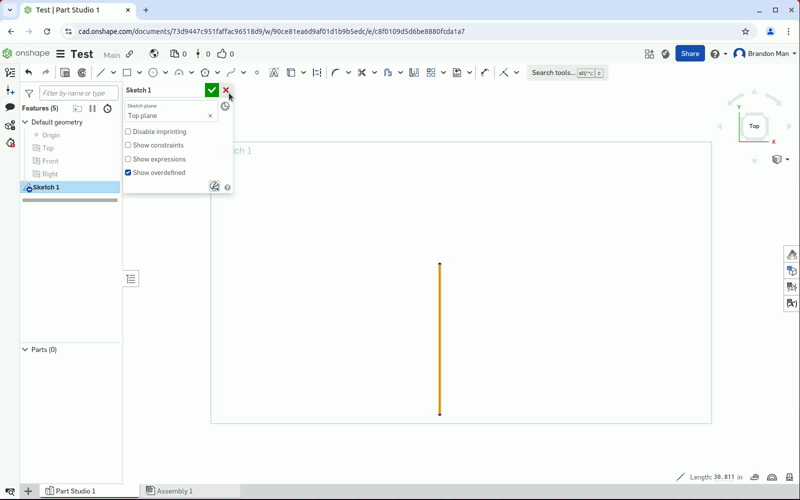
key(shift+h)
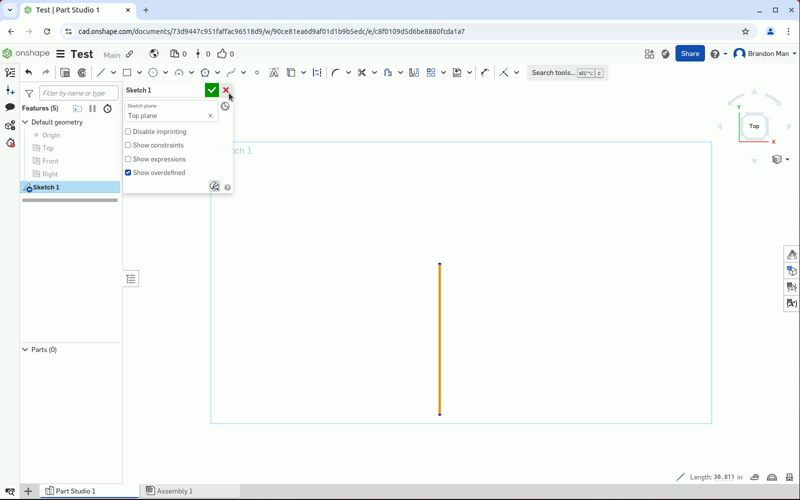
key(shift+s)
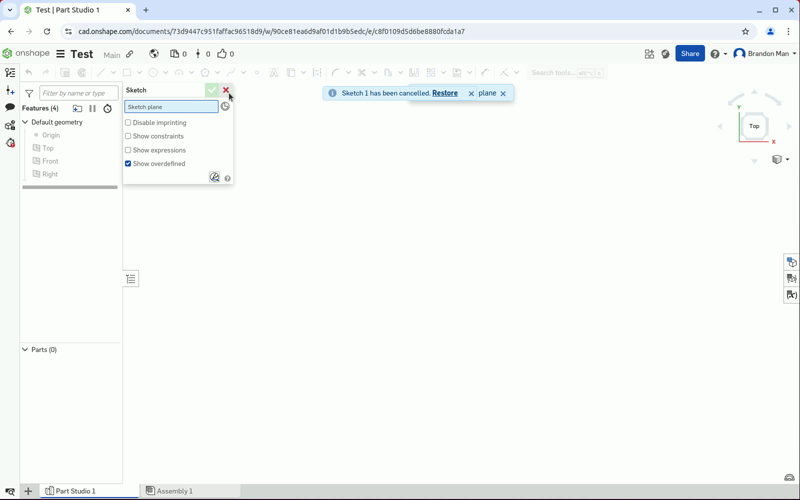
mouse_move(73, 150)
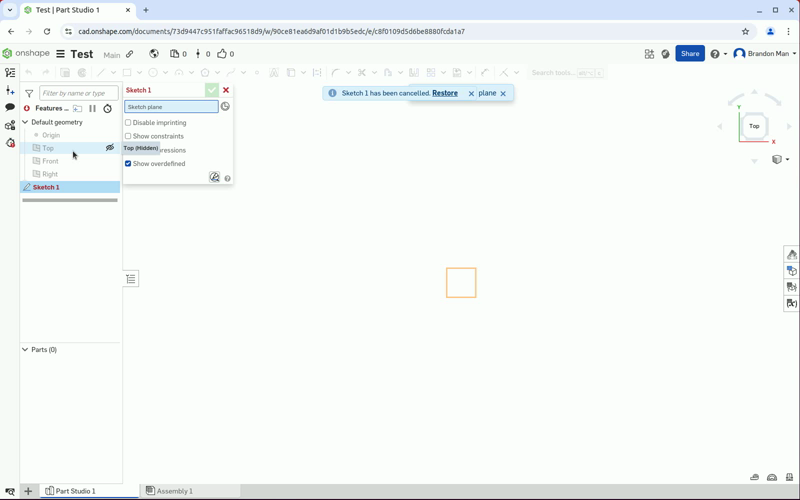
click(73, 150)
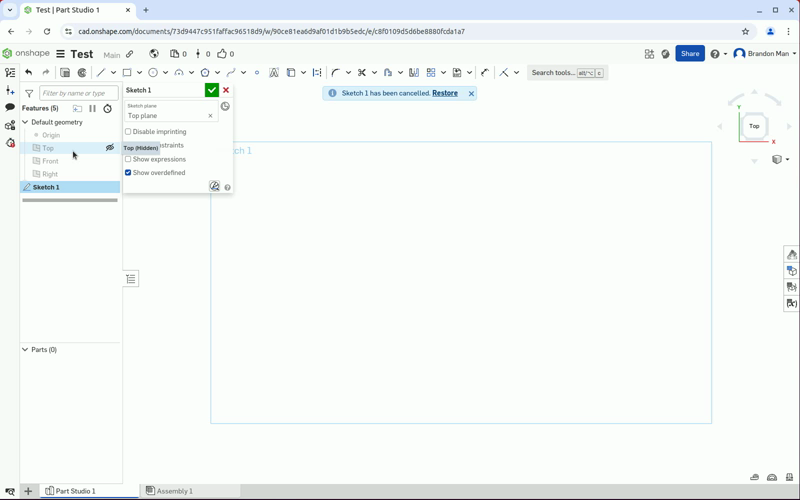
mouse_move(73, 352)
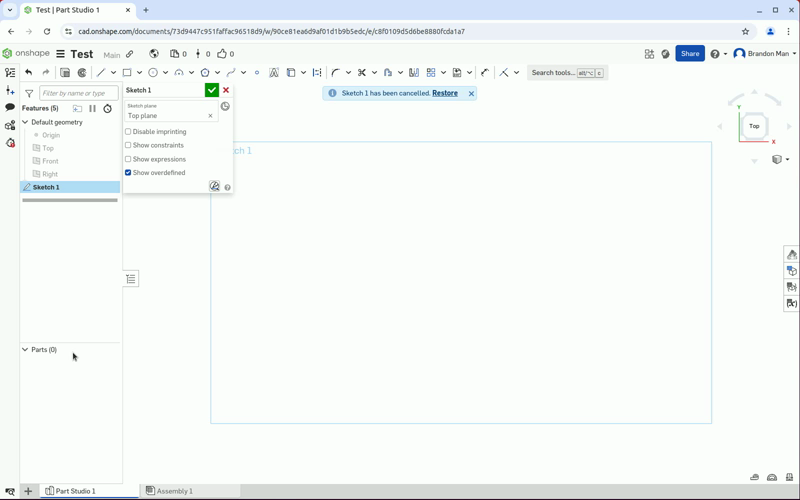
key(y)
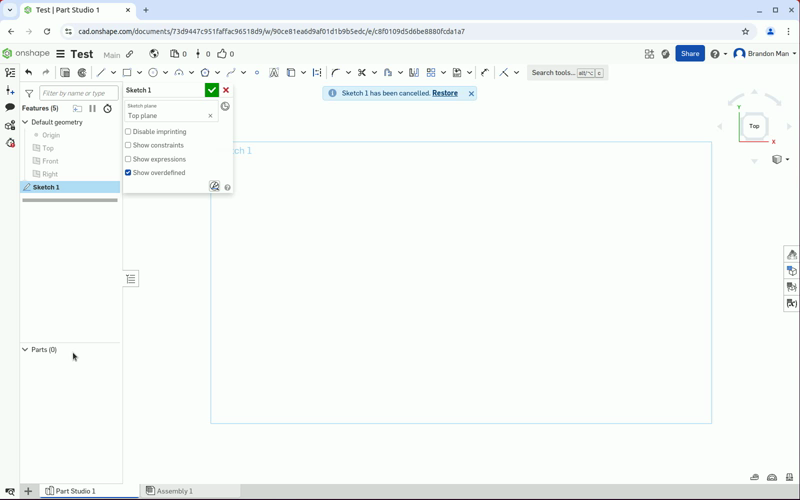
key(l)
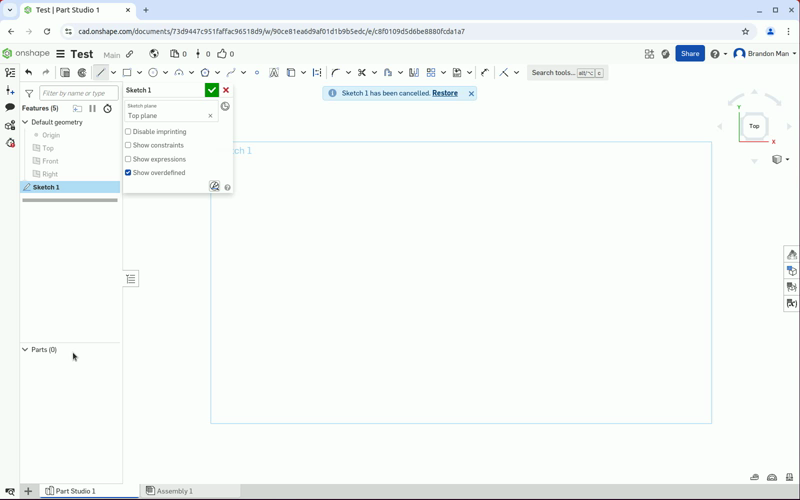
key_down(shift)
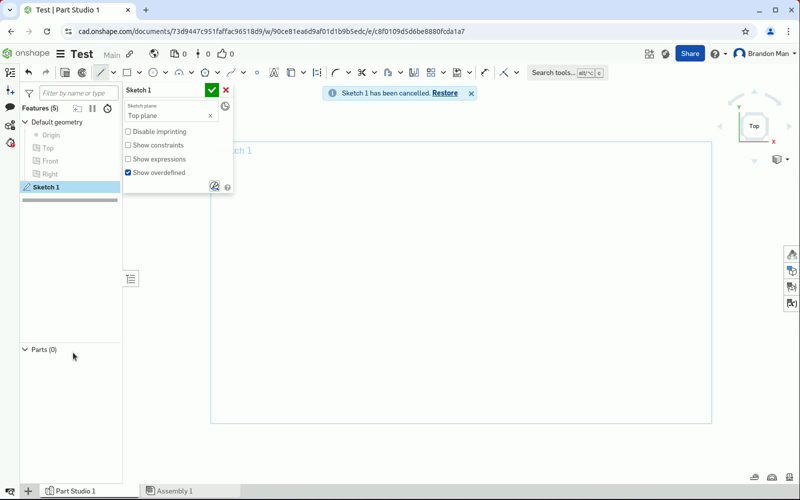
mouse_move(460, 280)
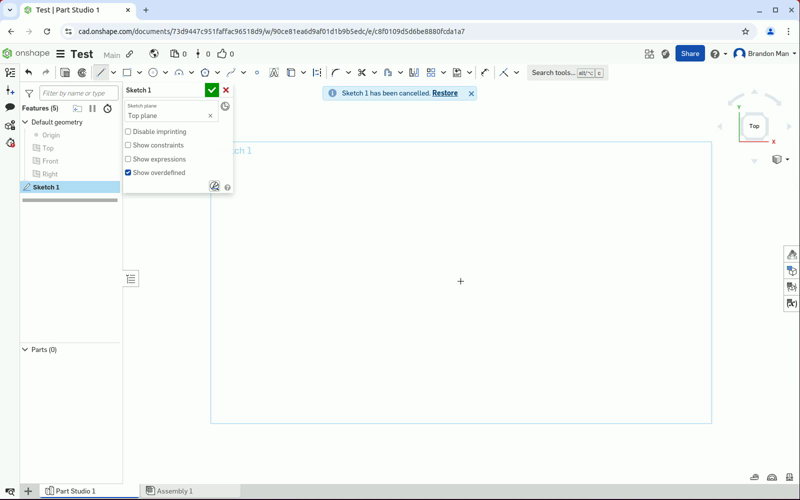
click(460, 280)
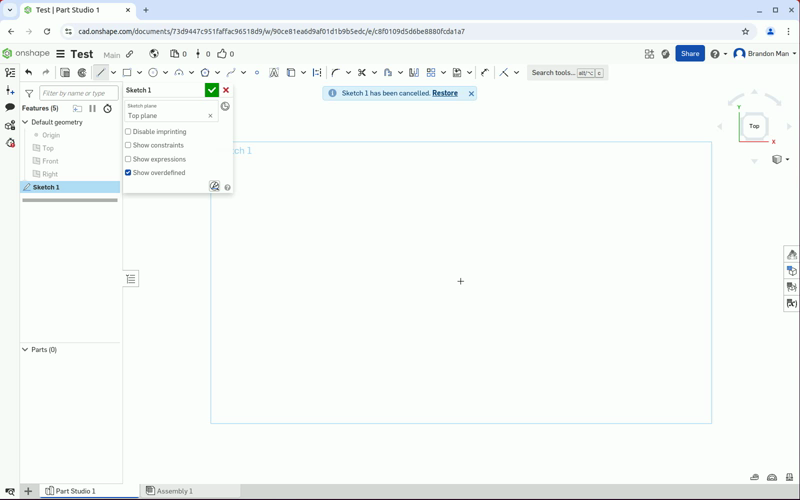
key_up(shift)
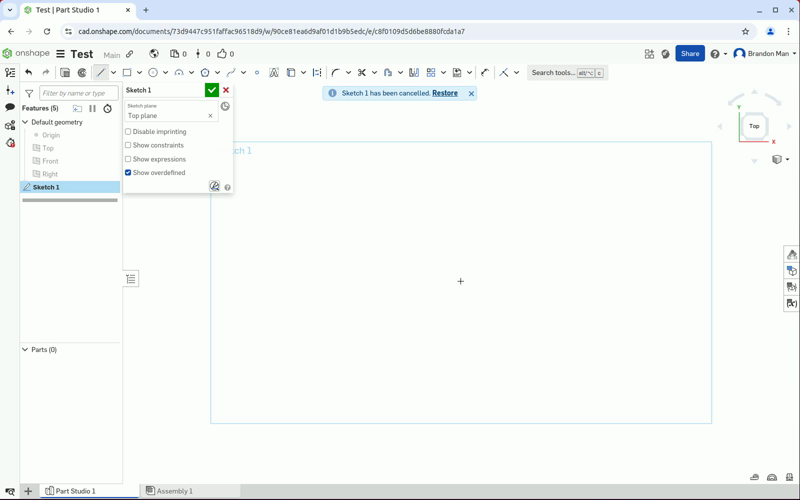
key_down(shift)
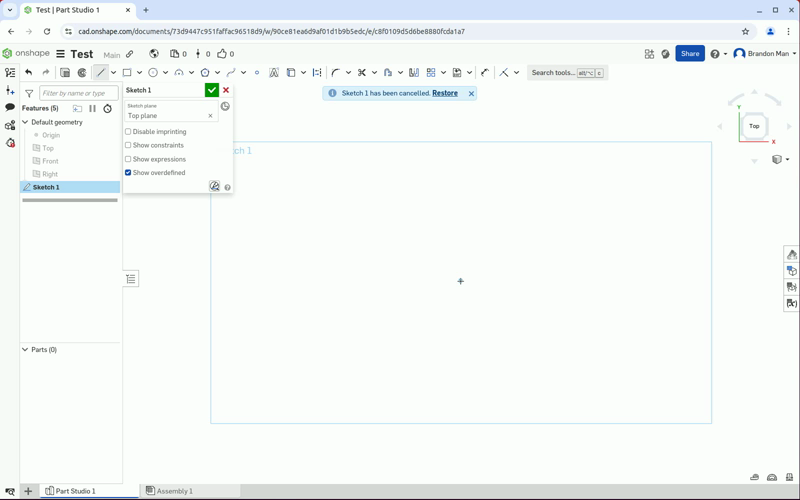
key_up(shift)
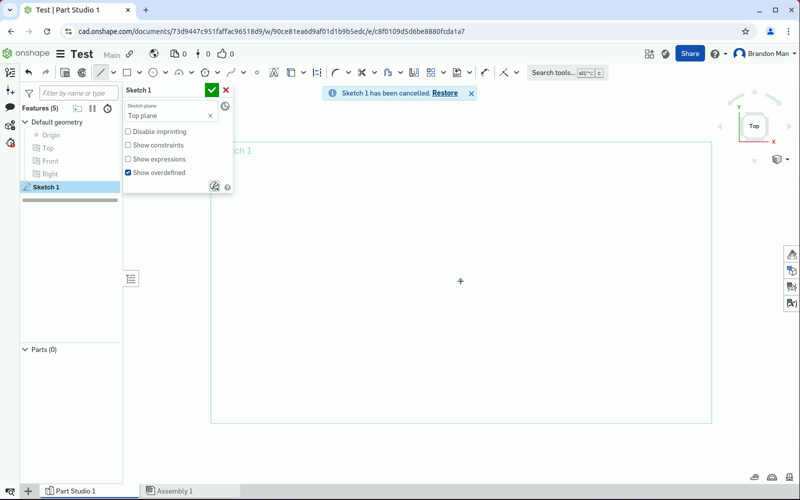
key_down(shift)
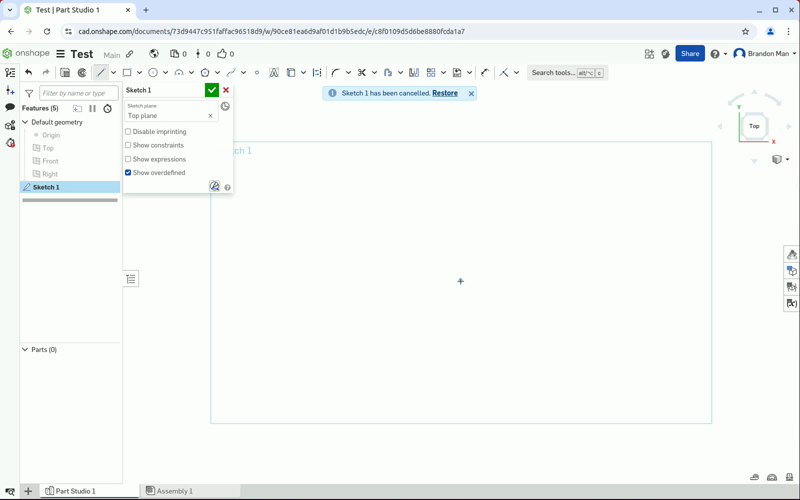
mouse_move(491, 280)
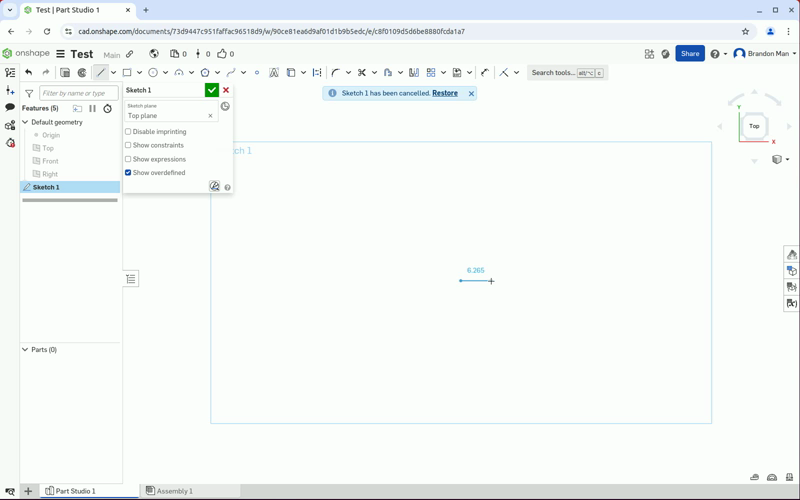
mouse_move(461, 277)
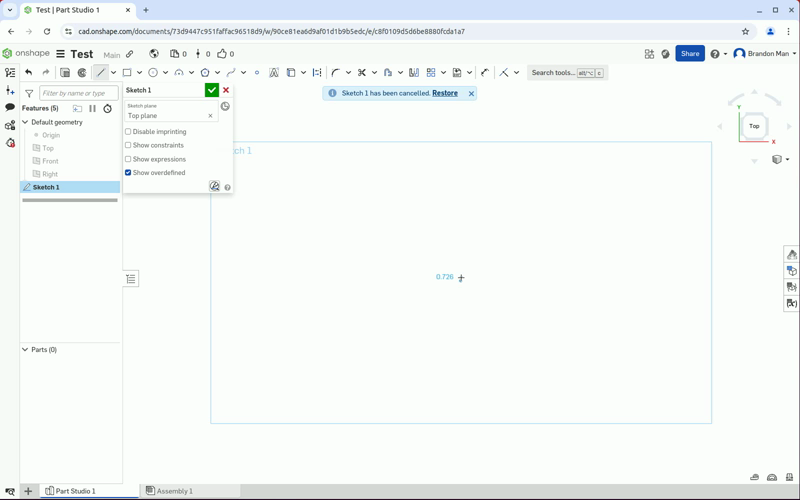
scroll(6)
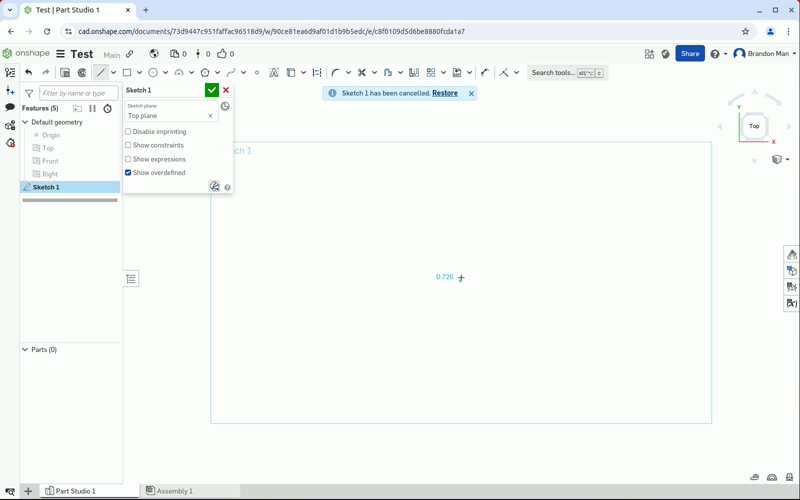
scroll(6)
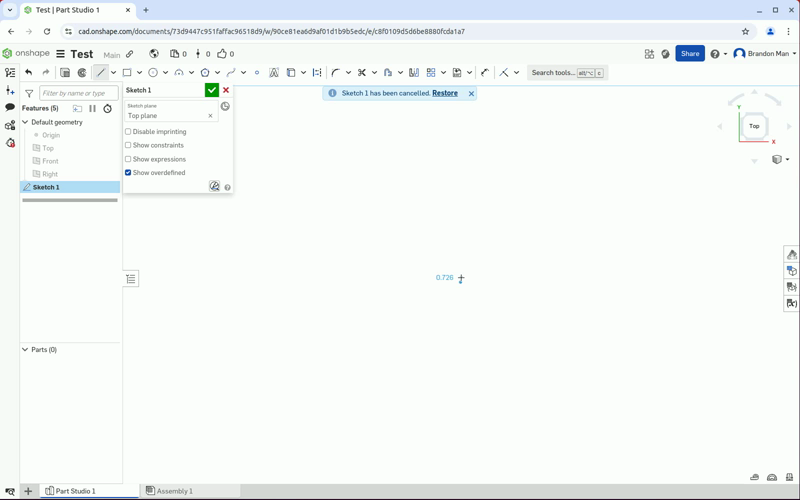
scroll(6)
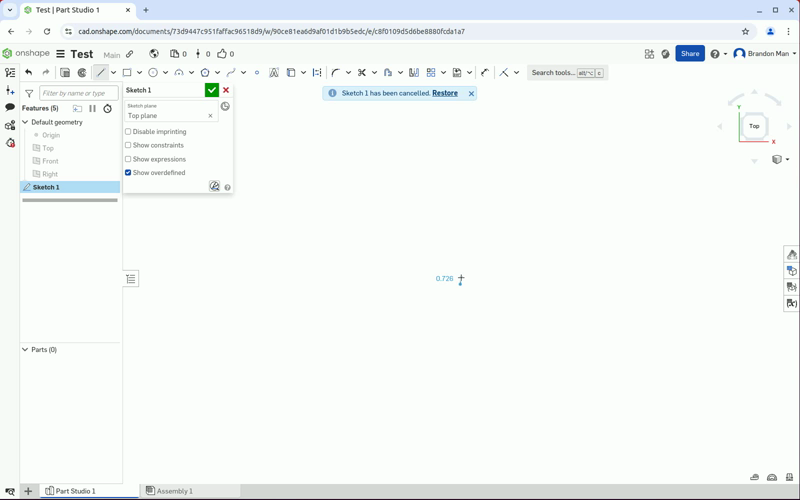
scroll(6)
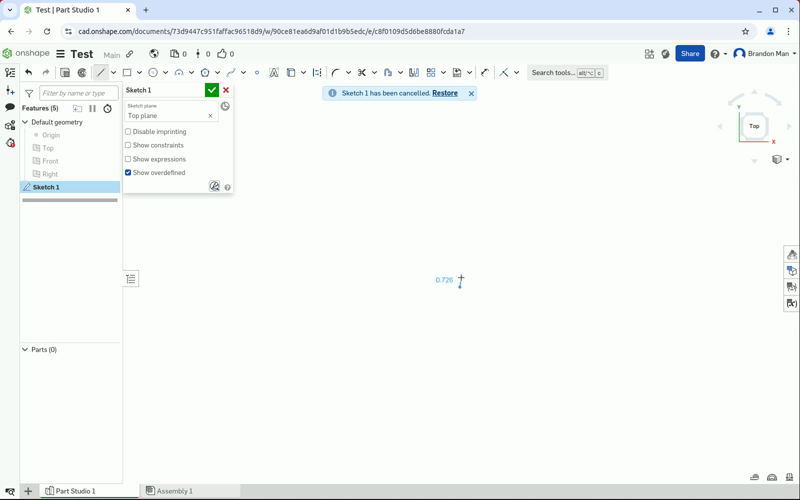
scroll(6)
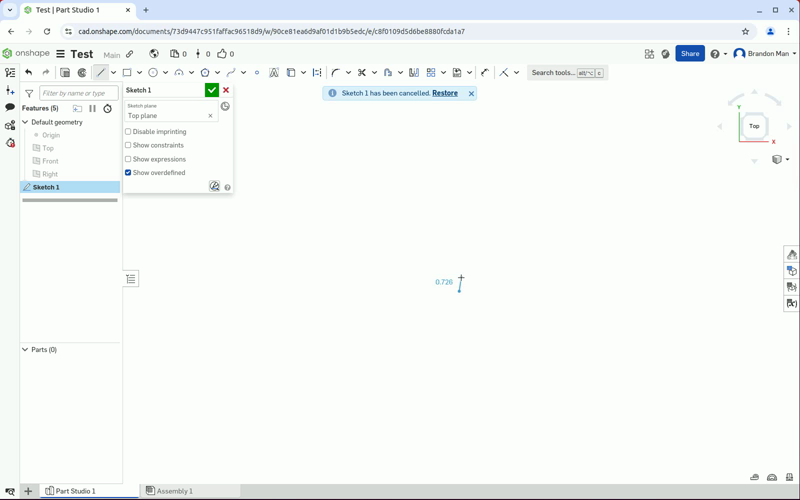
scroll(6)
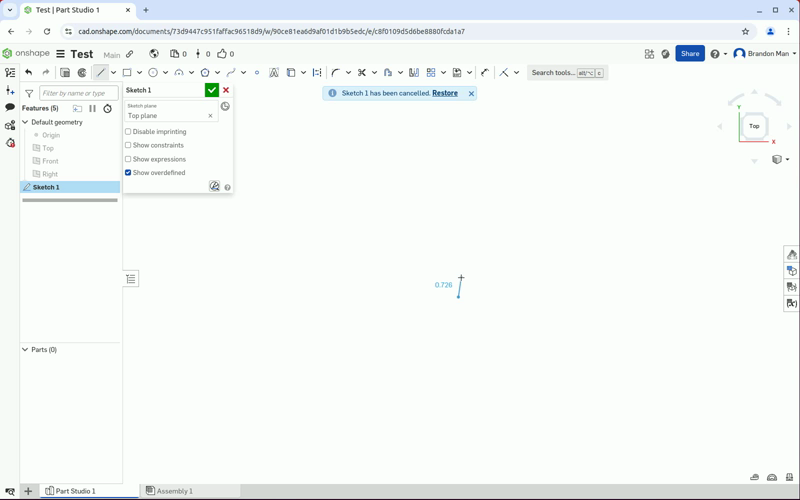
scroll(6)
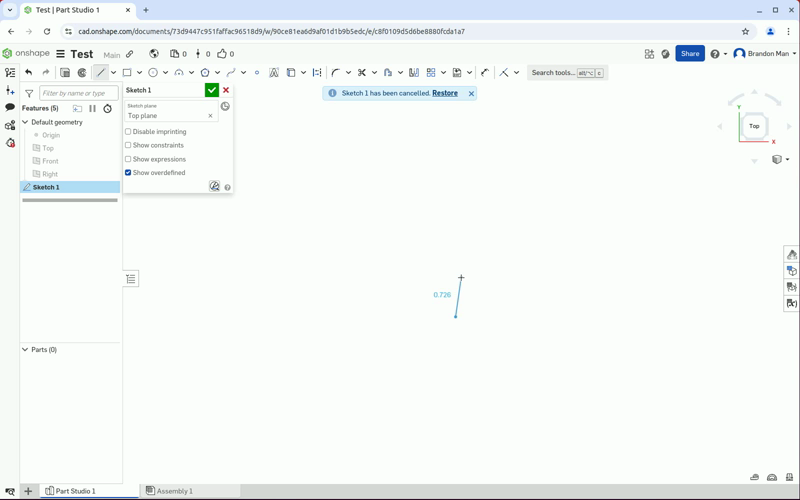
click(461, 277)
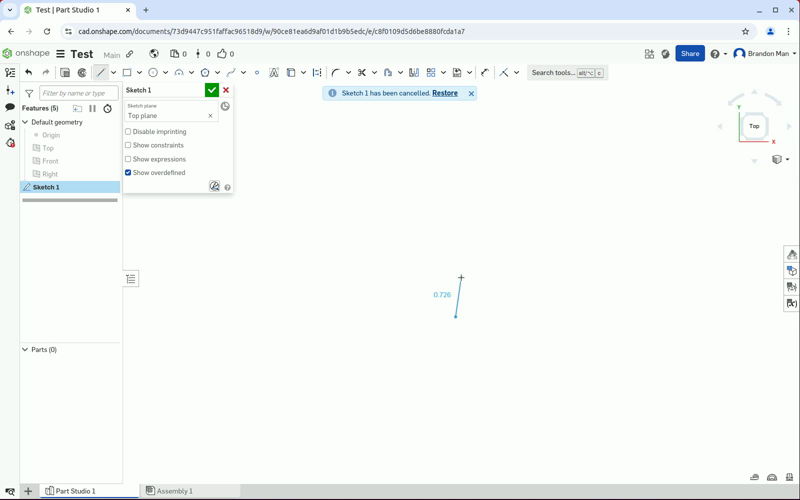
scroll(-6)
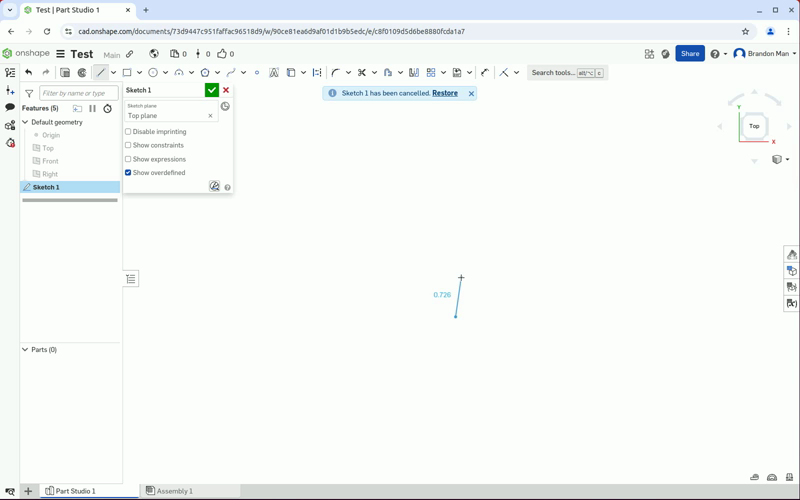
scroll(-6)
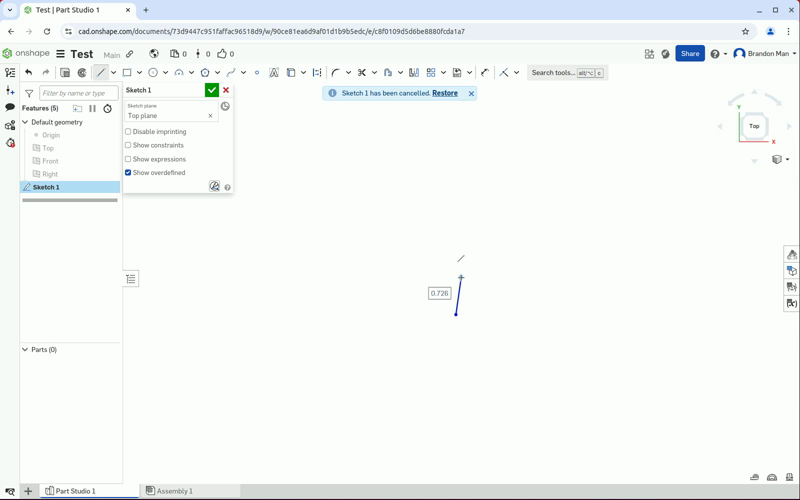
scroll(-6)
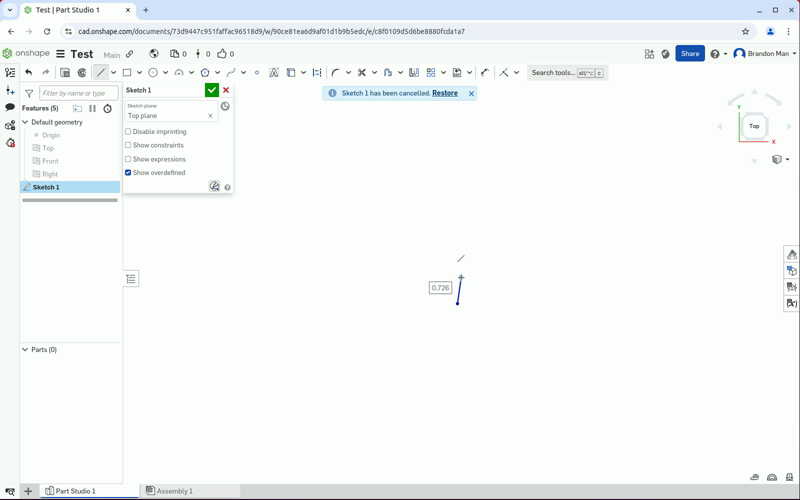
scroll(-6)
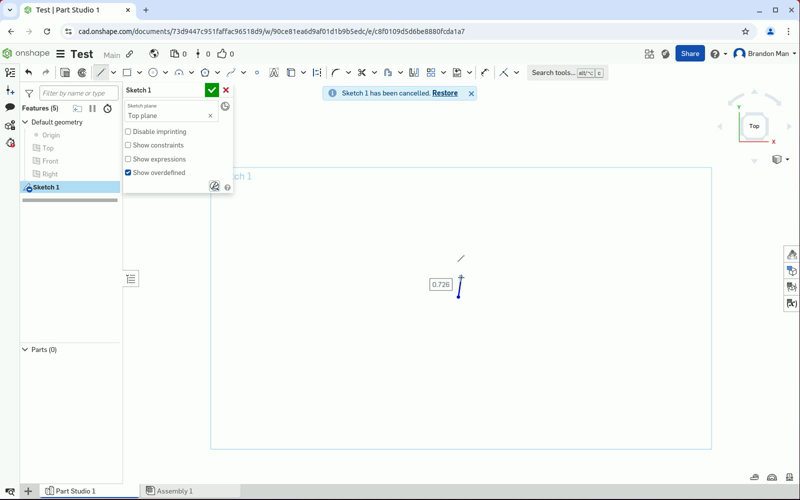
scroll(-6)
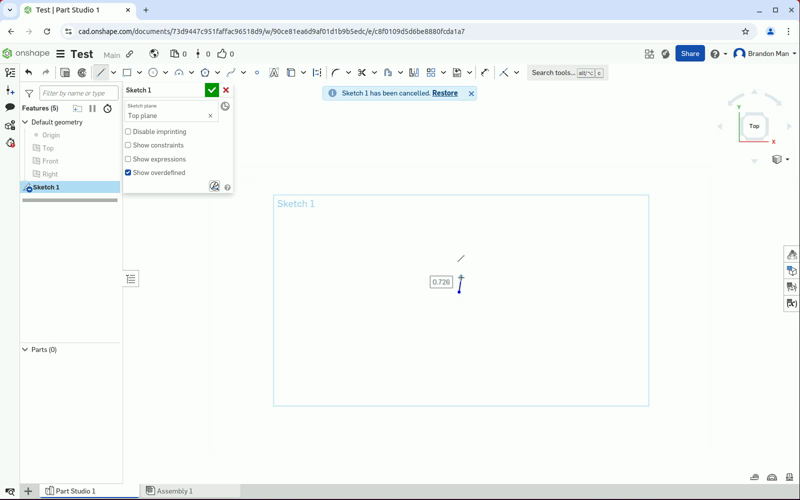
scroll(-6)
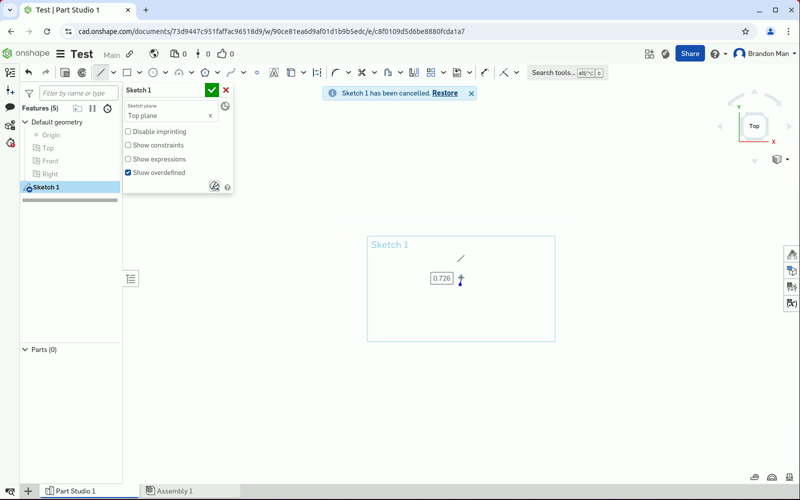
scroll(-6)
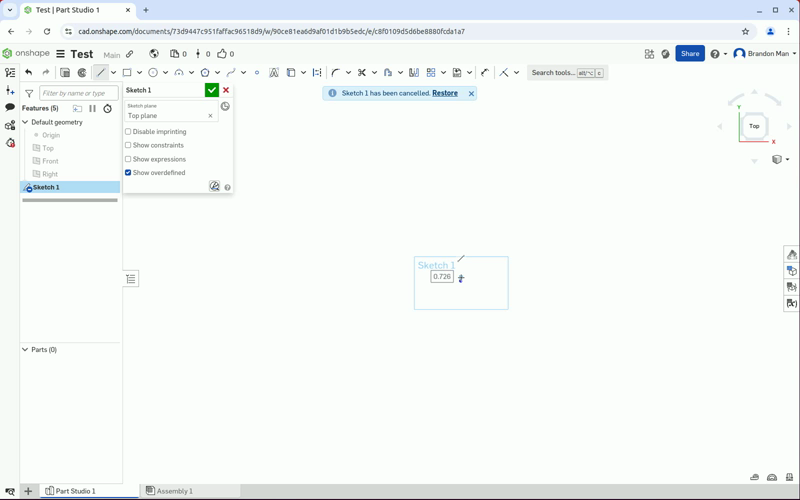
key_up(shift)
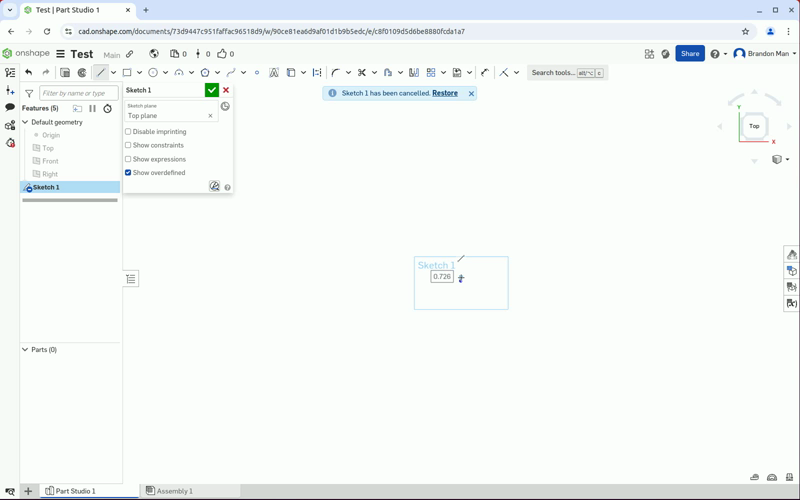
key_down(shift)
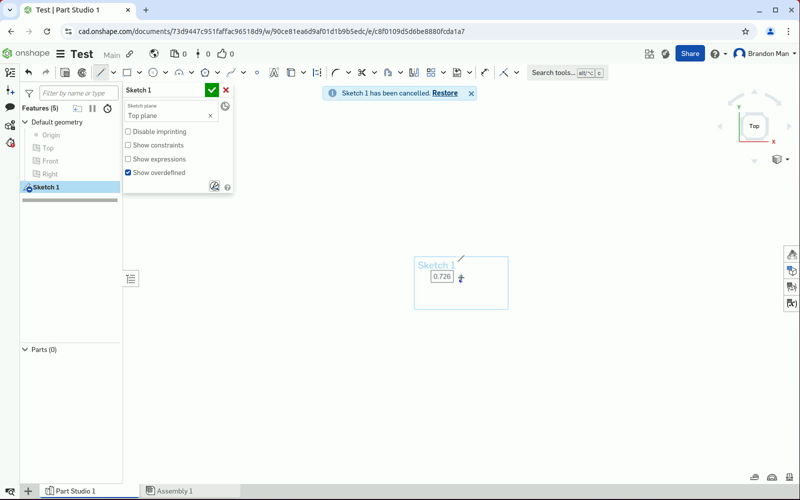
mouse_move(491, 277)
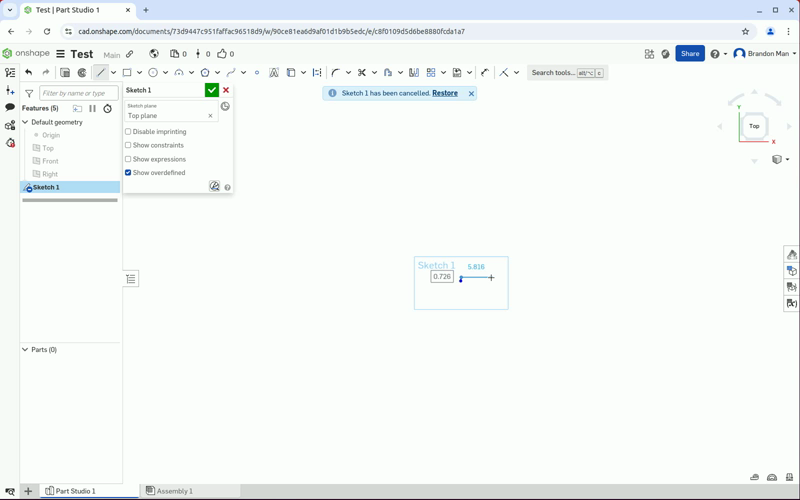
mouse_move(464, 277)
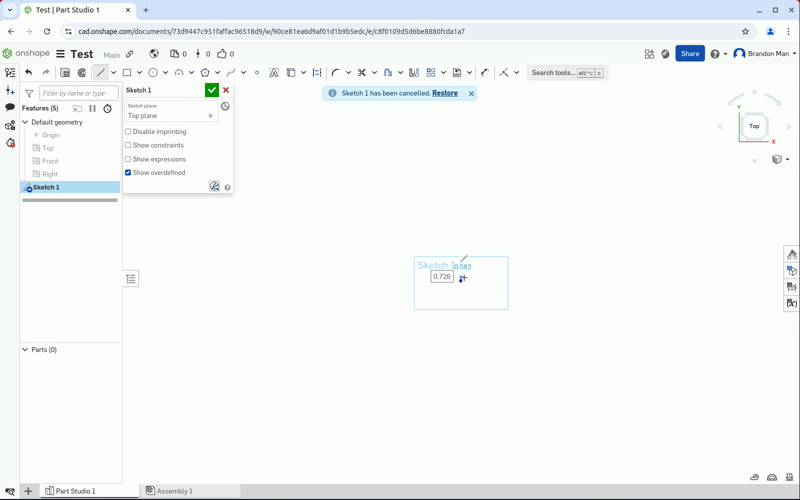
scroll(6)
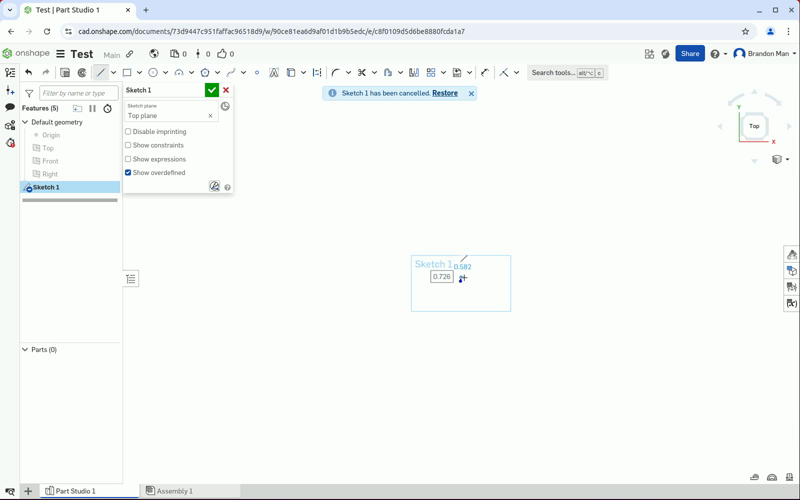
scroll(6)
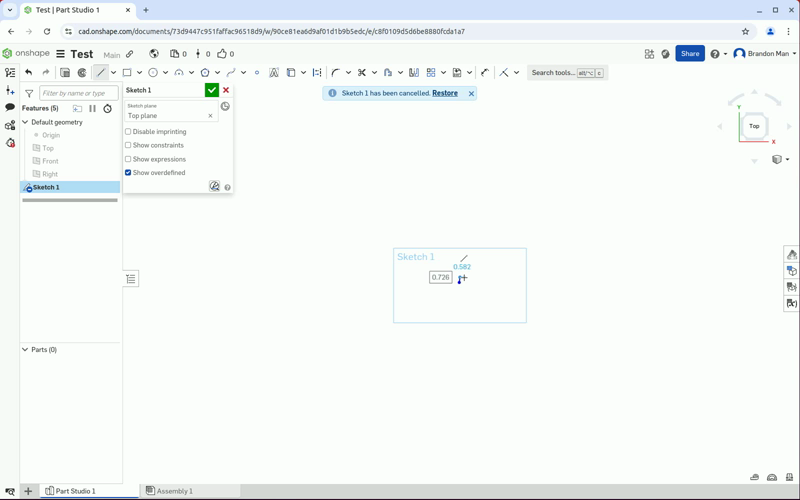
scroll(6)
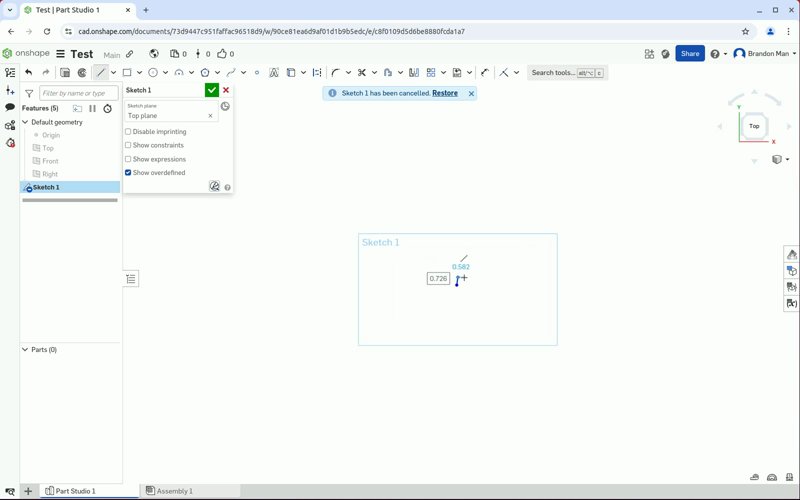
scroll(6)
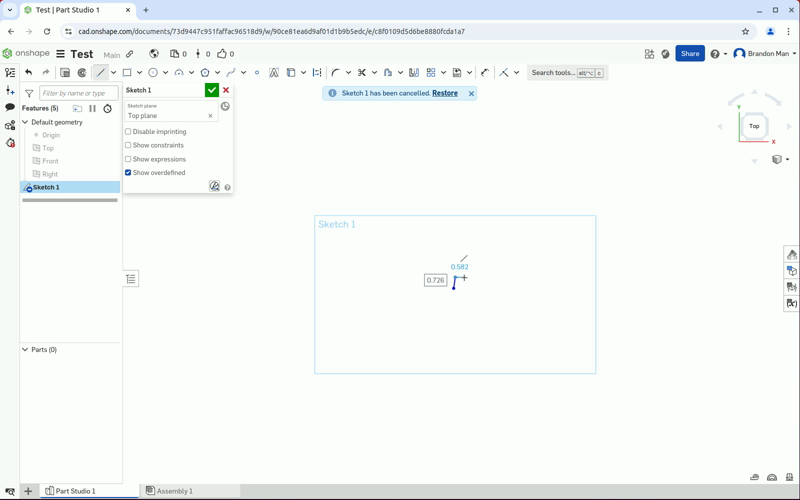
scroll(6)
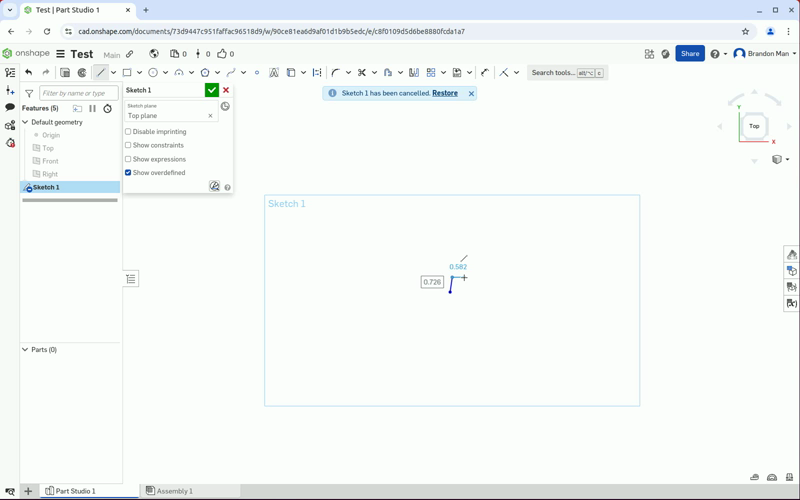
scroll(6)
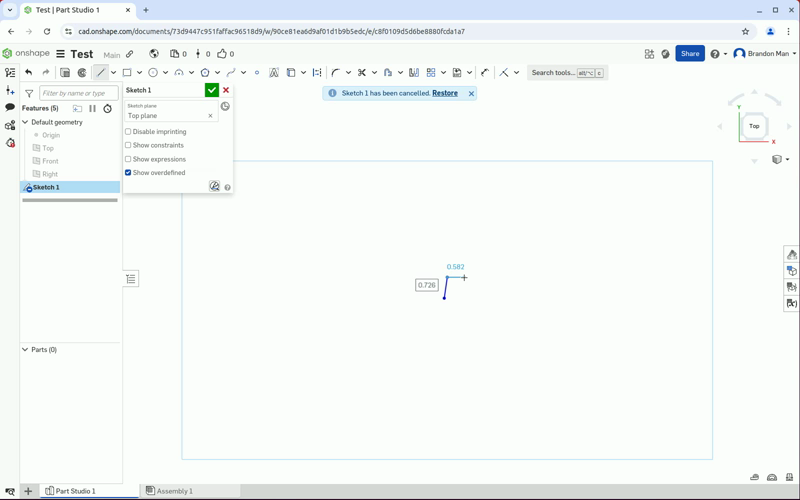
scroll(6)
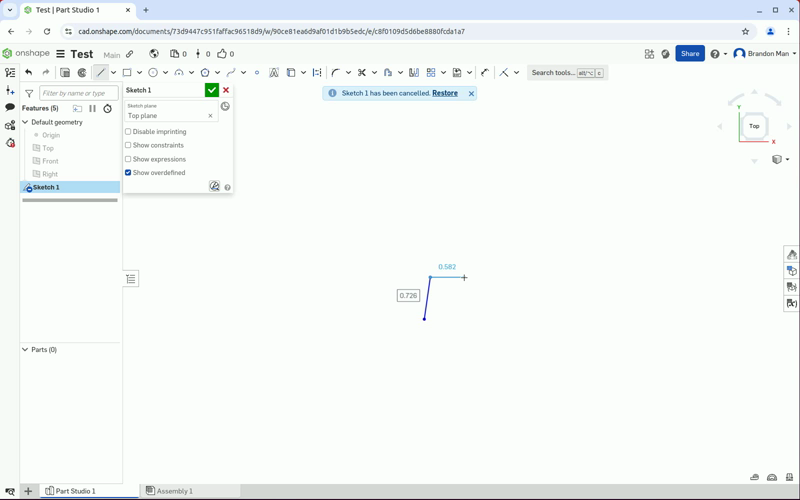
click(464, 277)
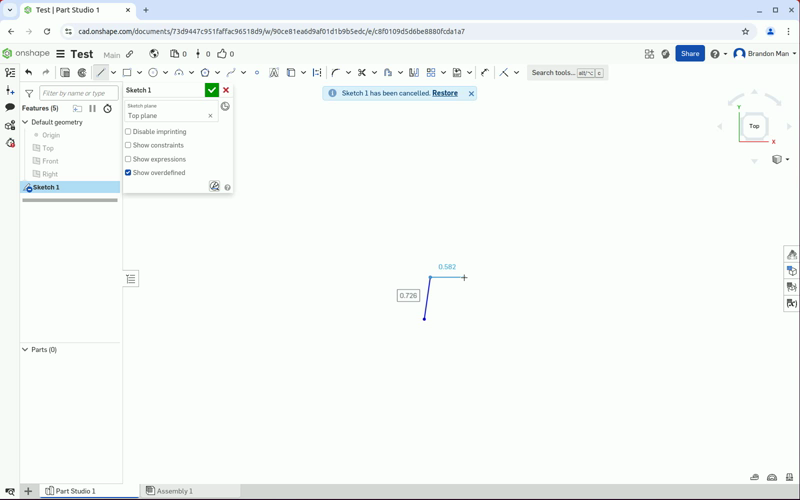
scroll(-6)
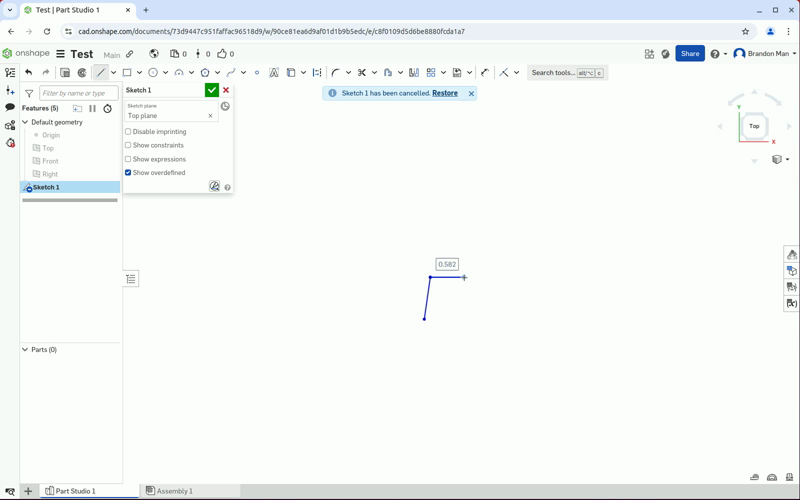
scroll(-6)
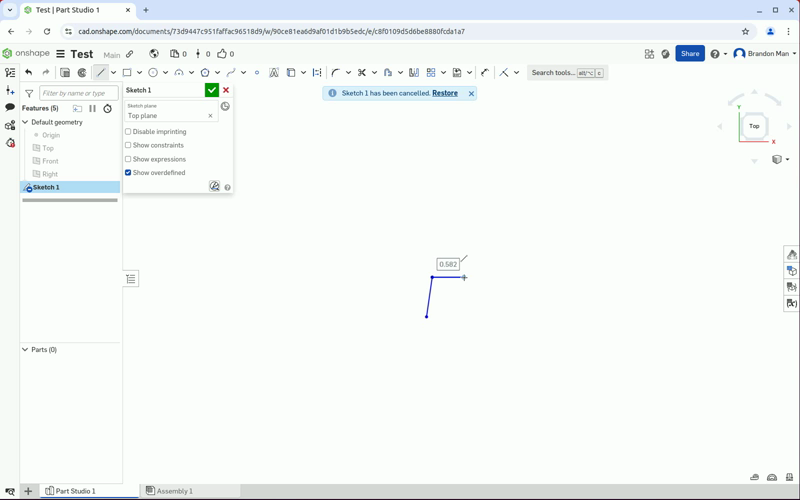
scroll(-6)
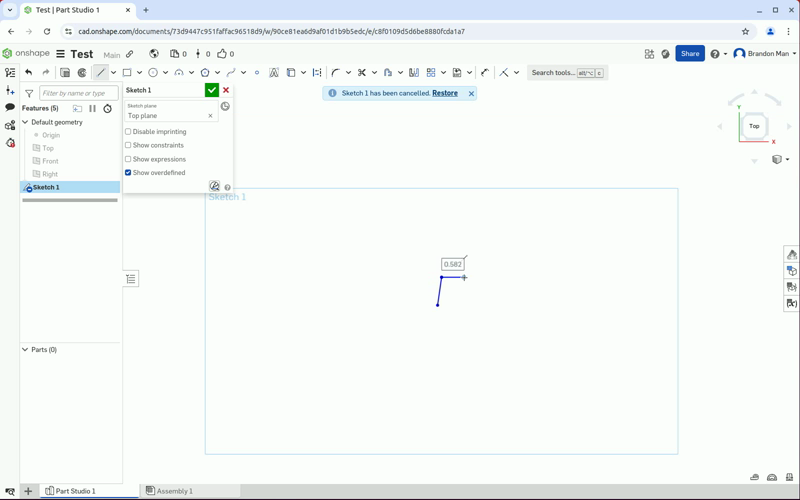
scroll(-6)
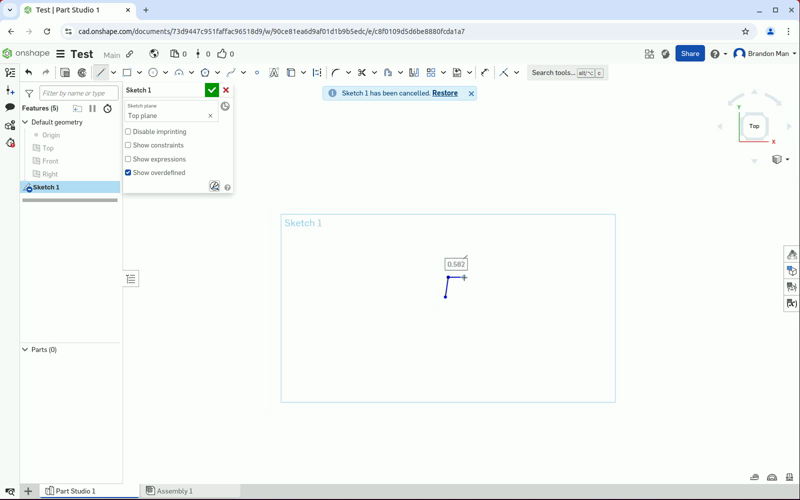
scroll(-6)
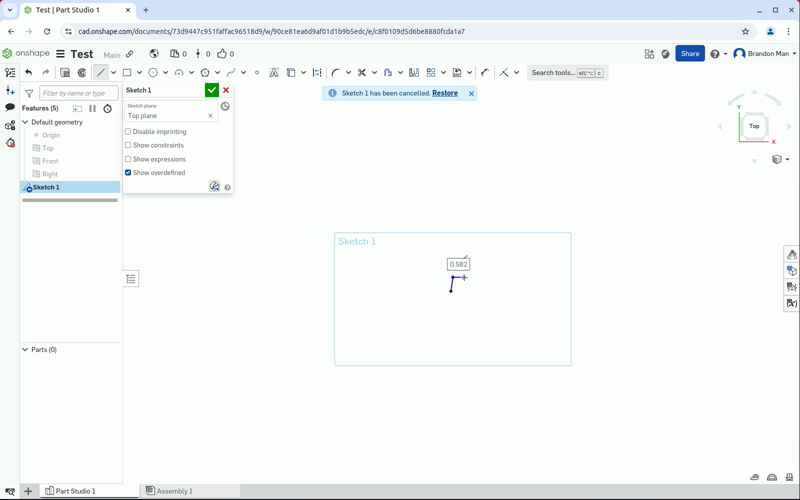
scroll(-6)
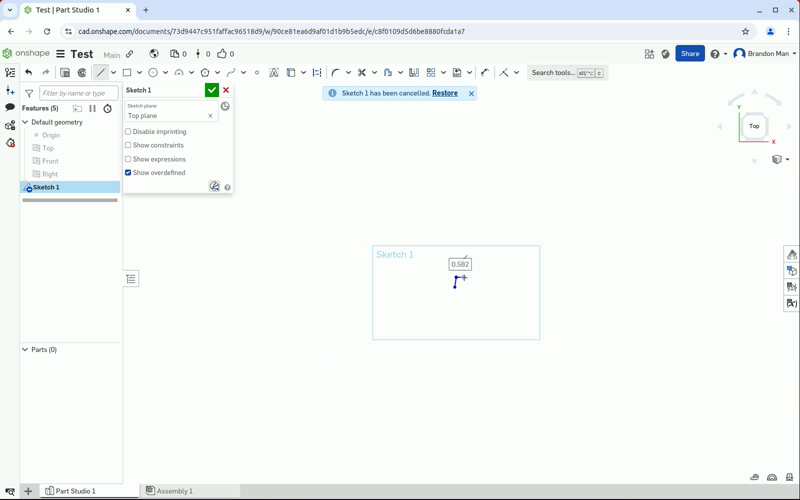
scroll(-6)
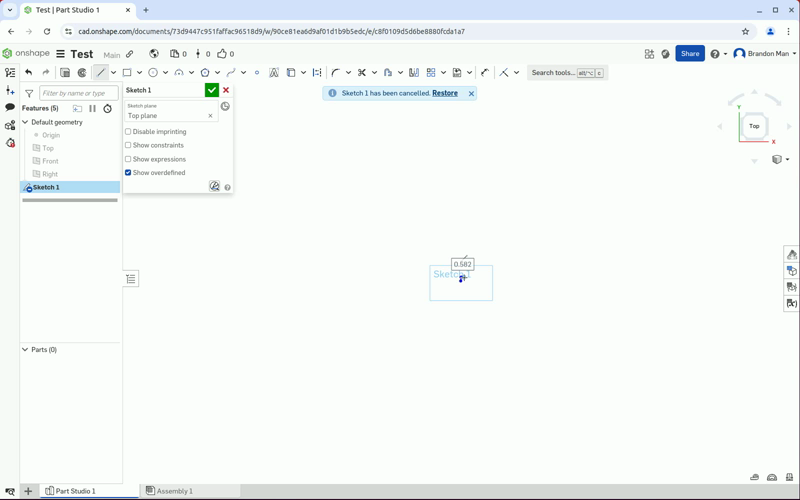
key_up(shift)
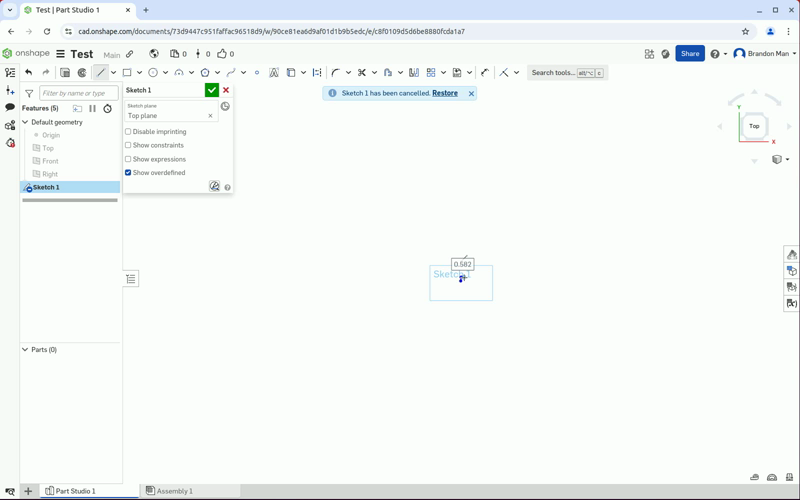
key_down(shift)
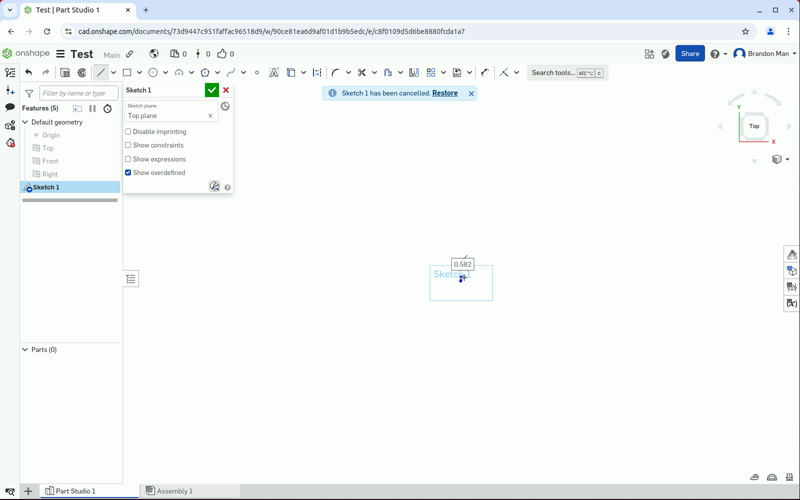
key_up(shift)
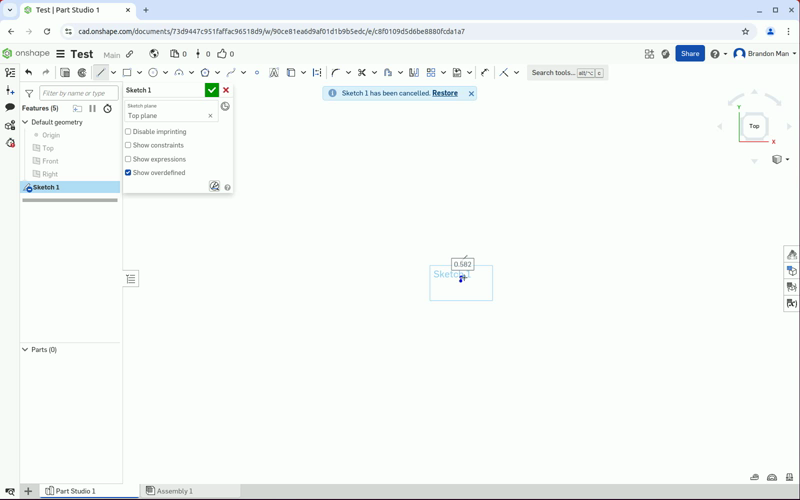
key_down(shift)
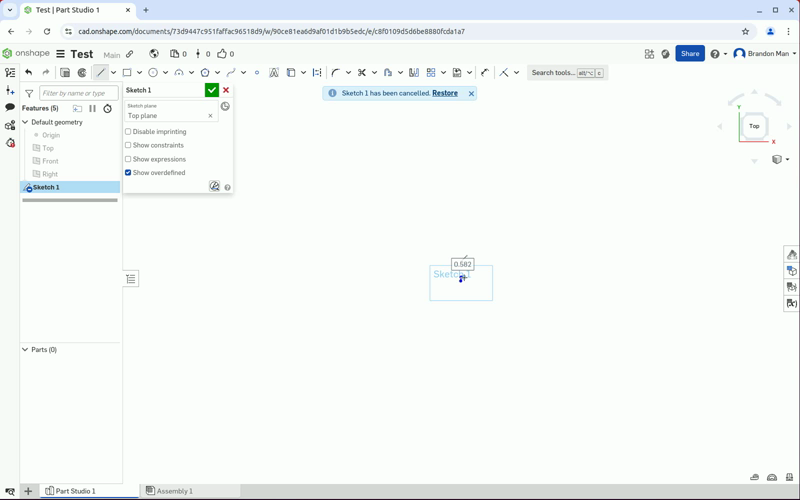
mouse_move(494, 277)
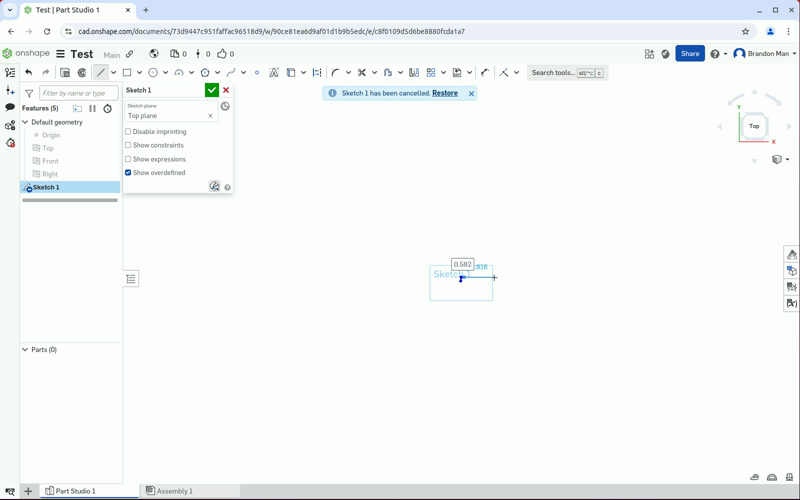
mouse_move(460, 276)
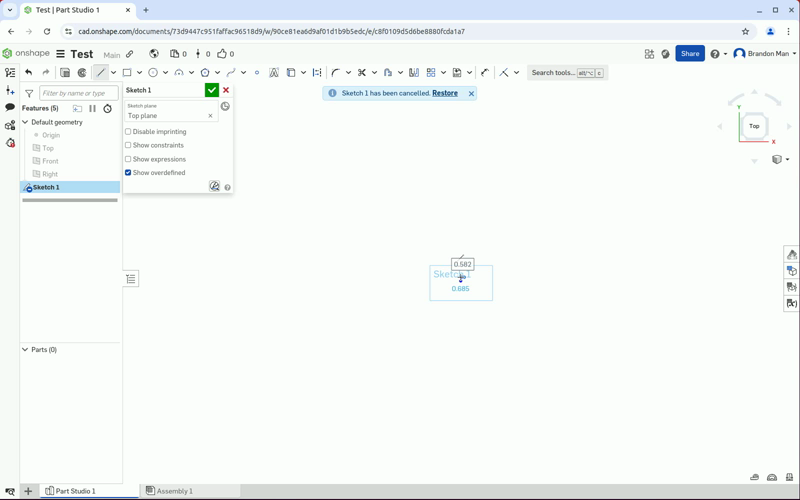
scroll(6)
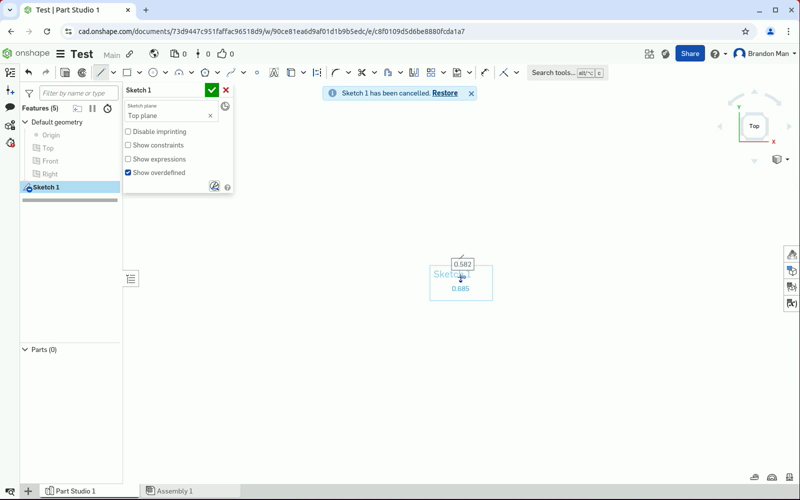
scroll(6)
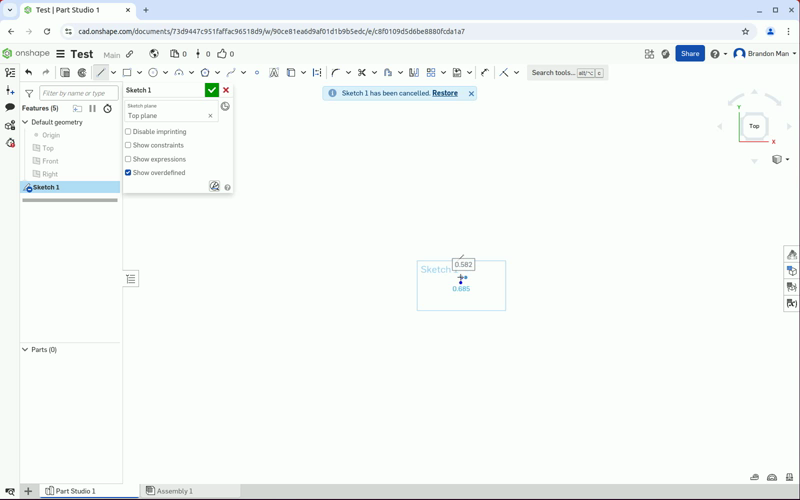
scroll(6)
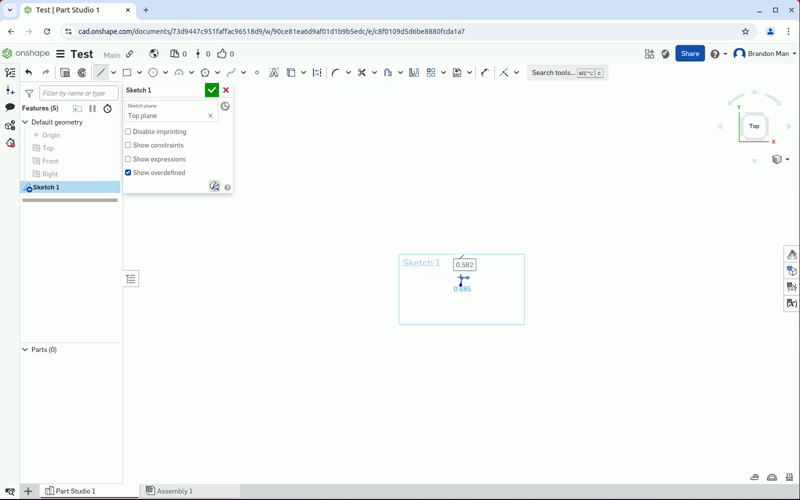
scroll(6)
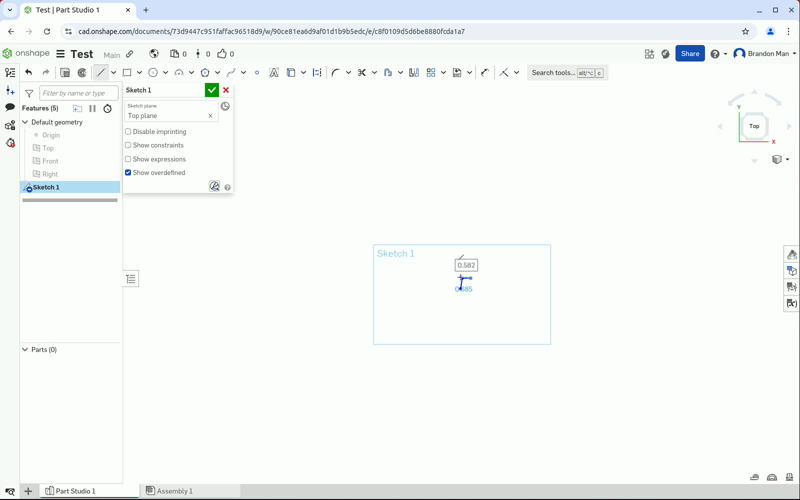
scroll(6)
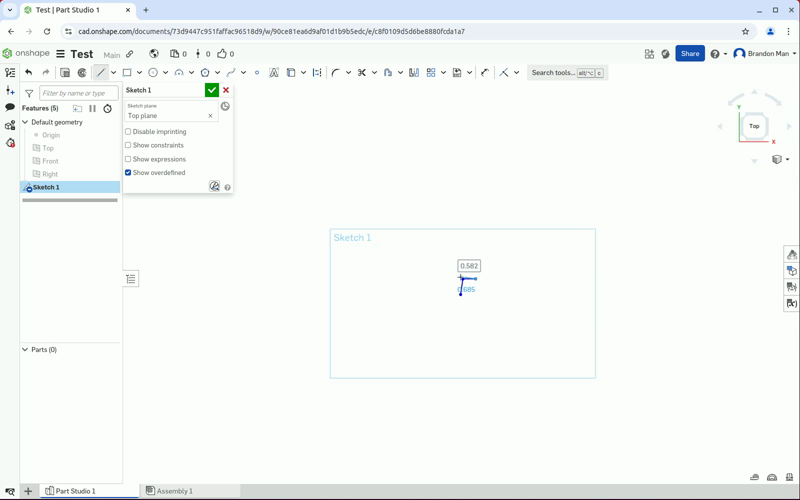
scroll(6)
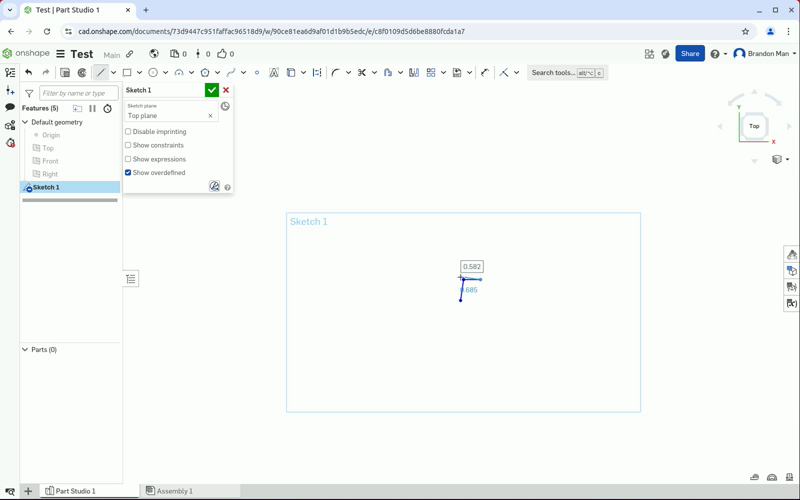
scroll(6)
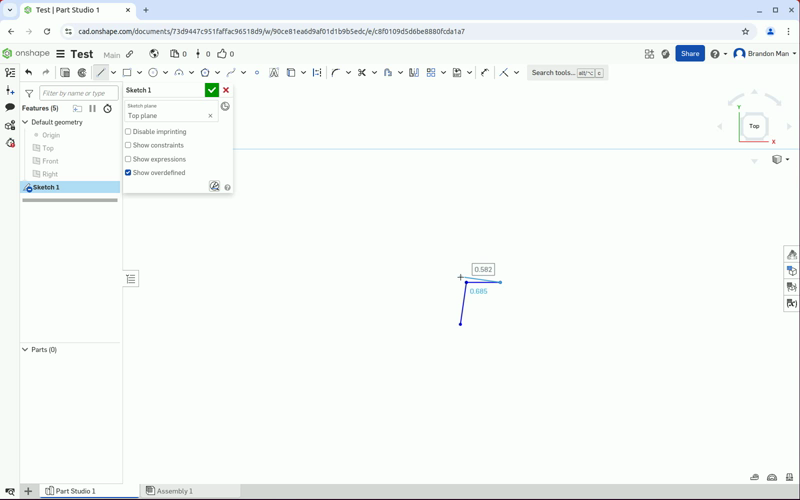
click(460, 276)
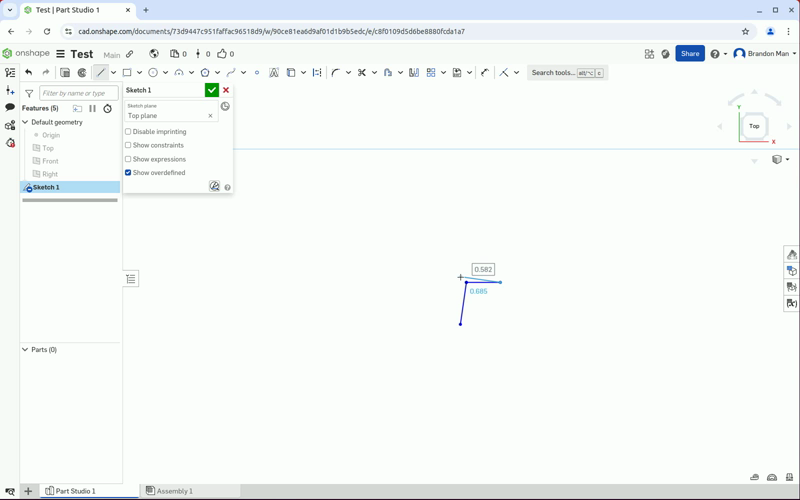
scroll(-6)
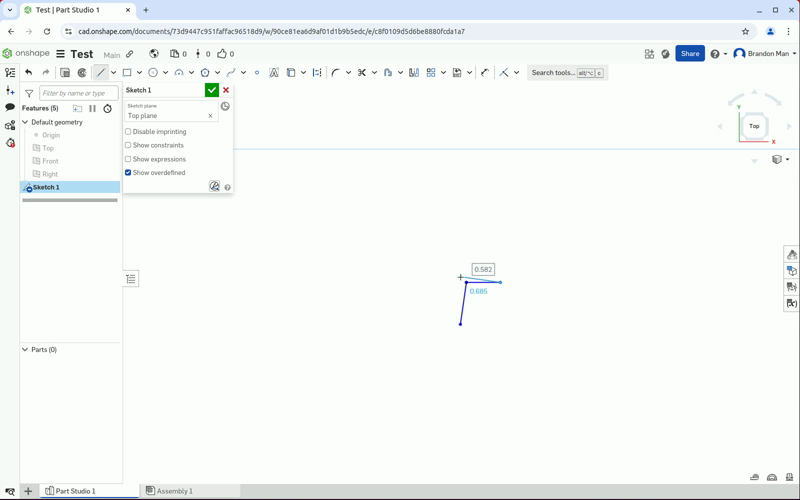
scroll(-6)
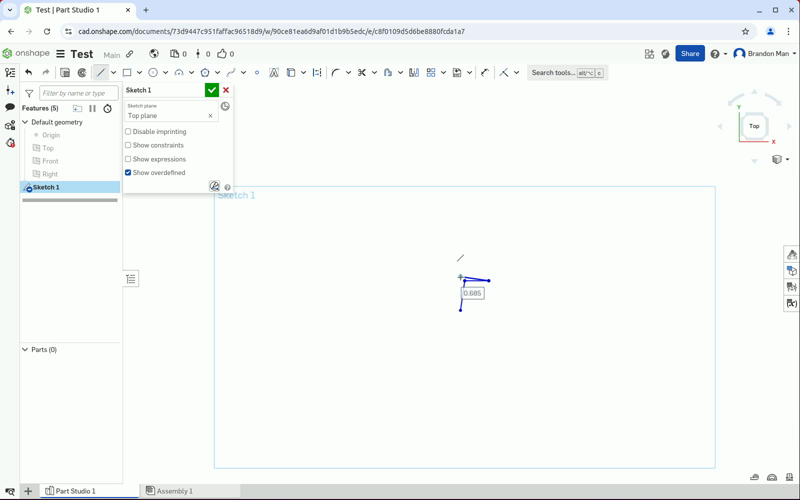
scroll(-6)
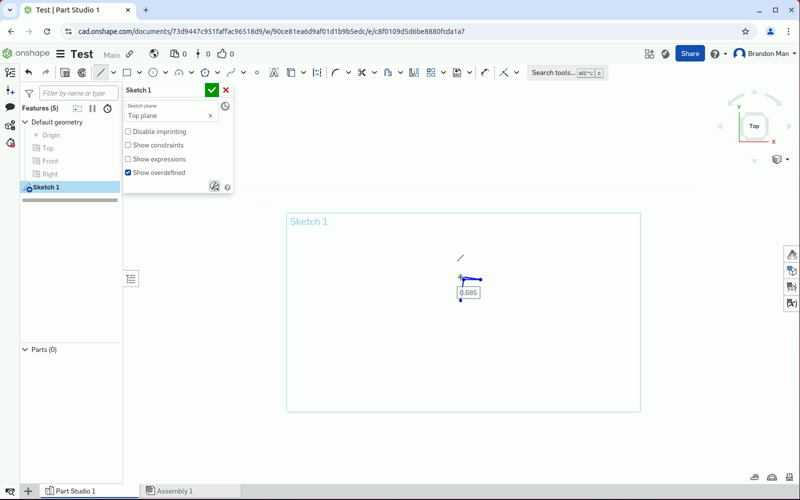
scroll(-6)
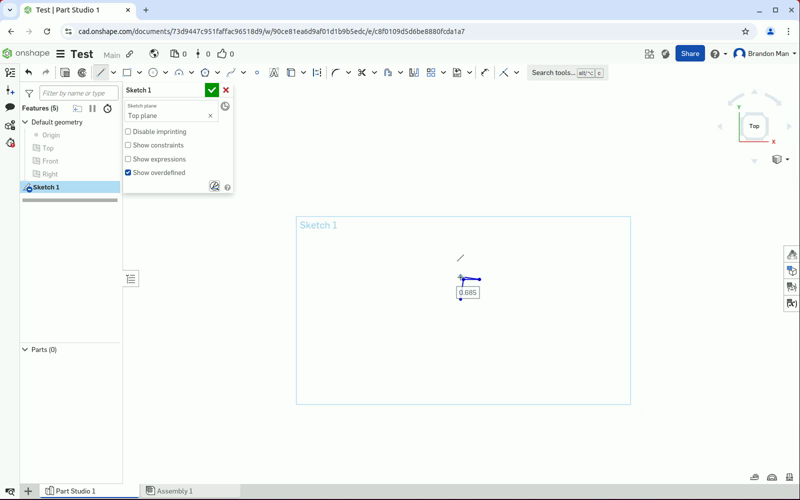
scroll(-6)
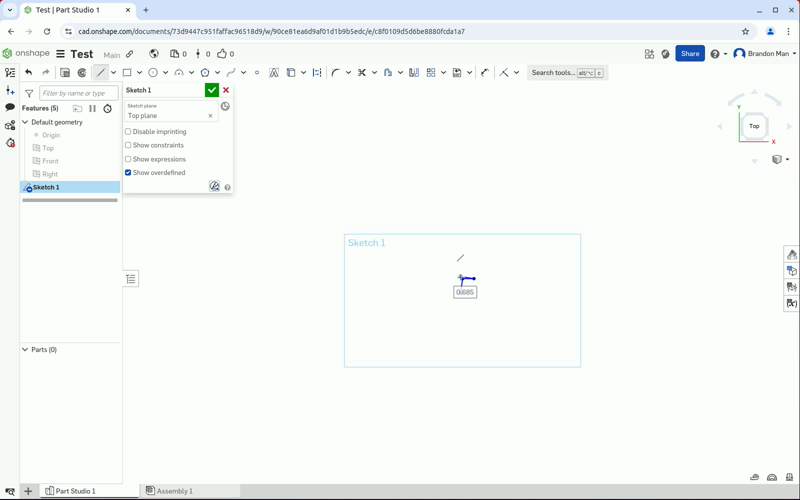
scroll(-6)
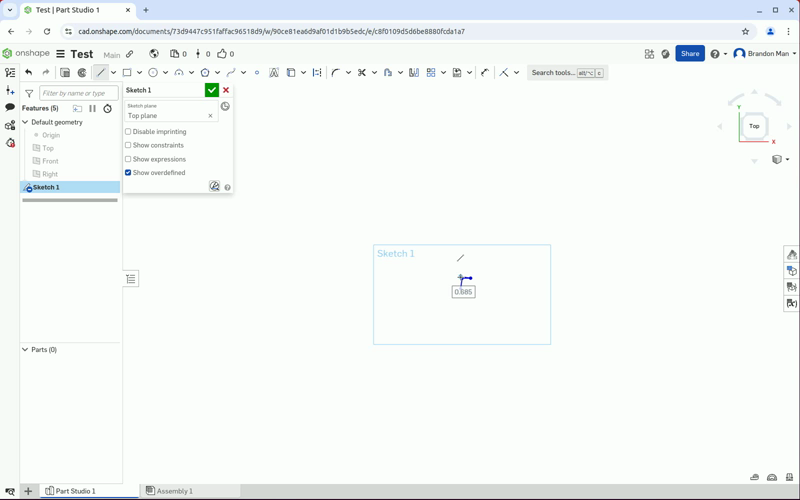
scroll(-6)
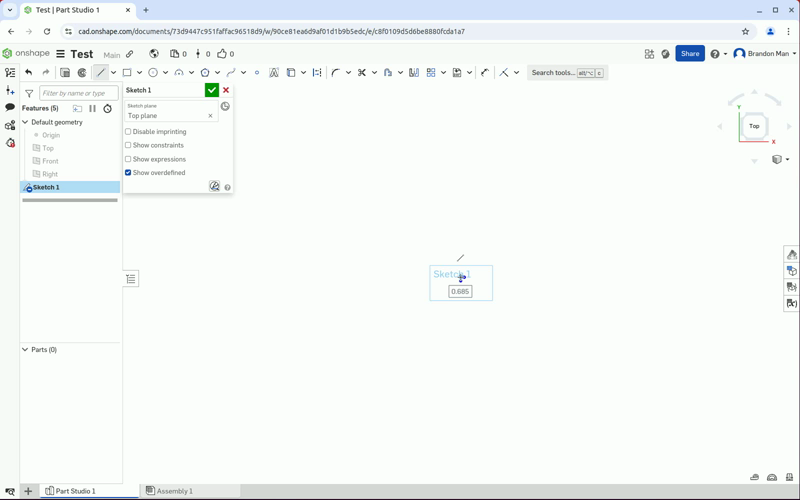
key_up(shift)
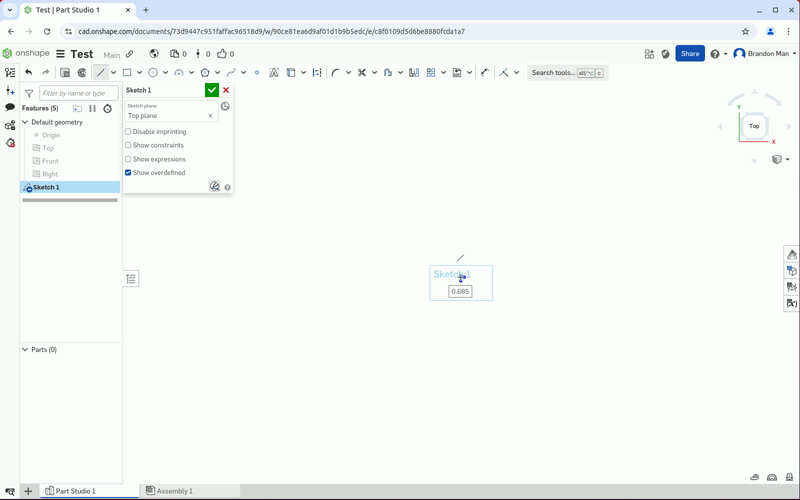
mouse_move(490, 276)
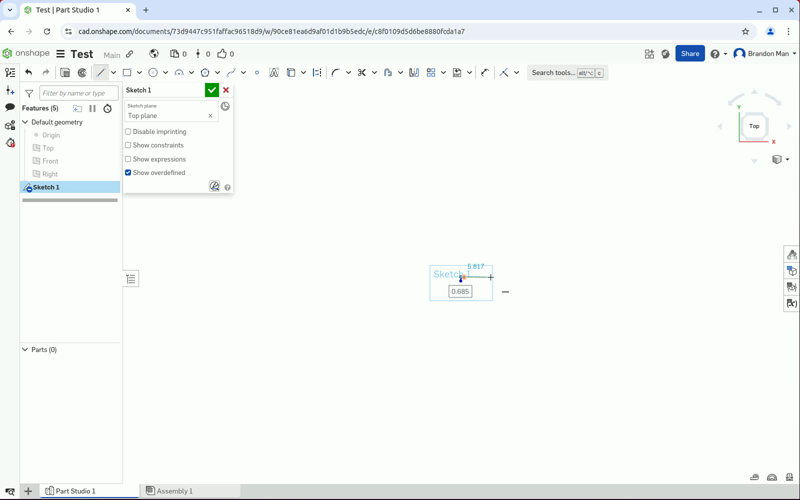
key_down(shift)
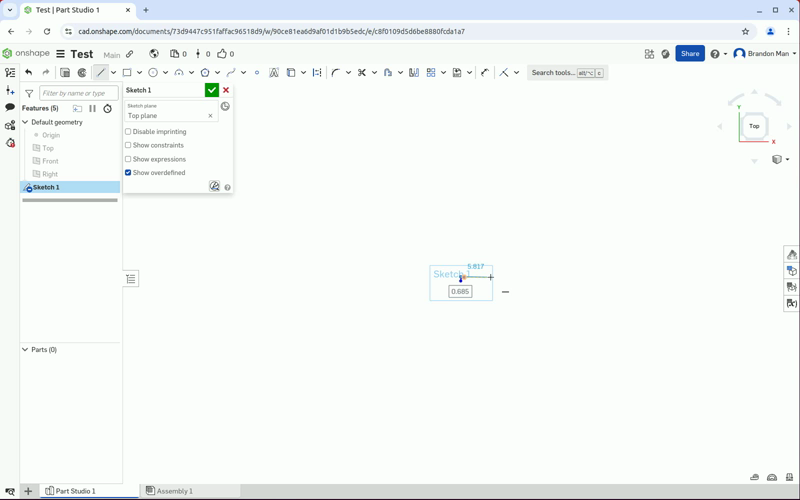
mouse_move(460, 280)
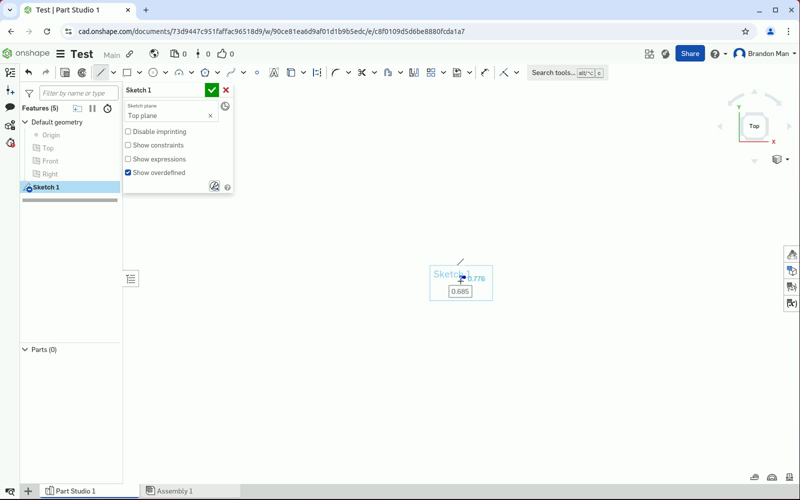
scroll(6)
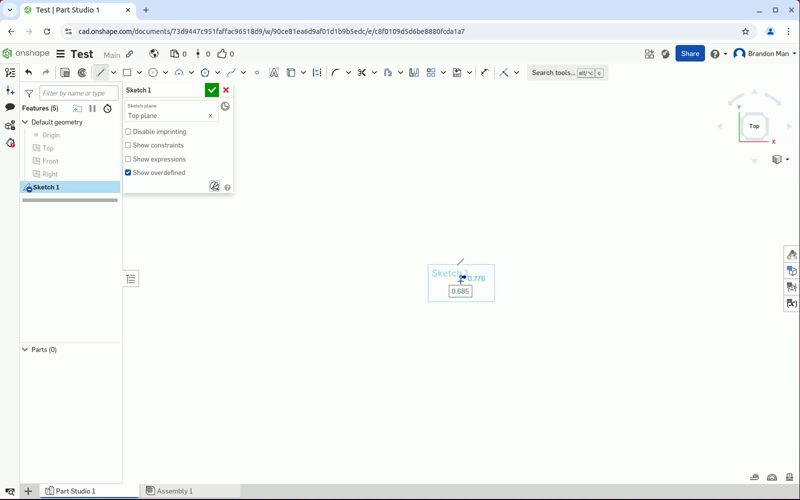
scroll(6)
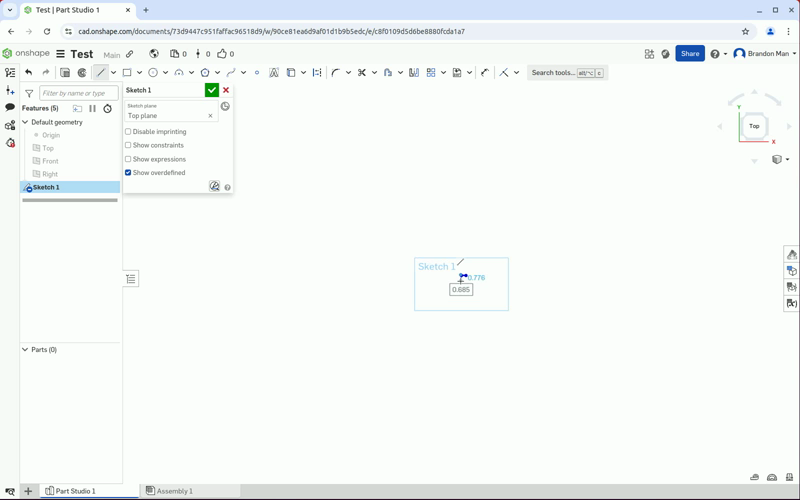
scroll(6)
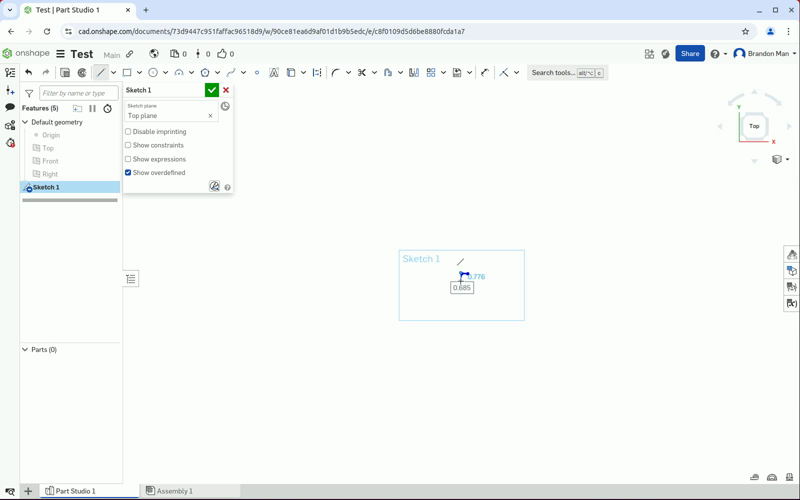
scroll(6)
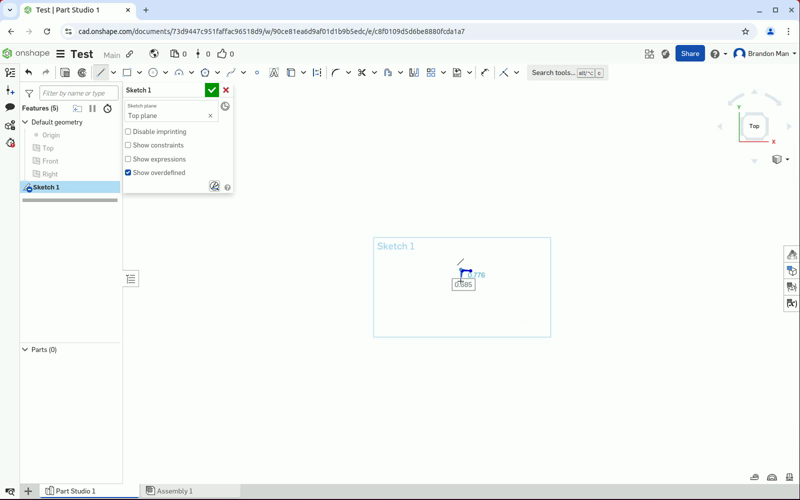
scroll(6)
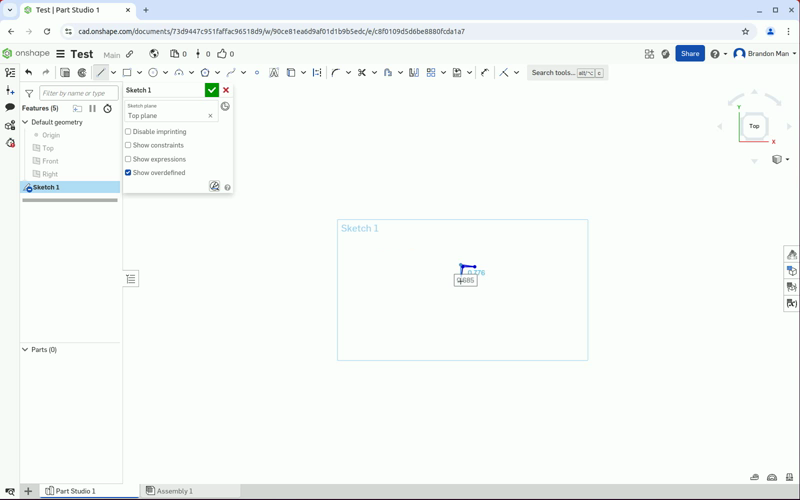
scroll(6)
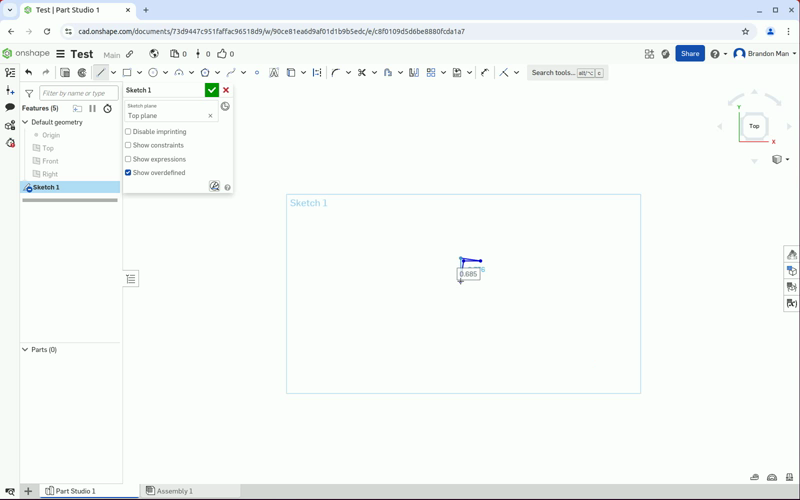
scroll(6)
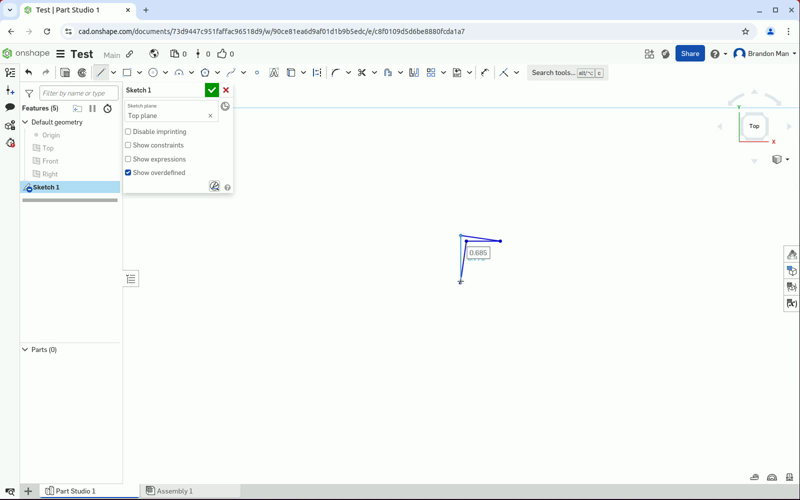
key_up(shift)
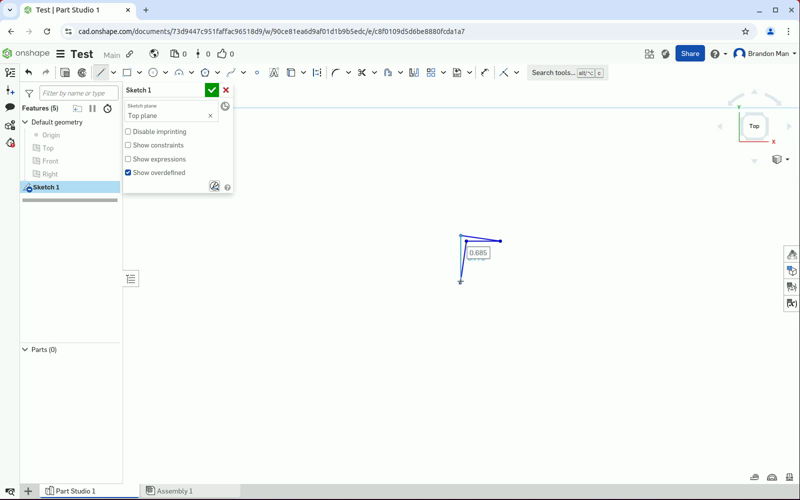
click(460, 280)
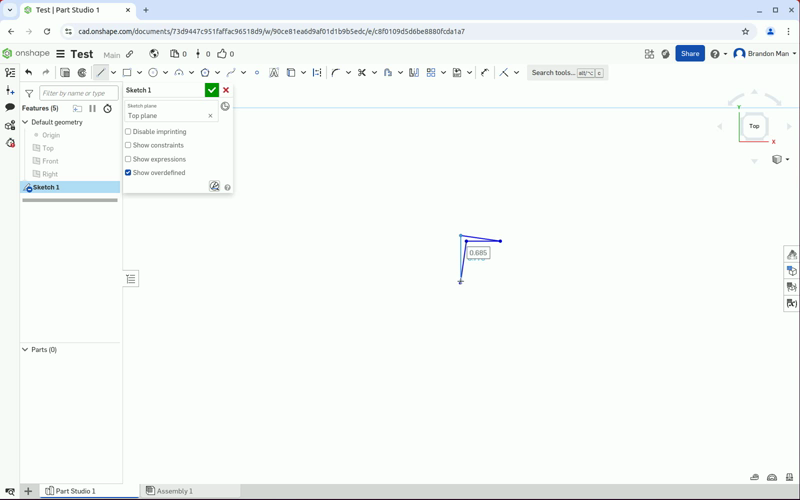
scroll(-6)
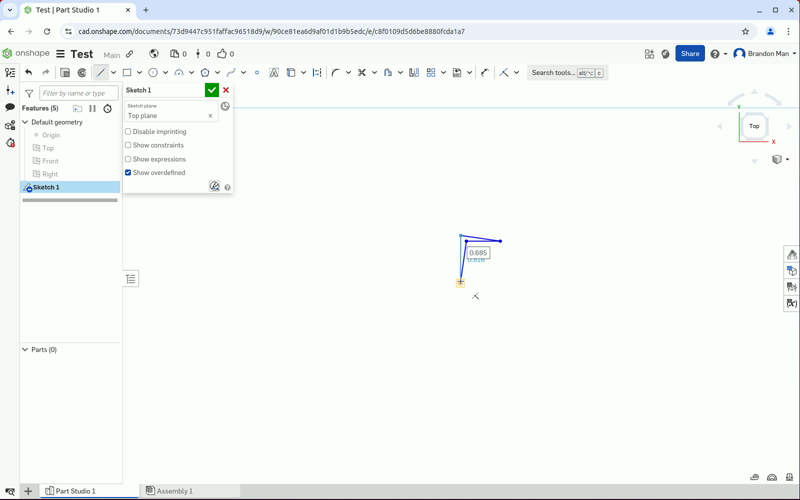
scroll(-6)
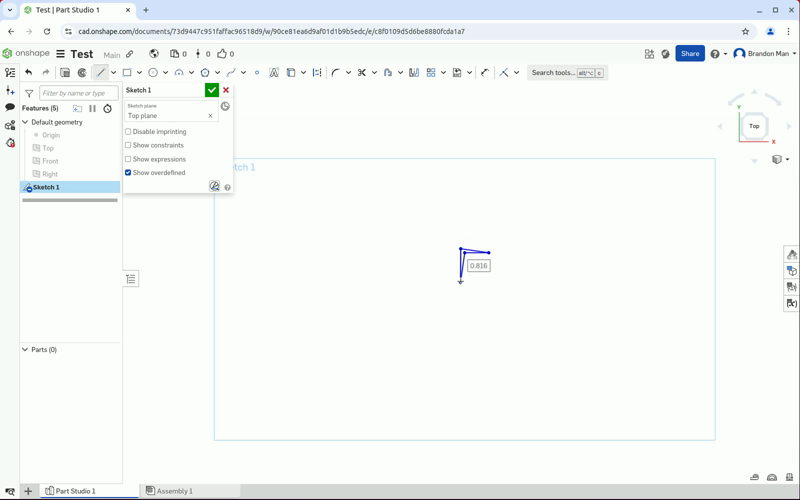
scroll(-6)
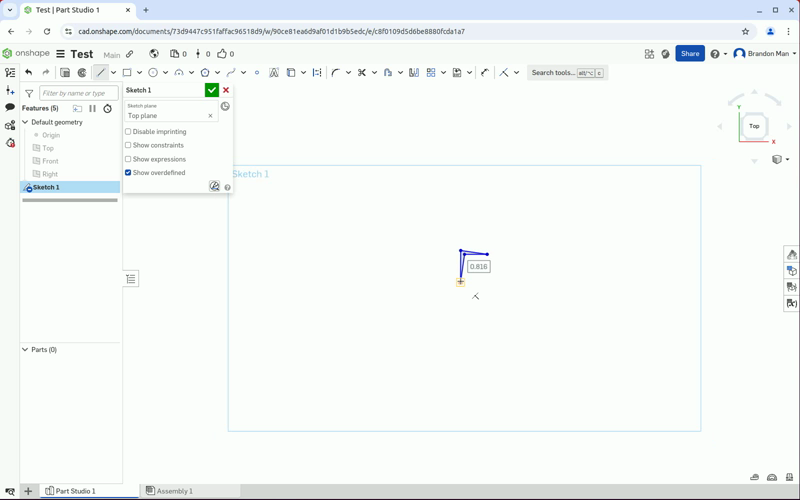
scroll(-6)
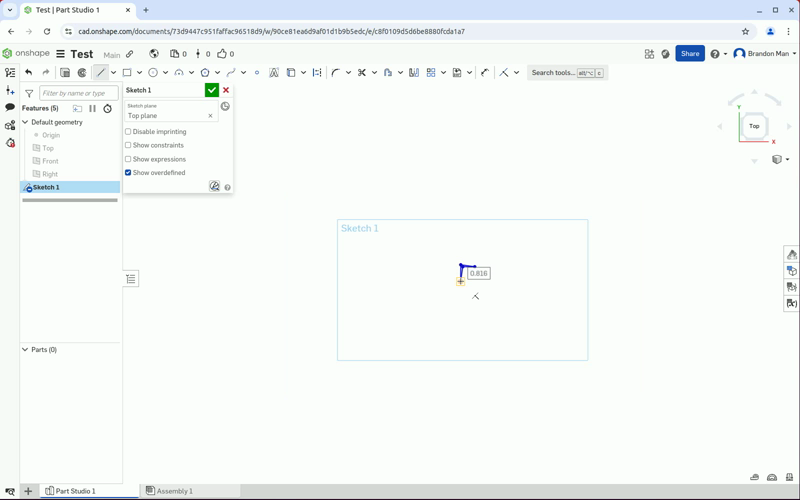
scroll(-6)
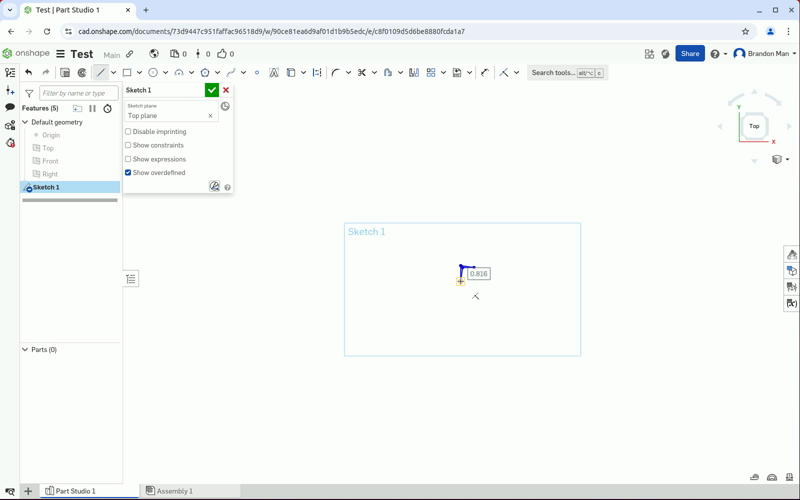
scroll(-6)
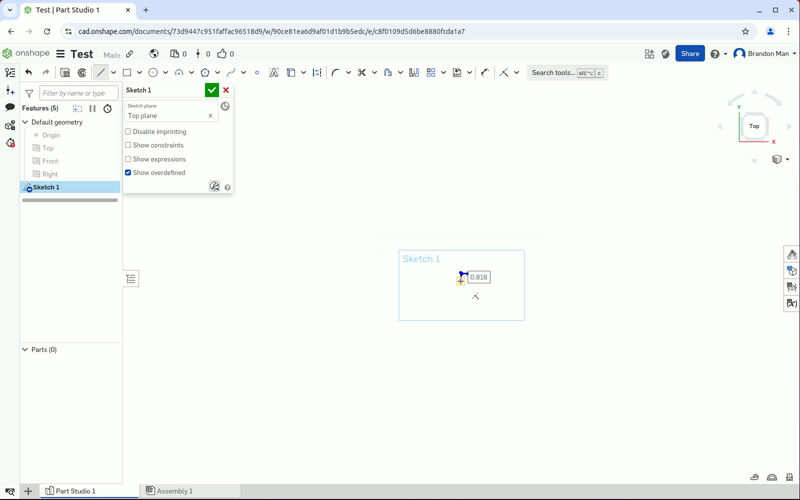
scroll(-6)
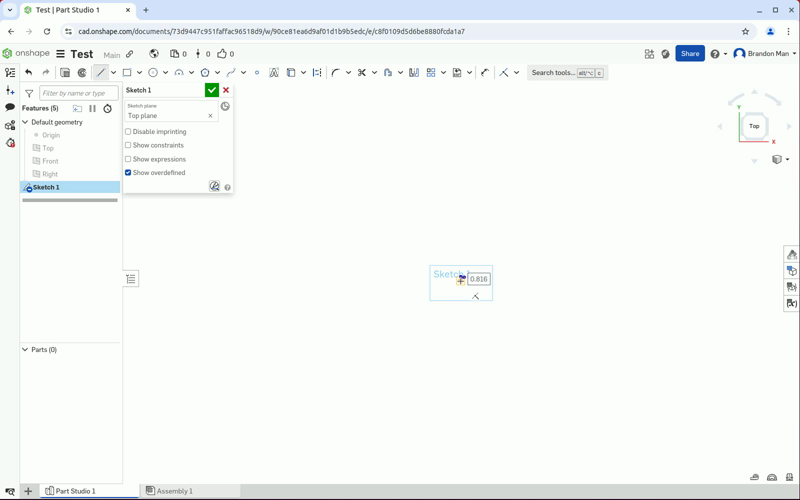
key(esc)
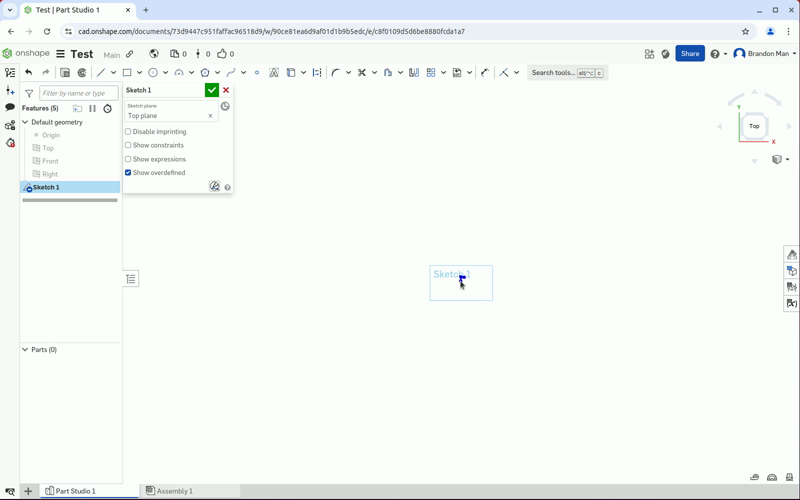
mouse_move(460, 279)
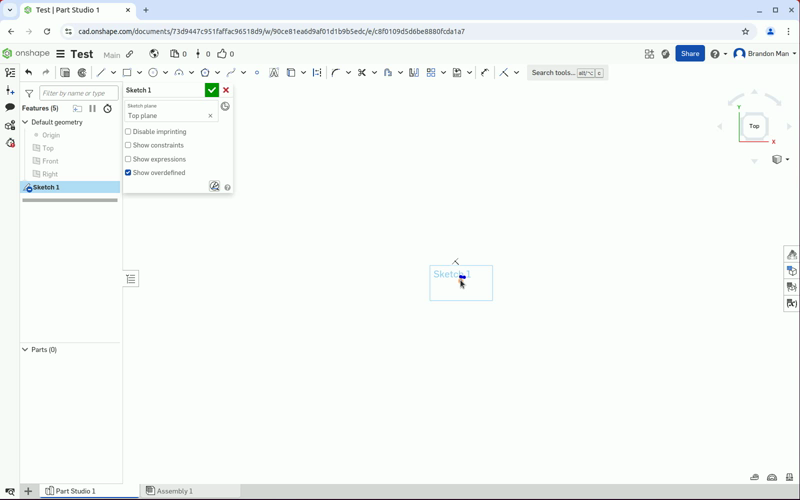
scroll(6)
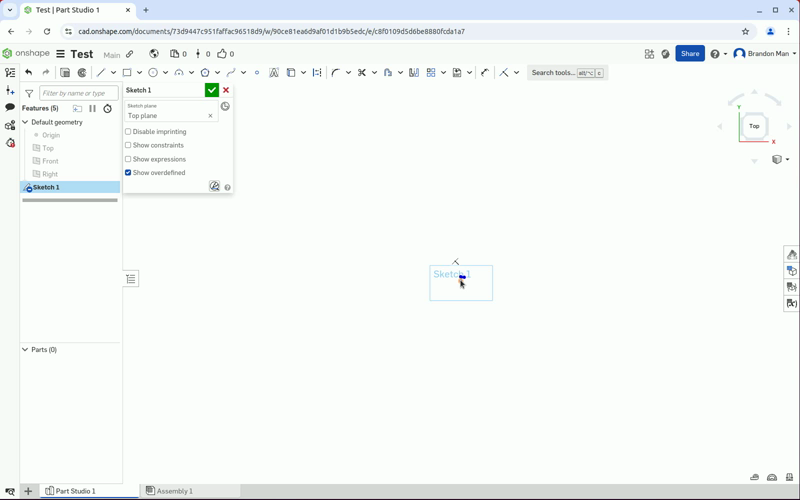
scroll(6)
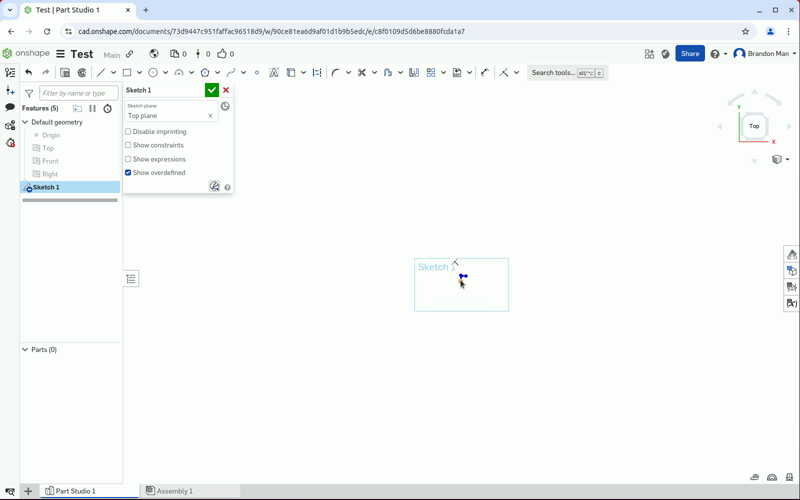
scroll(6)
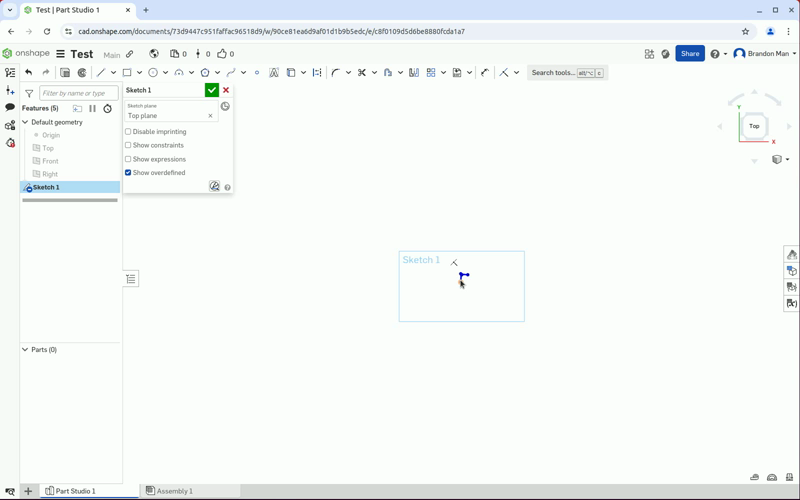
scroll(6)
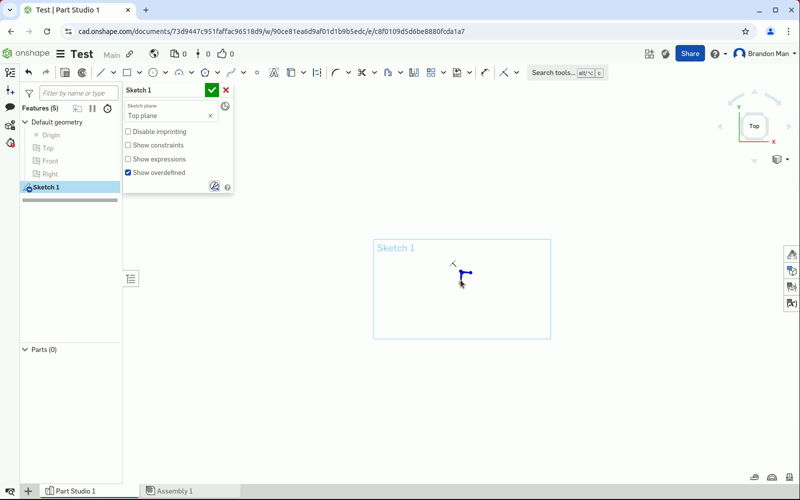
scroll(6)
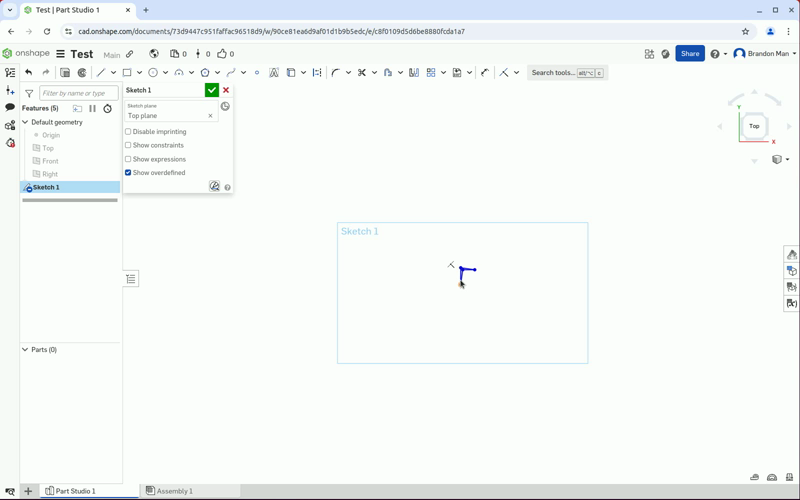
scroll(6)
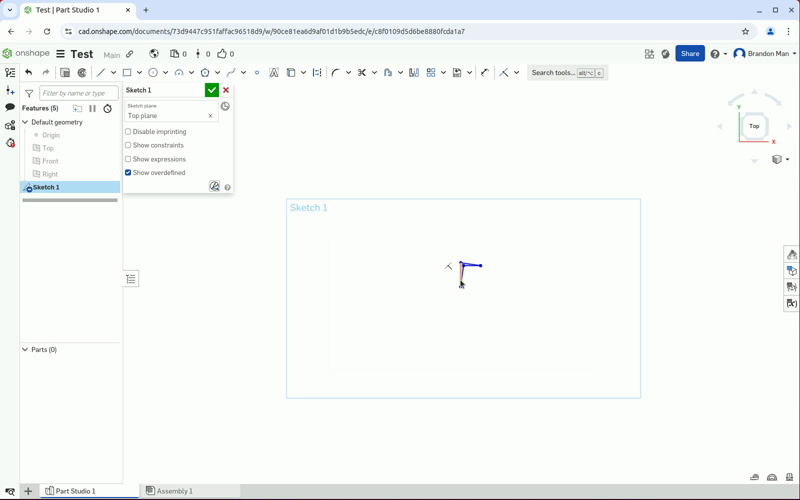
scroll(6)
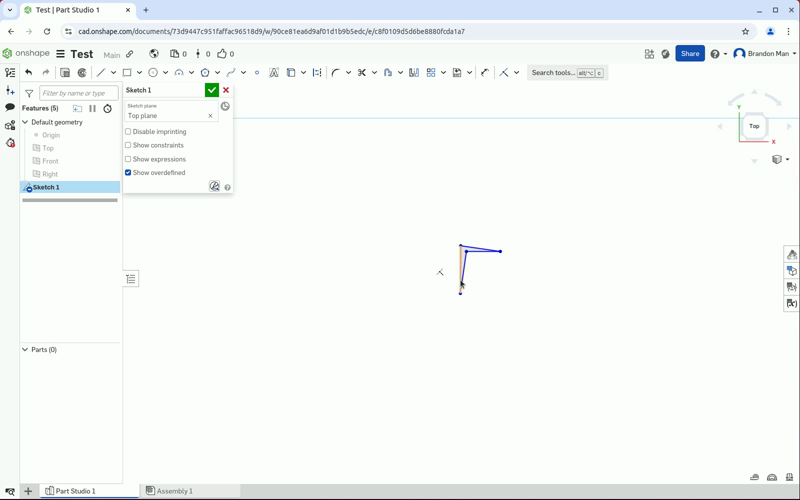
click(460, 279)
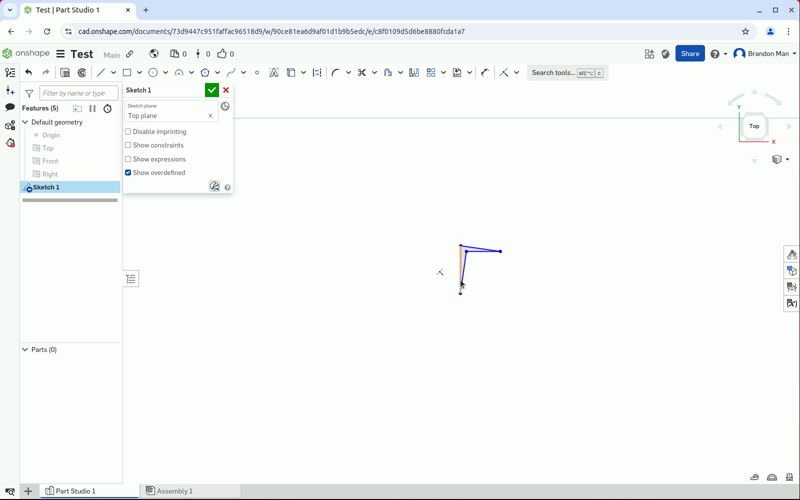
scroll(-6)
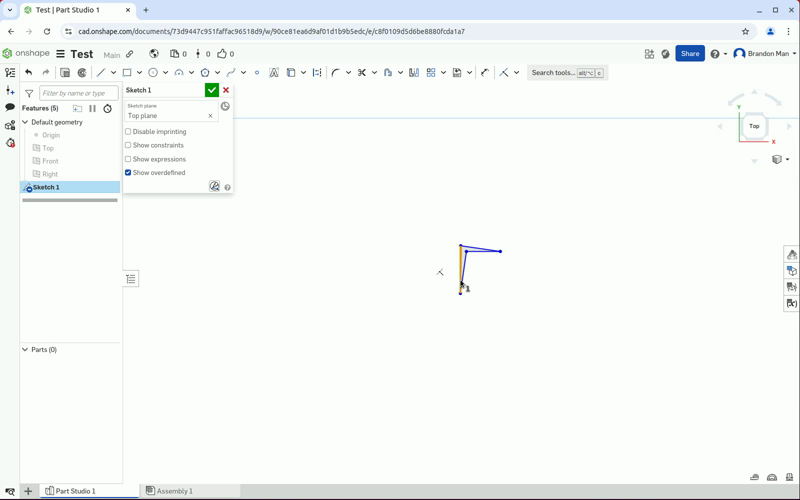
scroll(-6)
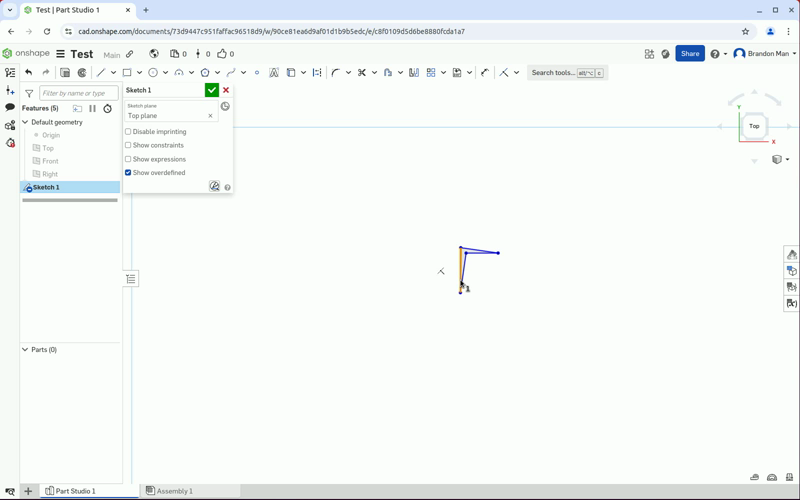
scroll(-6)
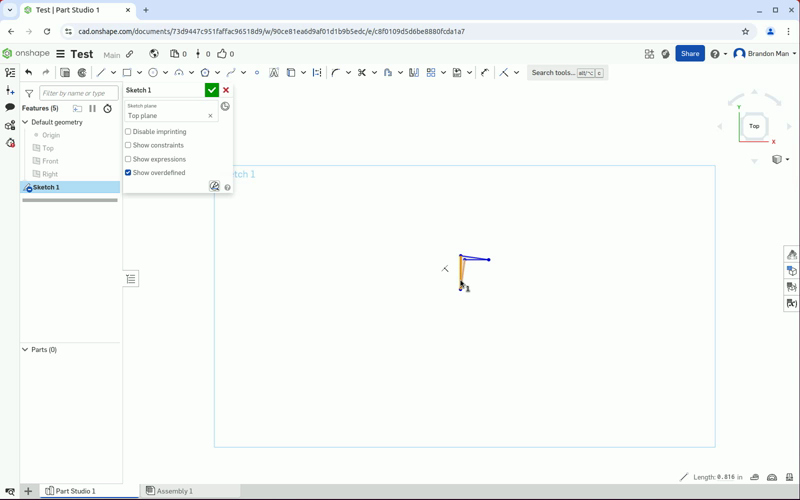
scroll(-6)
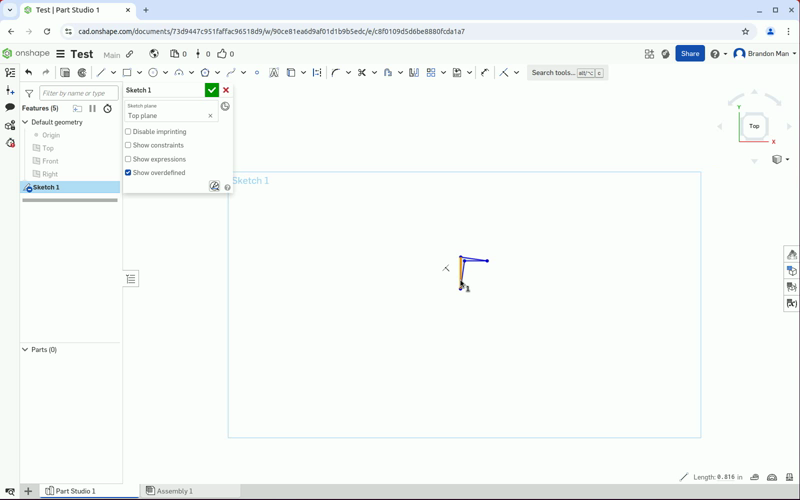
scroll(-6)
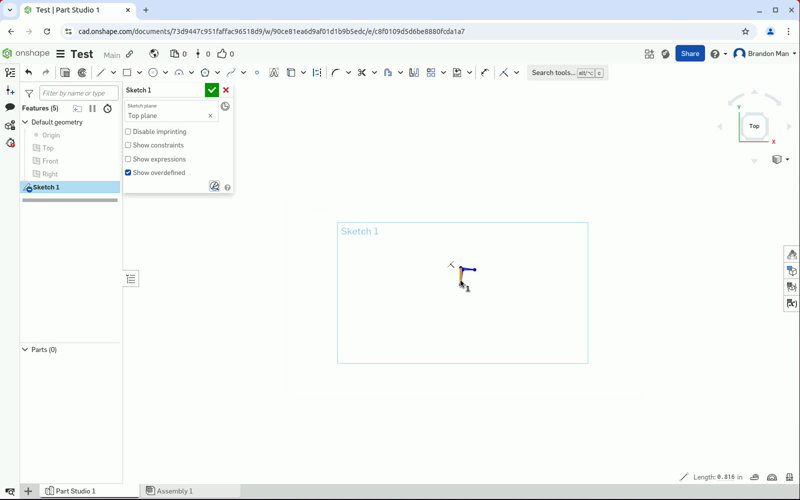
scroll(-6)
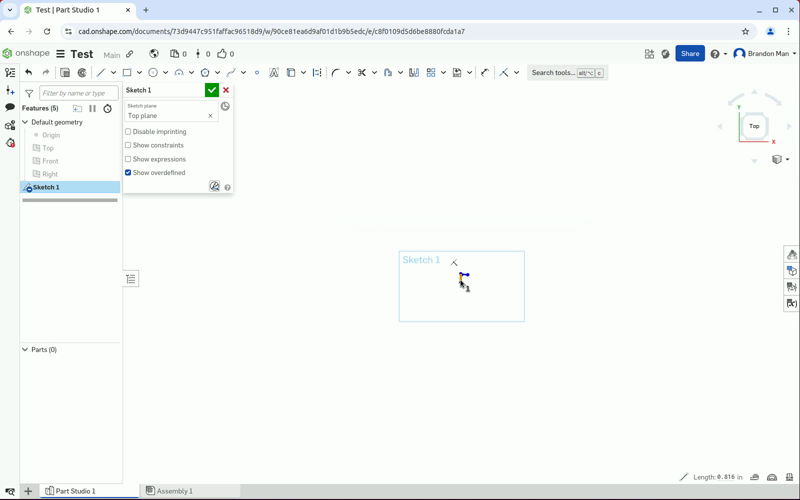
scroll(-6)
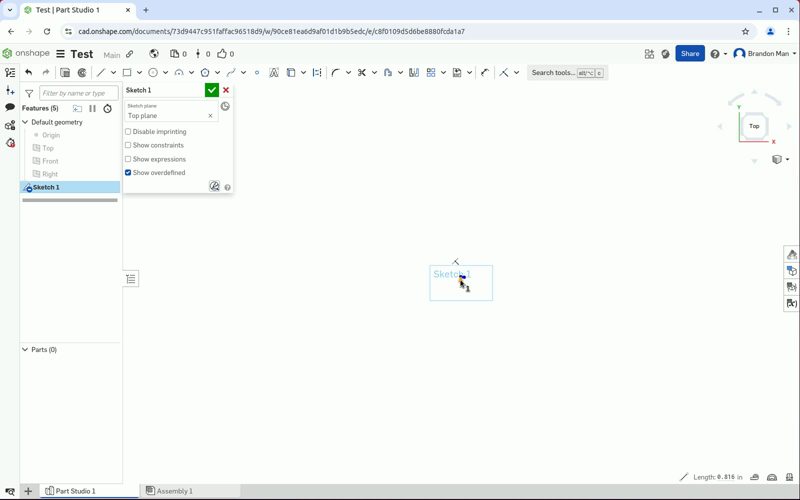
mouse_move(73, 352)
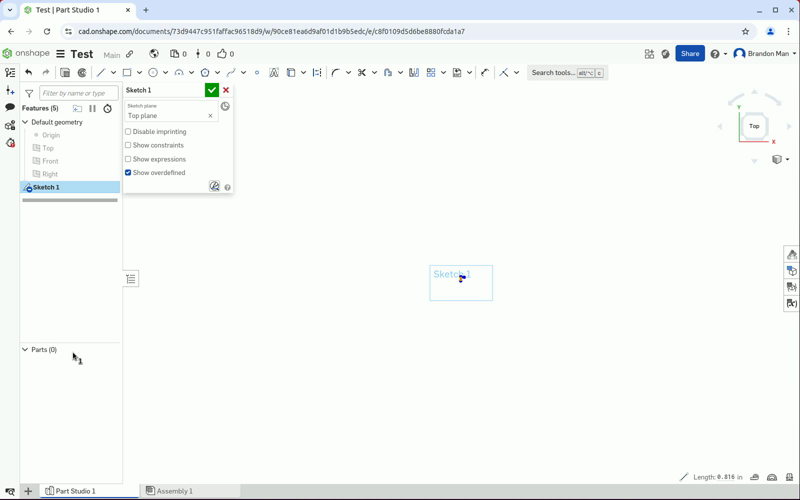
key(shift+y)
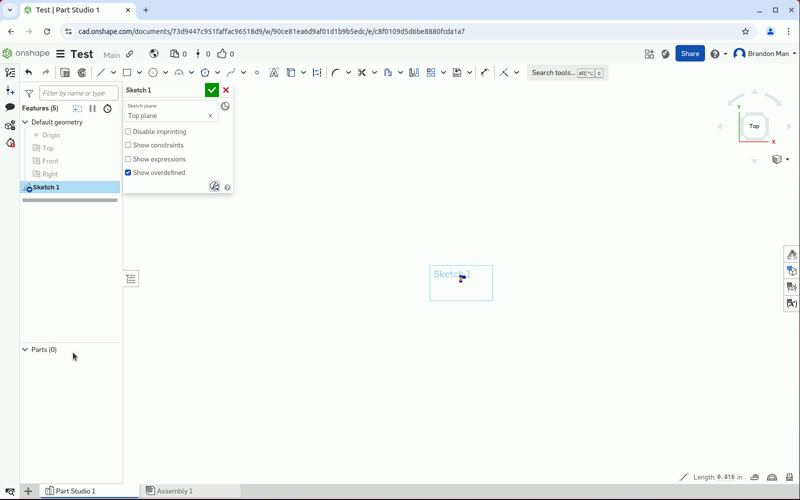
key(shift+e)
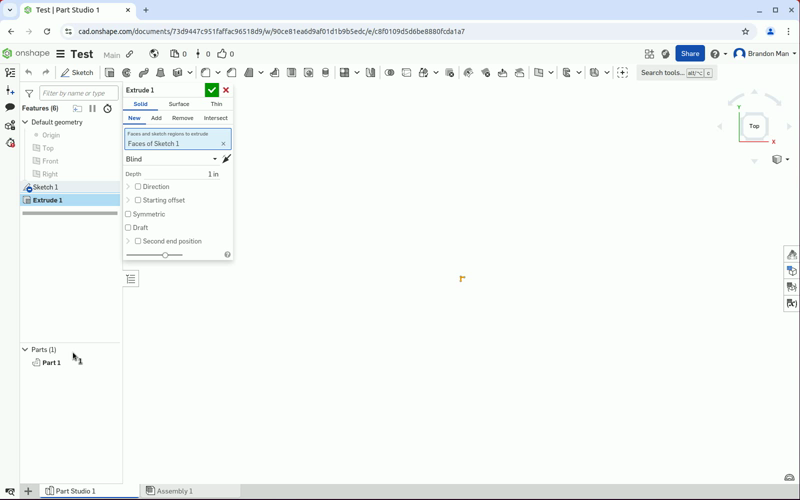
mouse_move(143, 106)
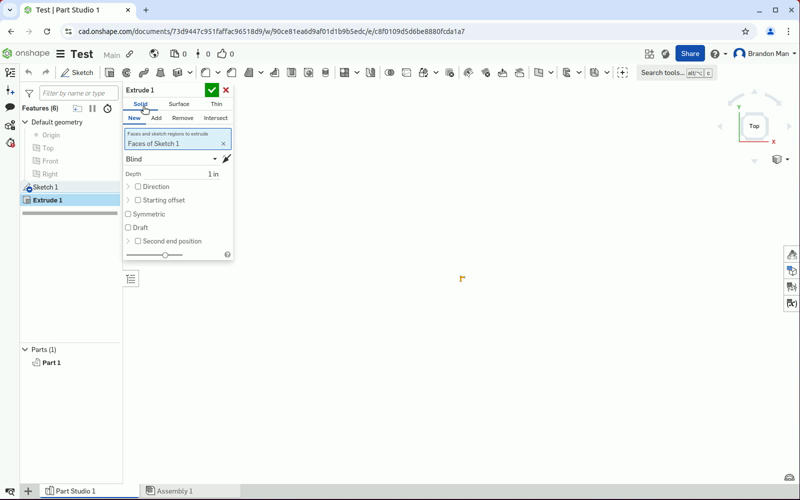
click(143, 106)
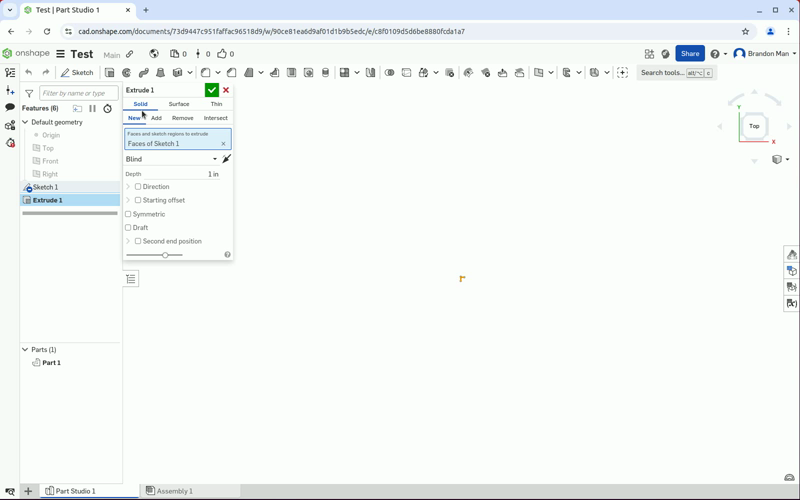
mouse_move(137, 120)
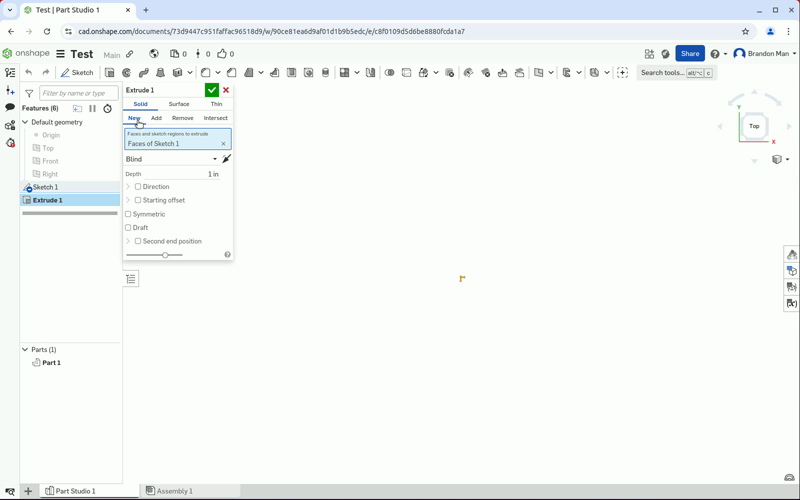
click(137, 120)
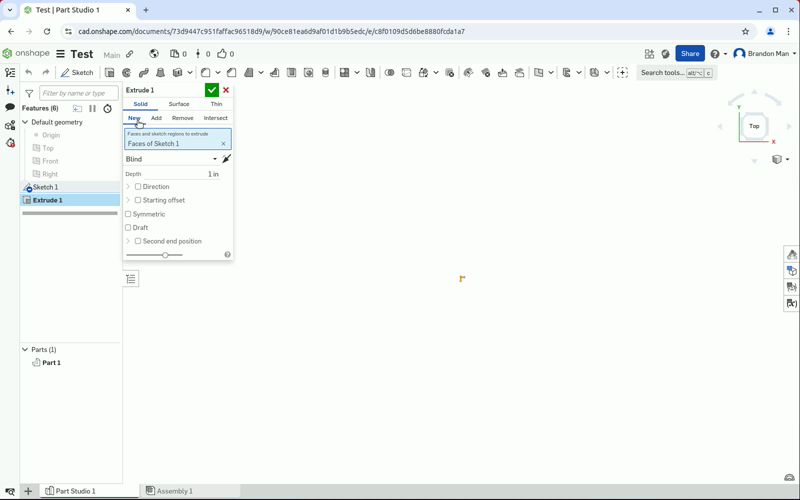
key(tab, 4)
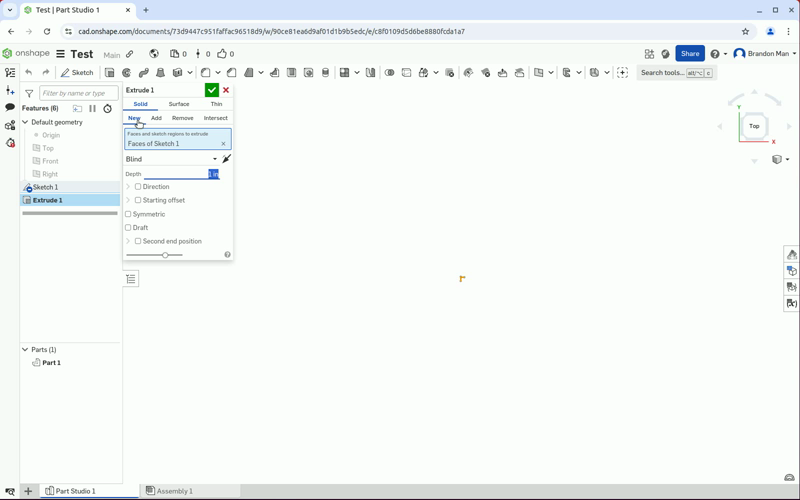
text(23.108)
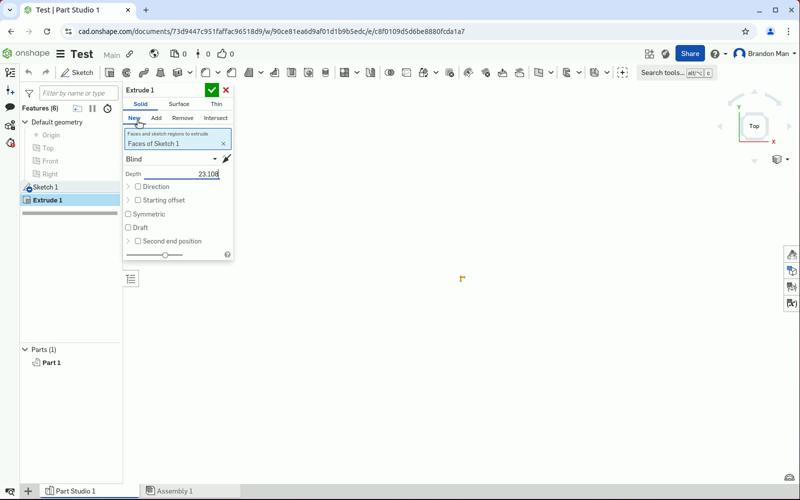
key(enter)
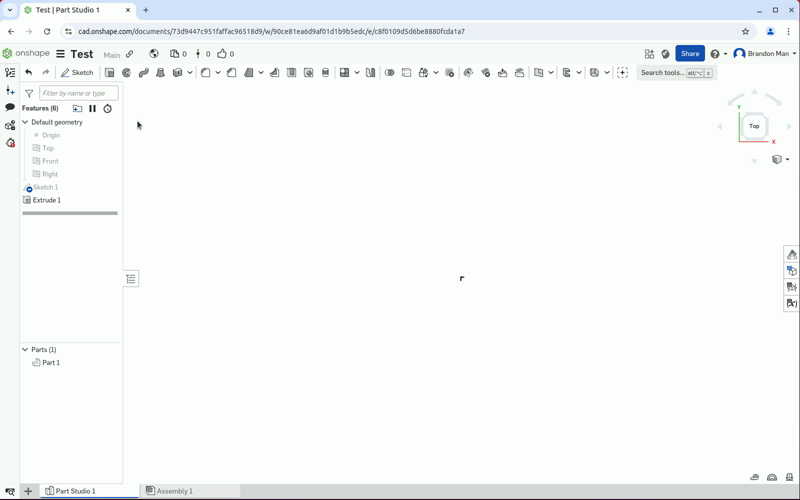
key(shift+h)
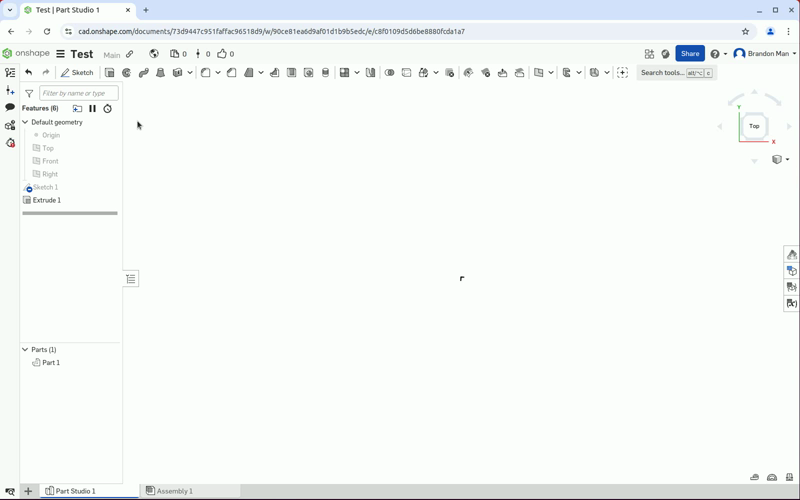
key(shift+h)
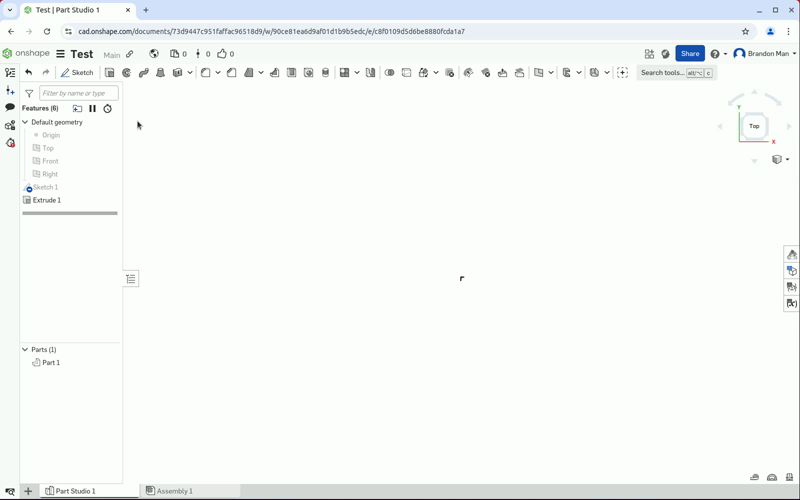
mouse_move(73, 189)
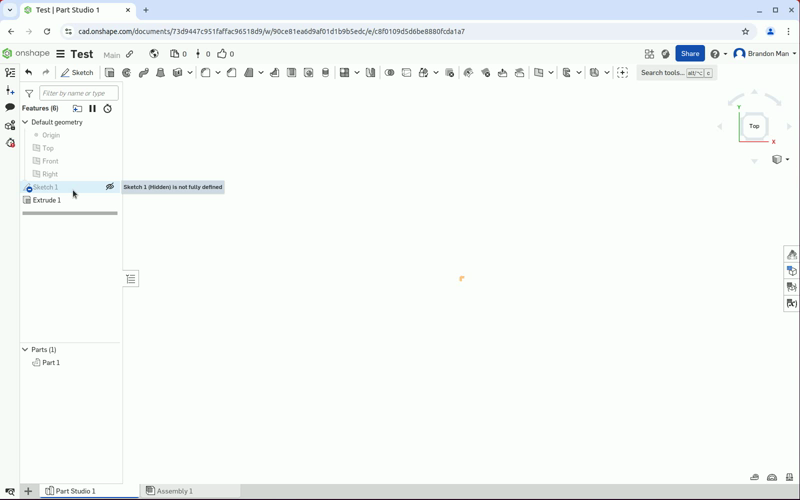
click(73, 189)
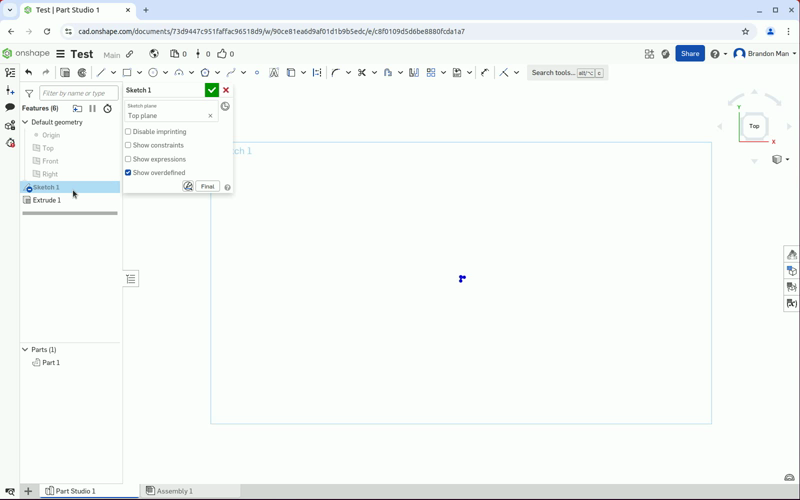
mouse_move(229, 92)
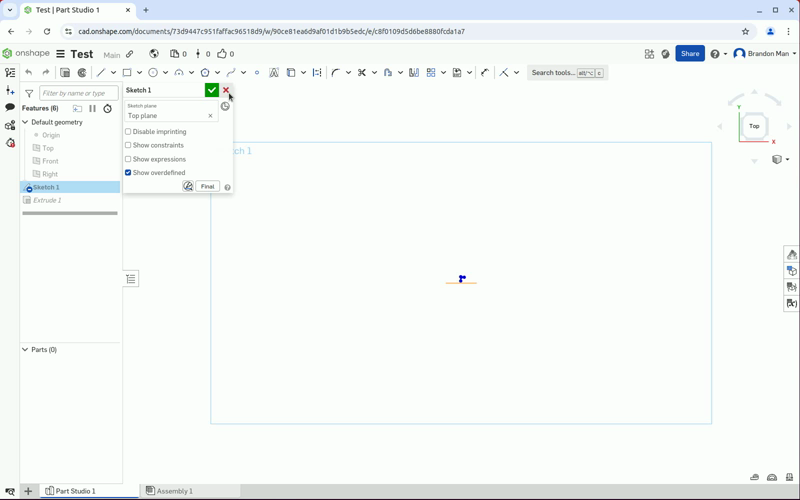
click(229, 92)
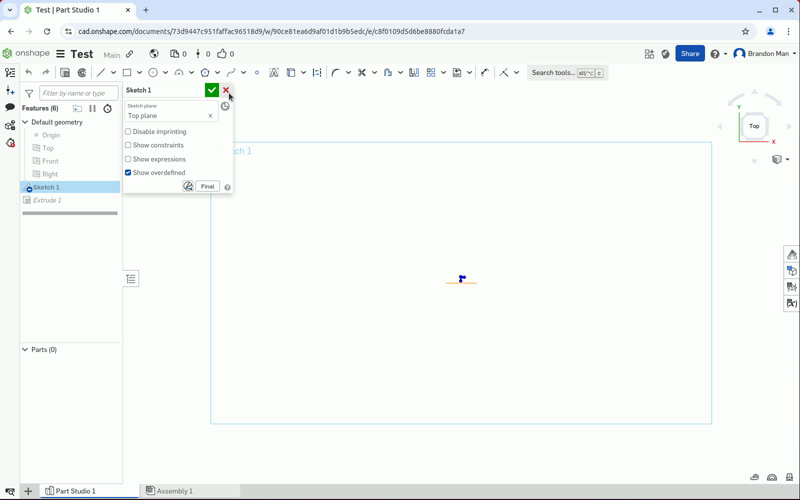
key(shift+s)
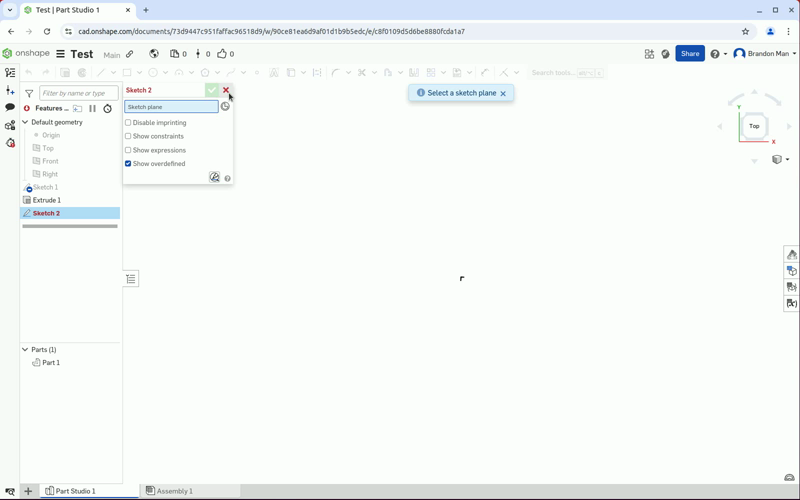
mouse_move(73, 150)
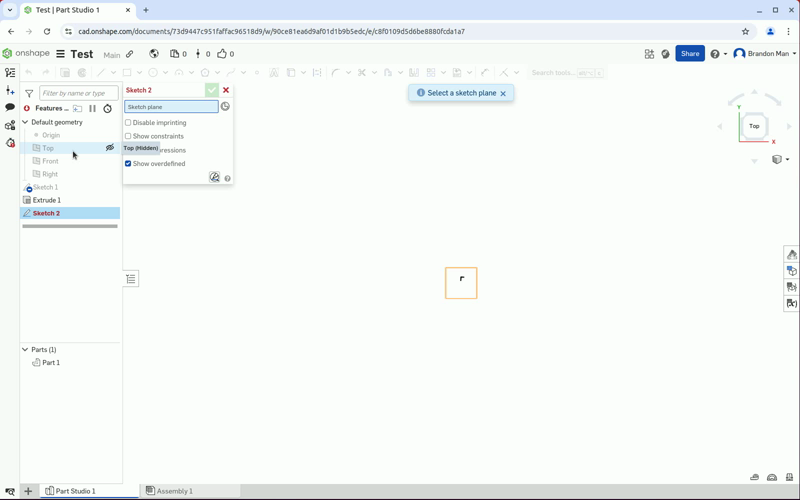
click(73, 150)
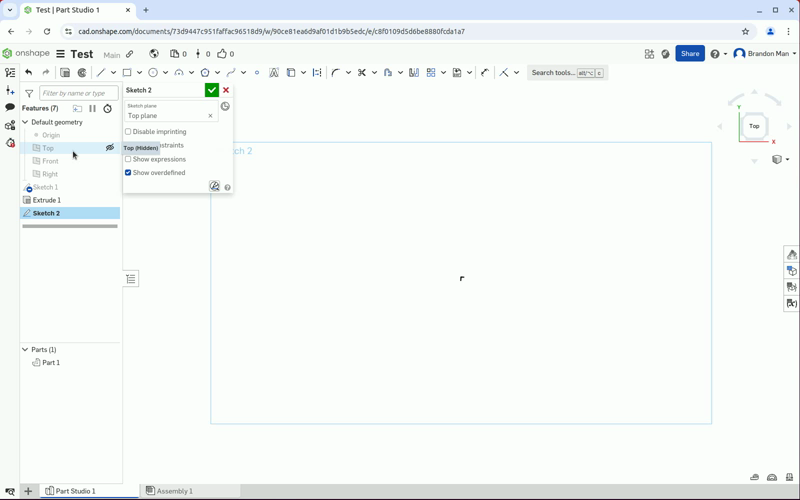
mouse_move(73, 352)
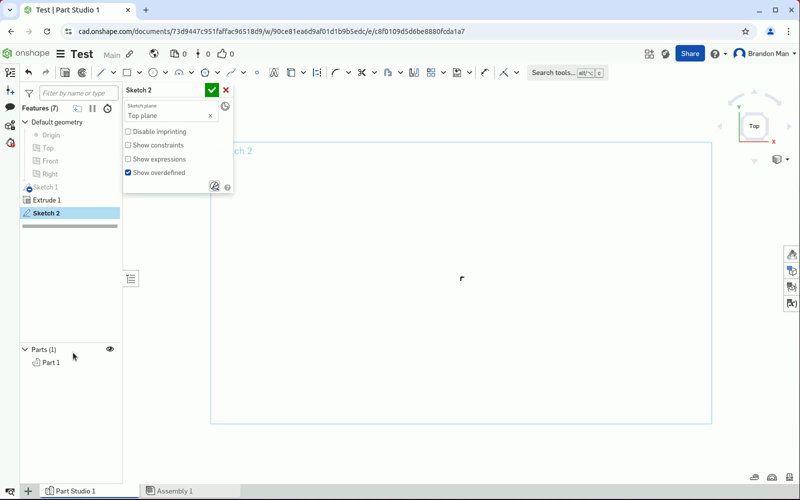
key(y)
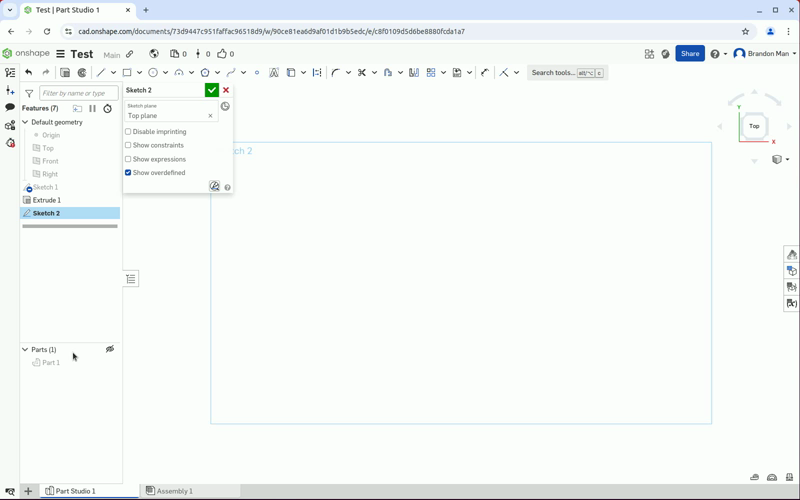
key(l)
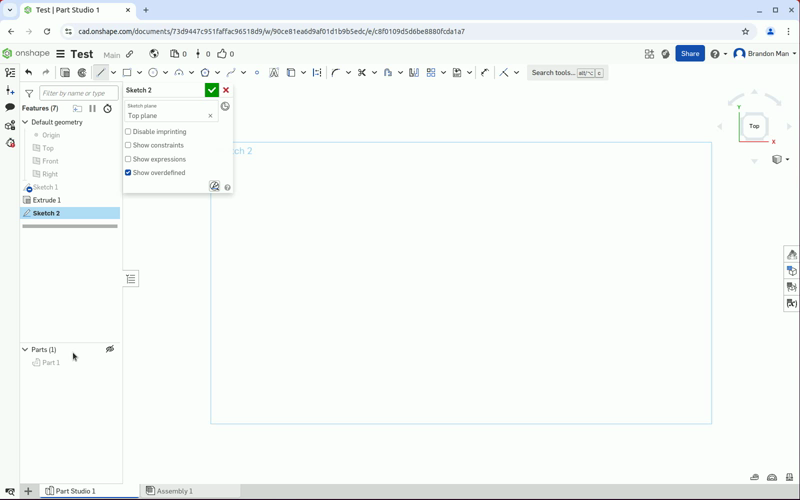
key_down(shift)
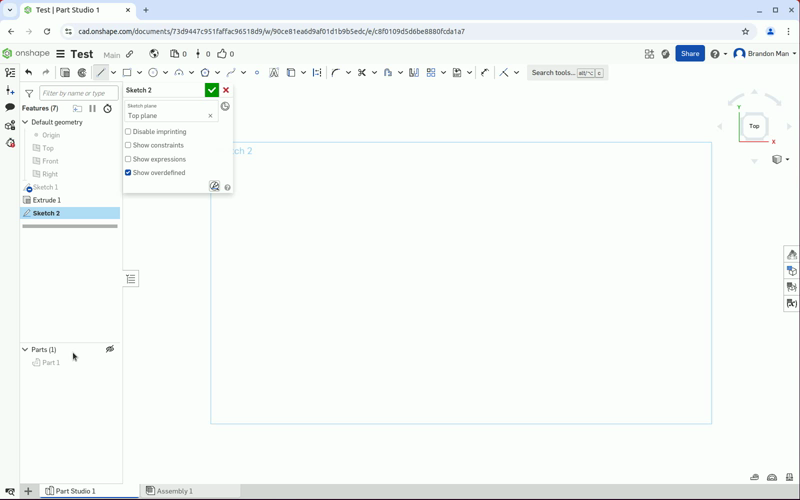
mouse_move(464, 282)
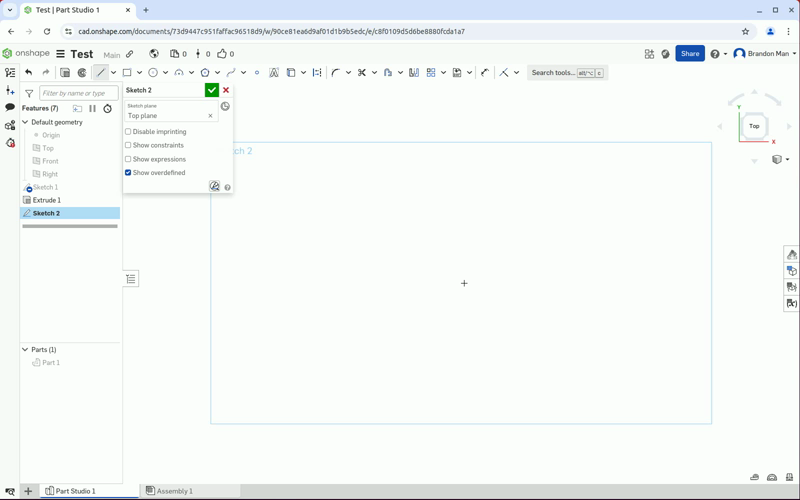
click(464, 282)
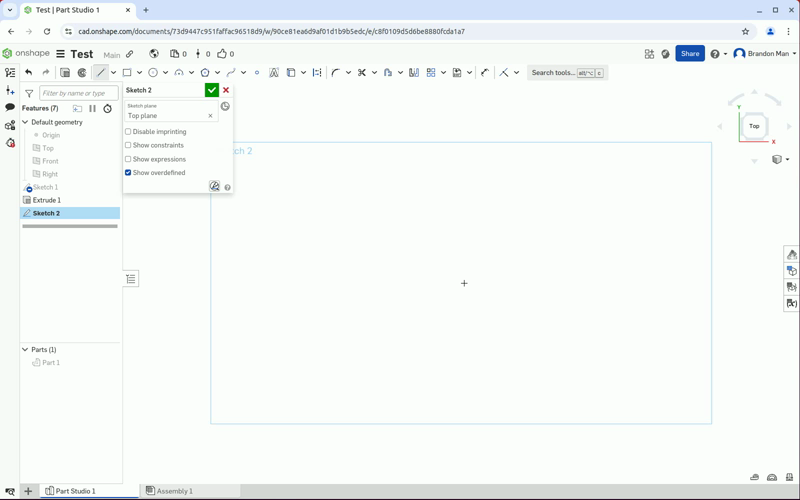
key_up(shift)
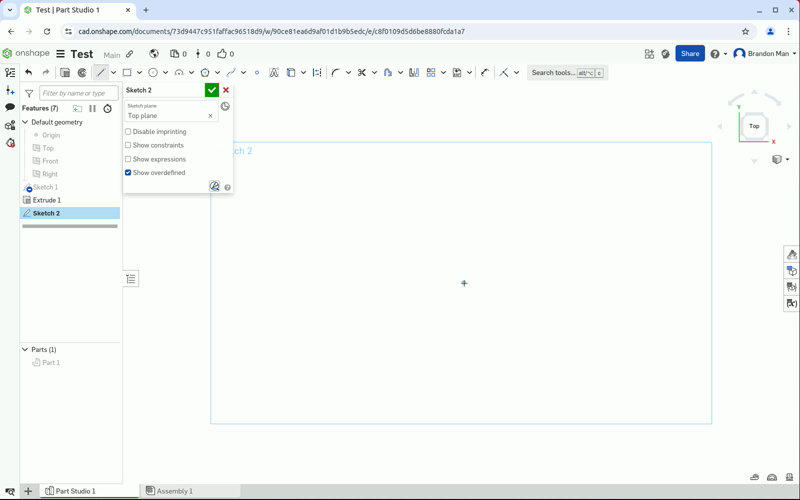
key_down(shift)
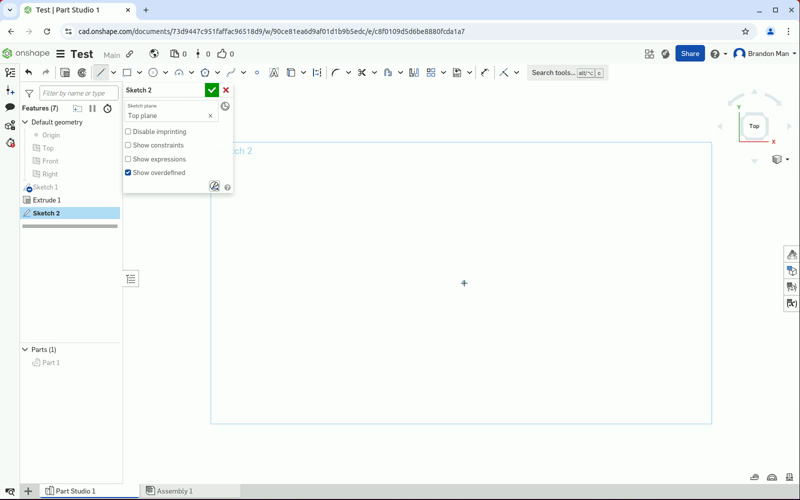
mouse_move(494, 282)
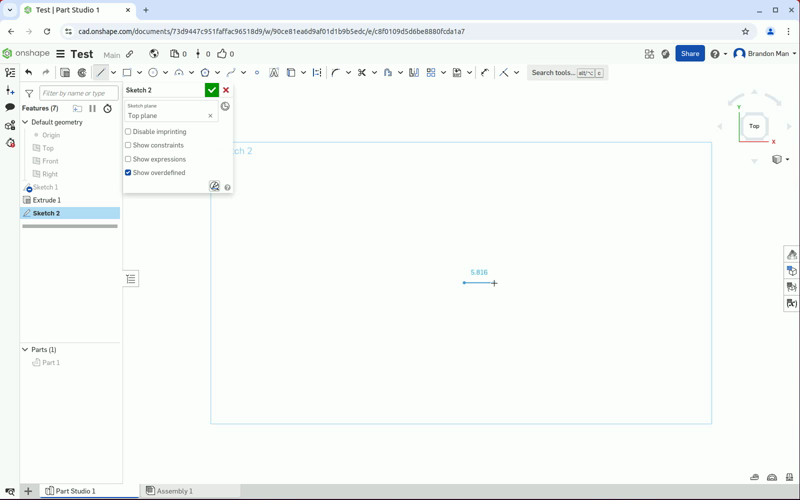
mouse_move(467, 282)
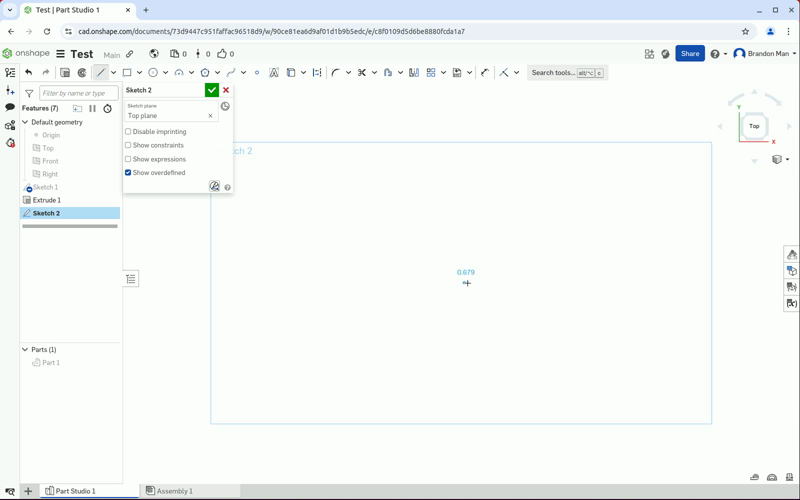
scroll(6)
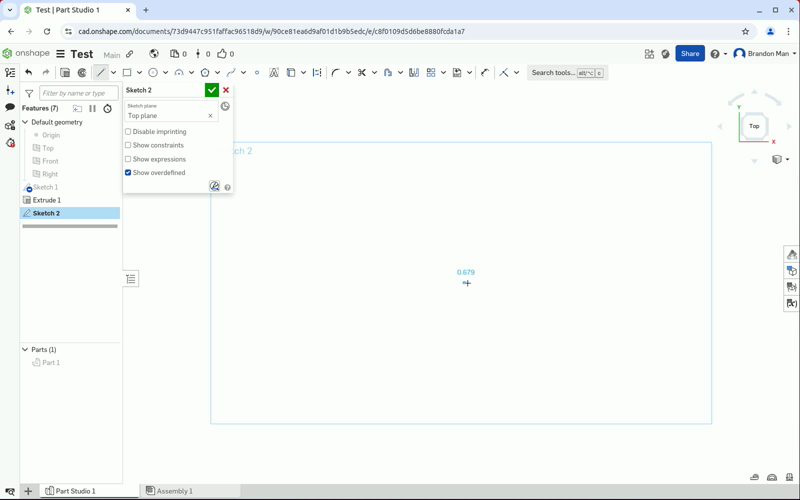
scroll(6)
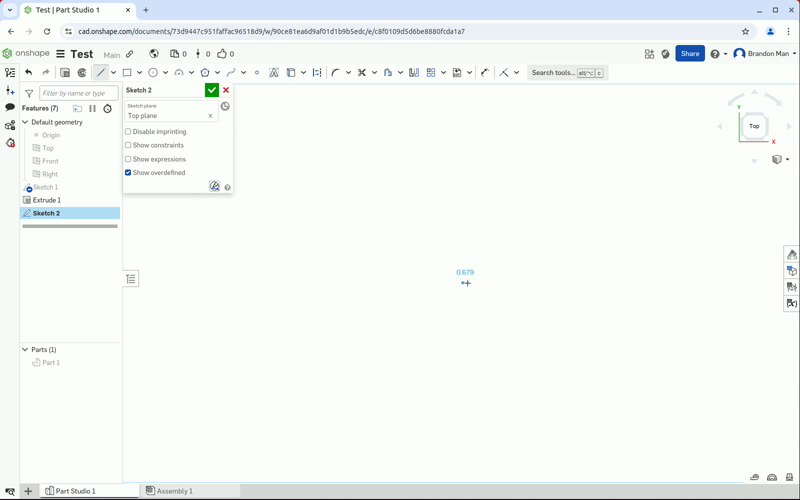
scroll(6)
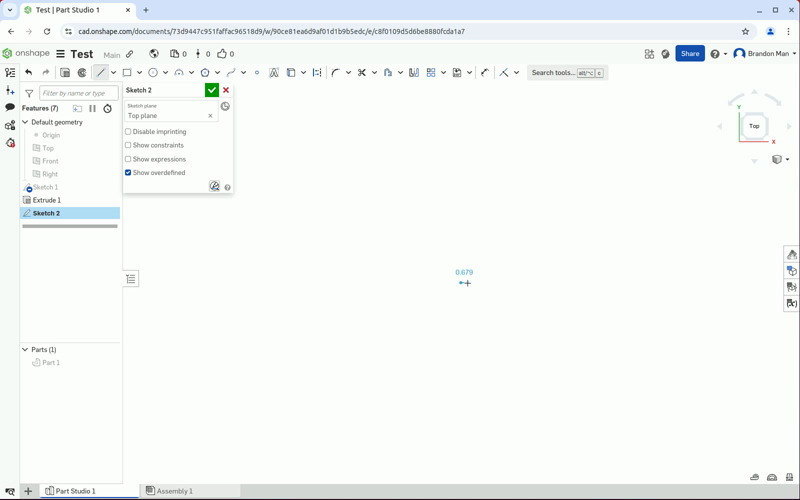
scroll(6)
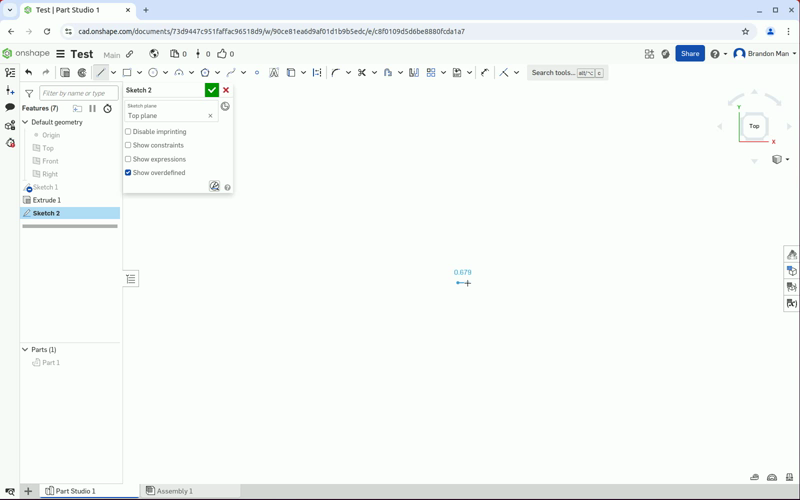
scroll(6)
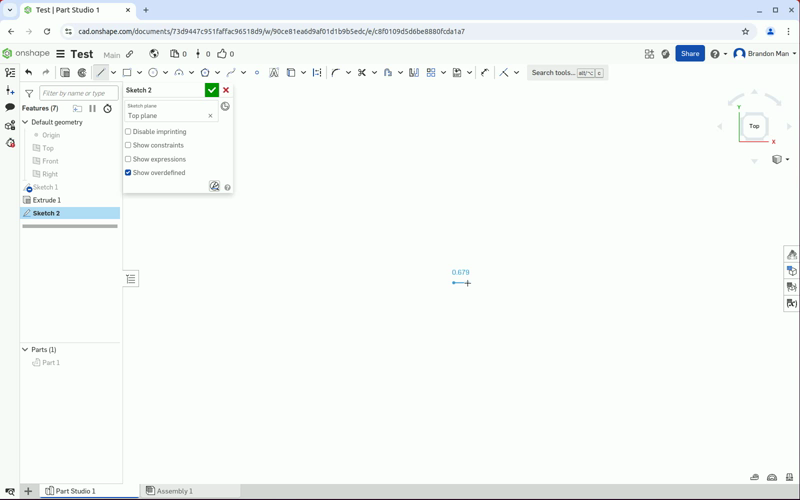
scroll(6)
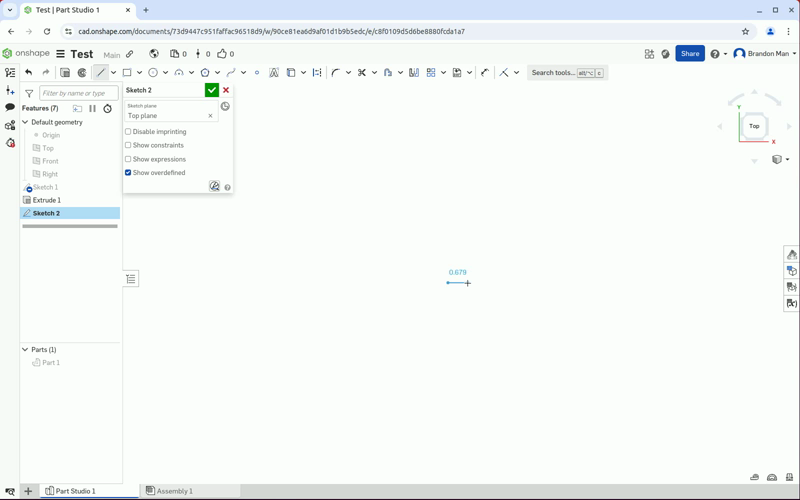
scroll(6)
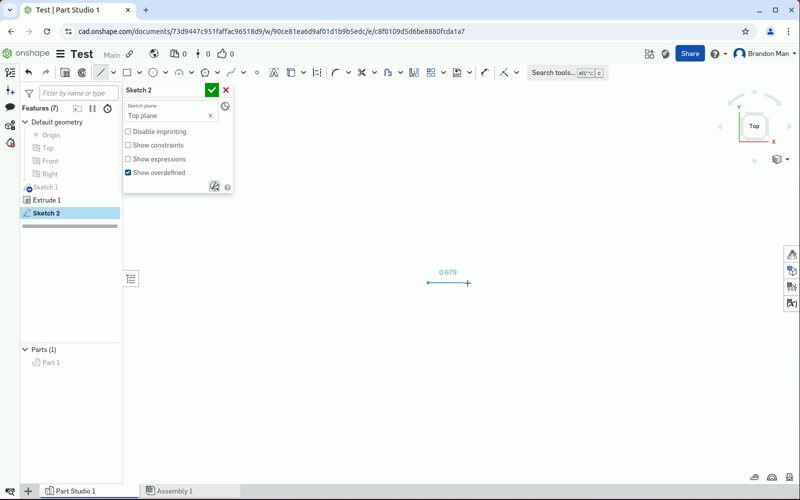
click(467, 282)
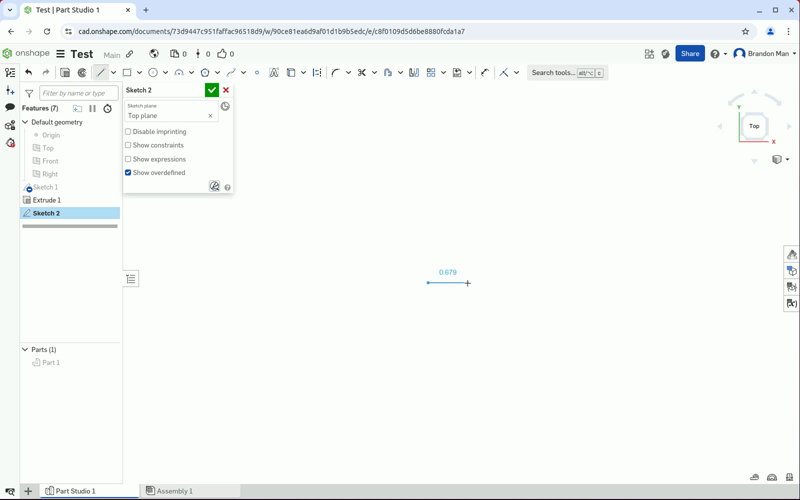
scroll(-6)
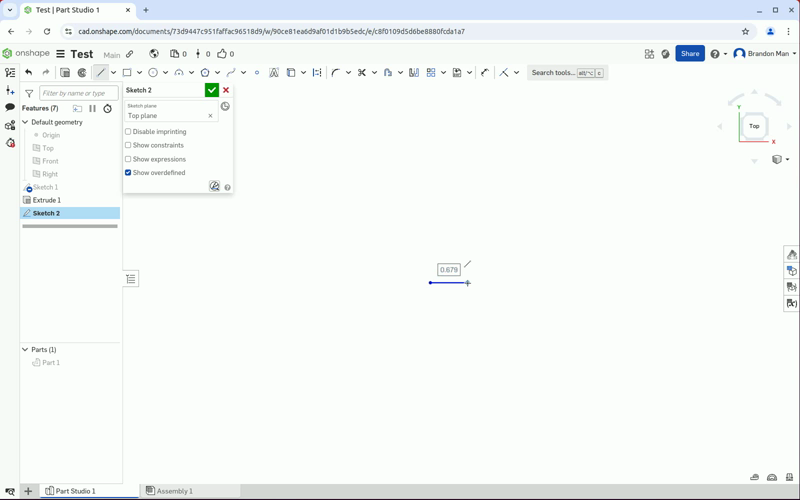
scroll(-6)
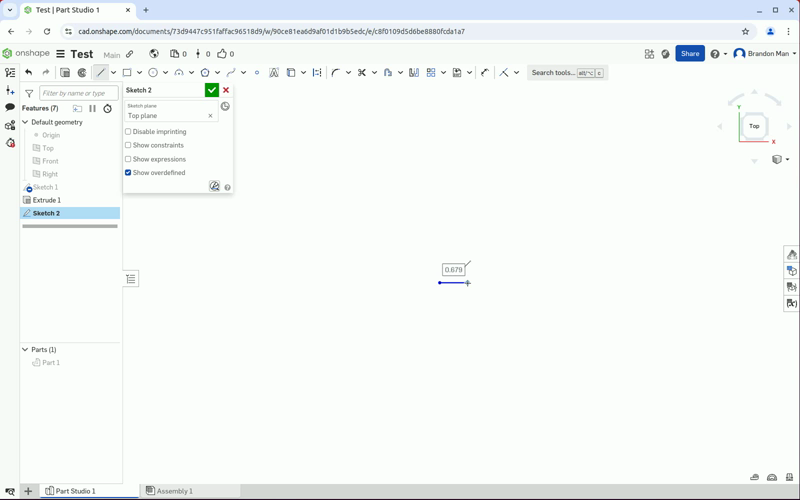
scroll(-6)
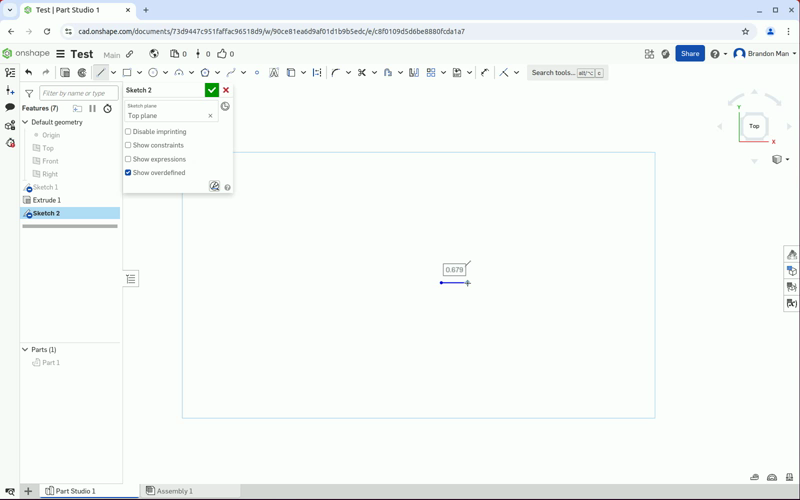
scroll(-6)
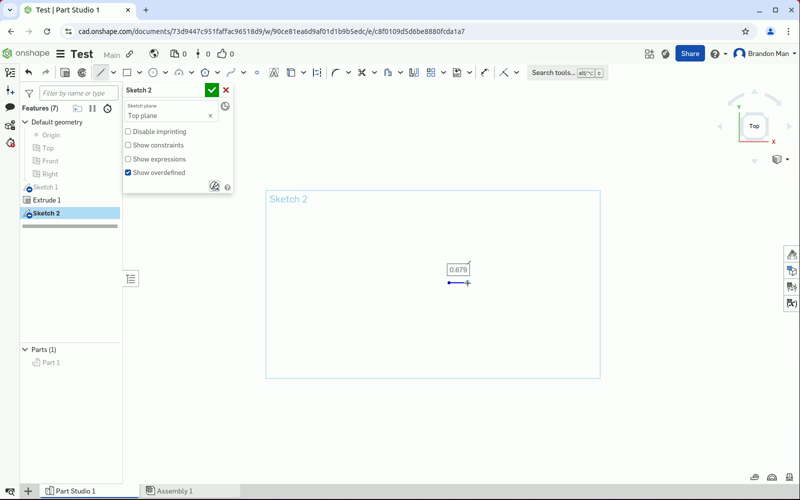
scroll(-6)
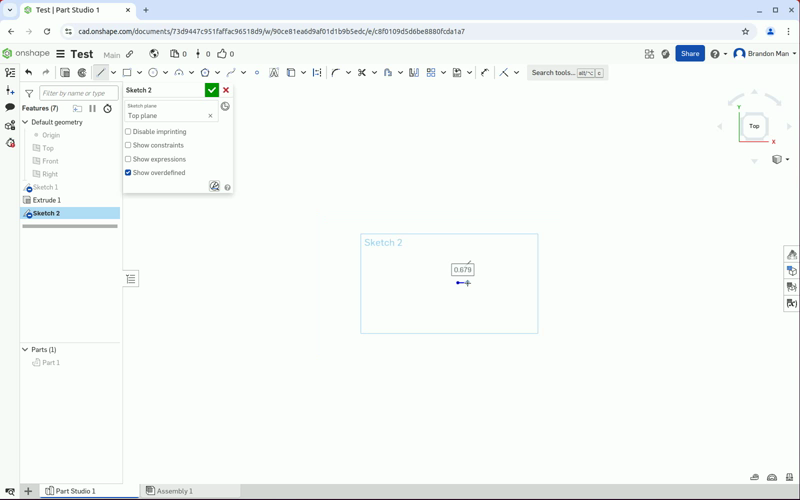
scroll(-6)
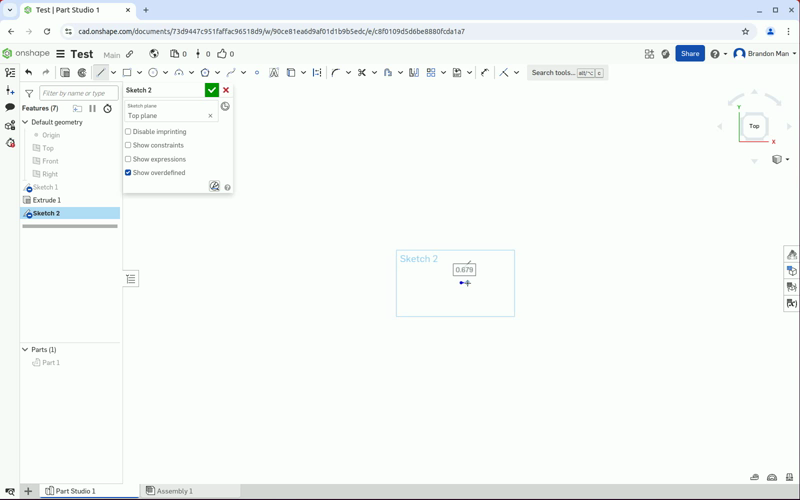
scroll(-6)
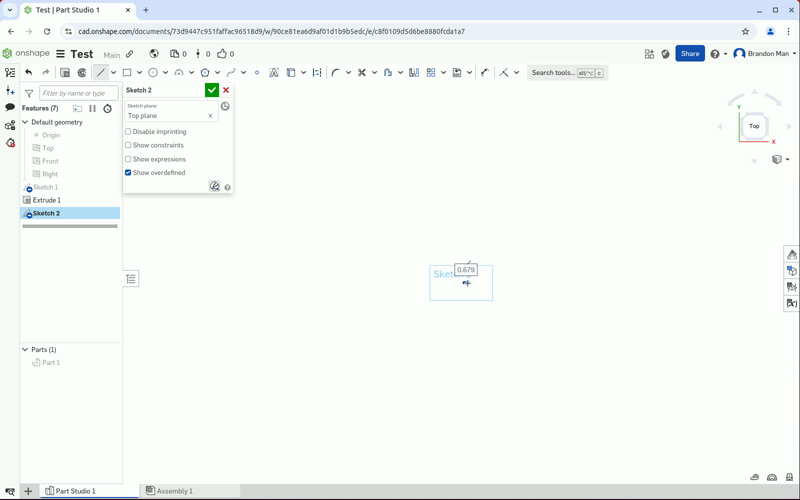
key_up(shift)
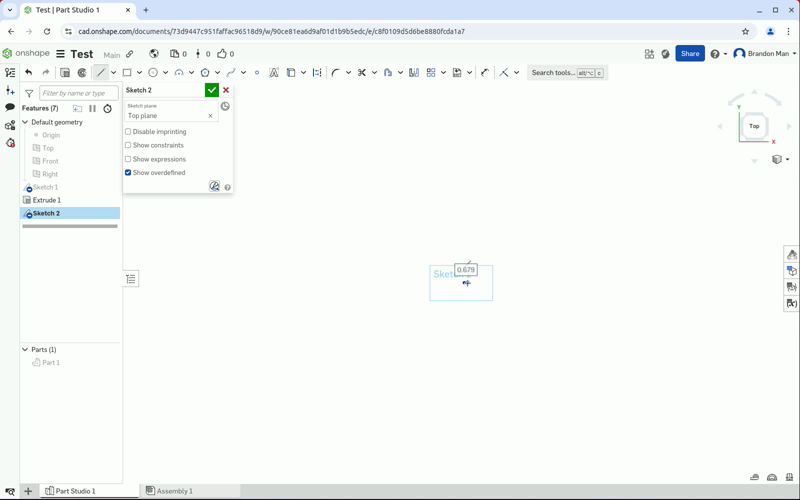
key_down(shift)
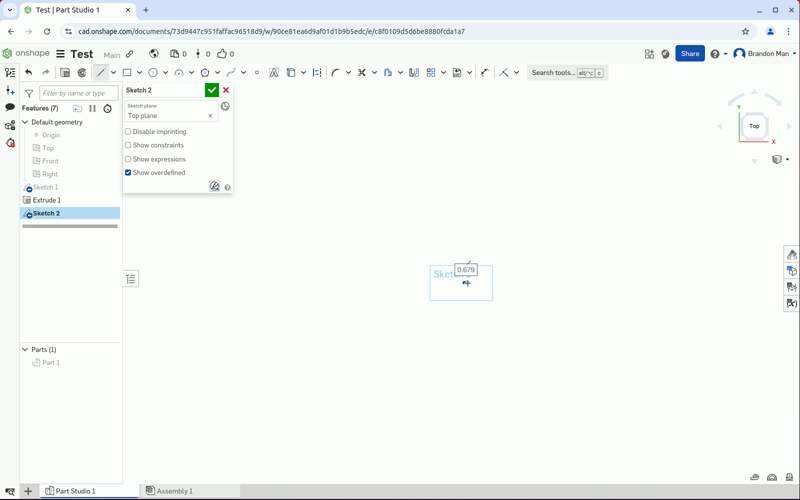
mouse_move(497, 282)
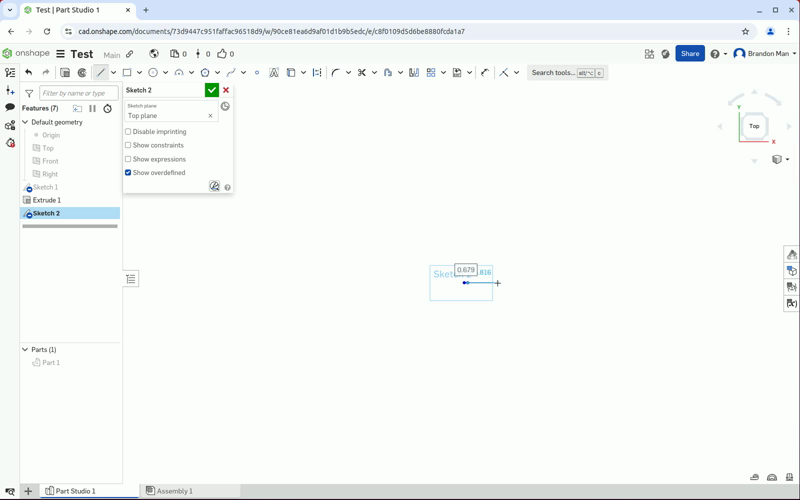
mouse_move(467, 279)
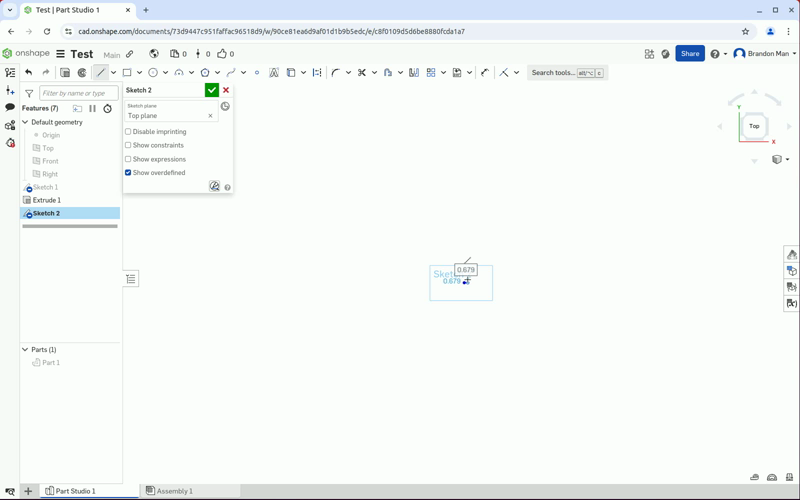
scroll(6)
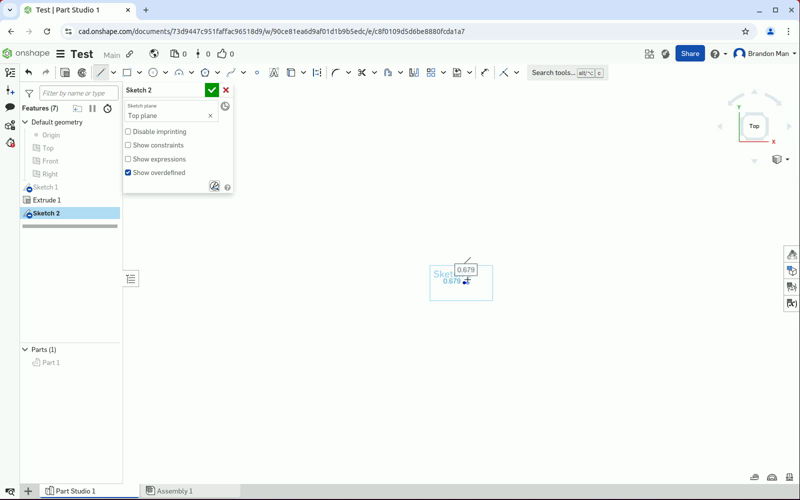
scroll(6)
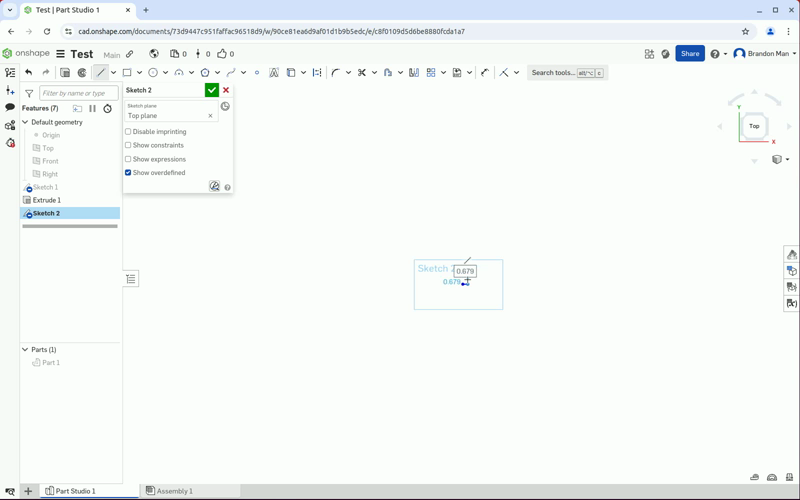
scroll(6)
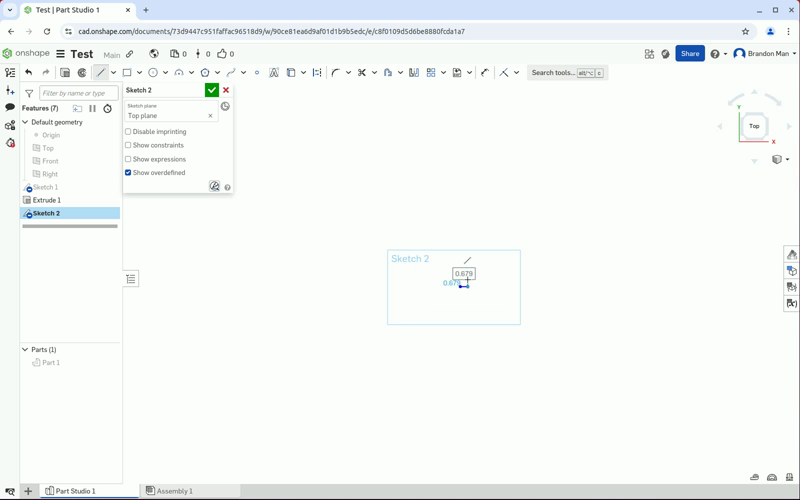
scroll(6)
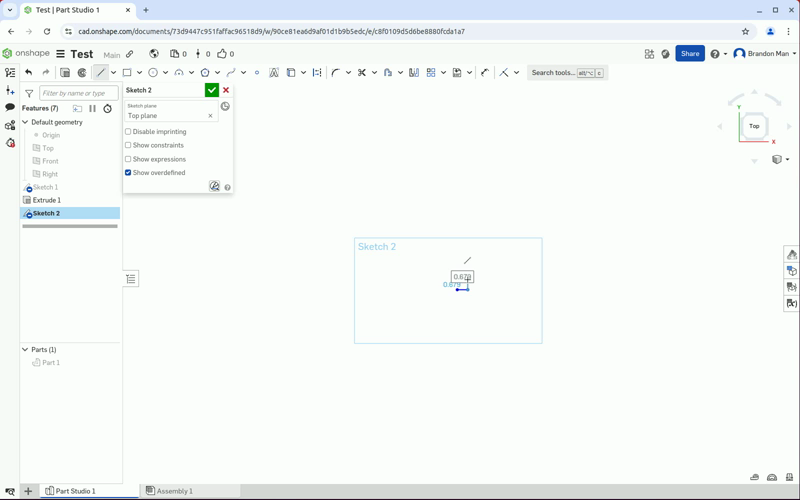
scroll(6)
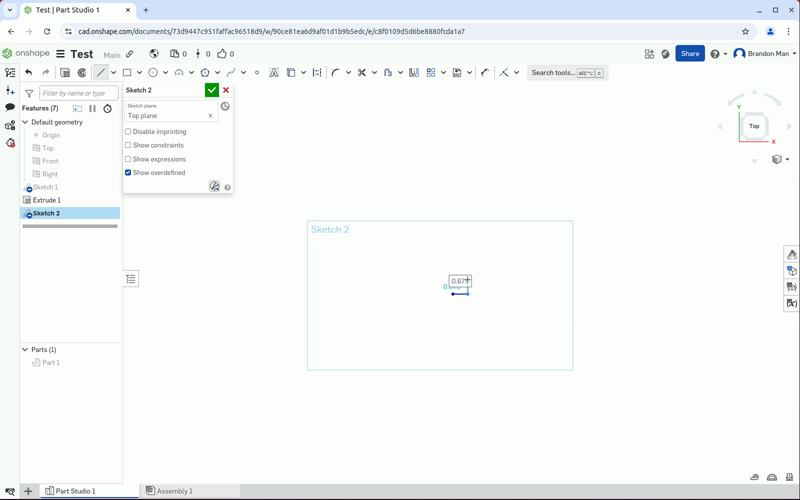
scroll(6)
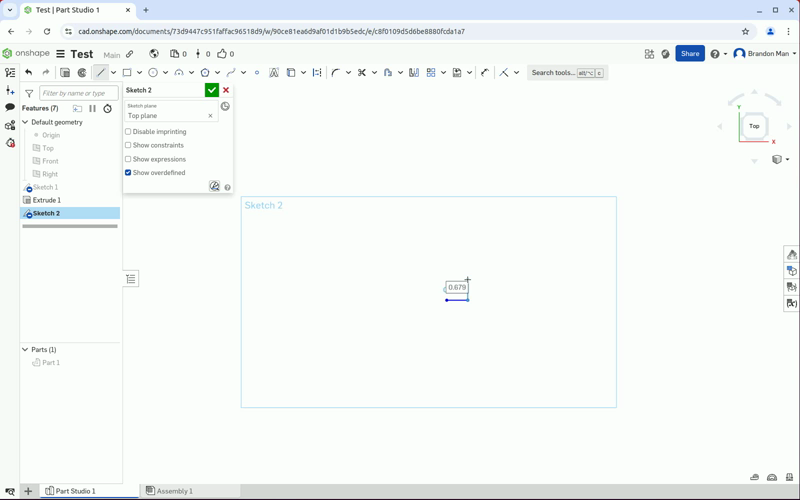
scroll(6)
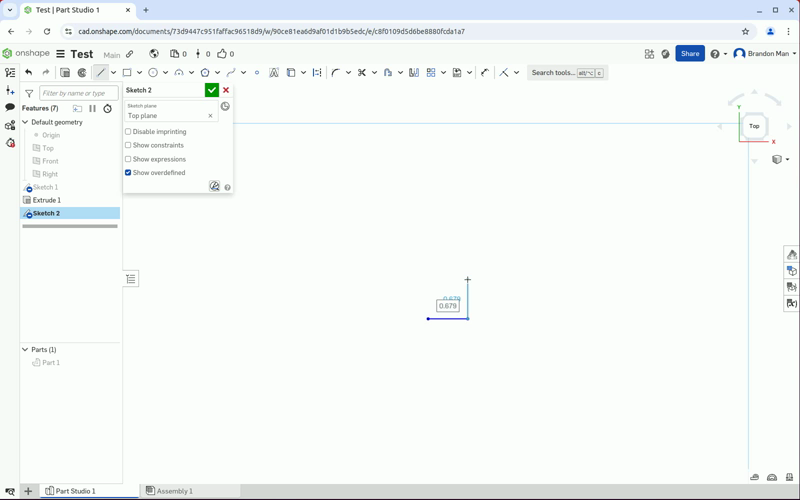
click(467, 279)
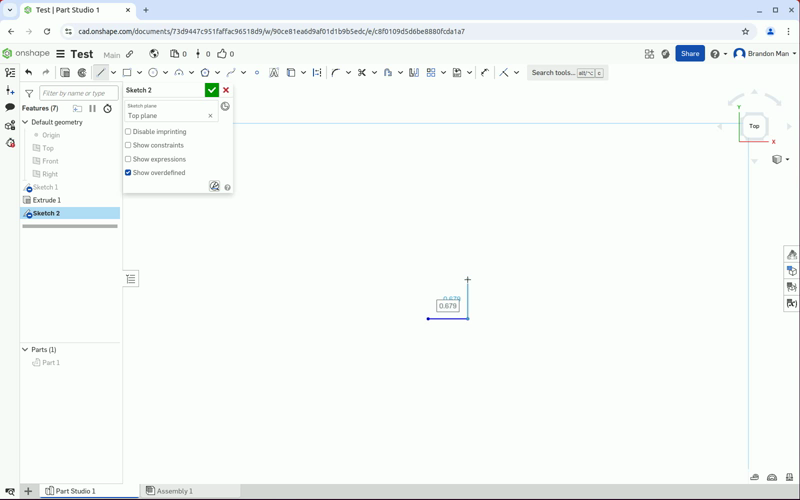
scroll(-6)
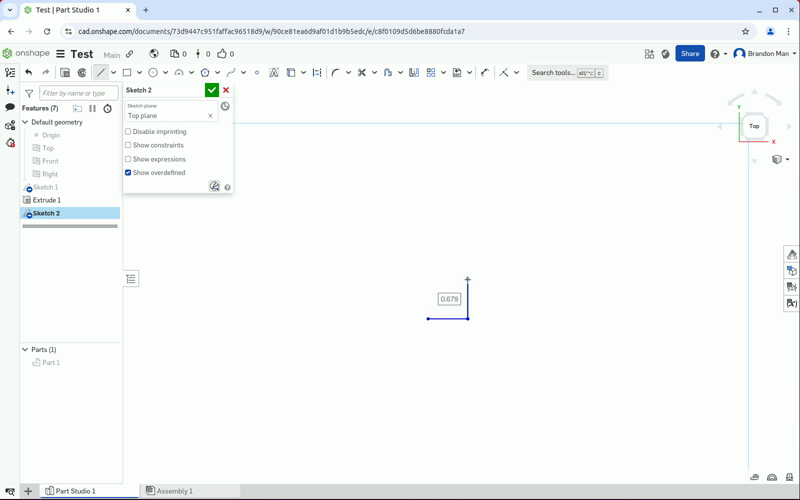
scroll(-6)
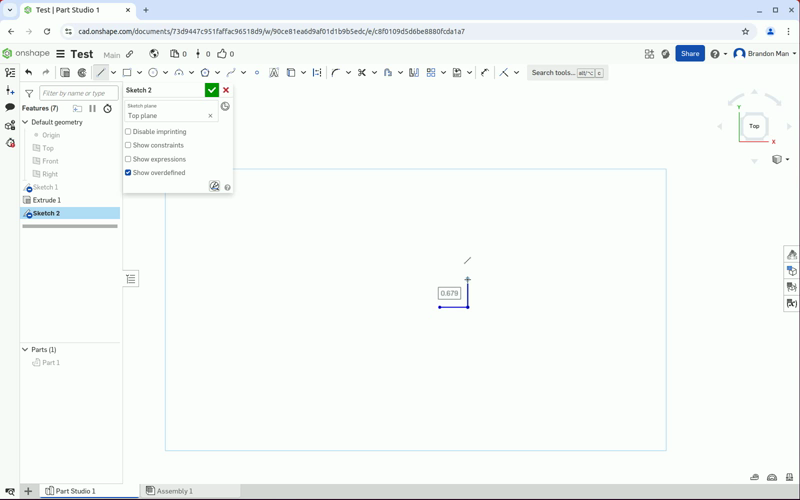
scroll(-6)
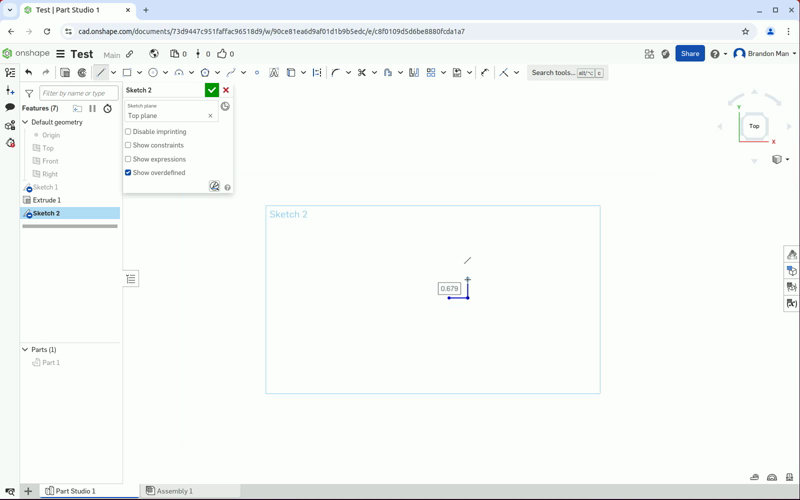
scroll(-6)
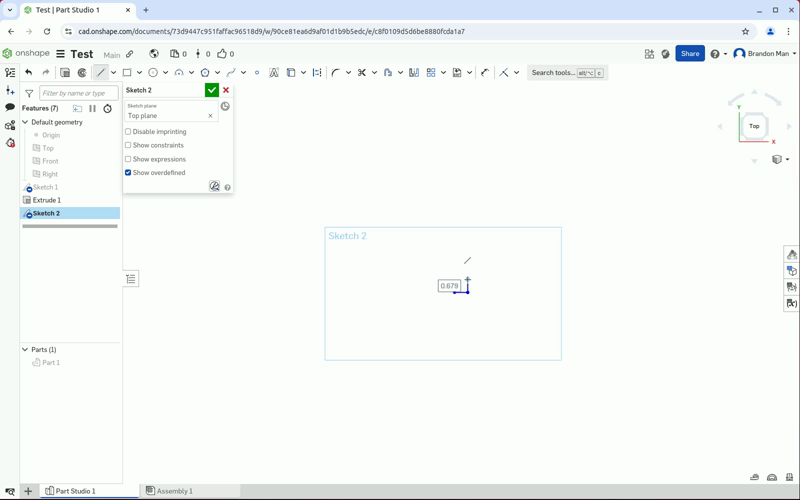
scroll(-6)
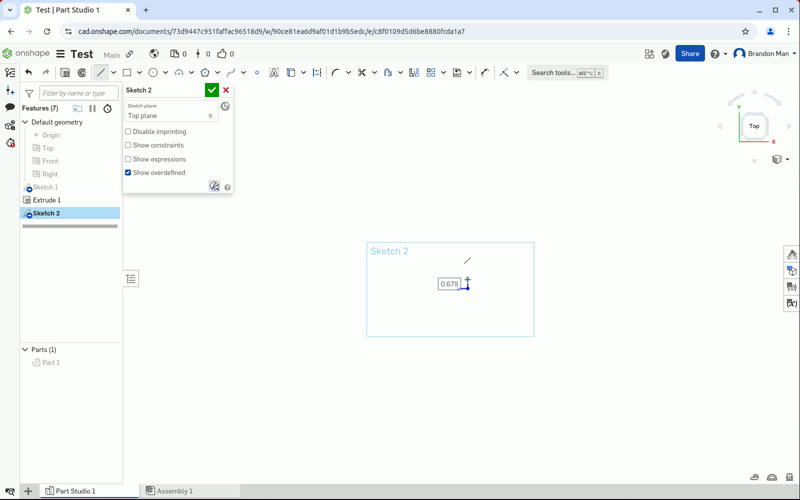
scroll(-6)
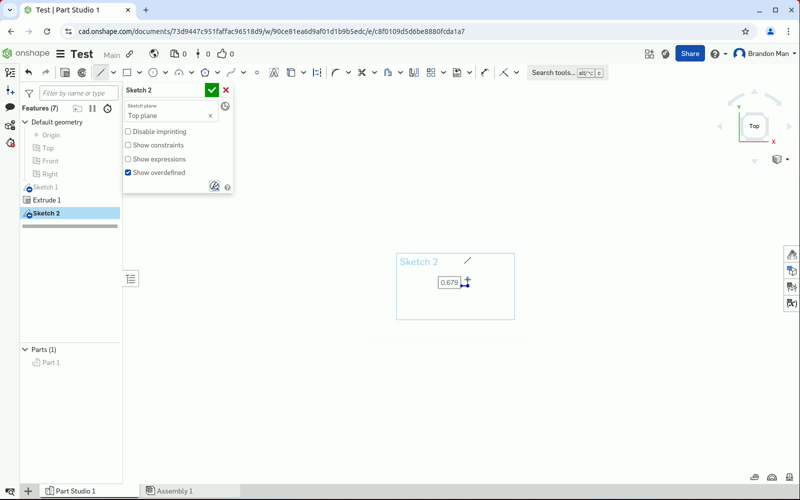
scroll(-6)
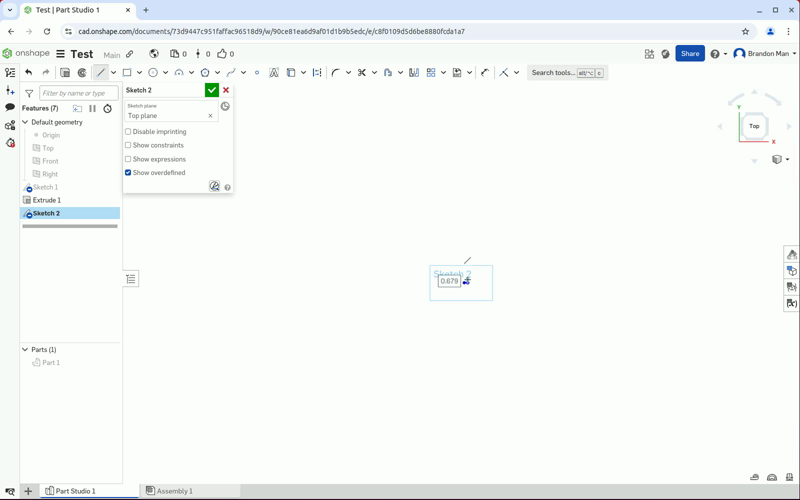
key_up(shift)
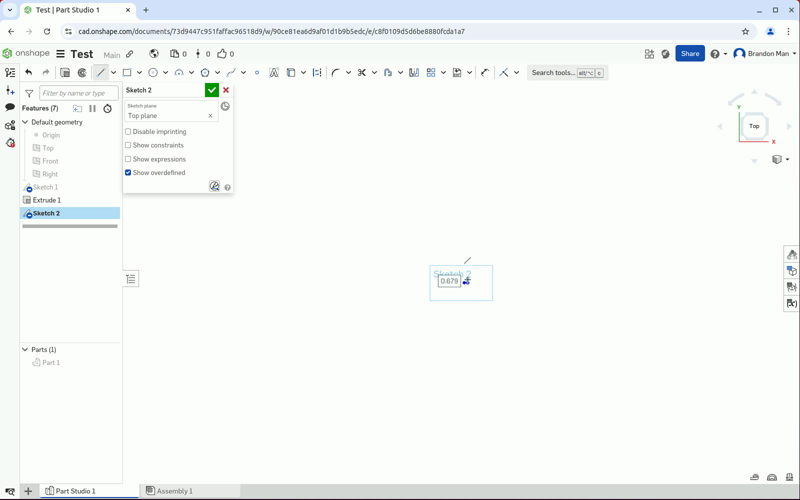
key_down(shift)
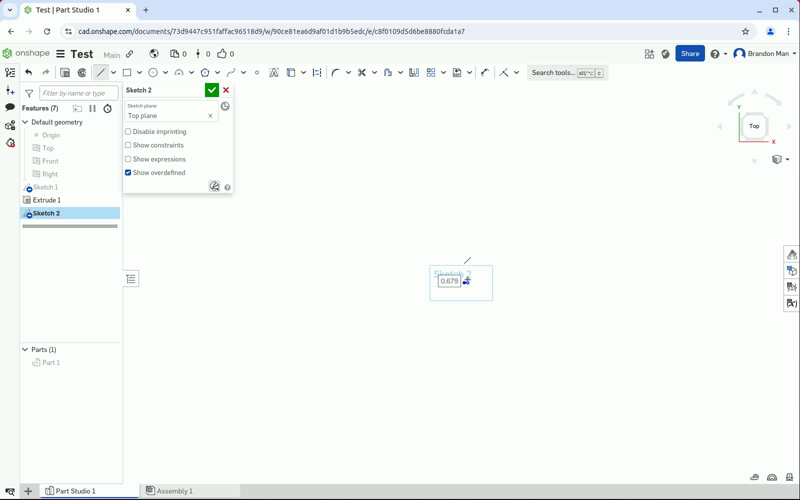
key_up(shift)
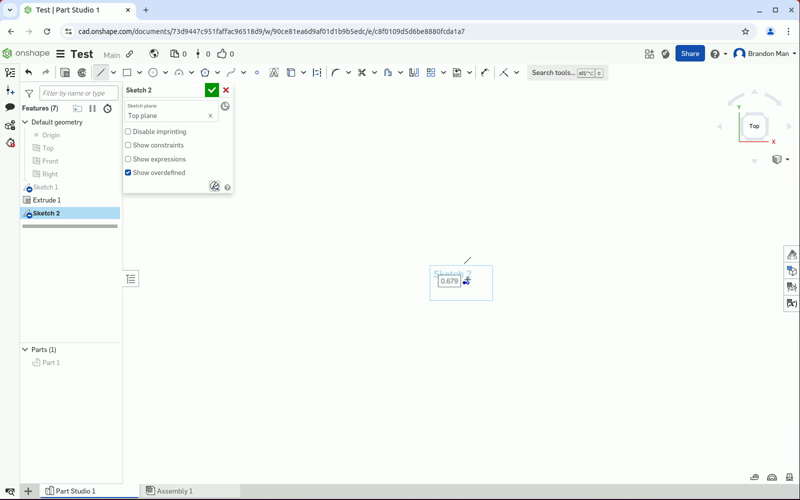
key_down(shift)
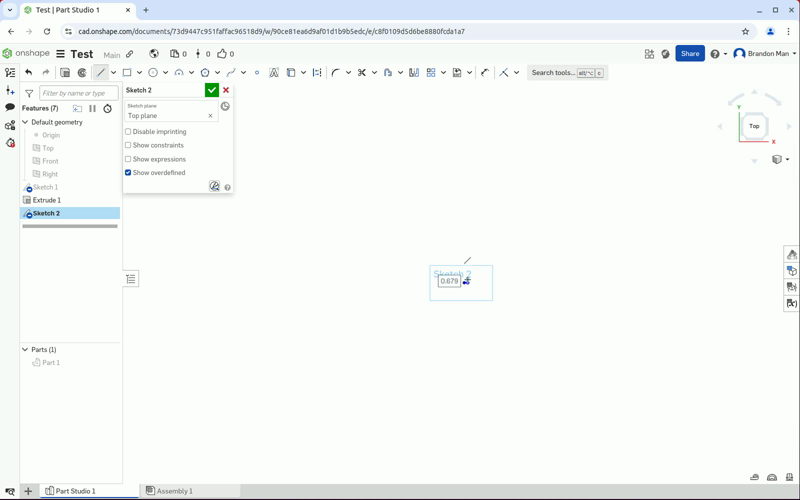
mouse_move(497, 279)
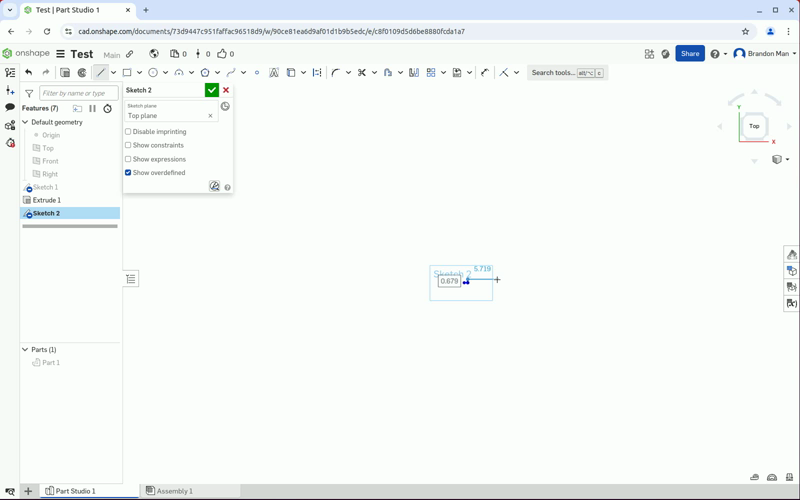
mouse_move(467, 282)
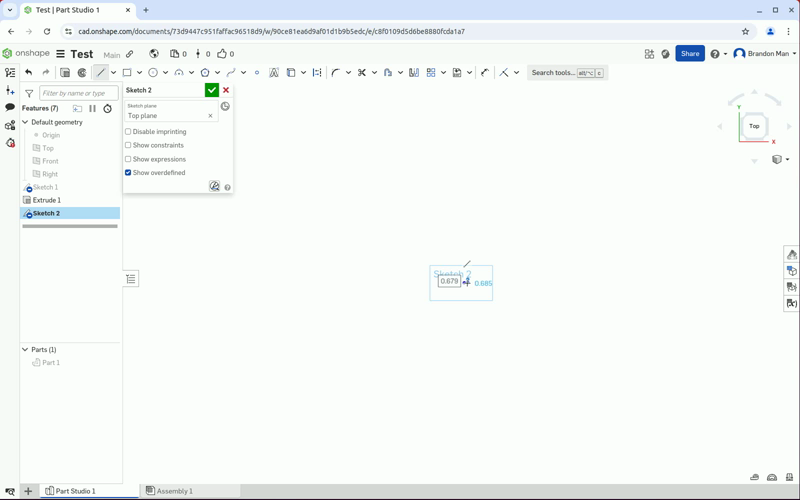
scroll(6)
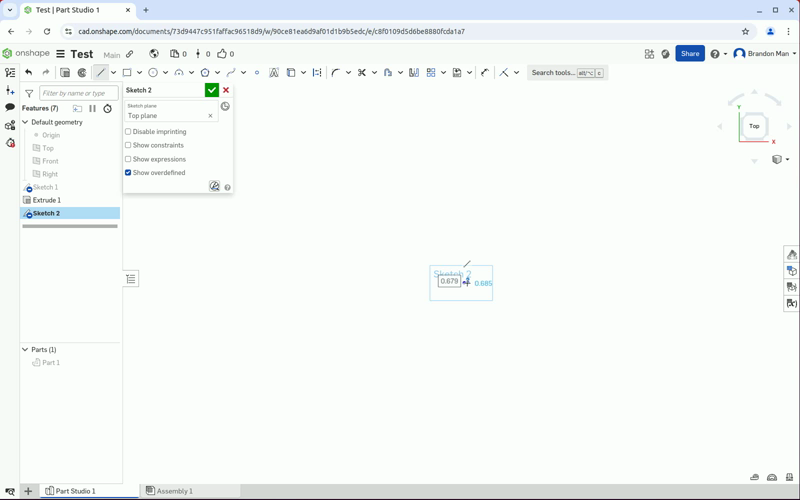
scroll(6)
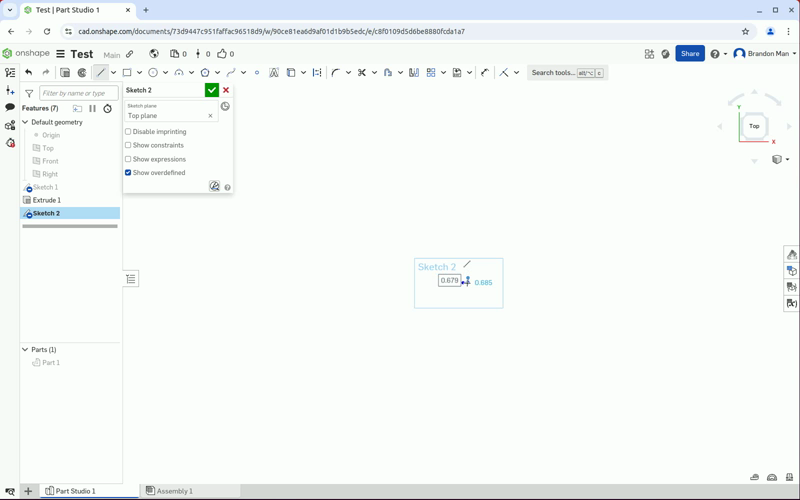
scroll(6)
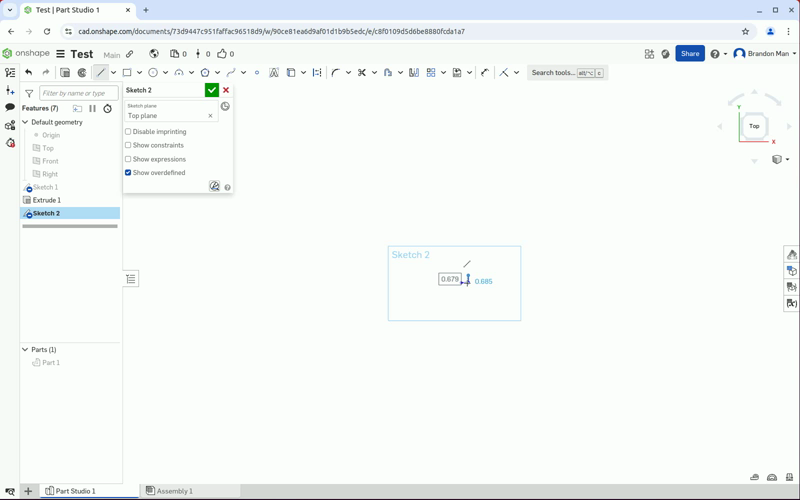
scroll(6)
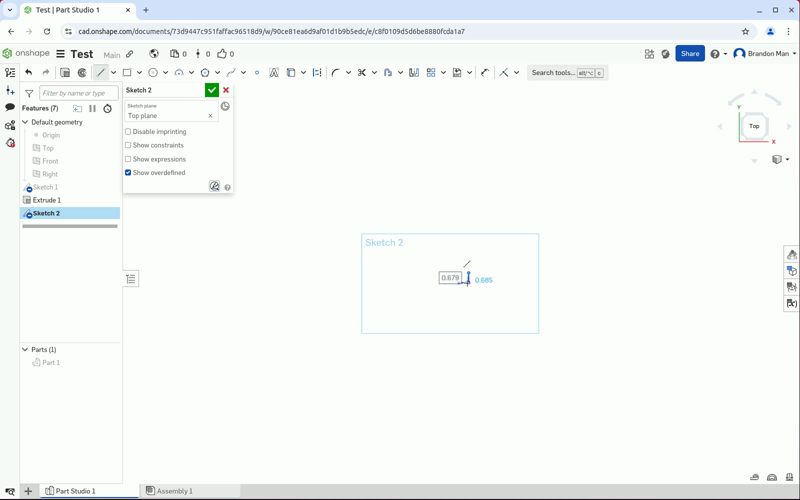
scroll(6)
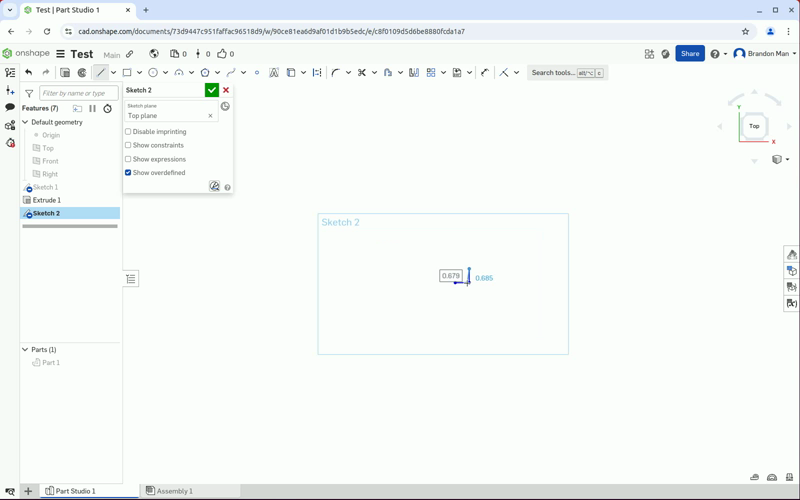
scroll(6)
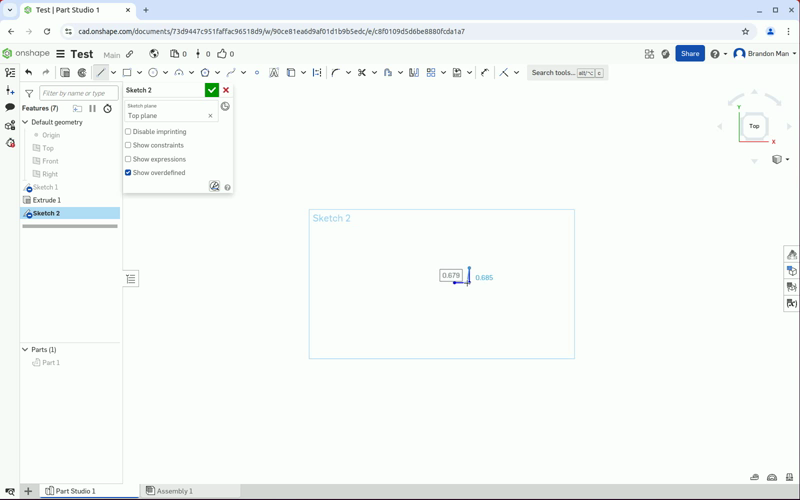
scroll(6)
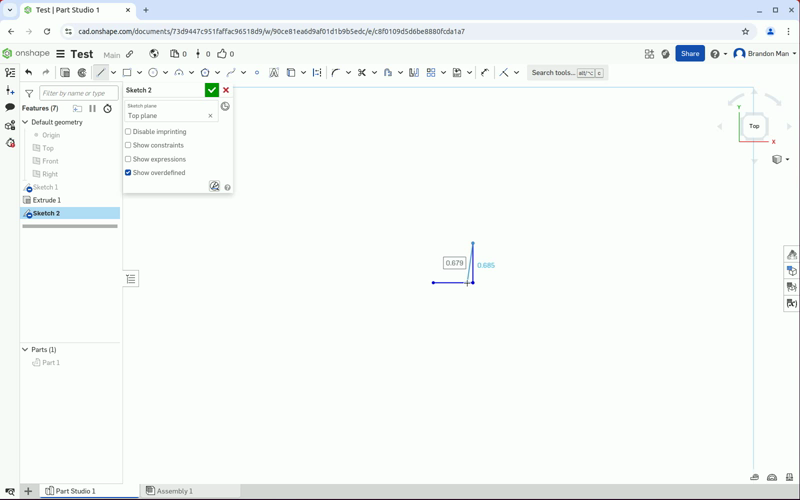
click(467, 282)
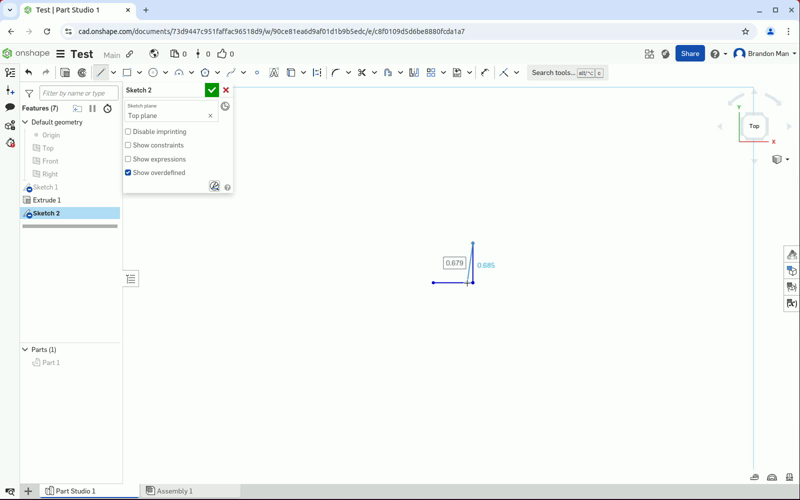
scroll(-6)
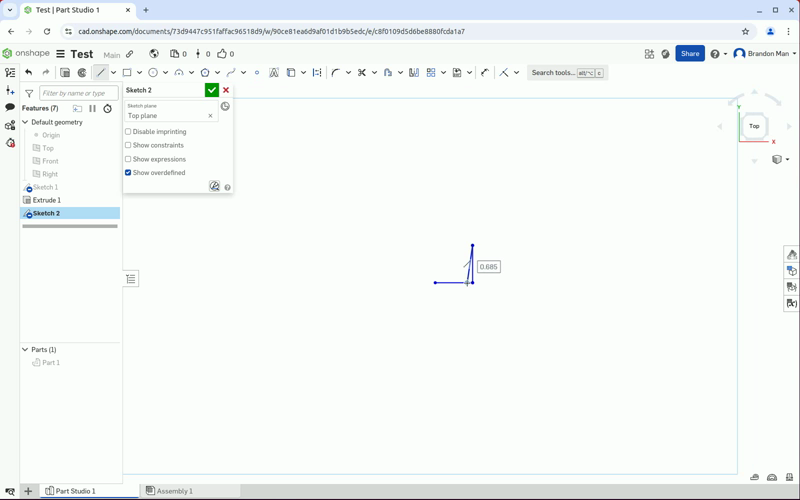
scroll(-6)
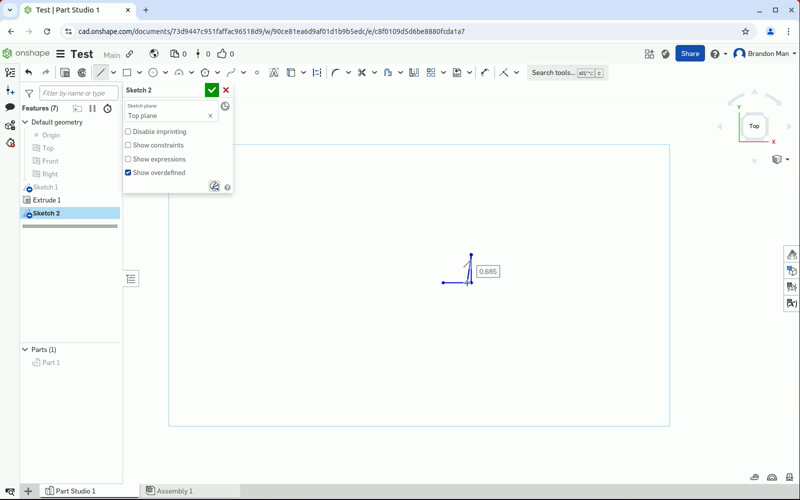
scroll(-6)
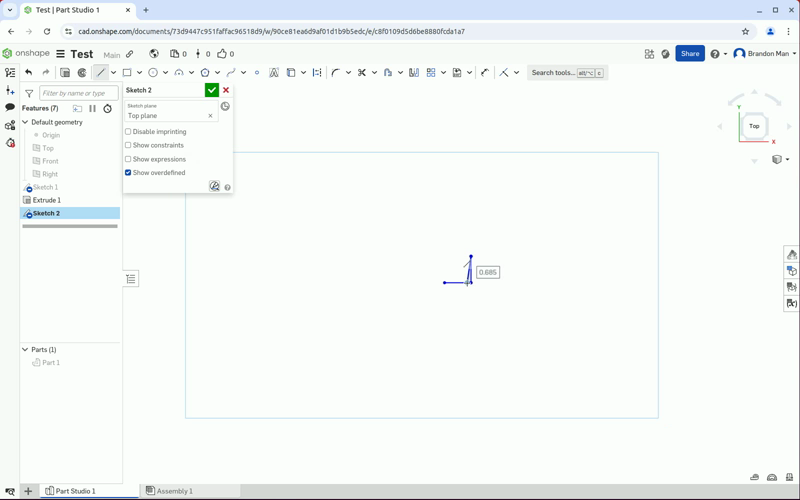
scroll(-6)
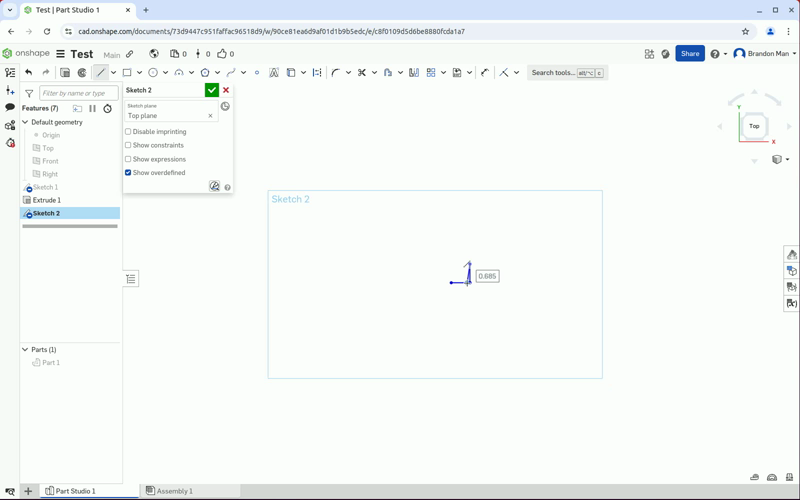
scroll(-6)
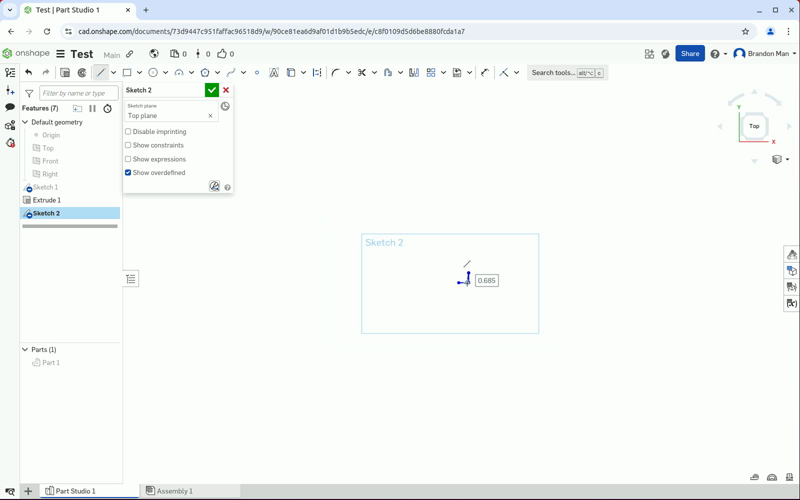
scroll(-6)
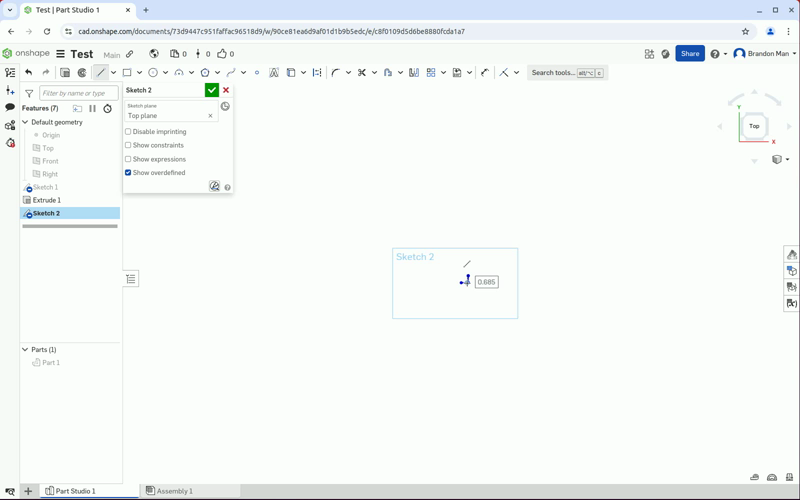
scroll(-6)
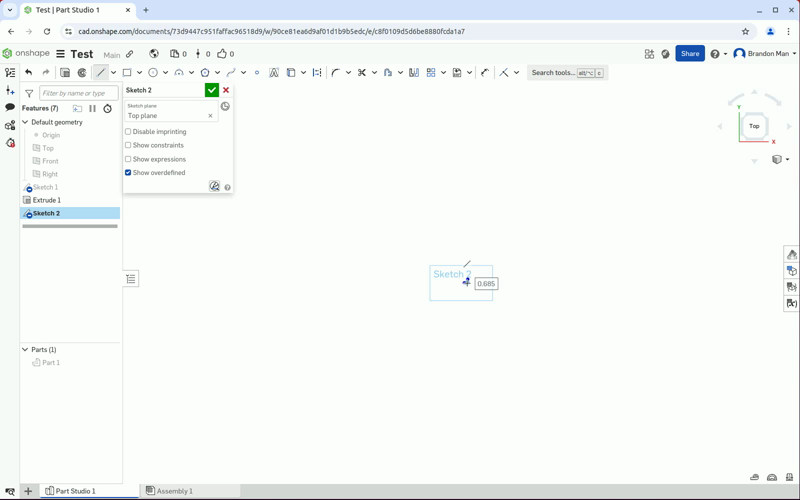
key_up(shift)
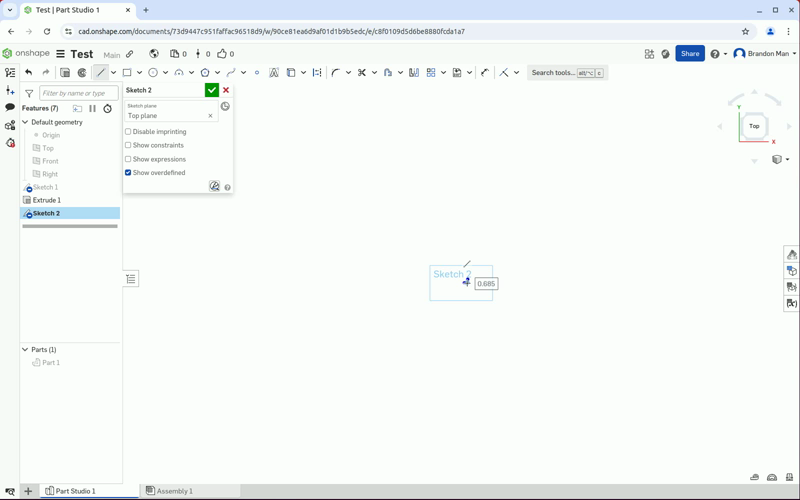
key_down(shift)
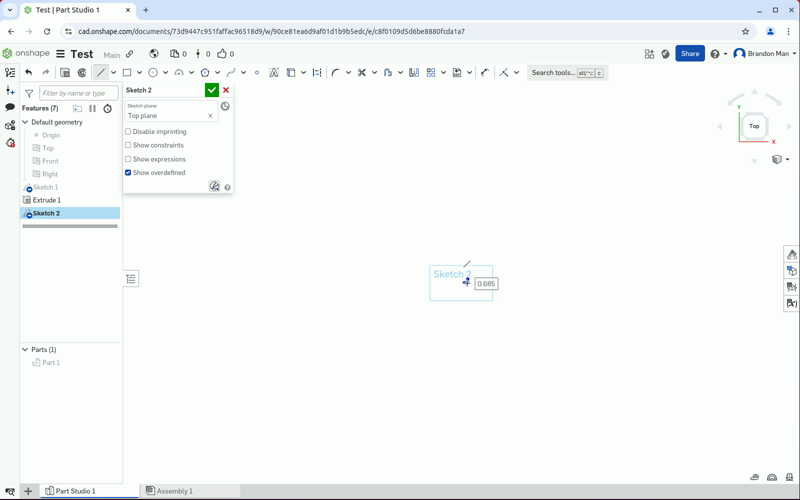
mouse_move(497, 282)
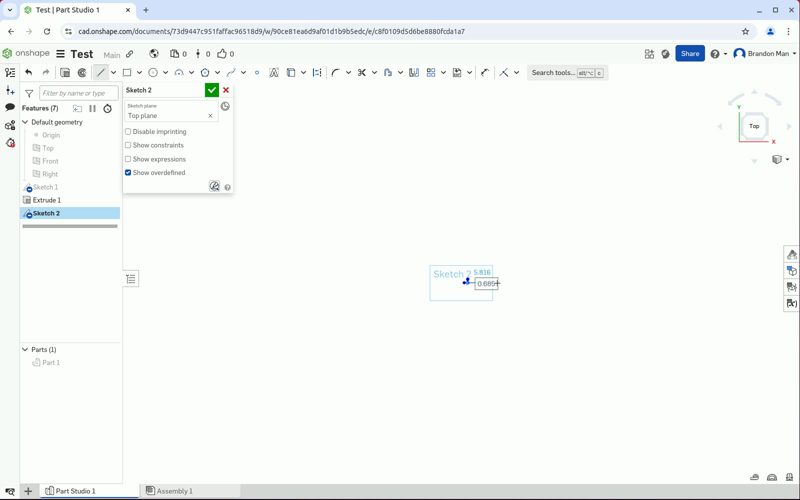
mouse_move(464, 282)
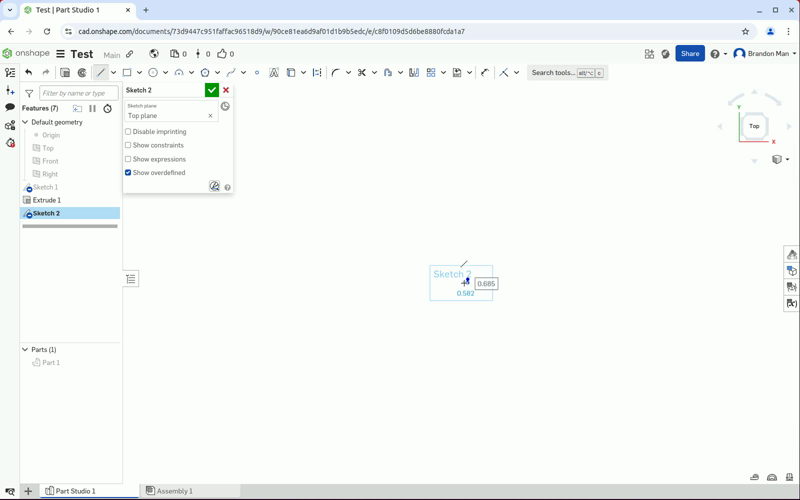
scroll(6)
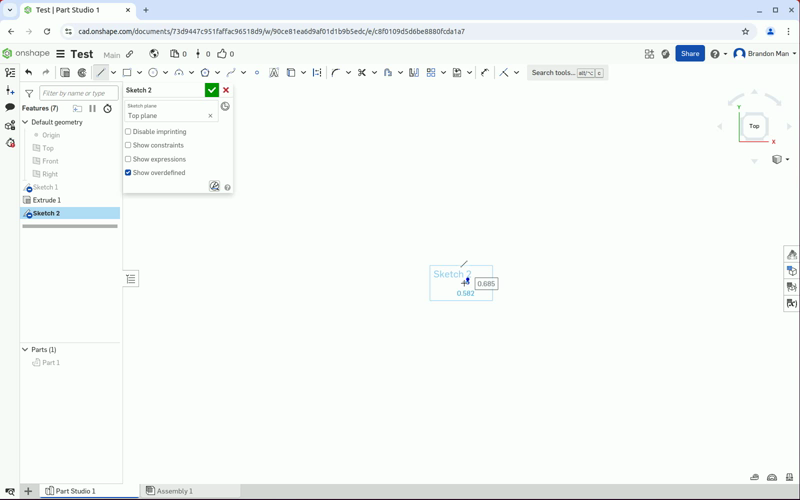
scroll(6)
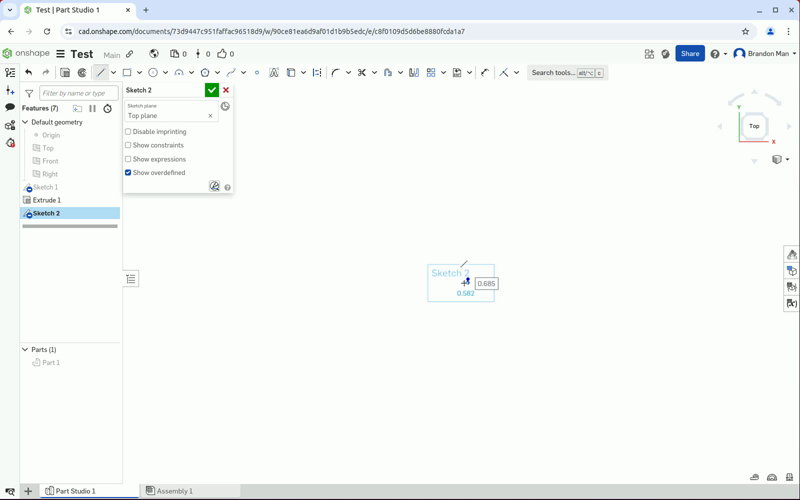
scroll(6)
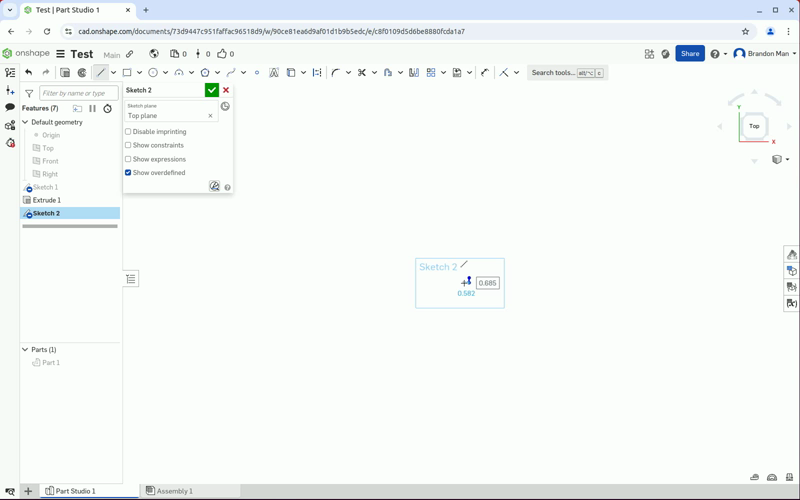
scroll(6)
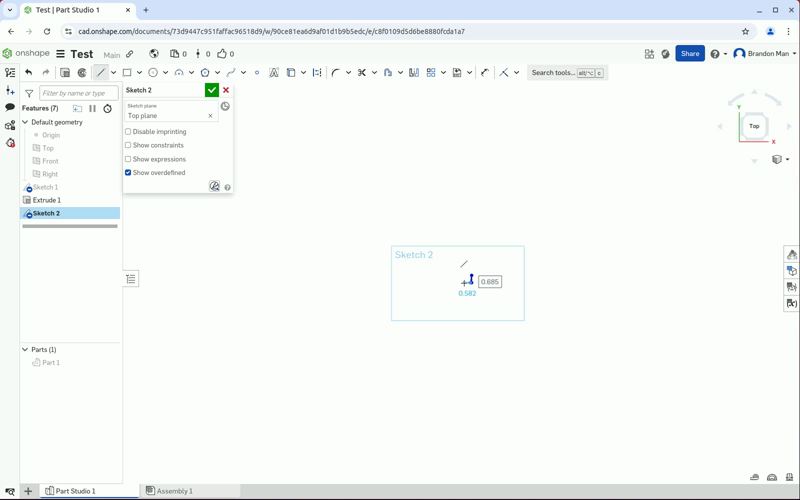
scroll(6)
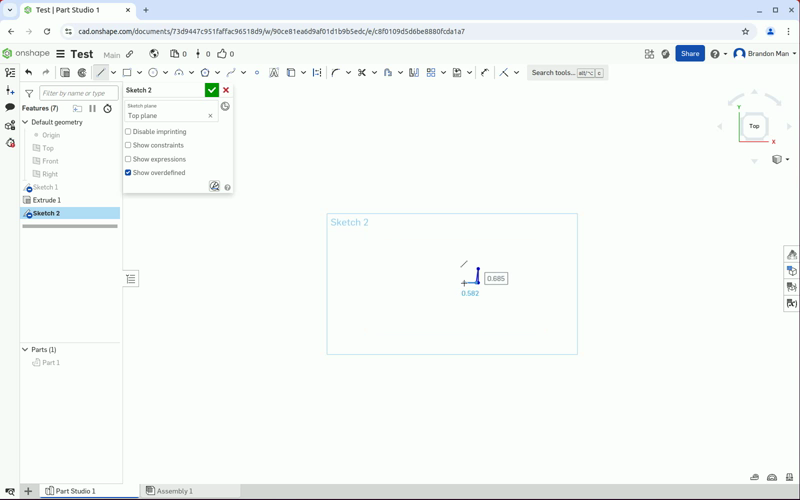
scroll(6)
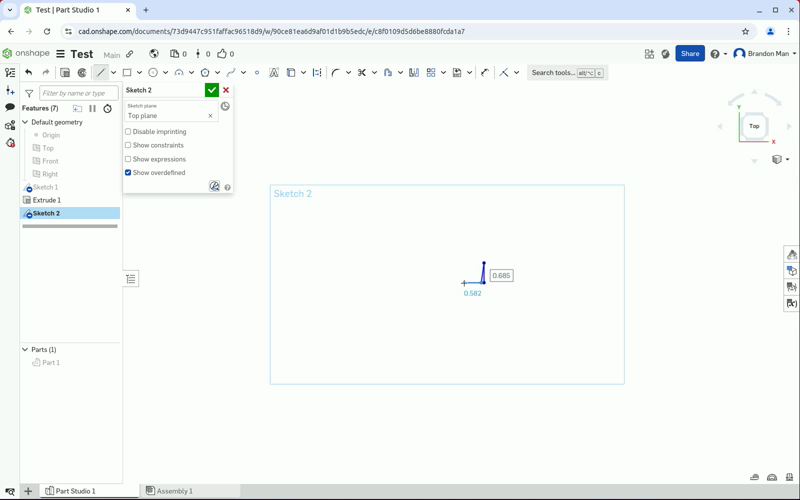
scroll(6)
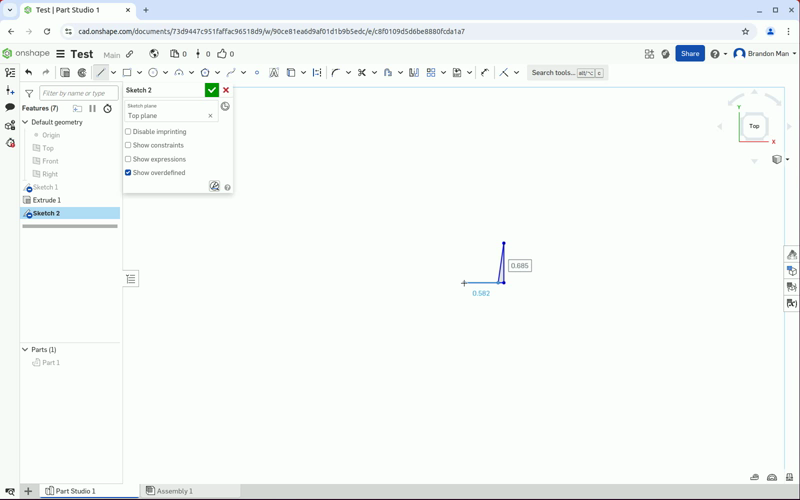
click(464, 282)
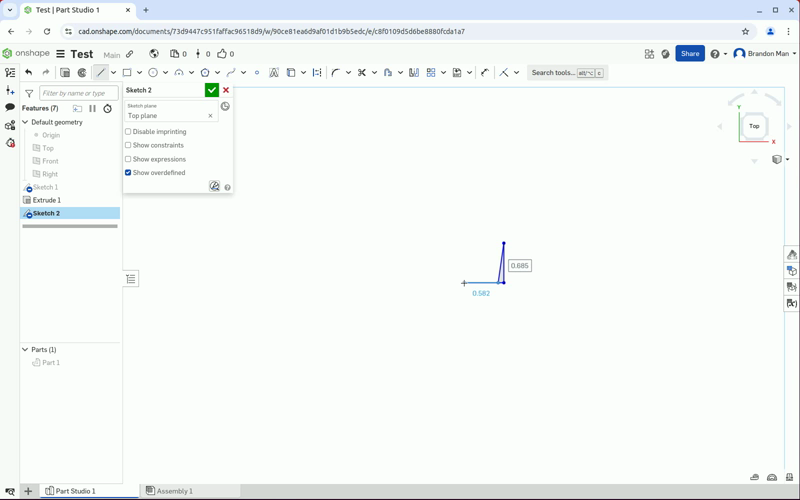
scroll(-6)
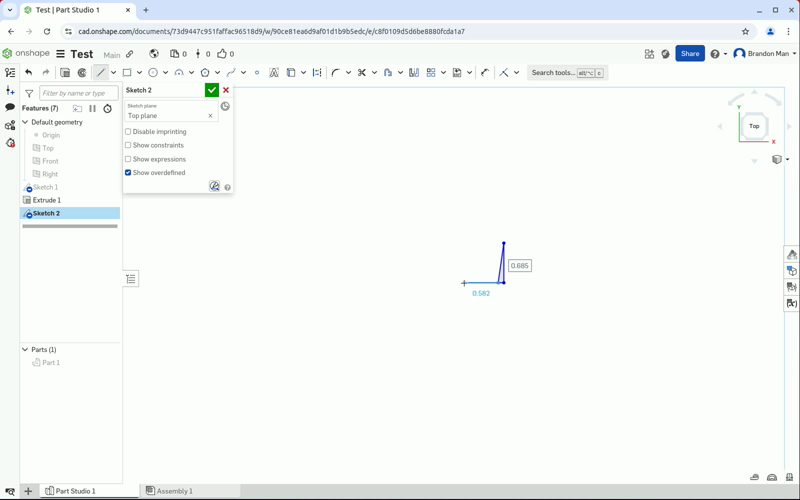
scroll(-6)
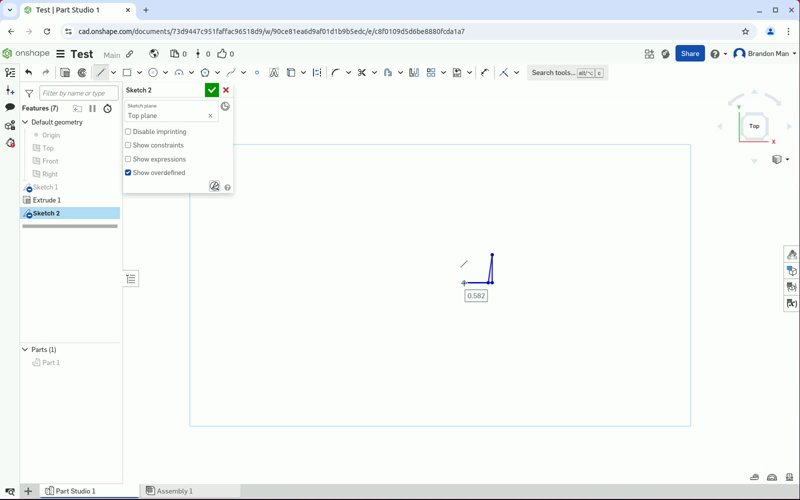
scroll(-6)
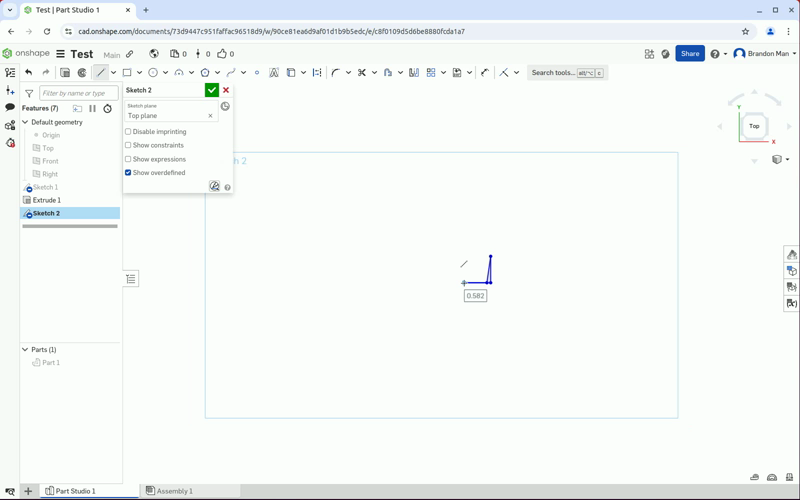
scroll(-6)
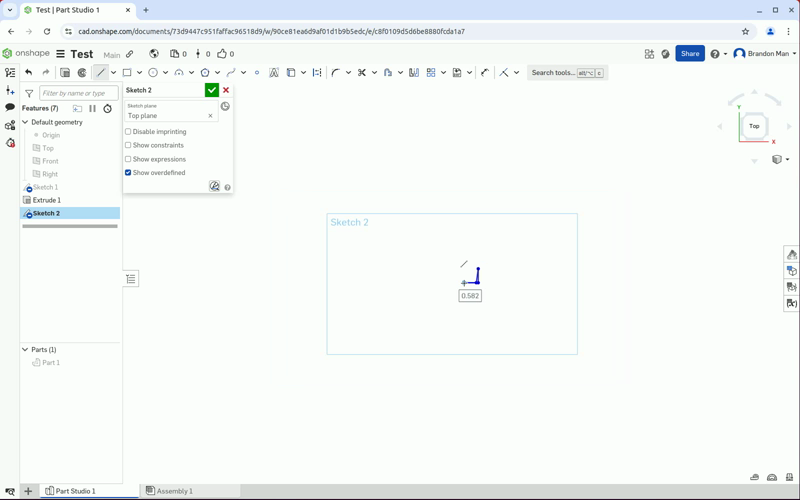
scroll(-6)
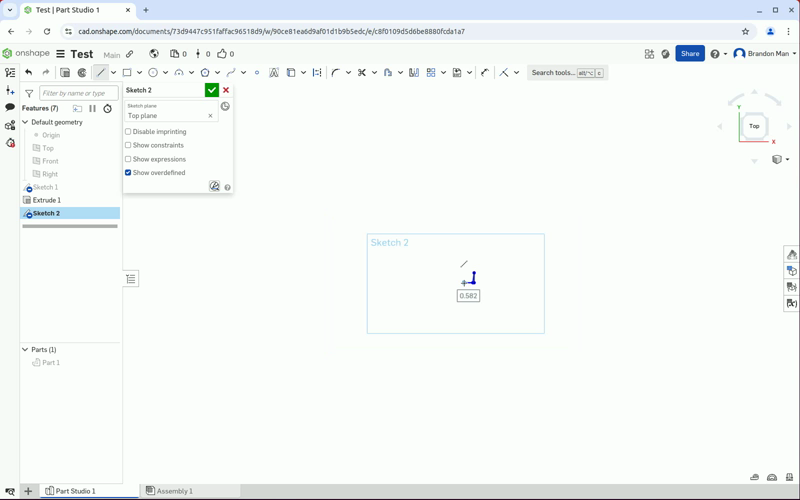
scroll(-6)
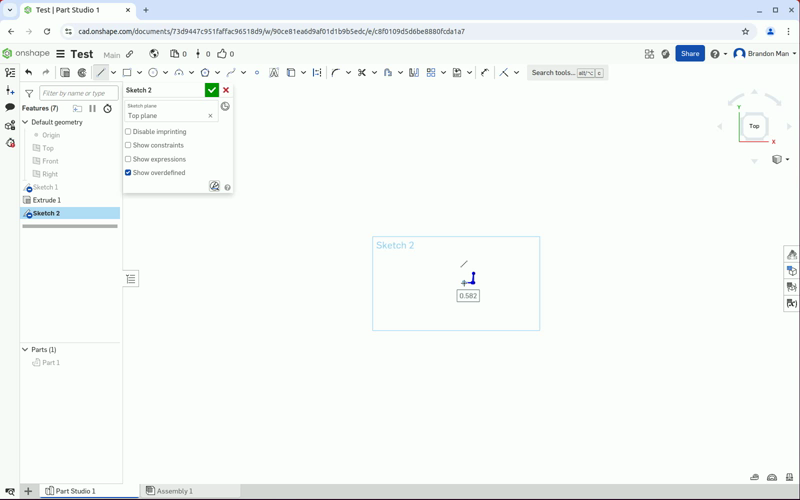
scroll(-6)
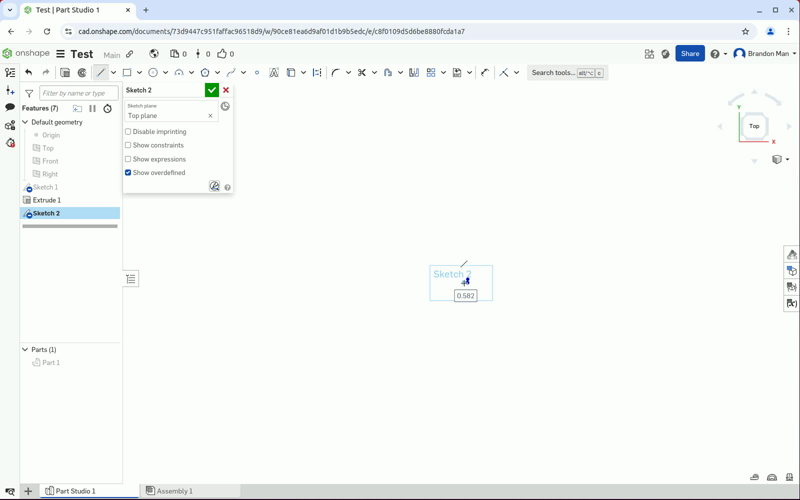
key_up(shift)
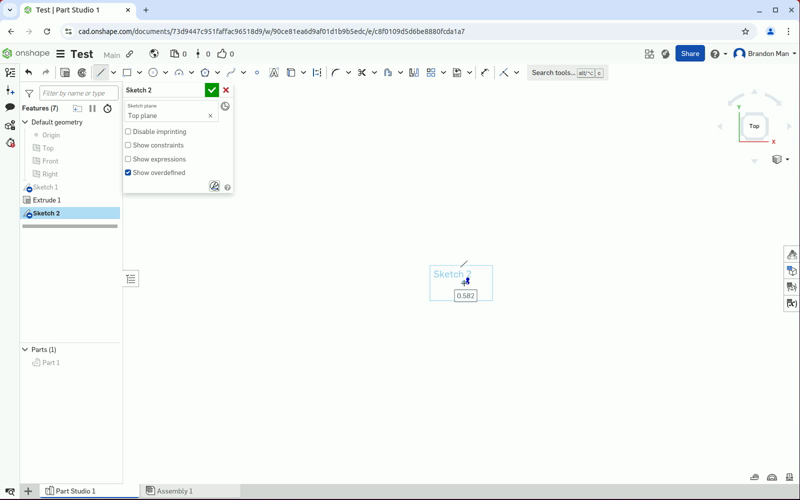
key(esc)
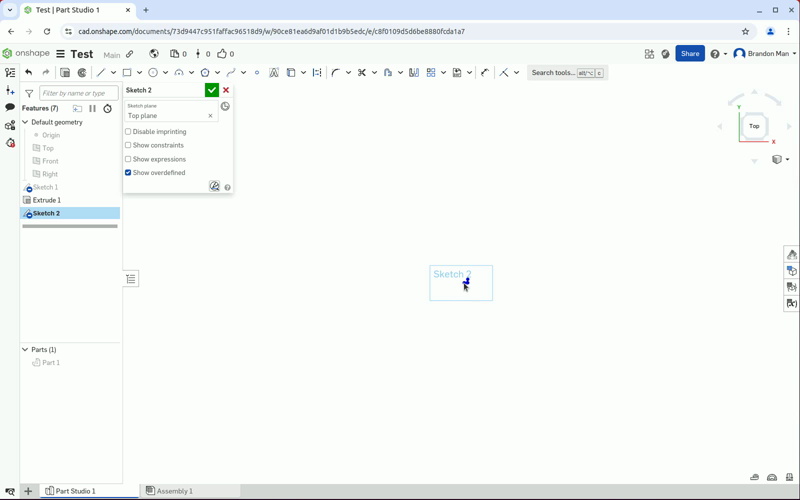
mouse_move(466, 282)
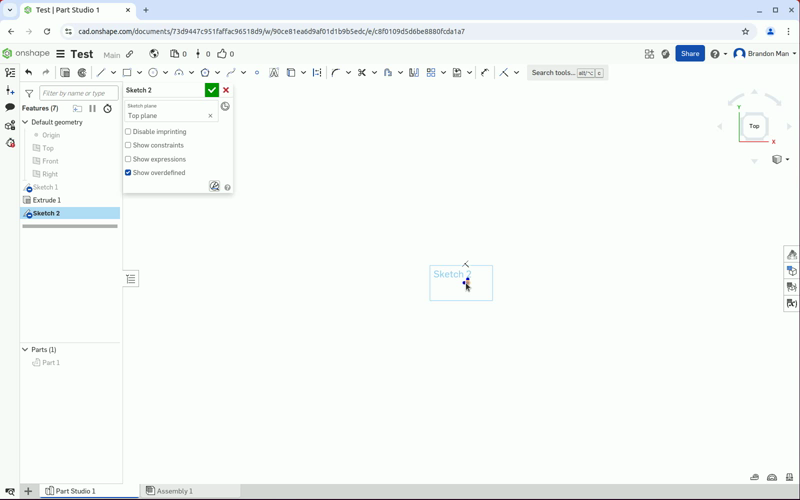
scroll(6)
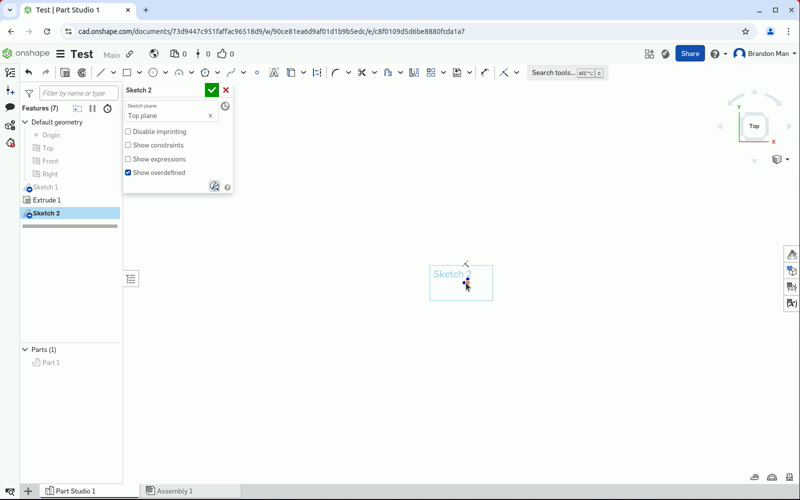
scroll(6)
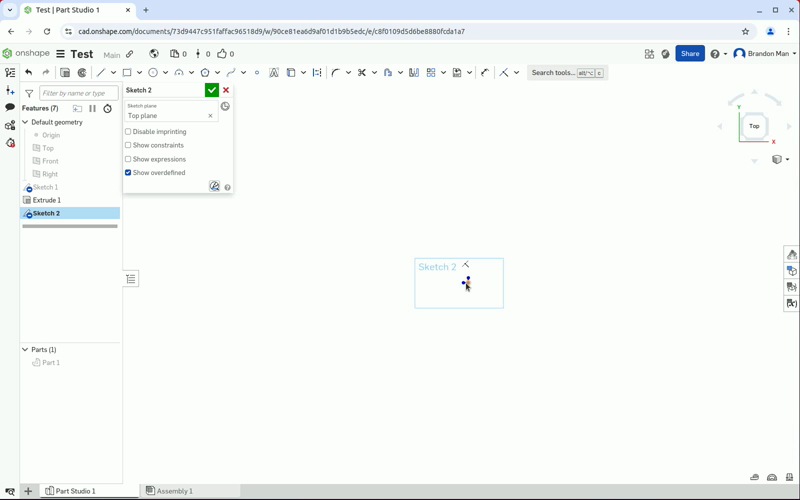
scroll(6)
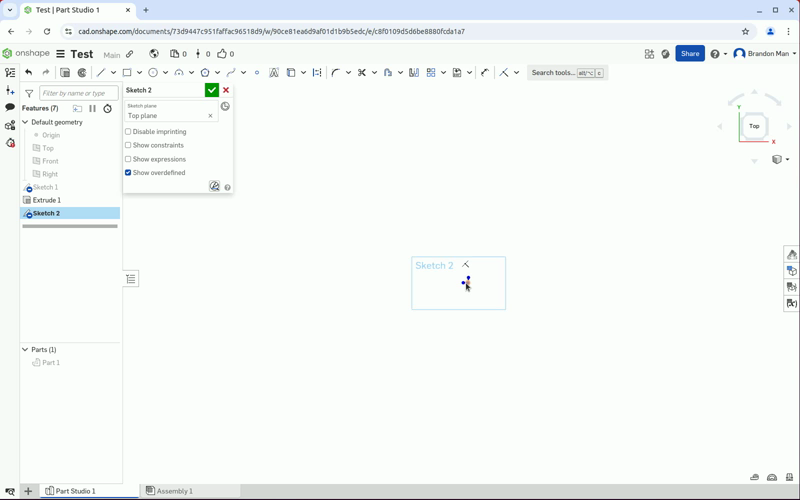
scroll(6)
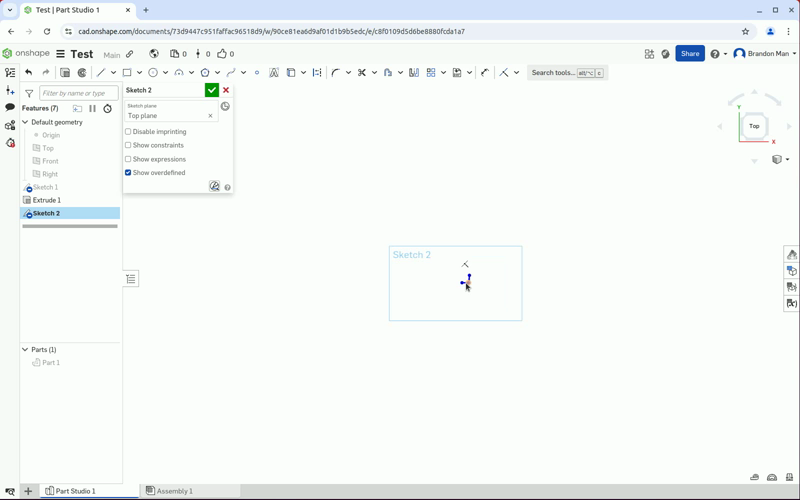
scroll(6)
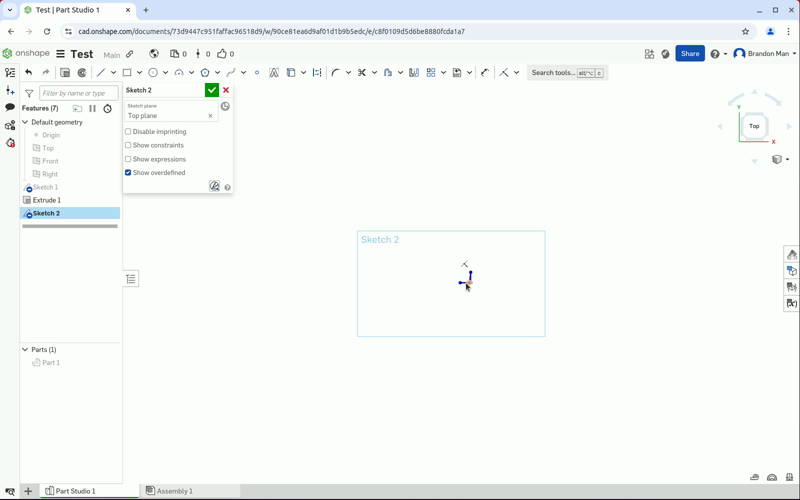
scroll(6)
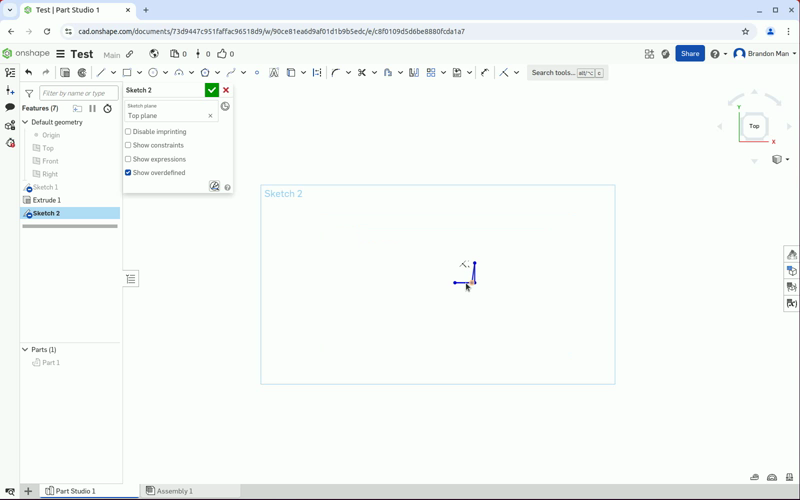
scroll(6)
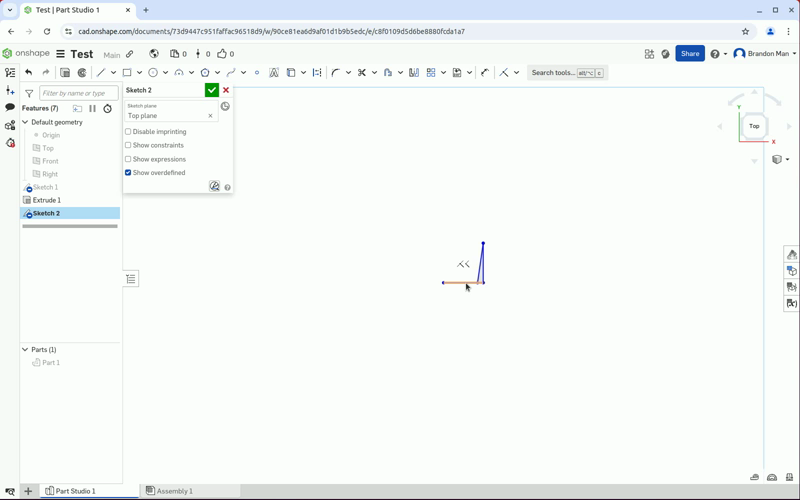
click(466, 282)
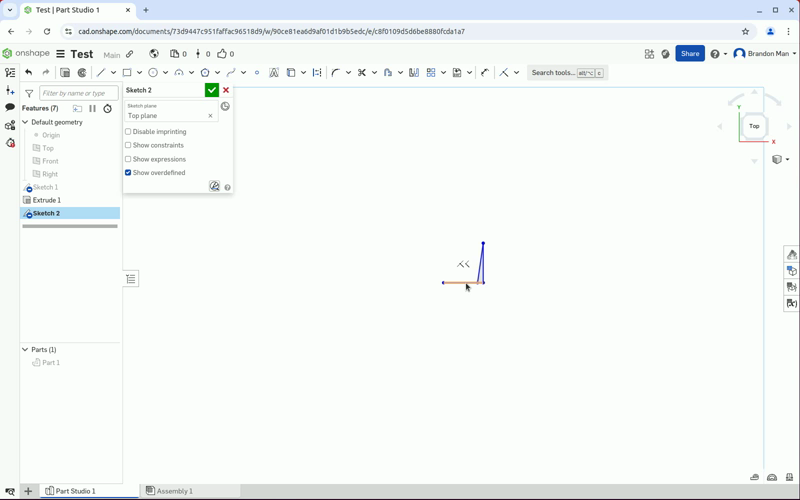
scroll(-6)
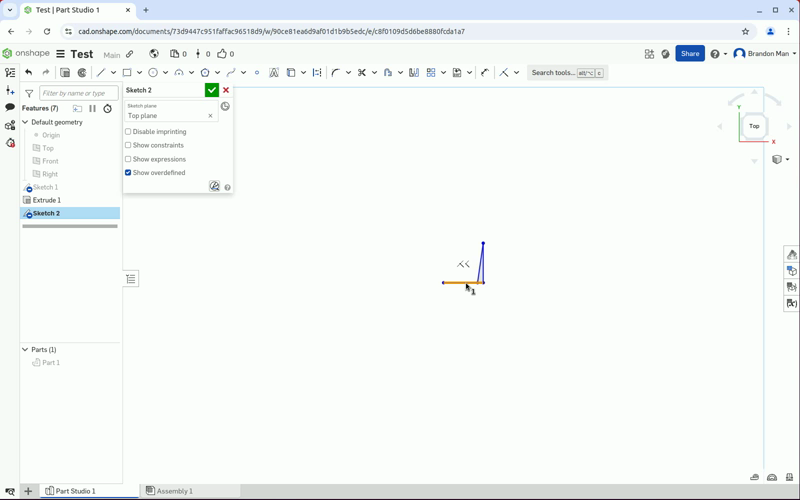
scroll(-6)
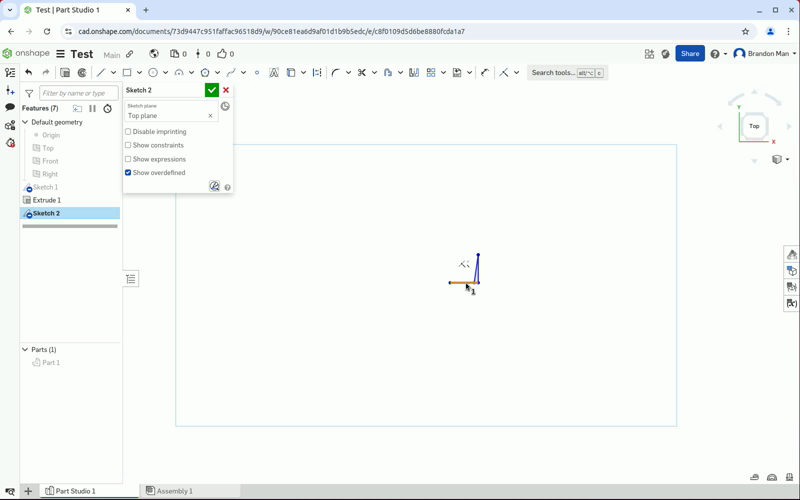
scroll(-6)
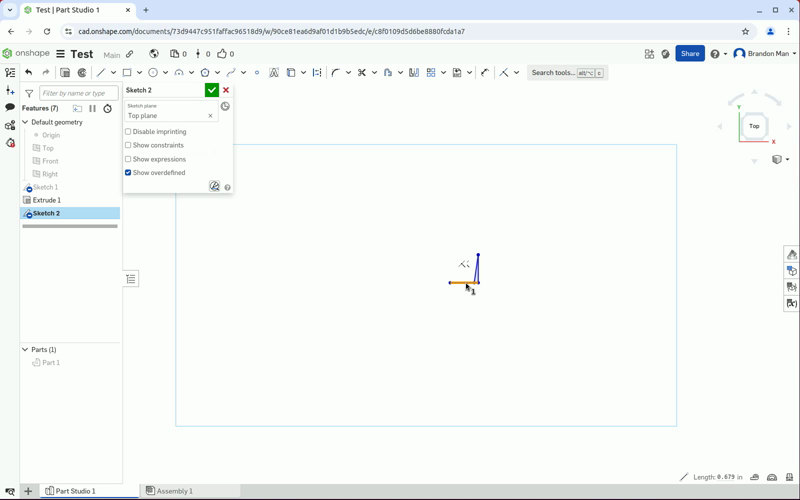
scroll(-6)
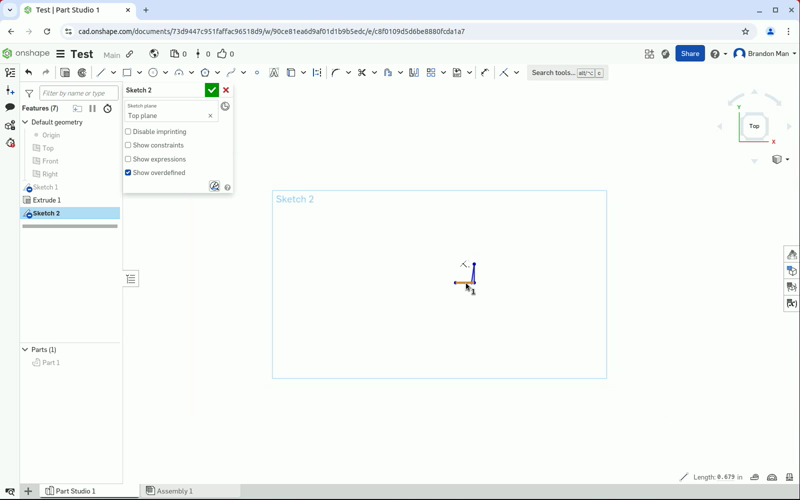
scroll(-6)
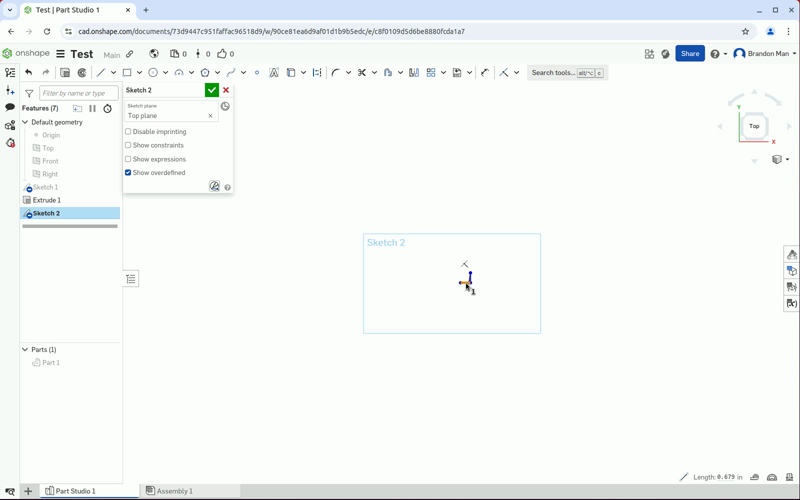
scroll(-6)
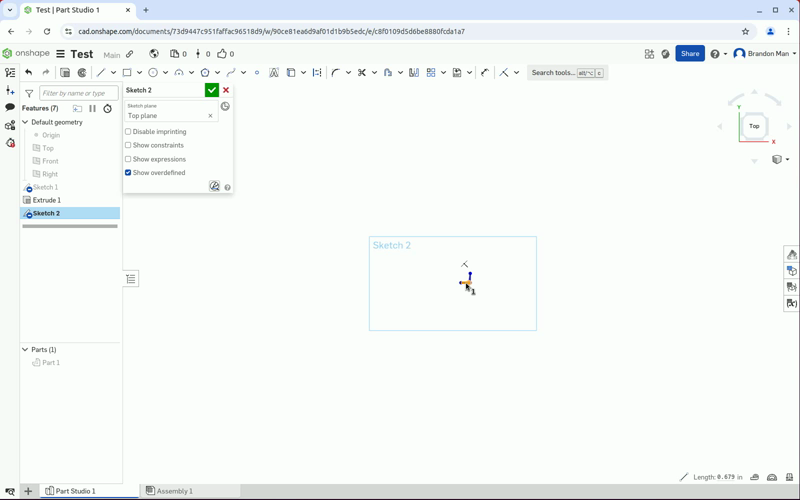
scroll(-6)
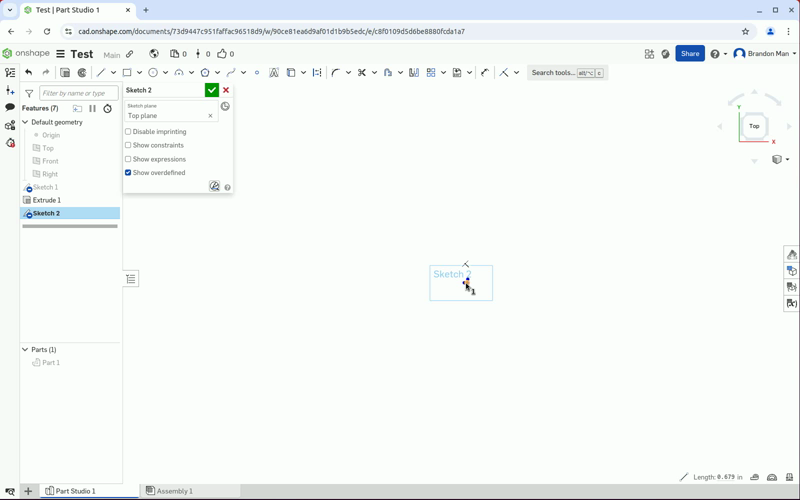
mouse_move(73, 352)
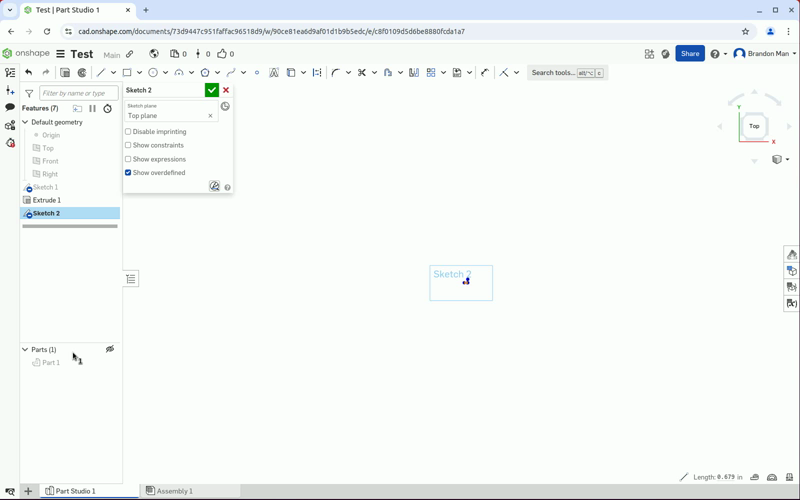
key(shift+y)
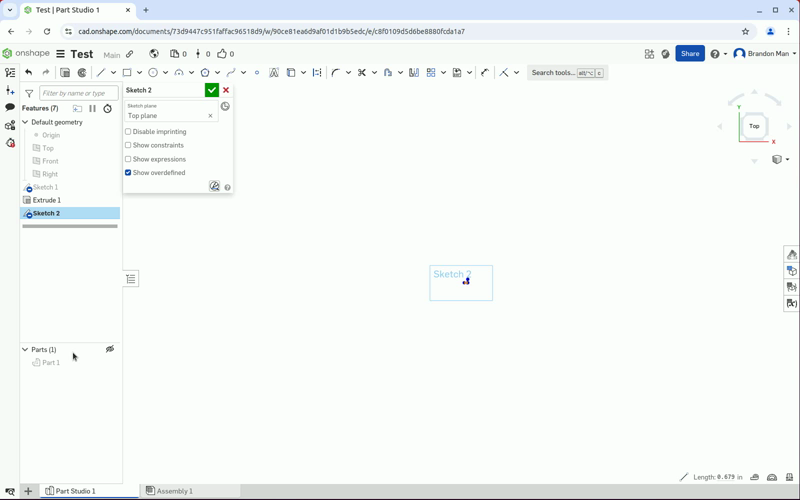
key(shift+e)
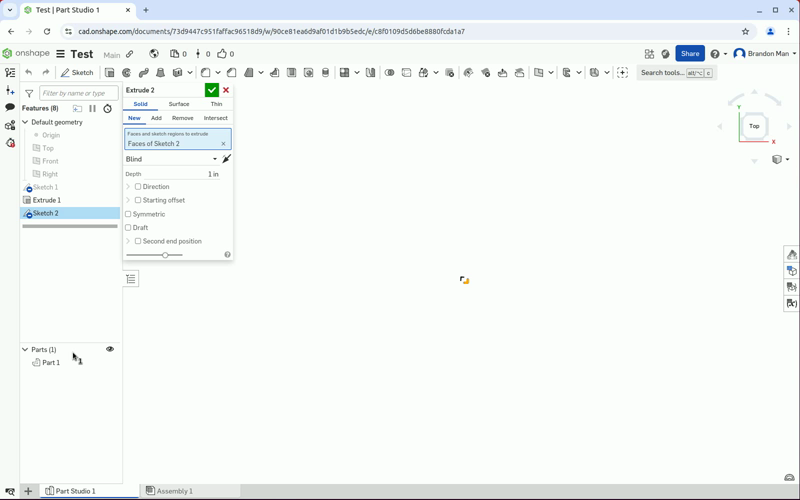
mouse_move(143, 106)
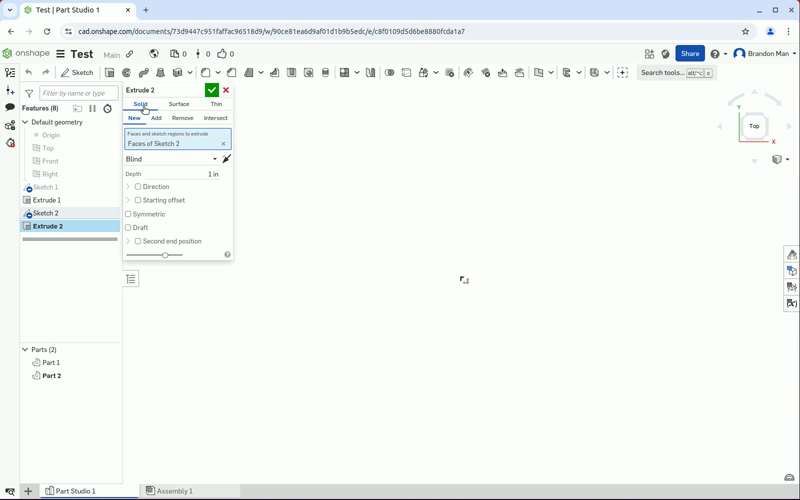
click(143, 106)
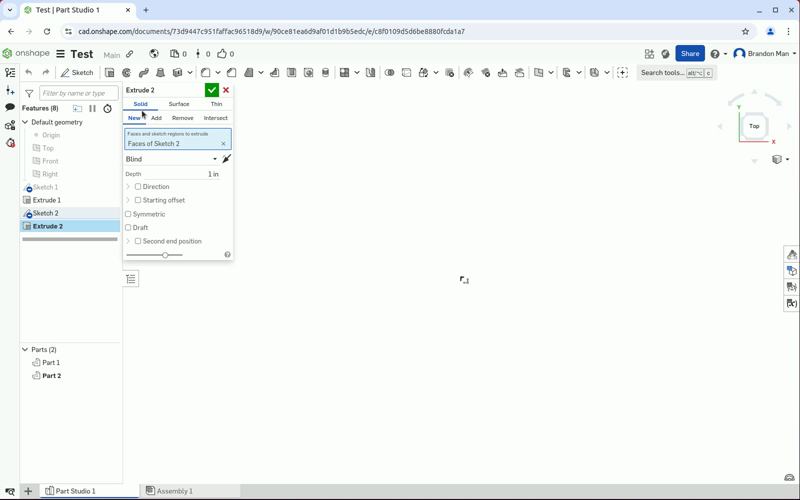
mouse_move(137, 120)
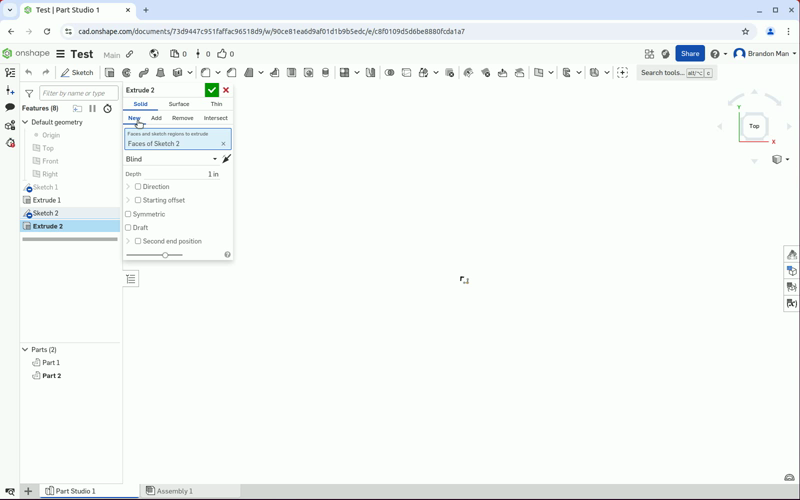
click(137, 120)
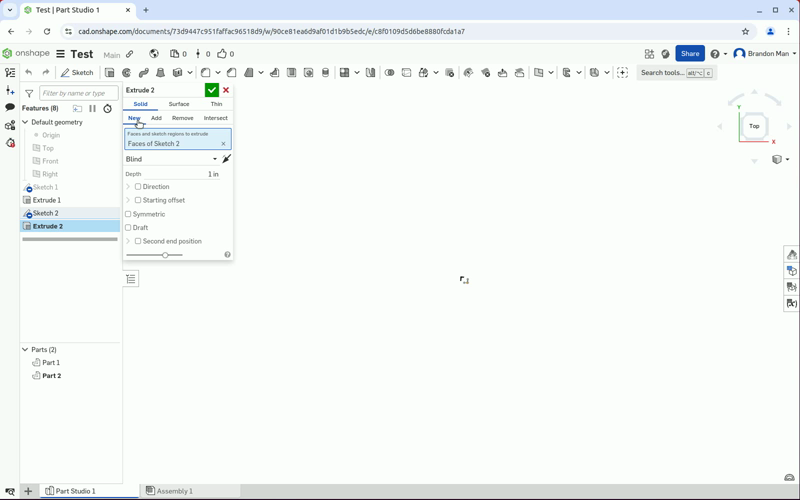
key(tab, 4)
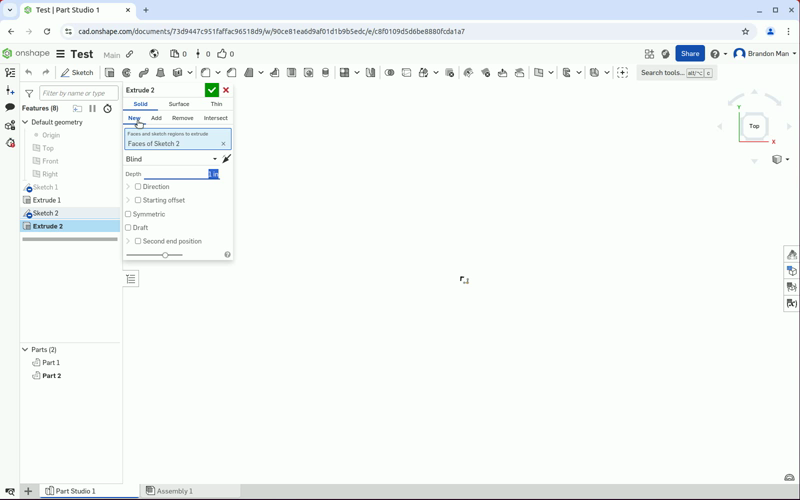
text(23.108)
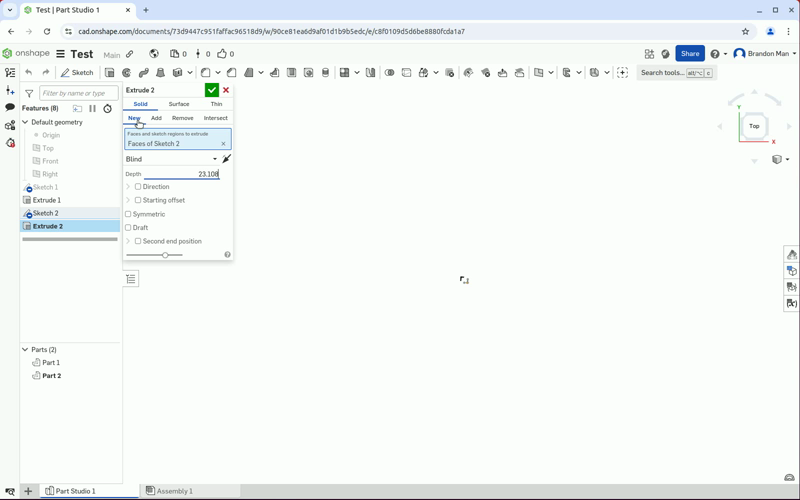
key(enter)
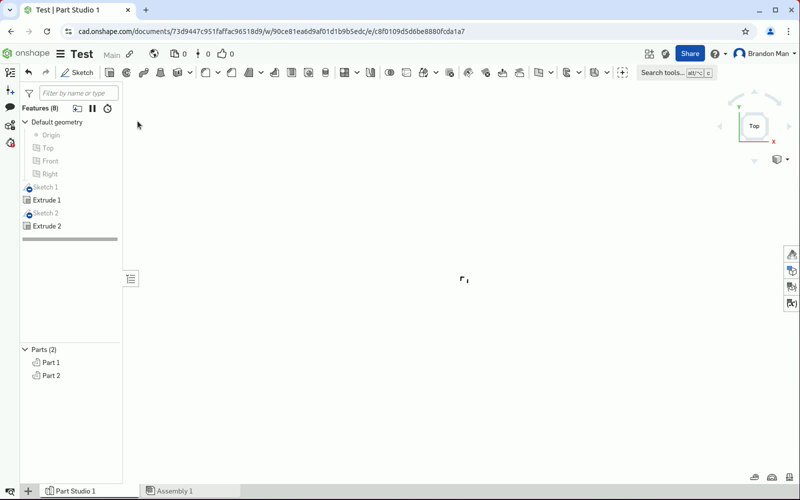
key(shift+h)
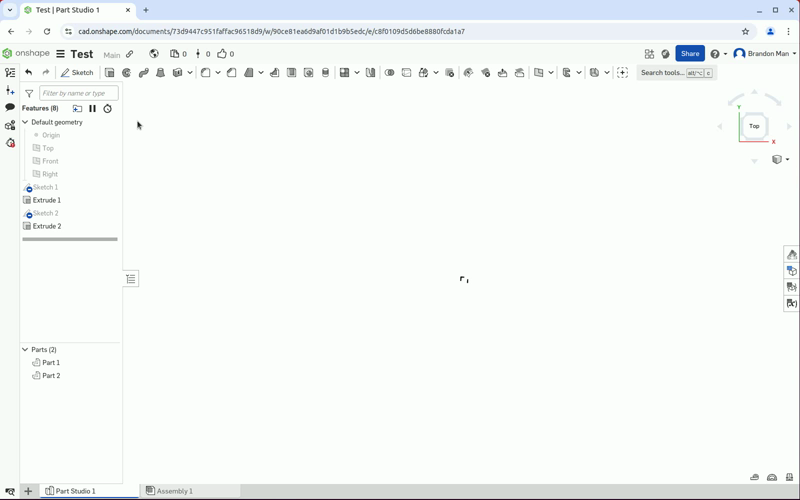
key(shift+h)
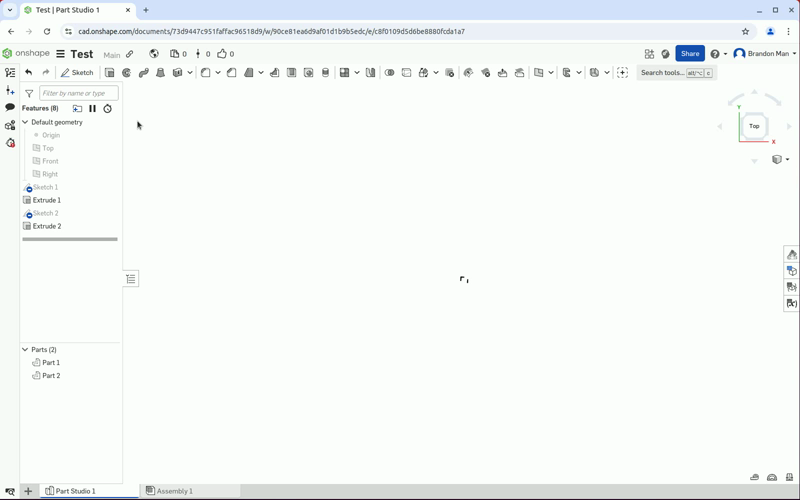
mouse_move(73, 189)
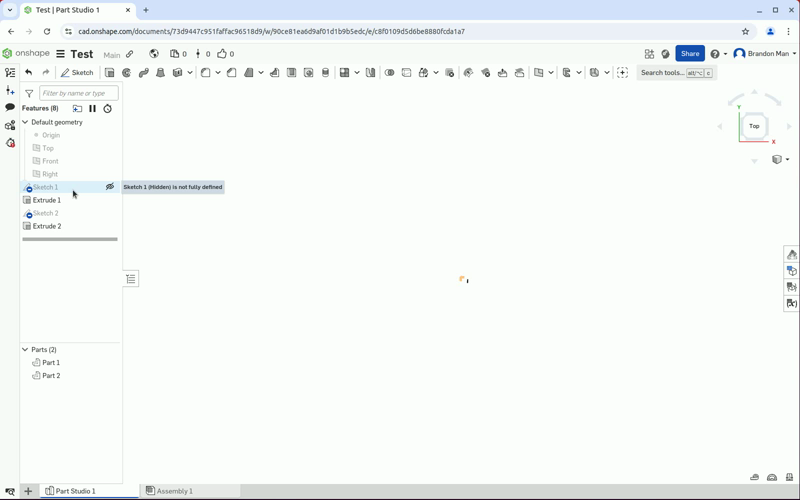
click(73, 189)
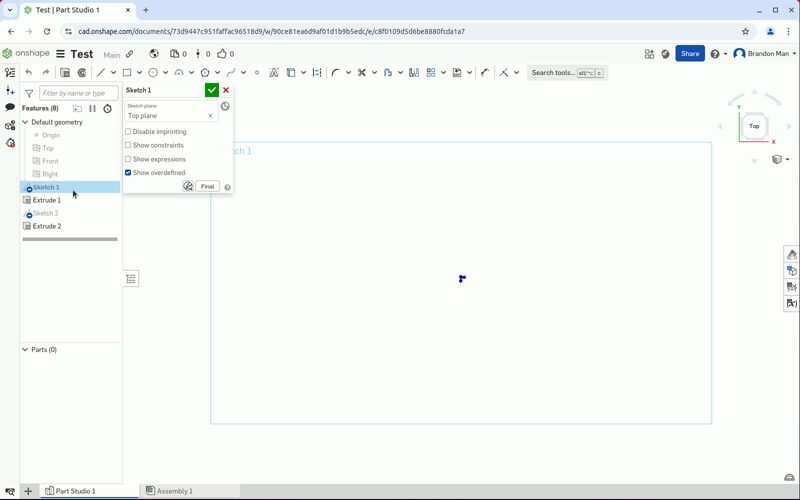
mouse_move(229, 92)
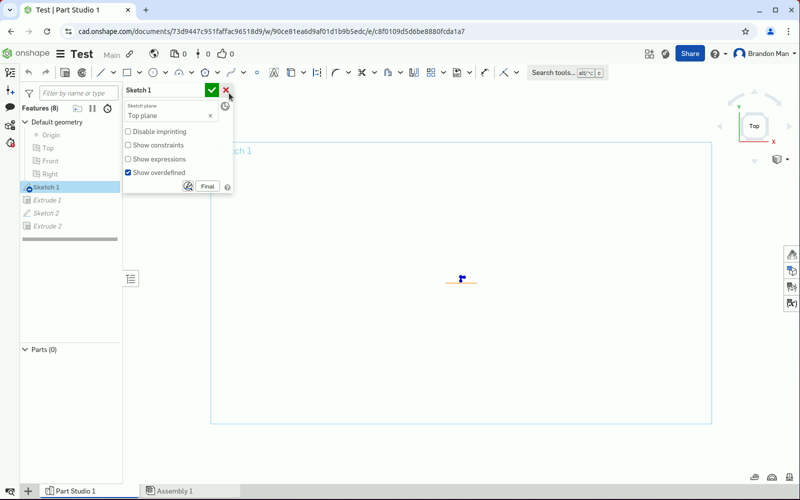
click(229, 92)
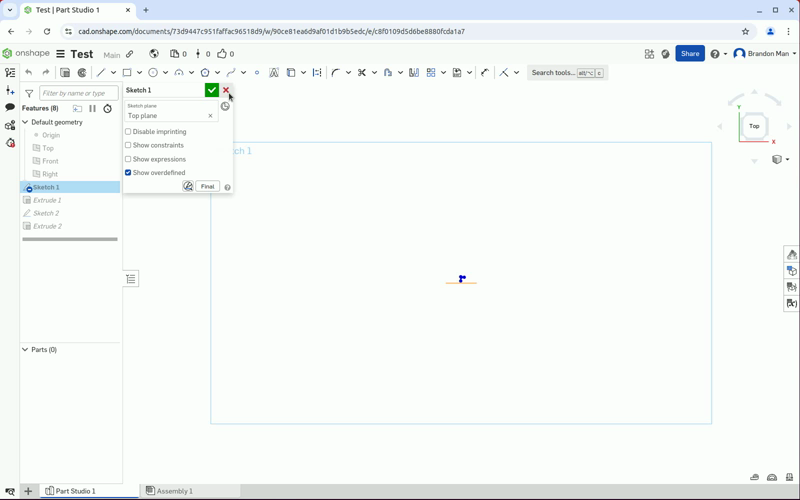
key(shift+s)
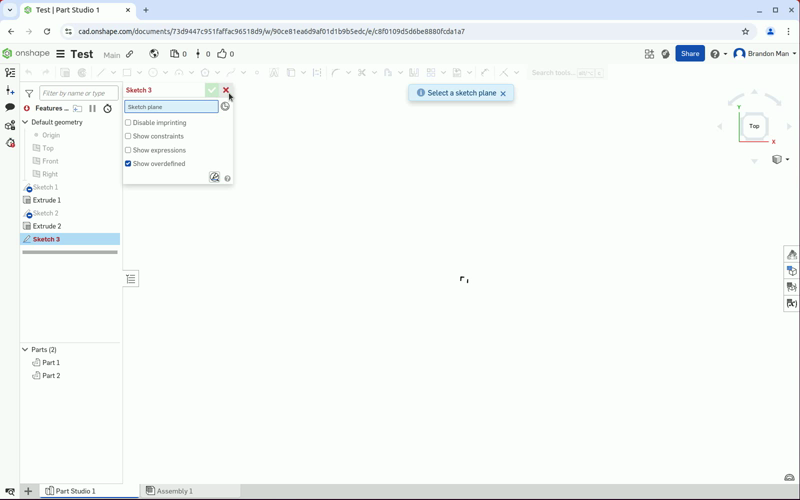
mouse_move(73, 150)
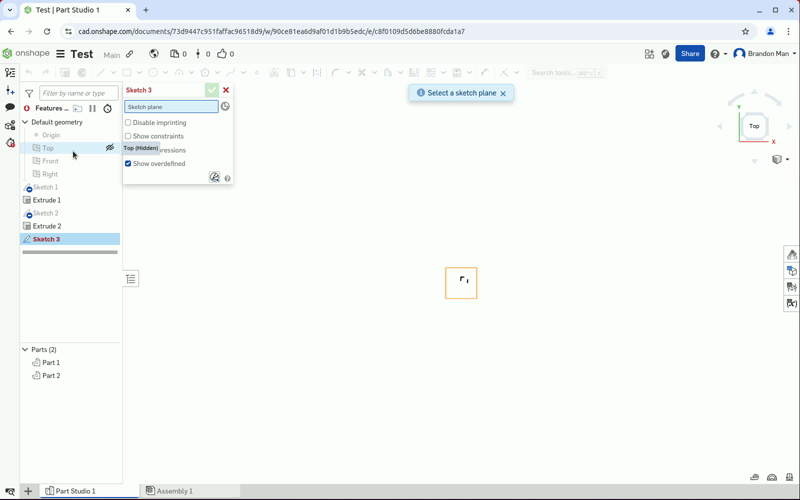
click(73, 150)
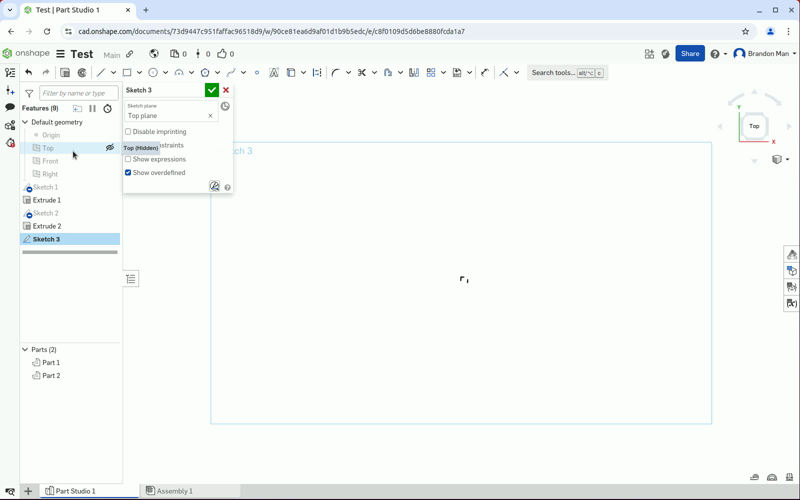
mouse_move(73, 352)
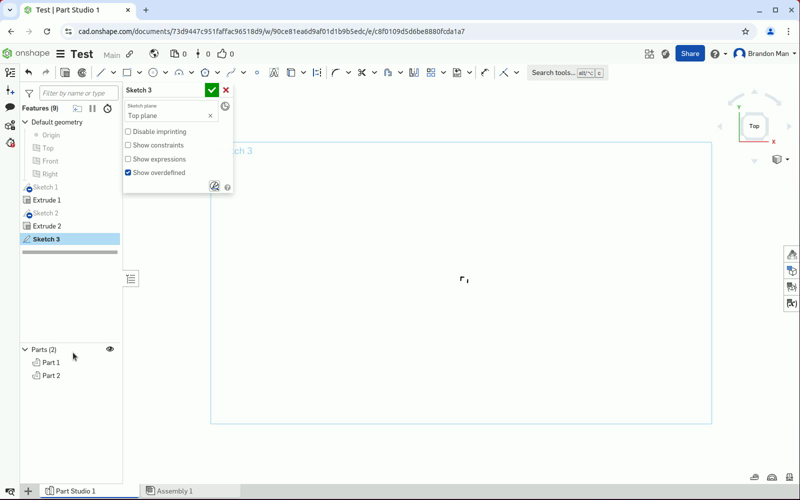
key(y)
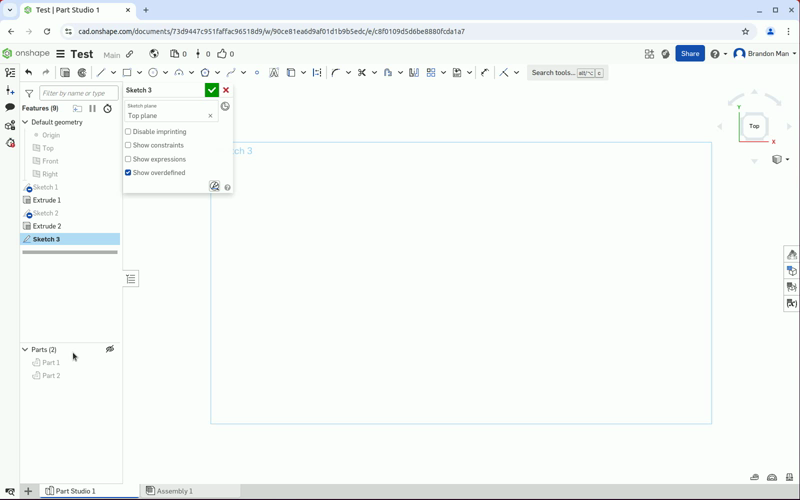
key(l)
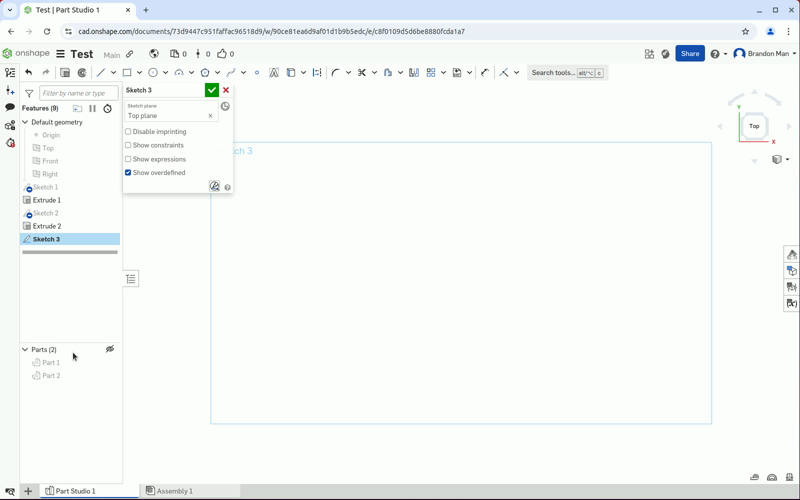
key_down(shift)
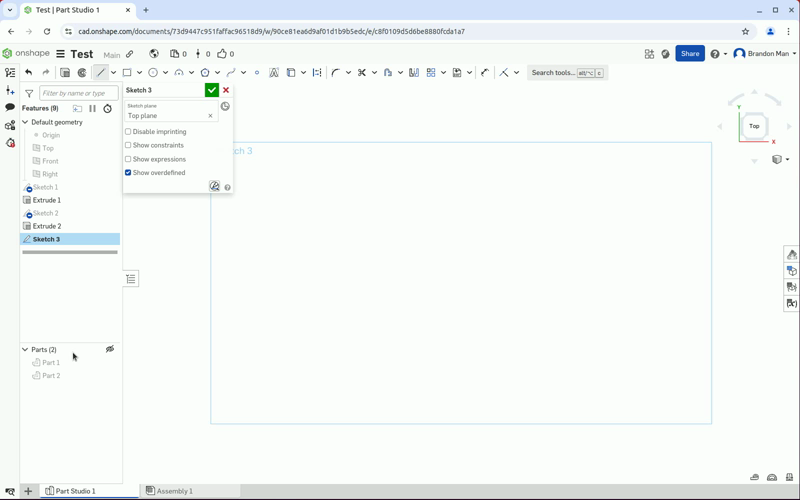
mouse_move(460, 282)
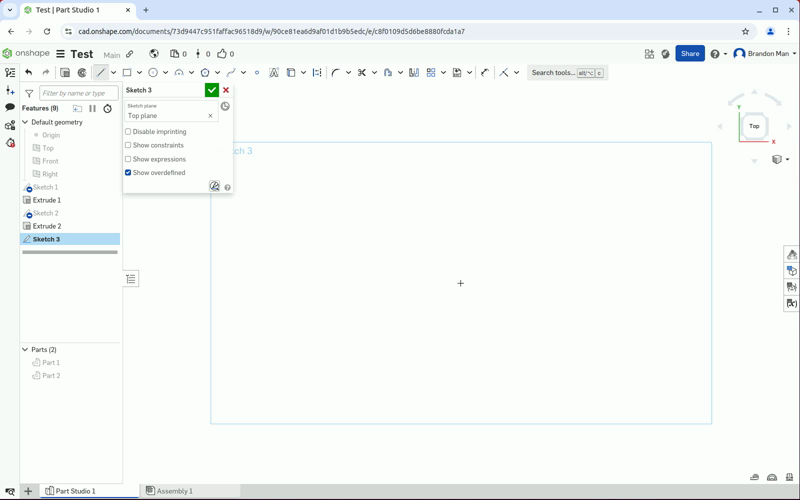
click(460, 282)
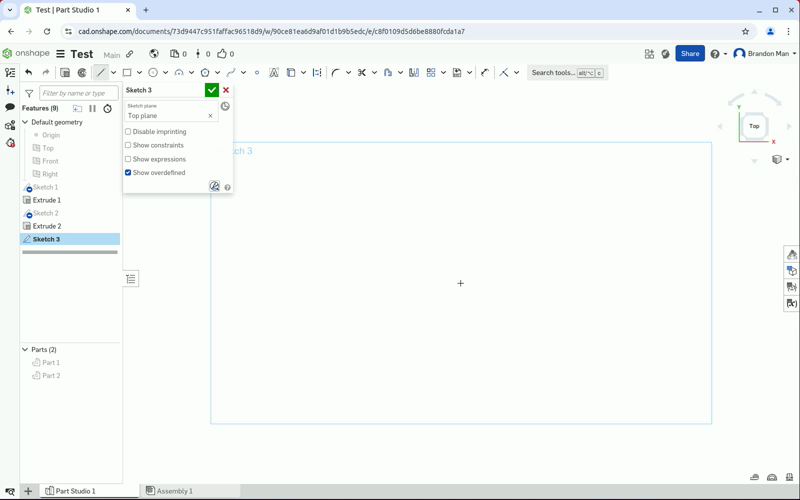
key_up(shift)
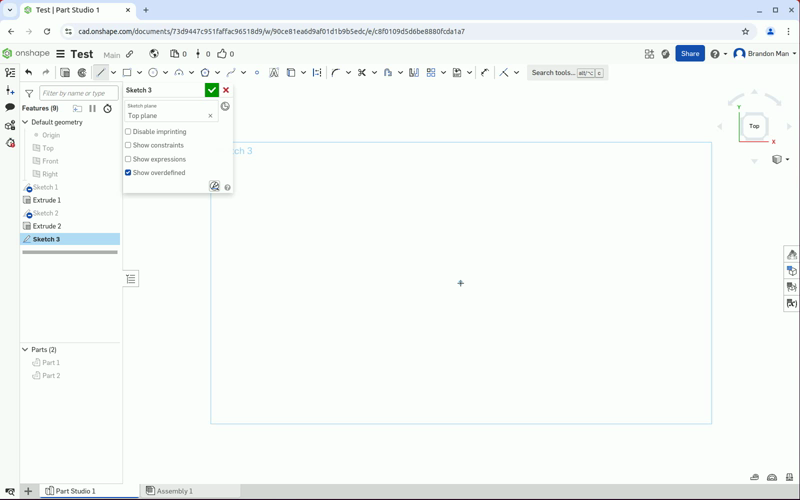
key_down(shift)
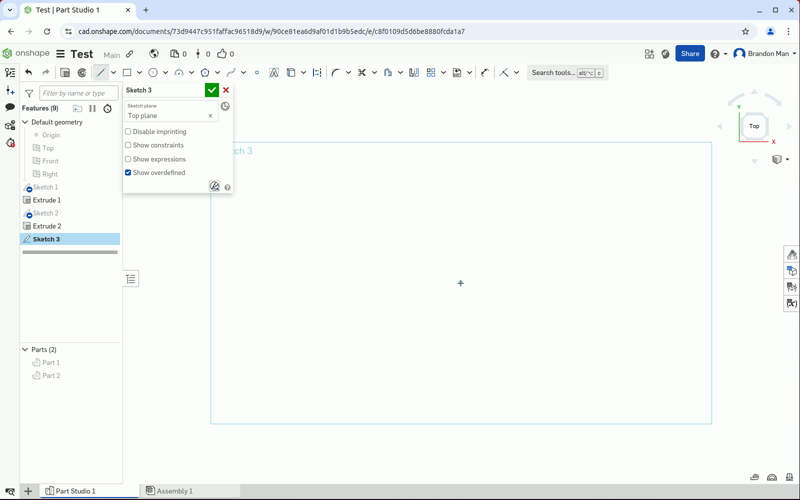
mouse_move(490, 282)
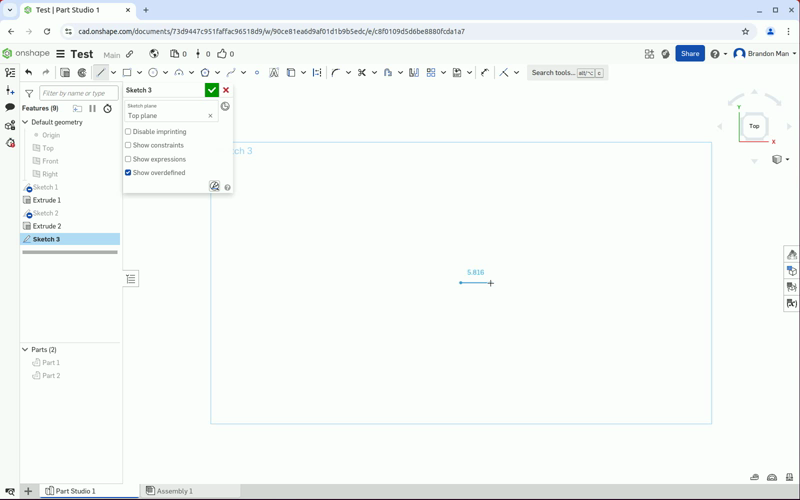
mouse_move(468, 282)
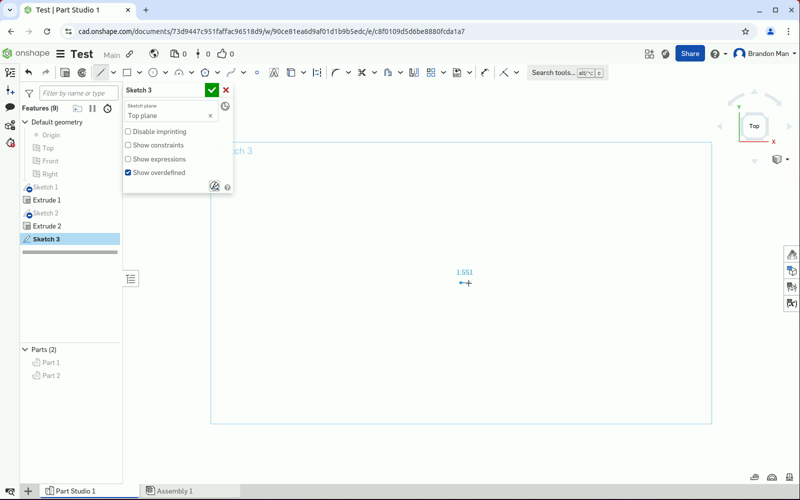
click(468, 282)
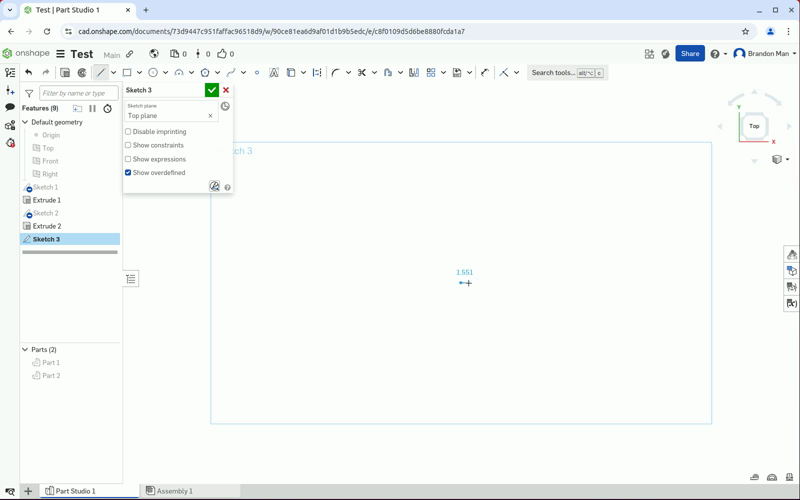
key_up(shift)
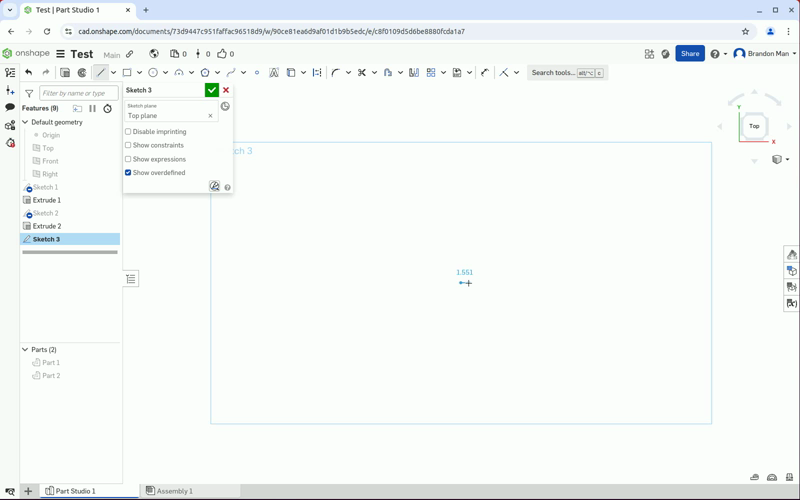
key_down(shift)
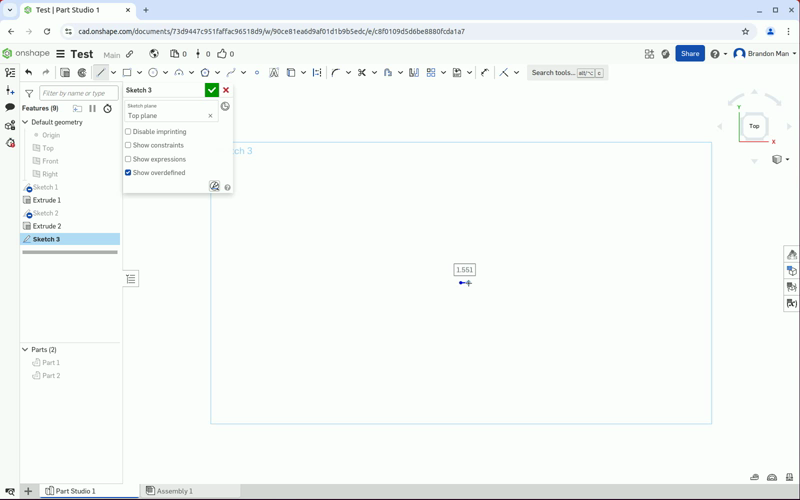
mouse_move(498, 282)
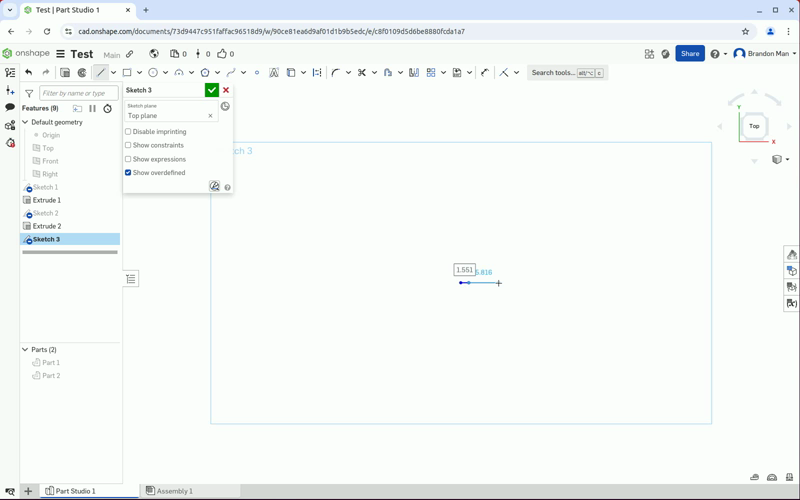
mouse_move(468, 277)
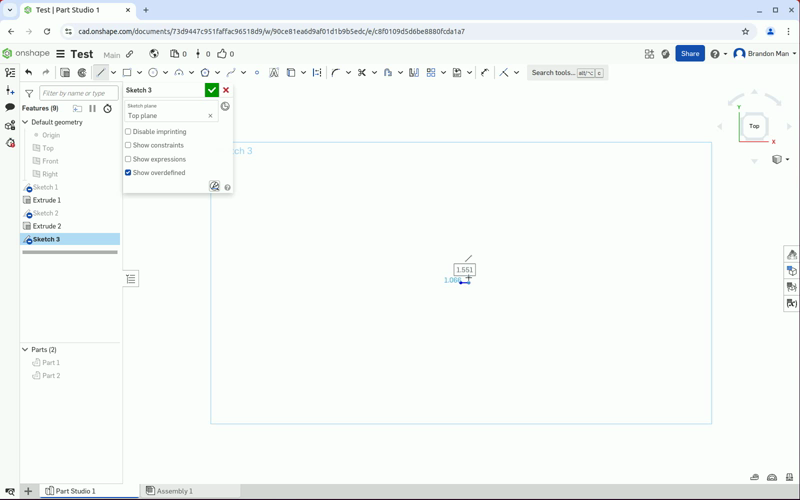
scroll(6)
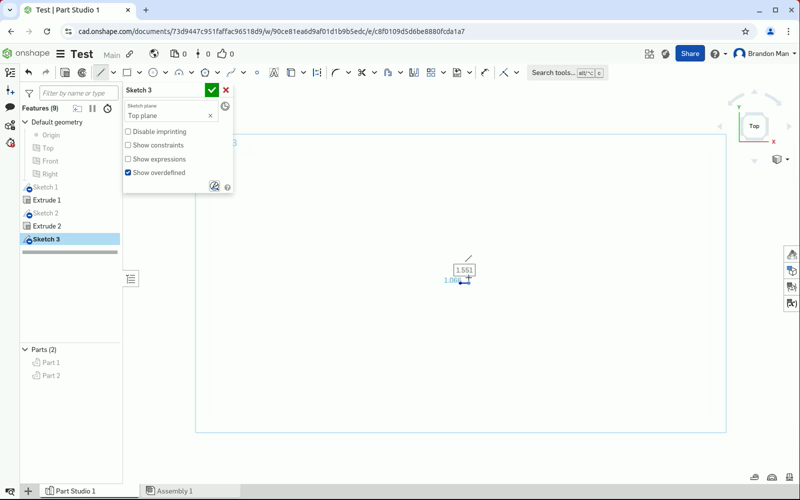
scroll(6)
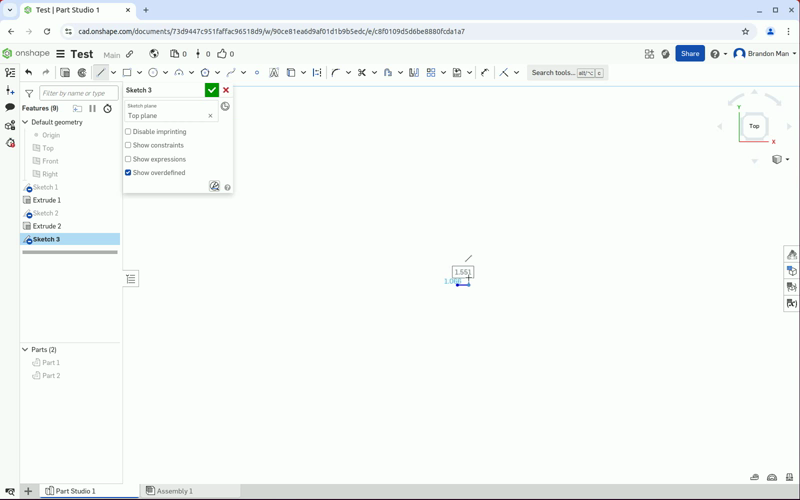
scroll(6)
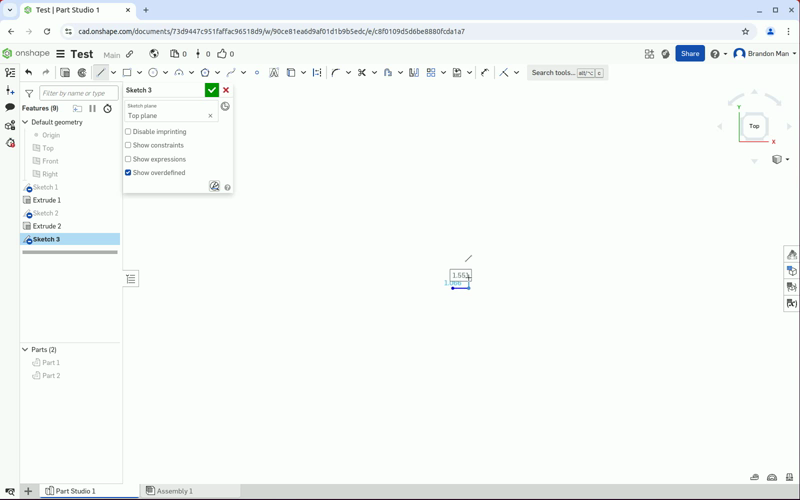
scroll(6)
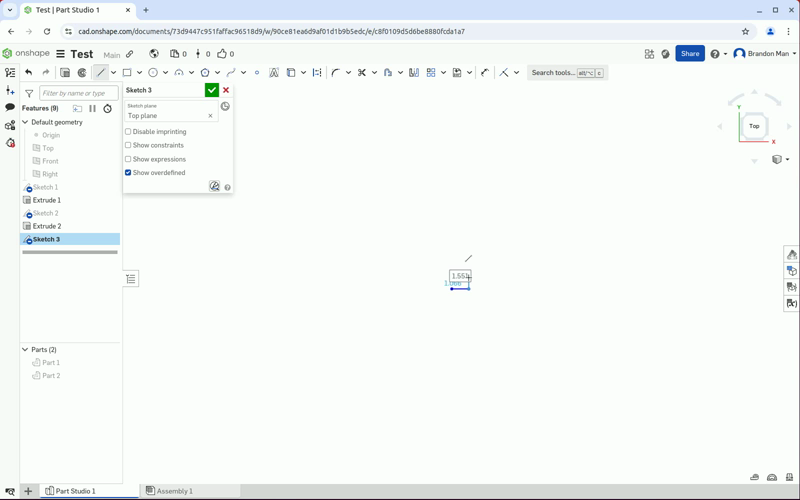
scroll(6)
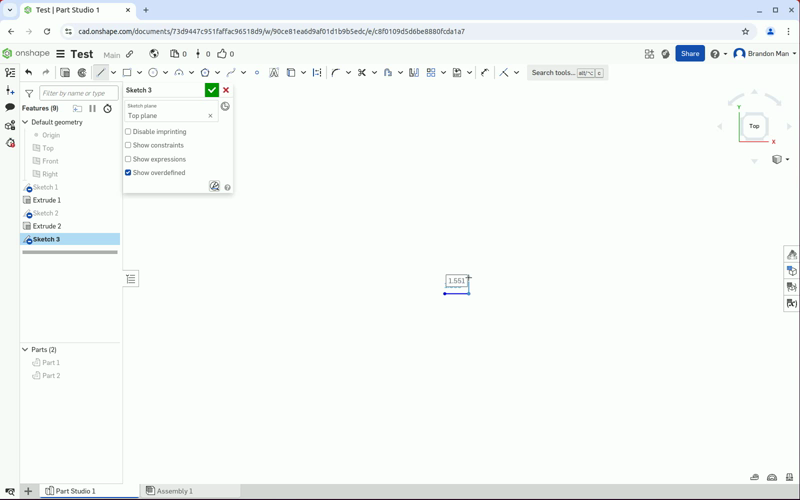
scroll(6)
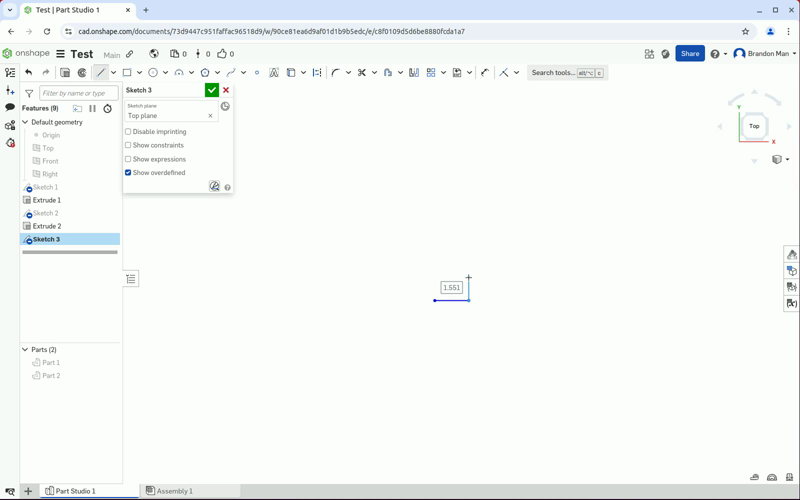
scroll(6)
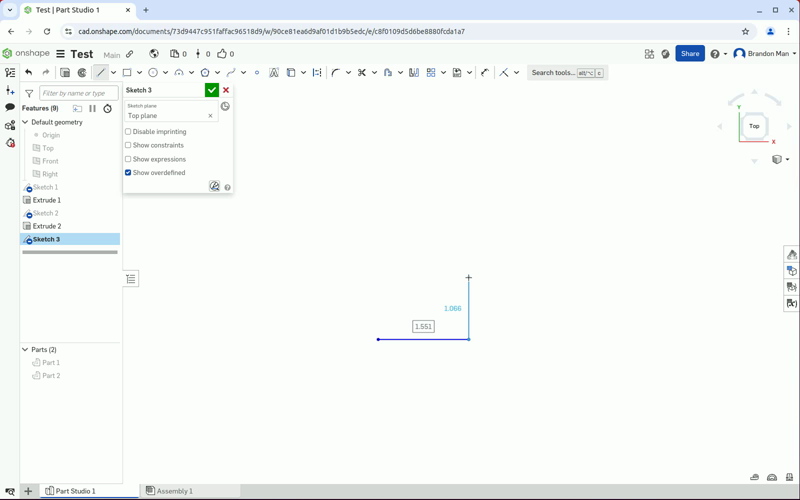
click(468, 277)
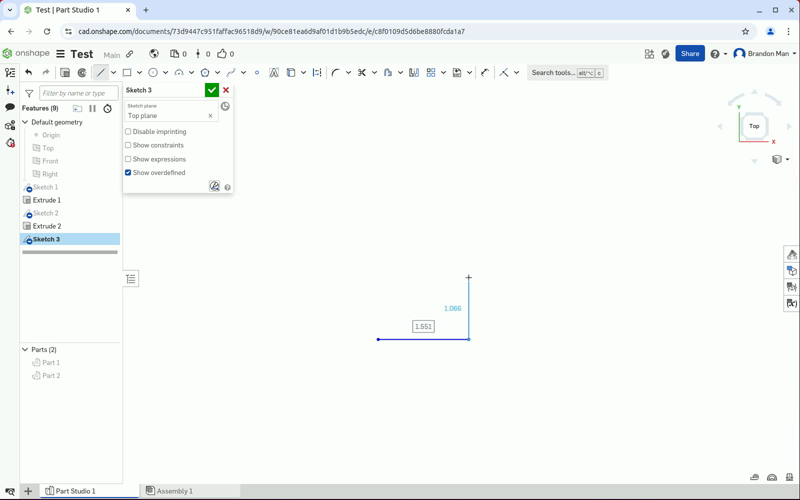
scroll(-6)
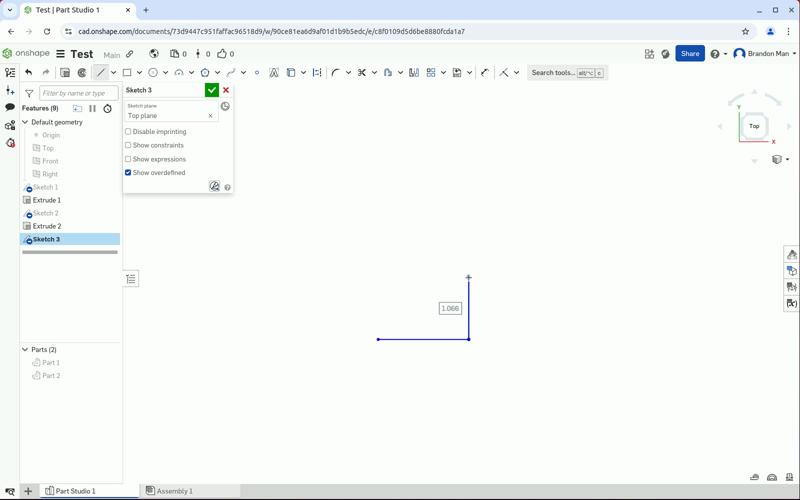
scroll(-6)
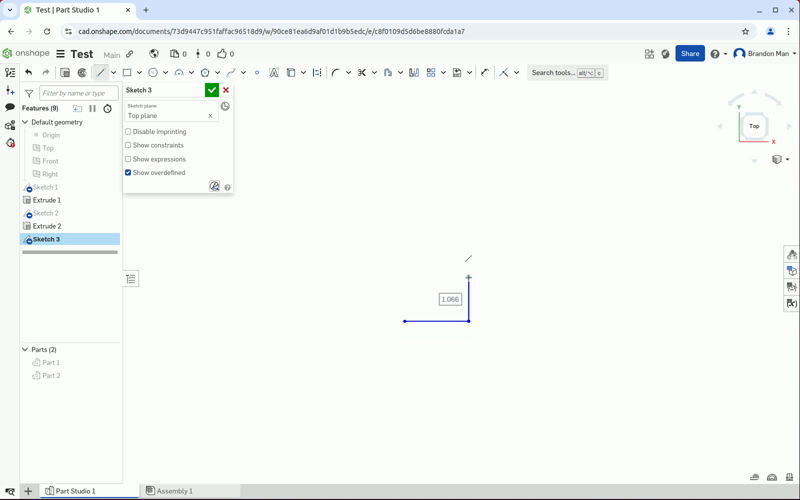
scroll(-6)
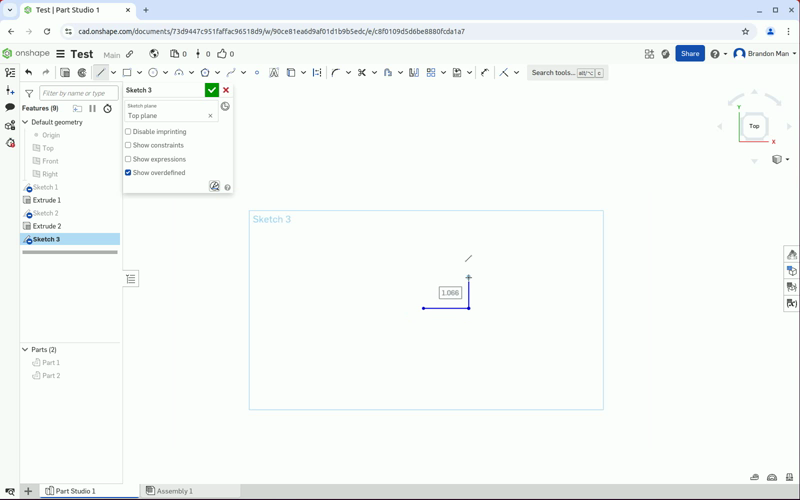
scroll(-6)
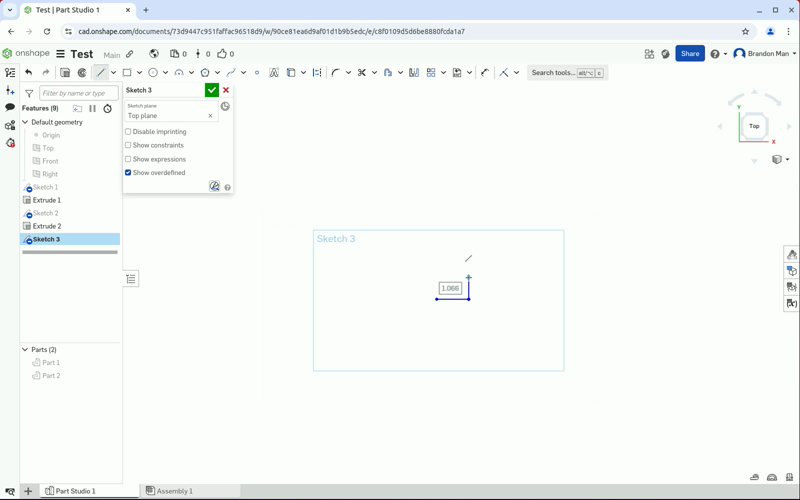
scroll(-6)
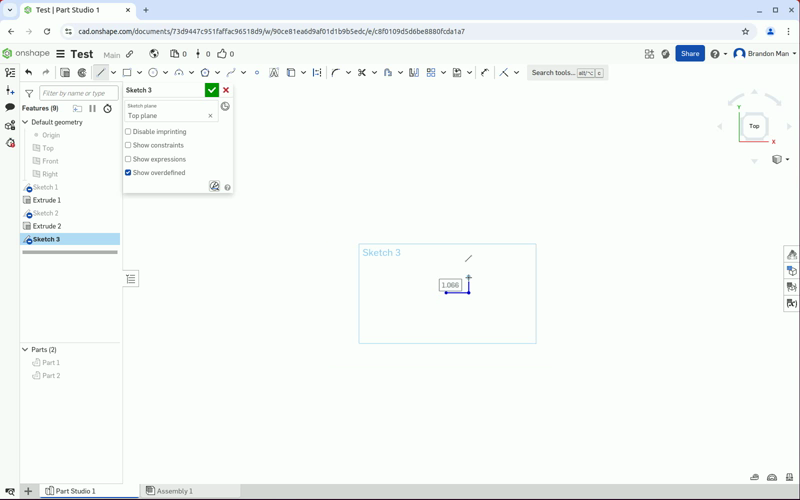
scroll(-6)
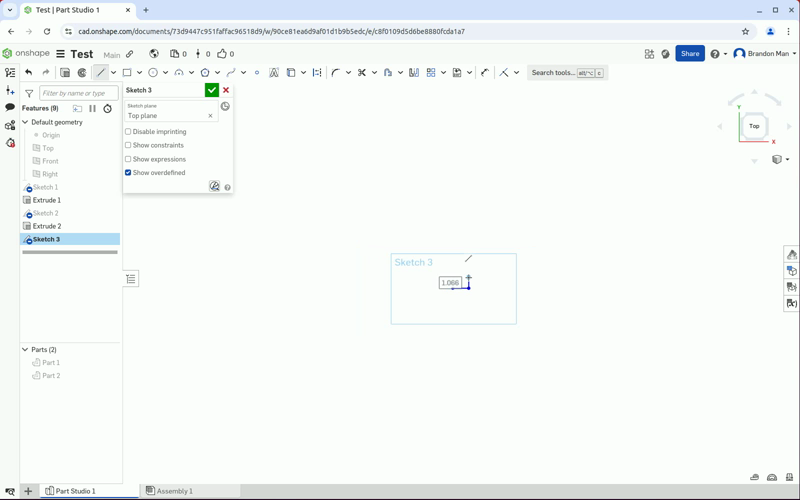
scroll(-6)
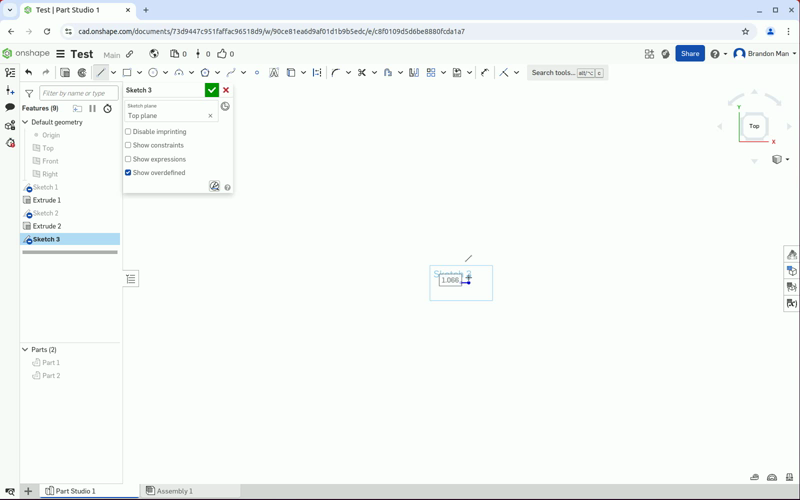
key_up(shift)
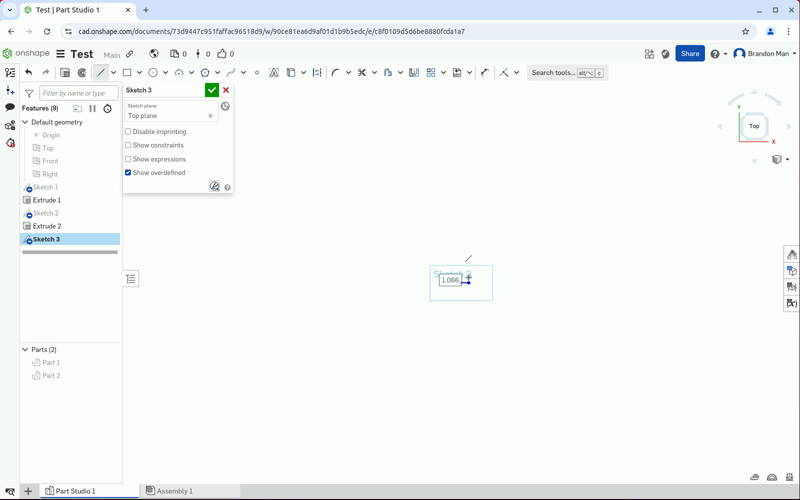
key_down(shift)
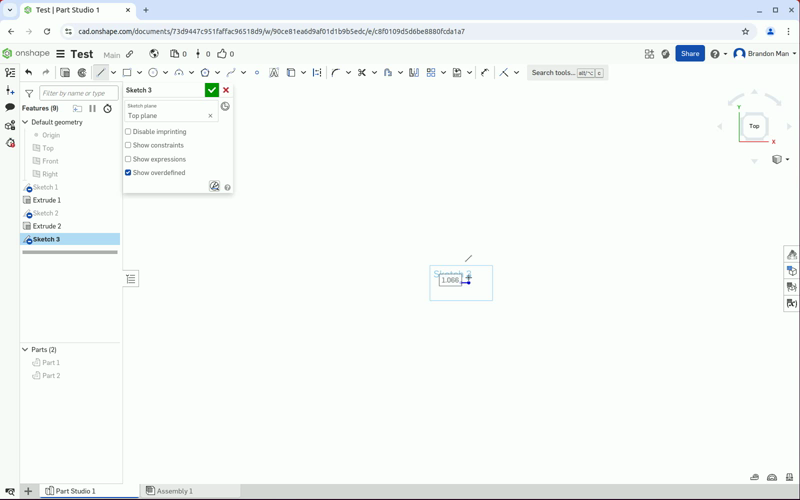
mouse_move(498, 277)
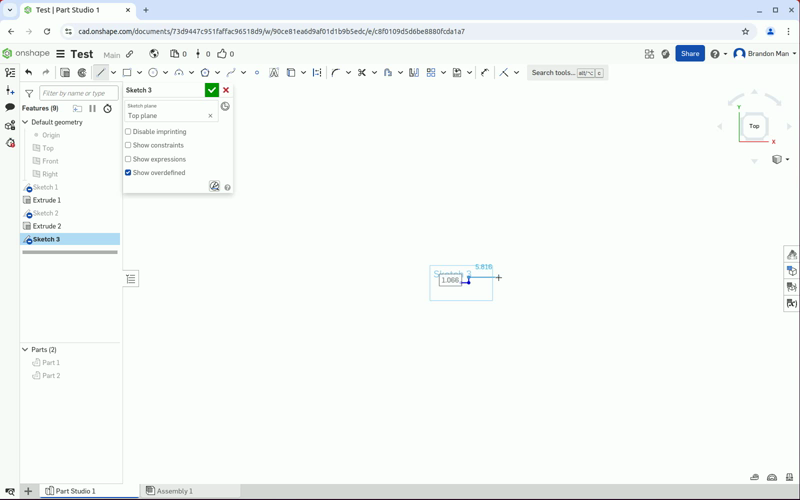
mouse_move(460, 277)
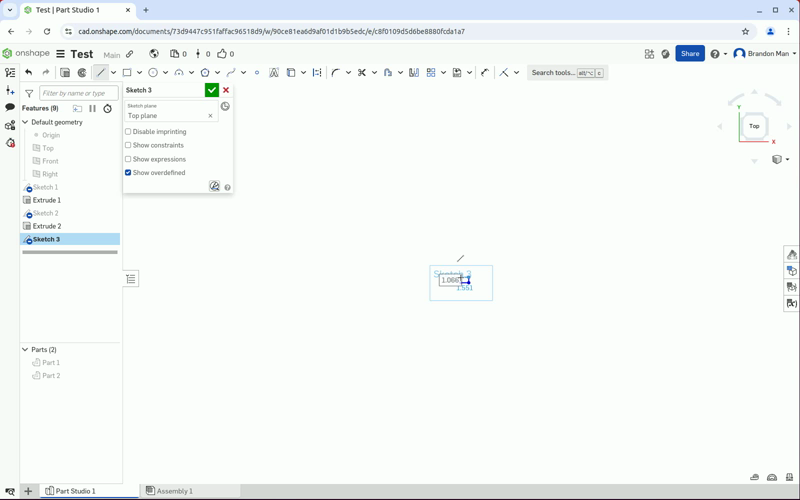
click(460, 277)
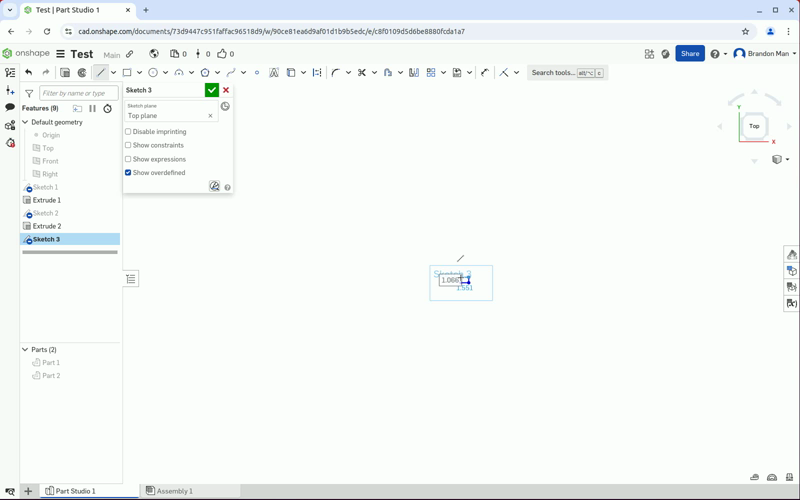
key_up(shift)
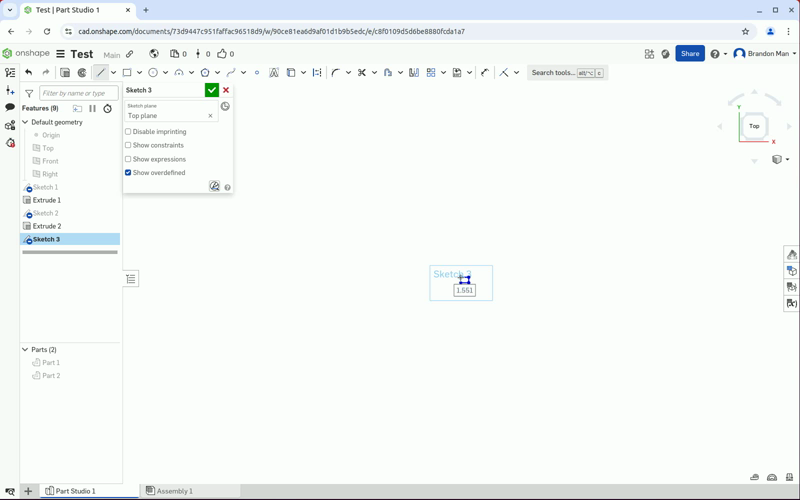
mouse_move(490, 277)
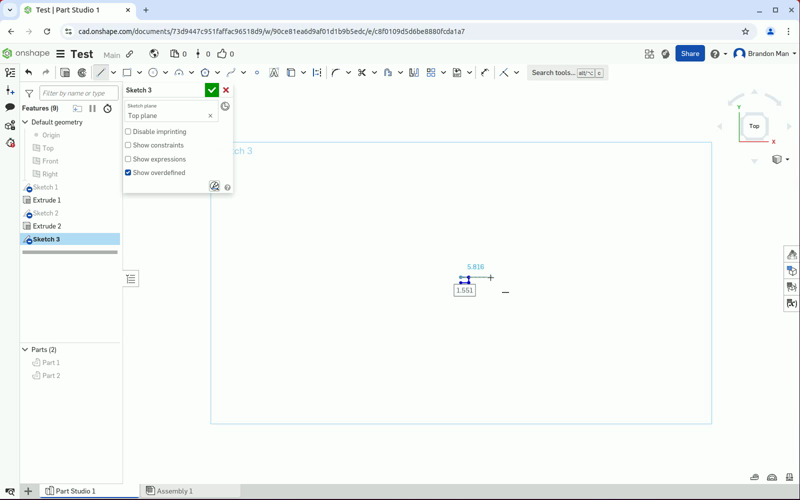
key_down(shift)
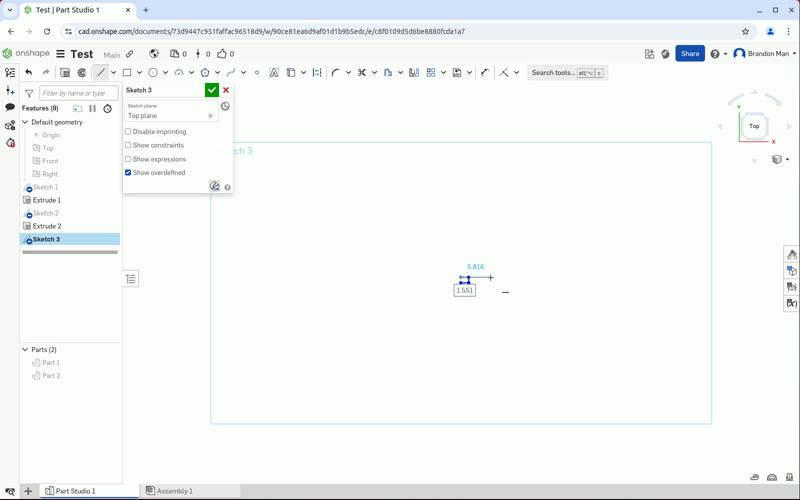
mouse_move(460, 282)
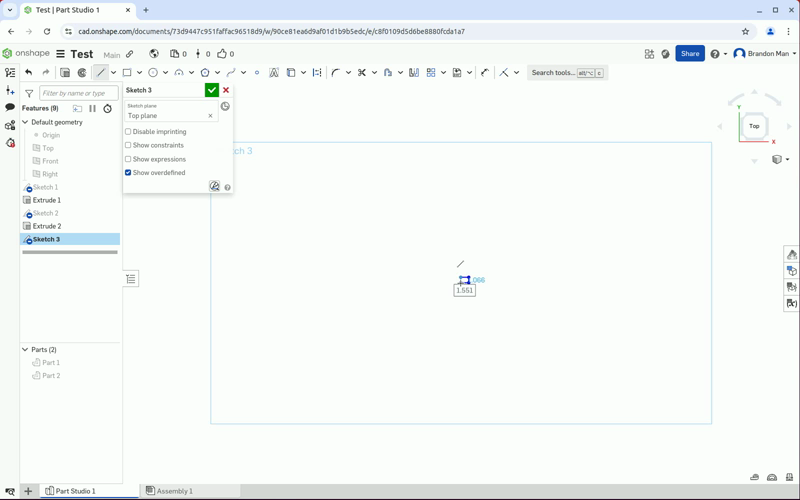
scroll(6)
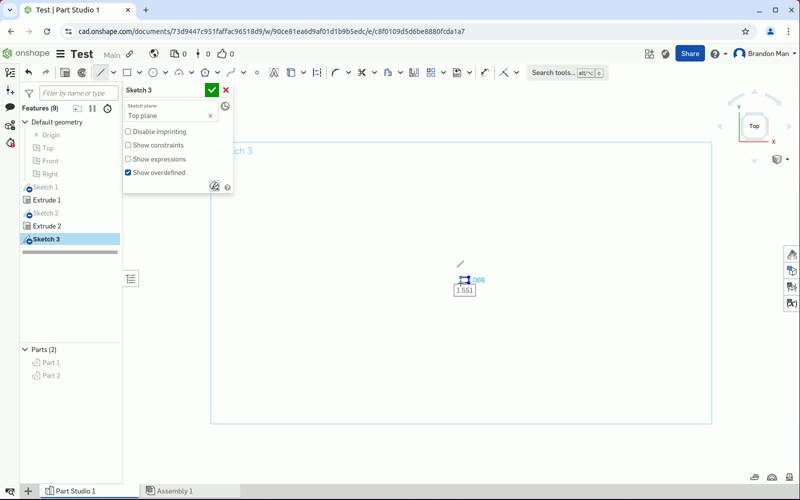
scroll(6)
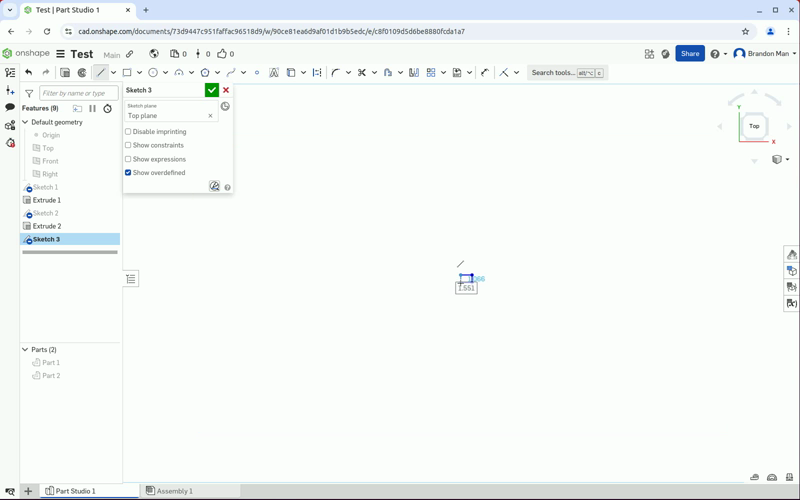
scroll(6)
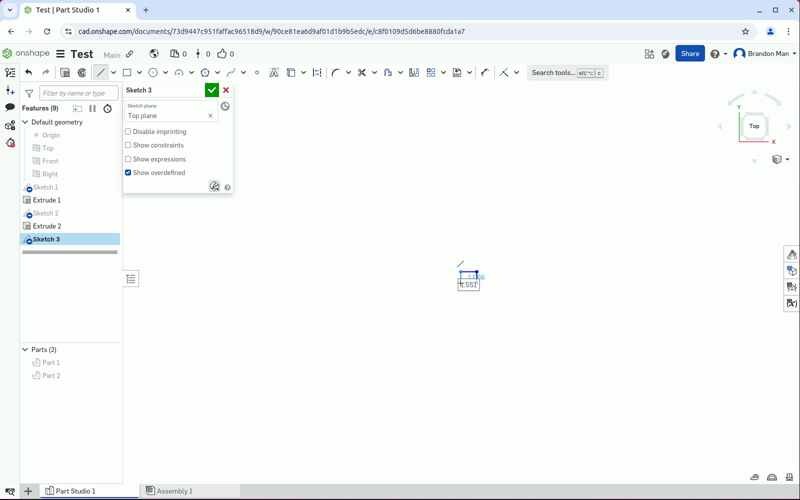
scroll(6)
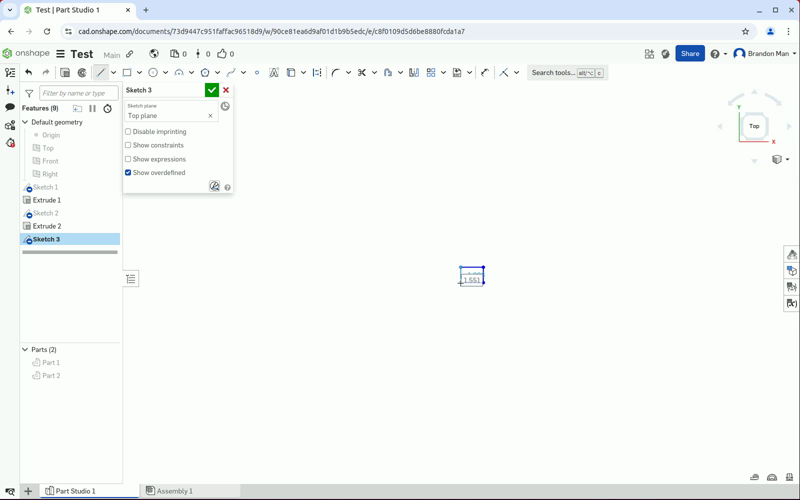
scroll(6)
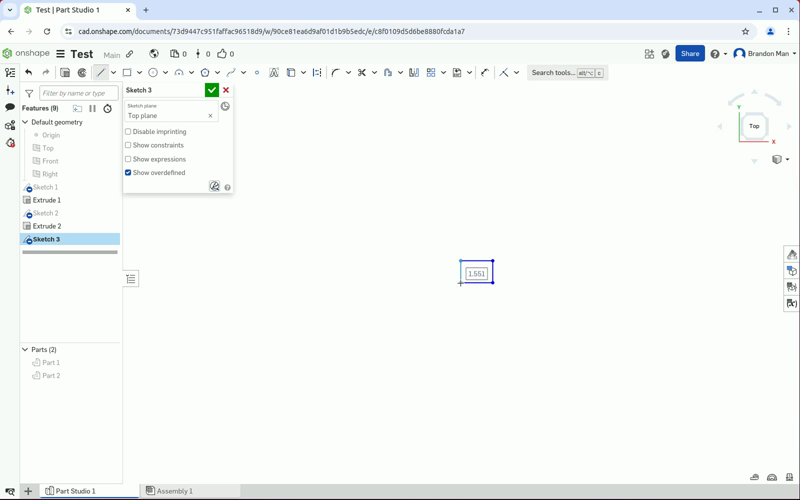
scroll(6)
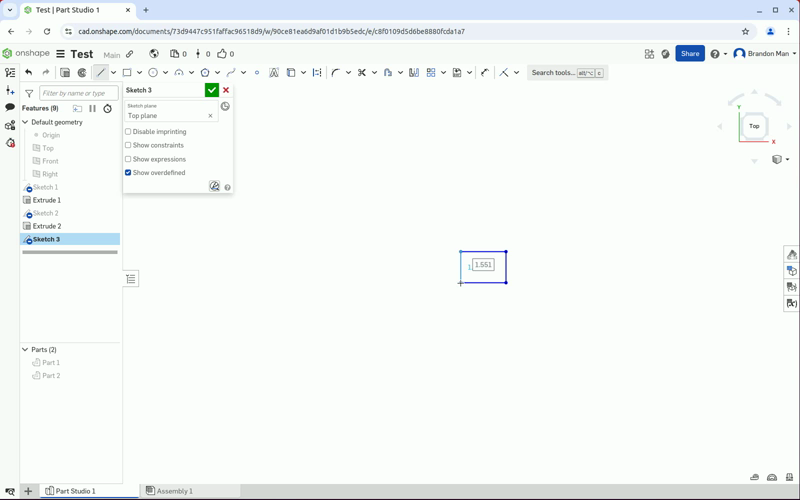
scroll(6)
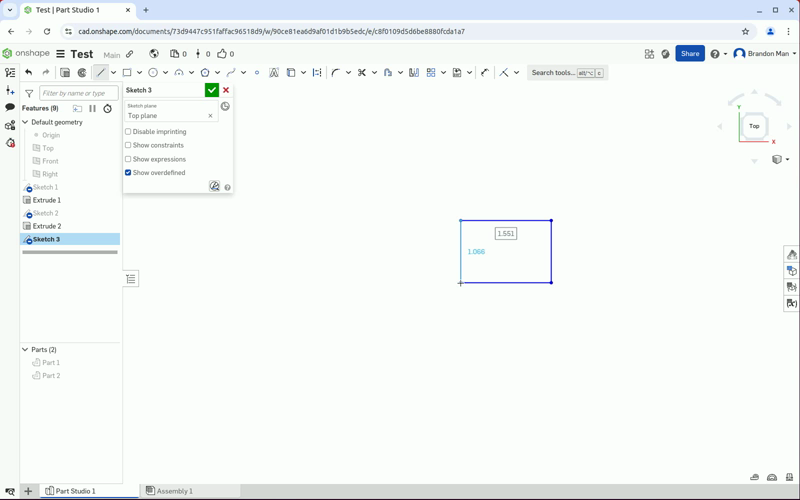
key_up(shift)
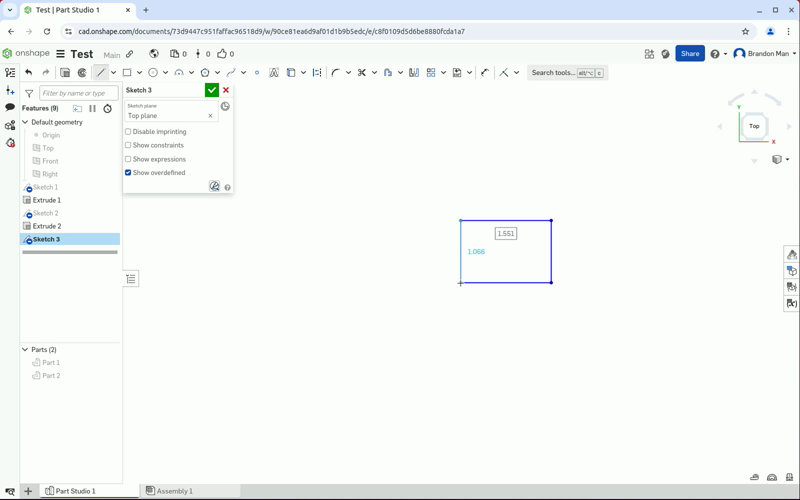
click(460, 282)
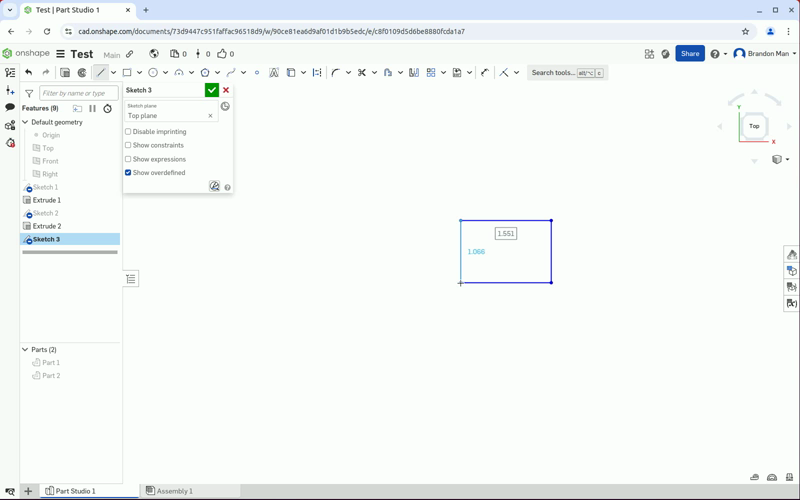
scroll(-6)
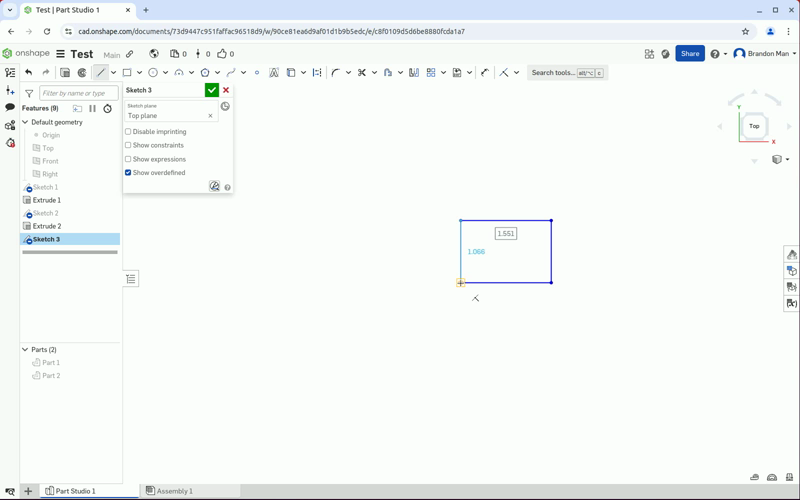
scroll(-6)
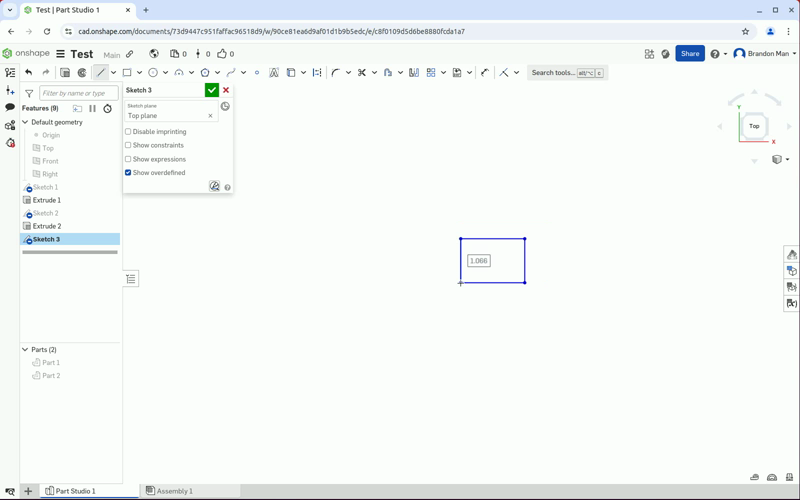
scroll(-6)
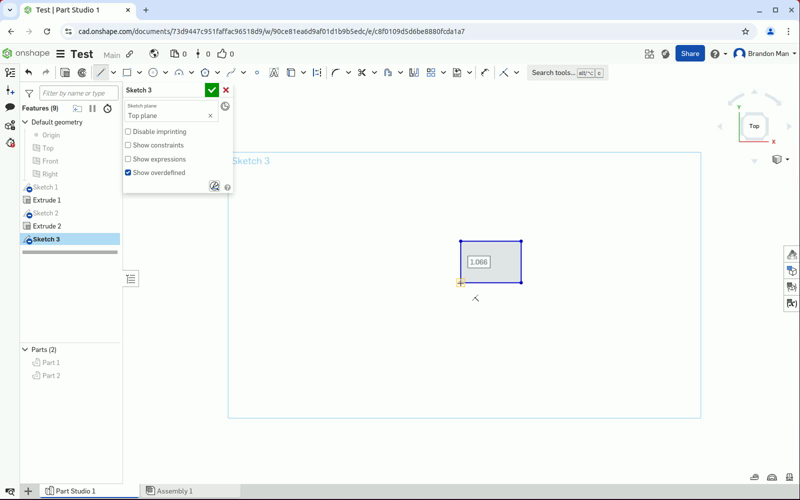
scroll(-6)
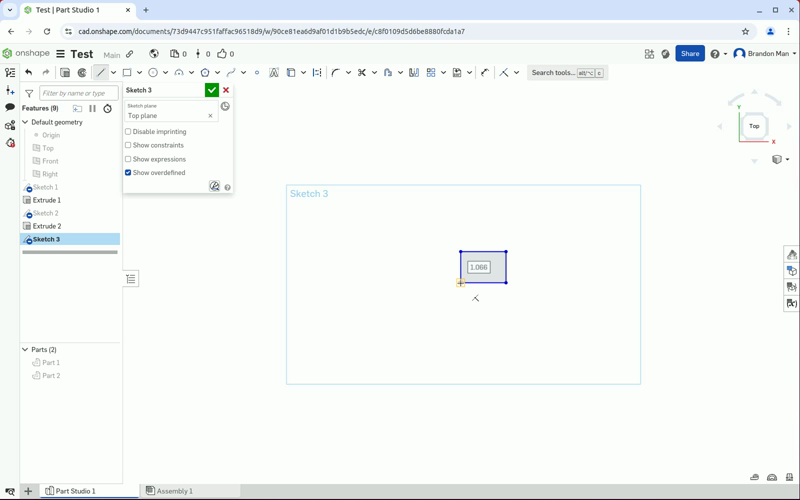
scroll(-6)
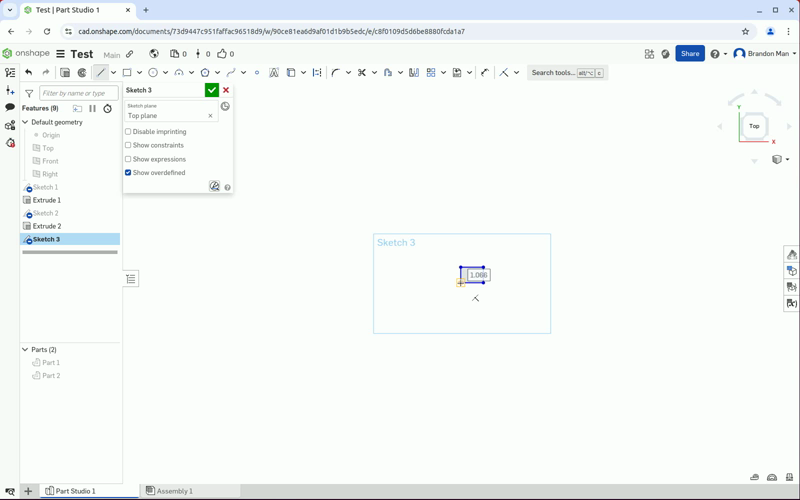
scroll(-6)
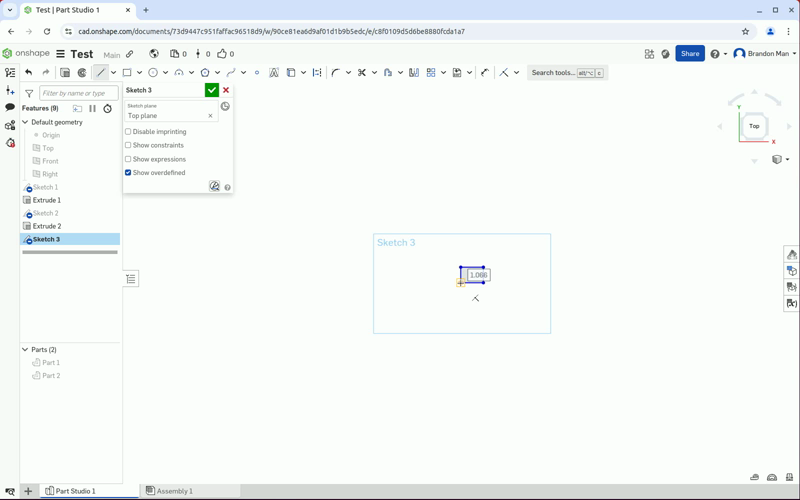
scroll(-6)
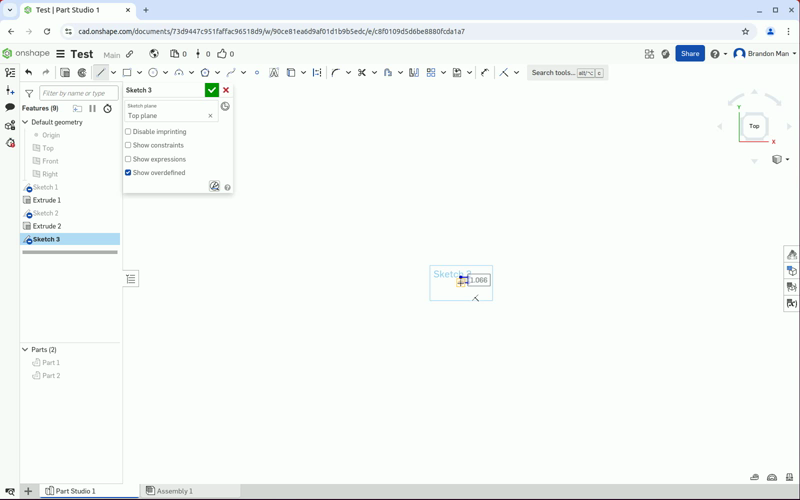
key(esc)
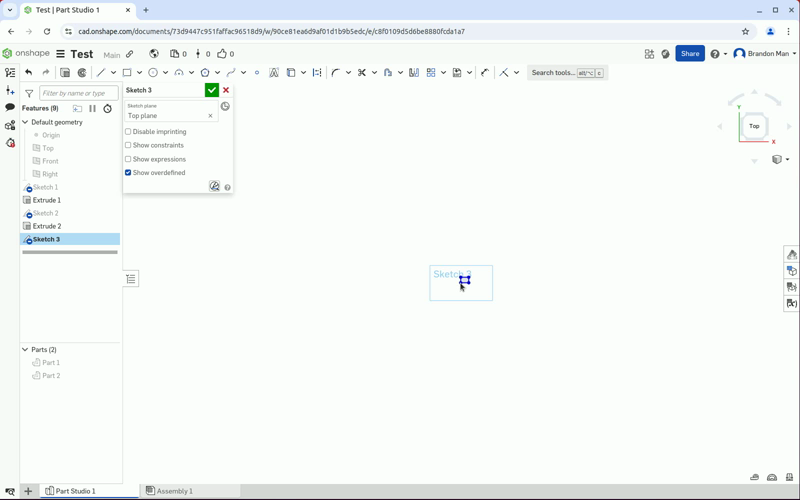
mouse_move(462, 279)
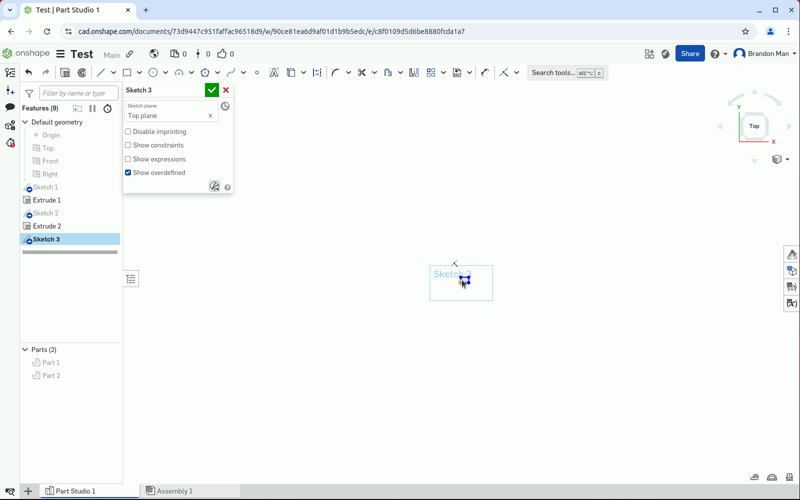
scroll(6)
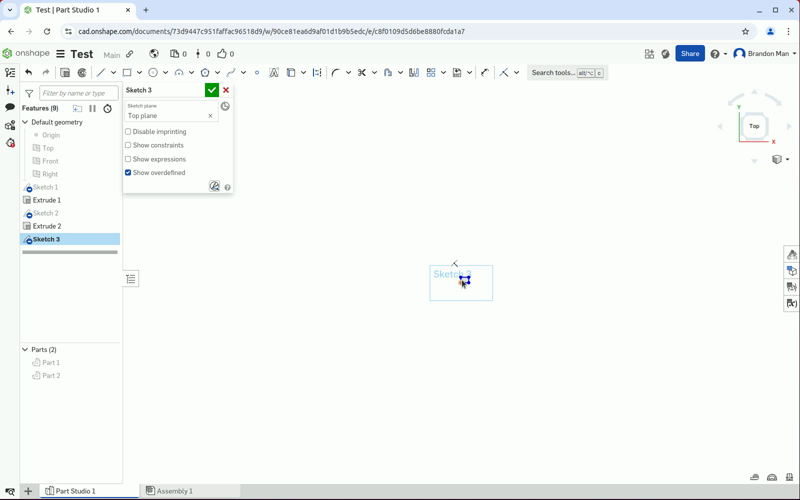
scroll(6)
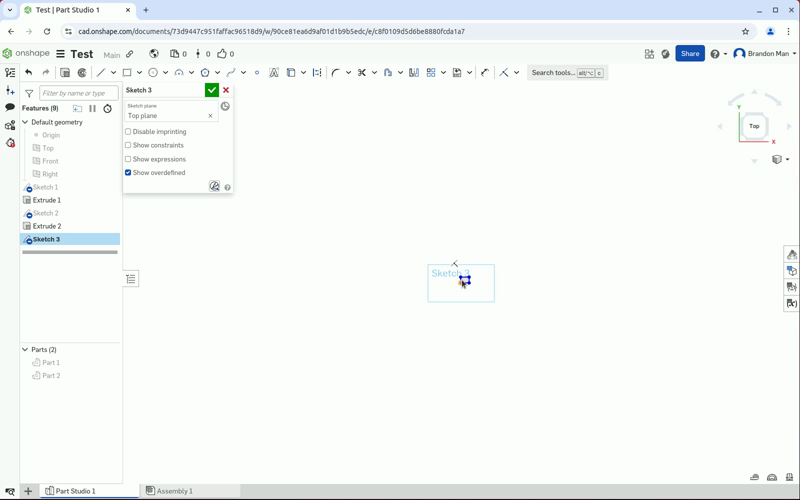
scroll(6)
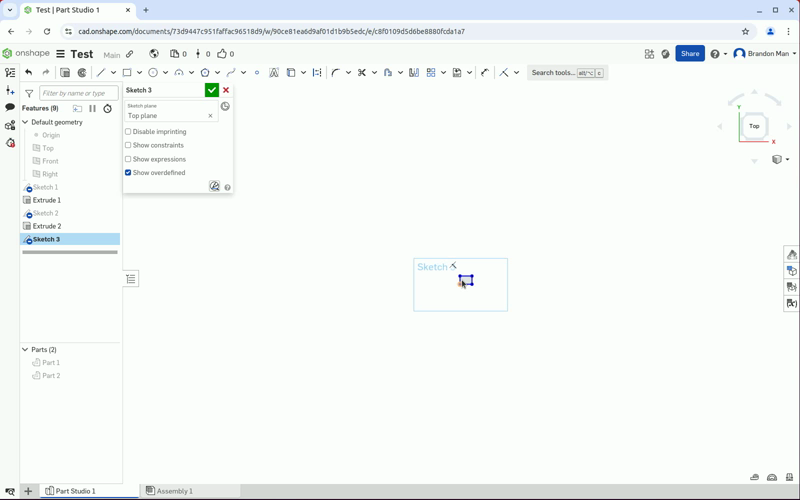
scroll(6)
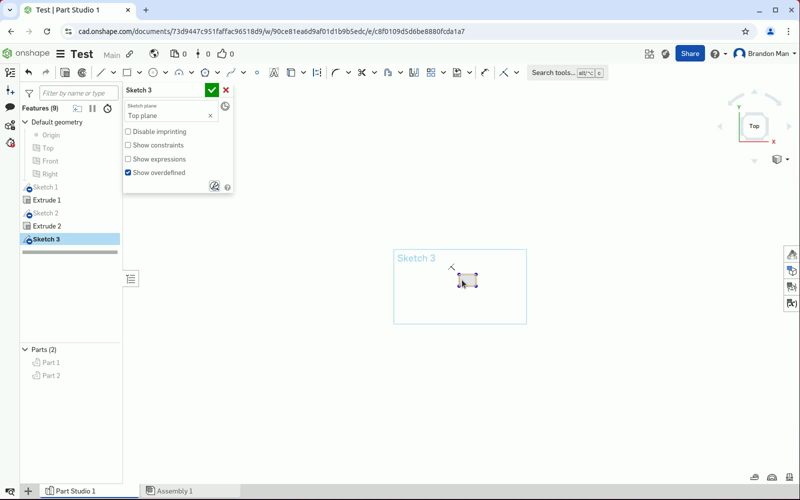
scroll(6)
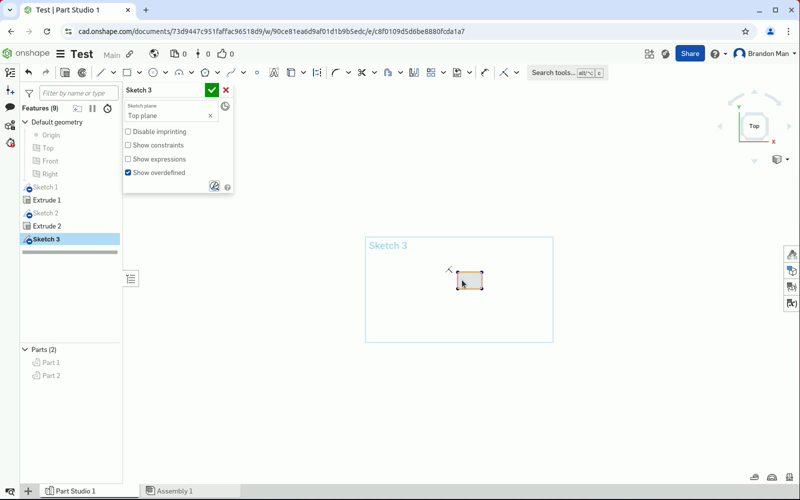
scroll(6)
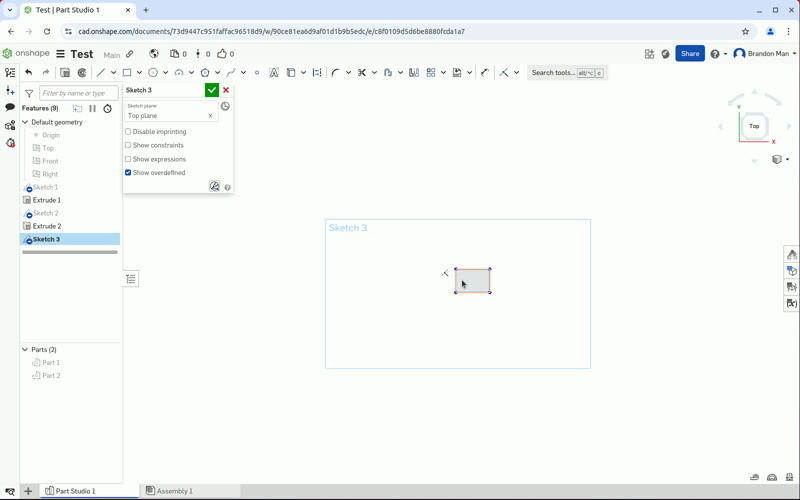
scroll(6)
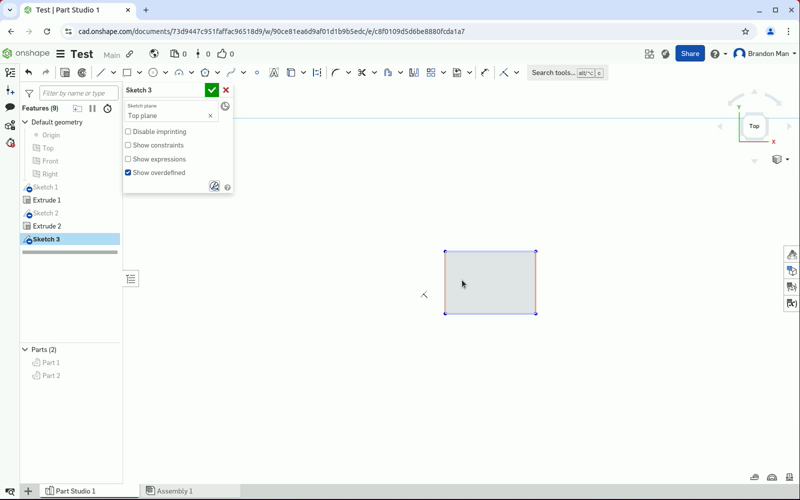
click(462, 279)
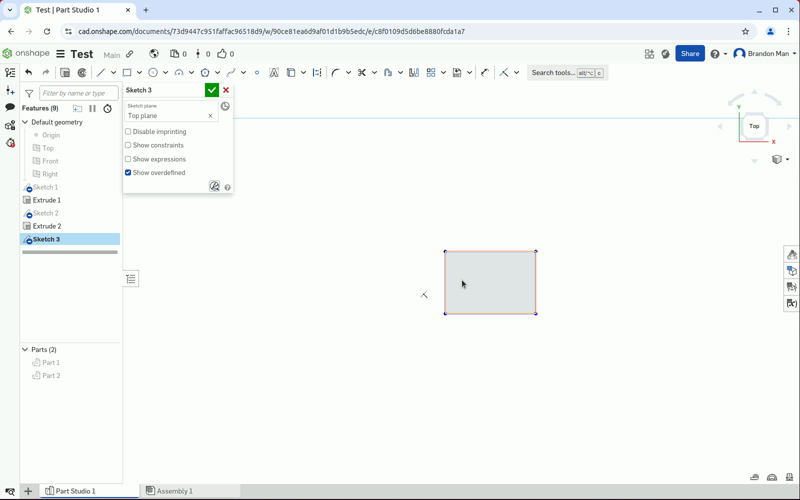
scroll(-6)
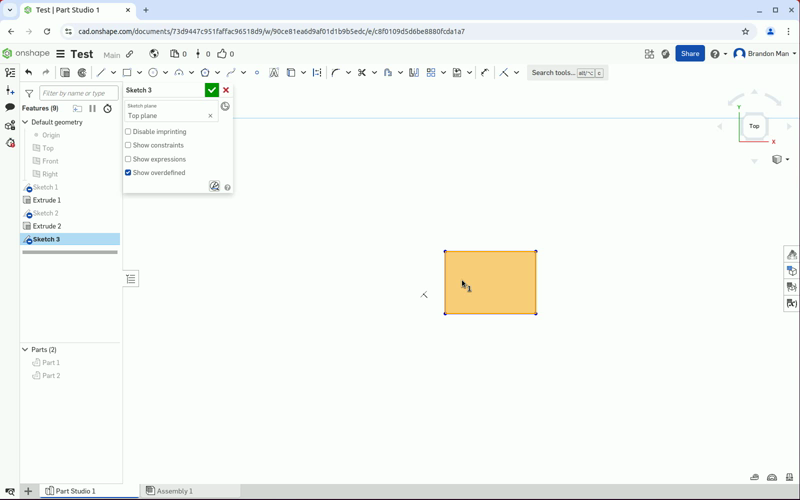
scroll(-6)
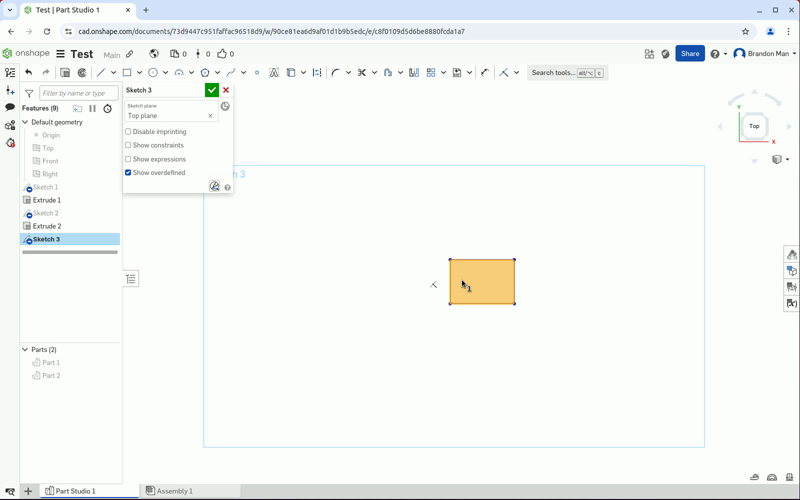
scroll(-6)
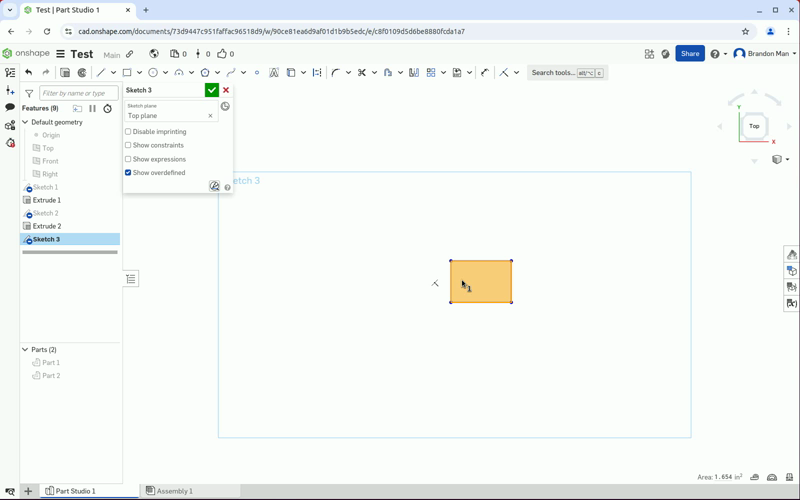
scroll(-6)
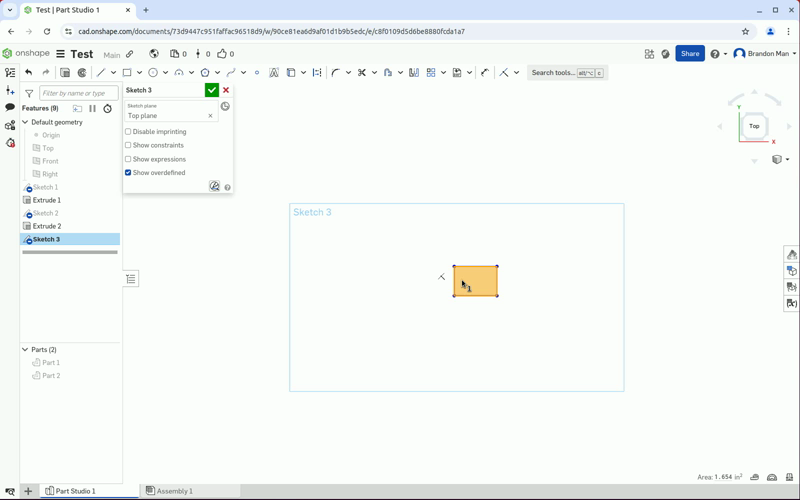
scroll(-6)
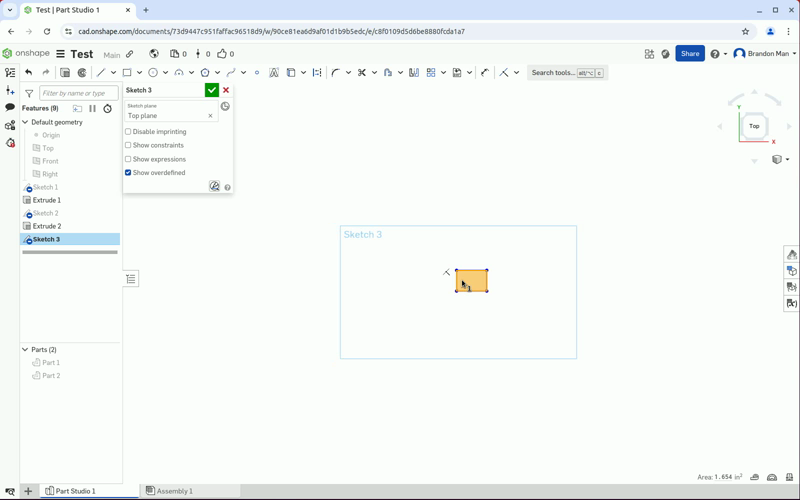
scroll(-6)
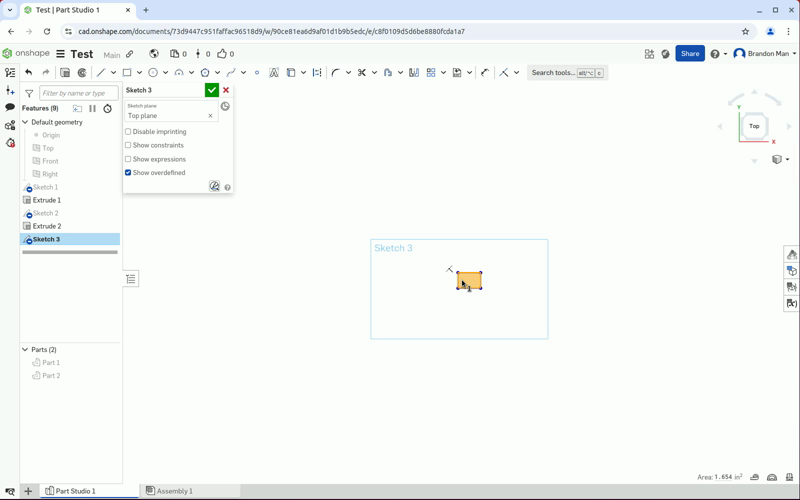
scroll(-6)
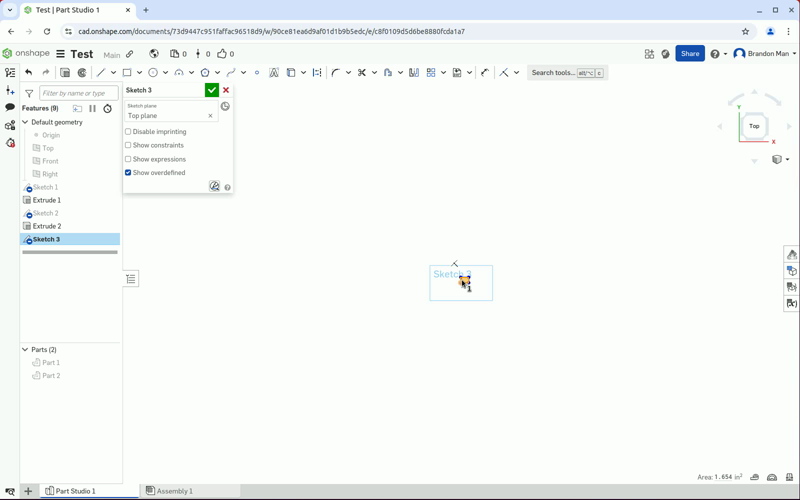
mouse_move(73, 352)
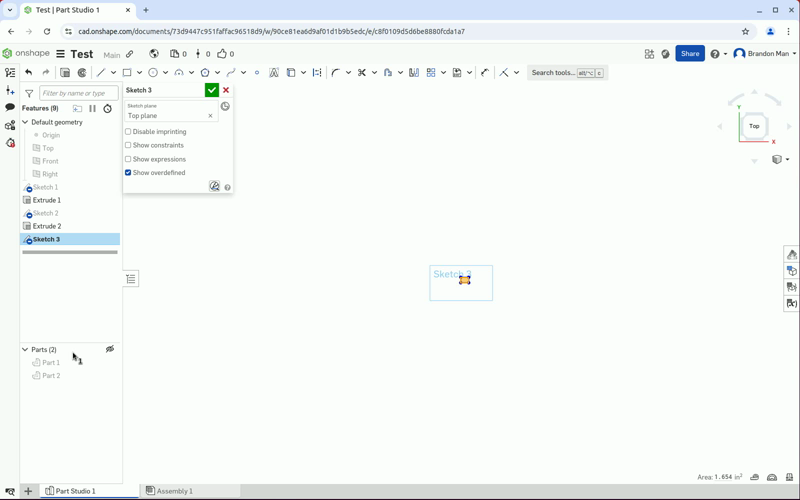
key(shift+y)
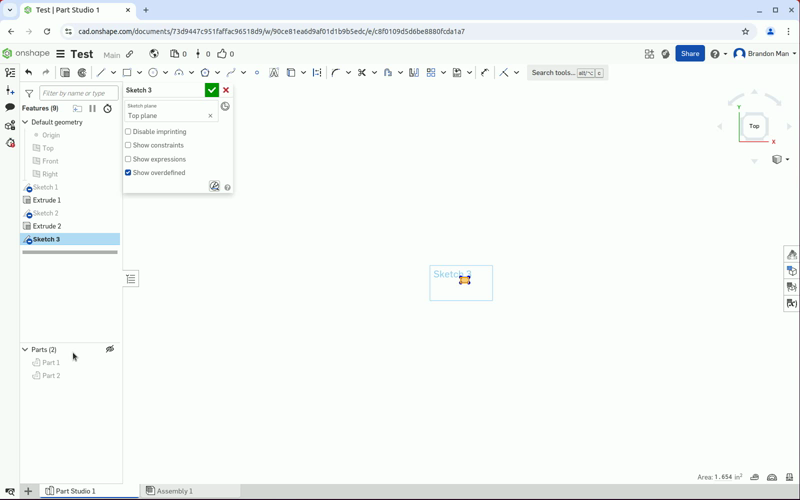
key(shift+e)
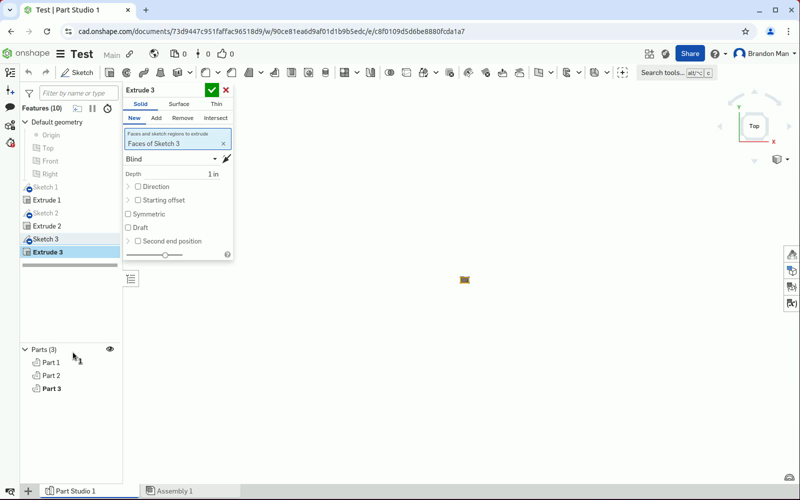
mouse_move(143, 106)
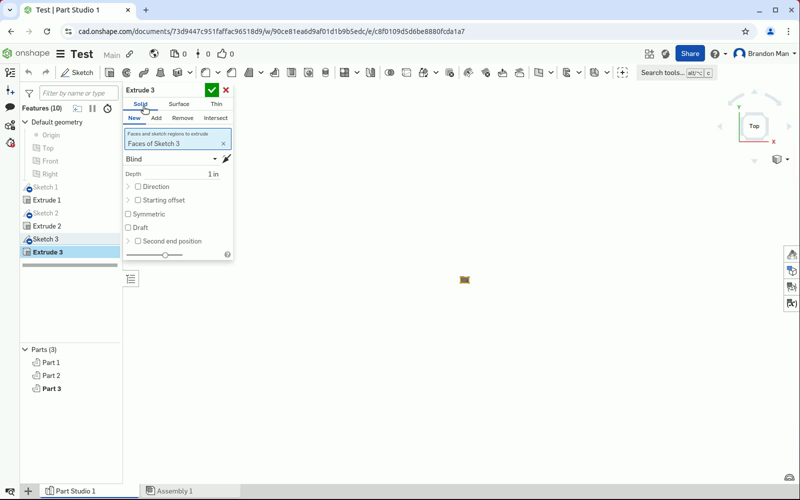
click(143, 106)
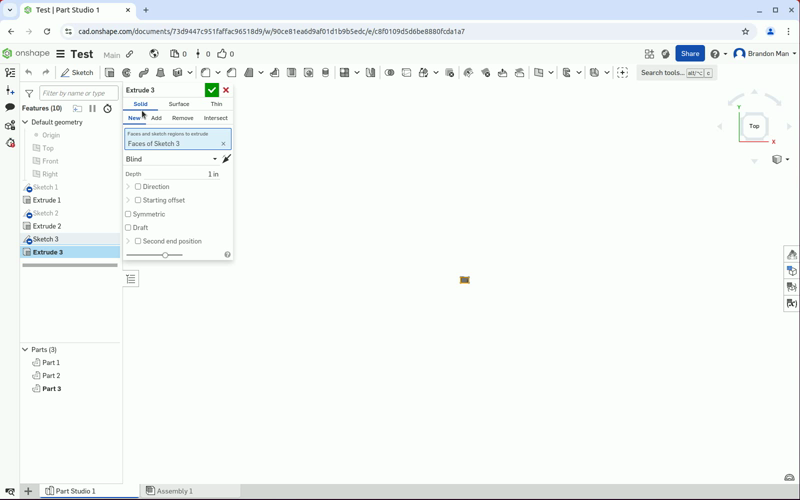
mouse_move(137, 120)
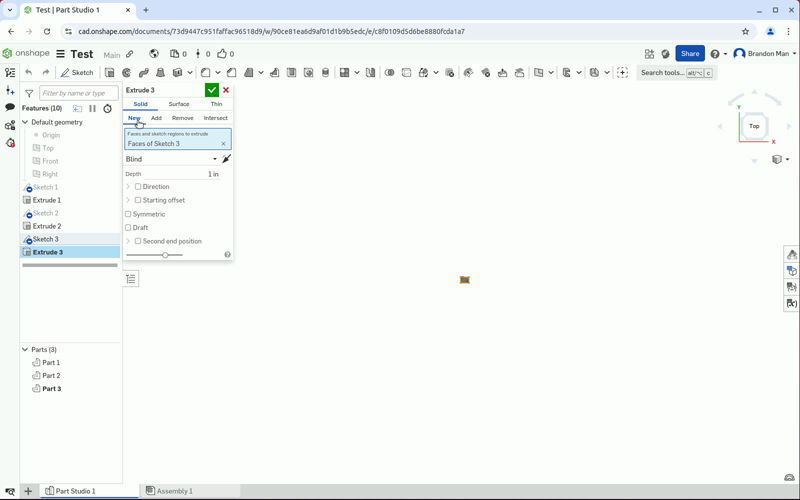
click(137, 120)
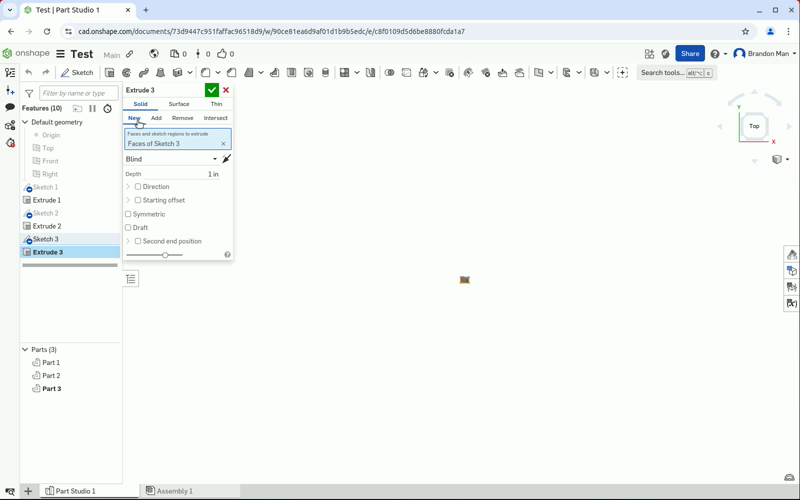
key(tab, 4)
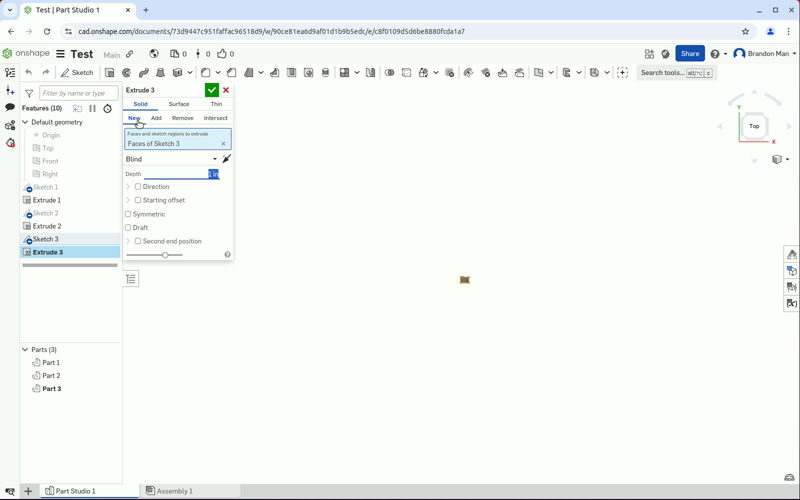
text(0.722)
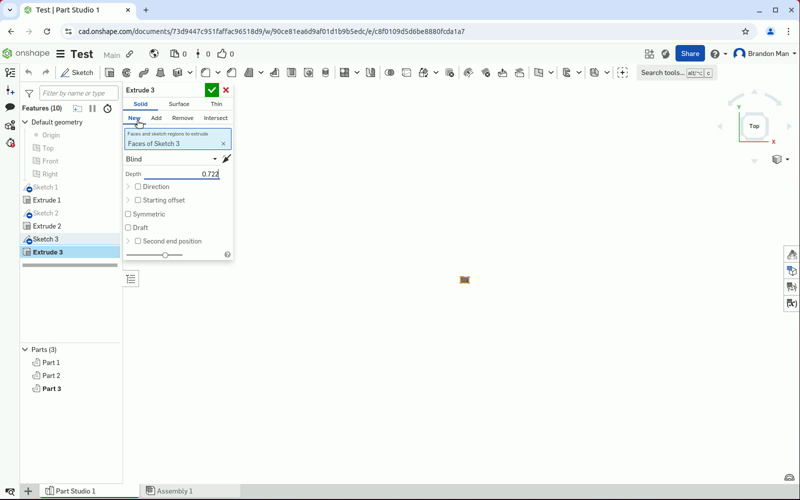
key(enter)
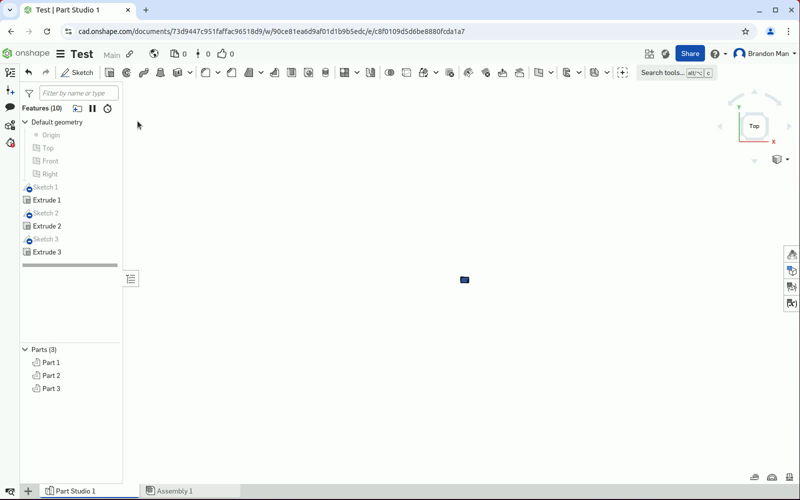
key(shift+h)
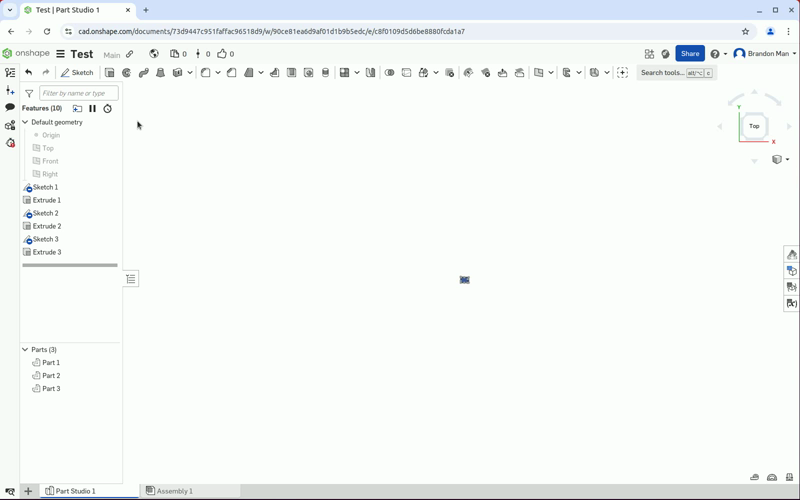
key(shift+h)
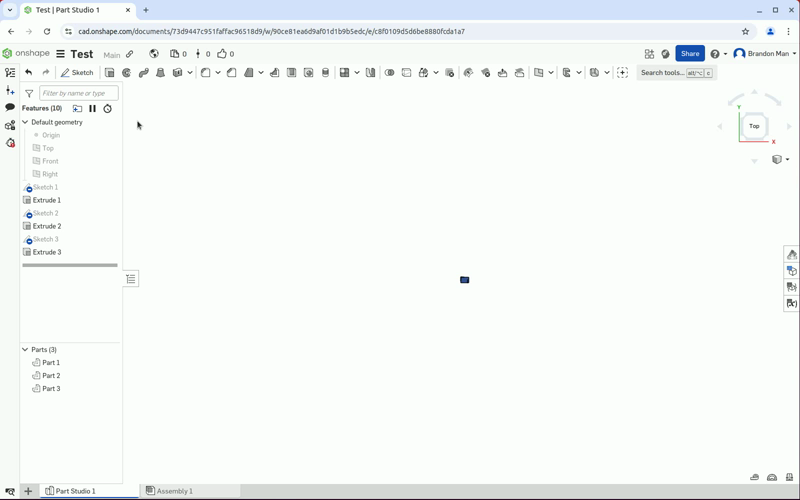
mouse_move(73, 189)
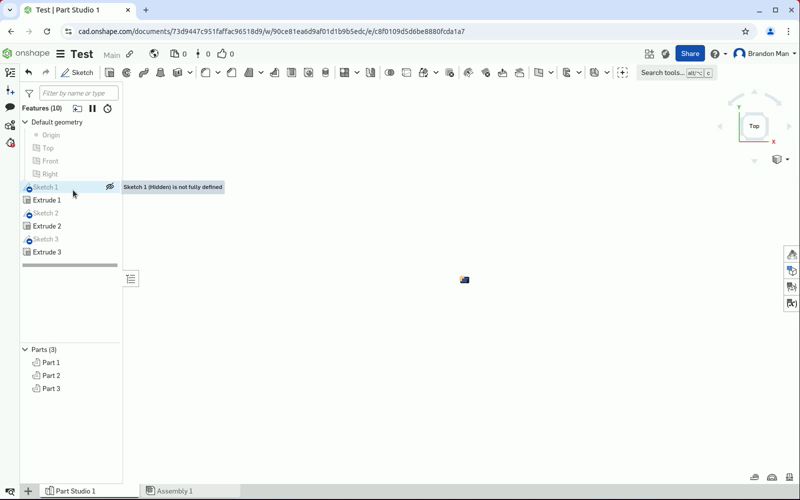
click(73, 189)
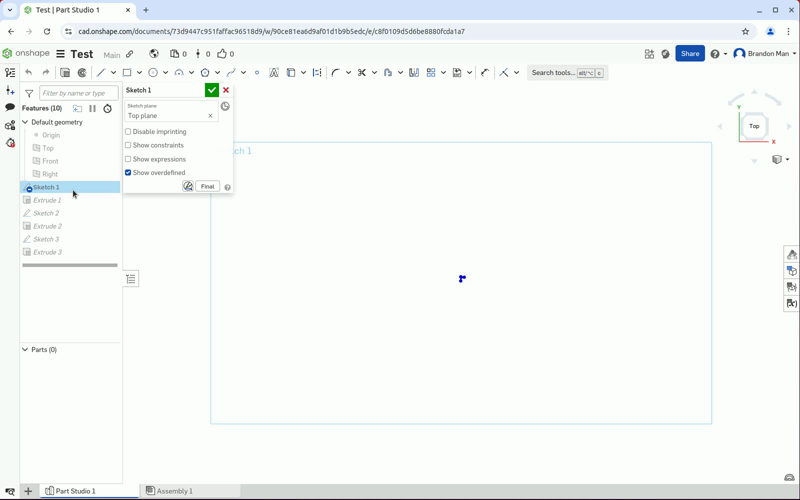
mouse_move(229, 92)
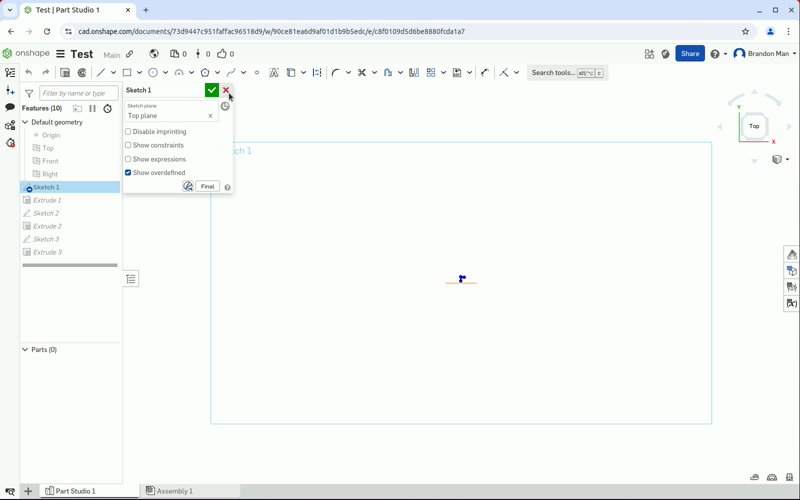
click(229, 92)
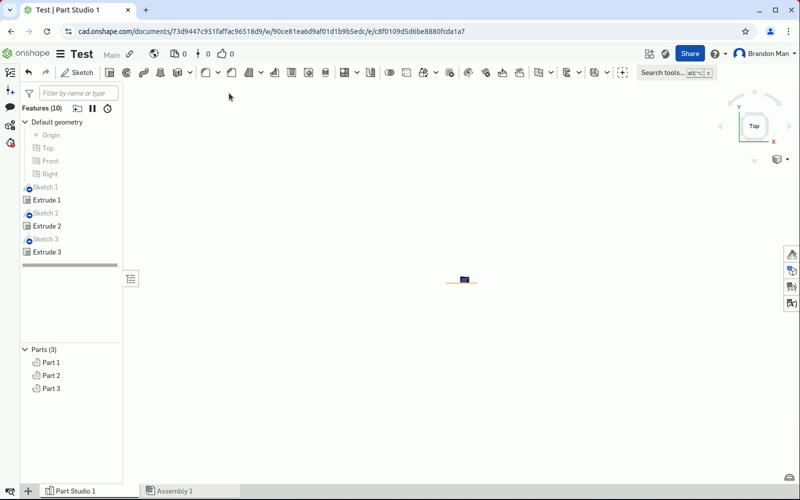
mouse_move(541, 75)
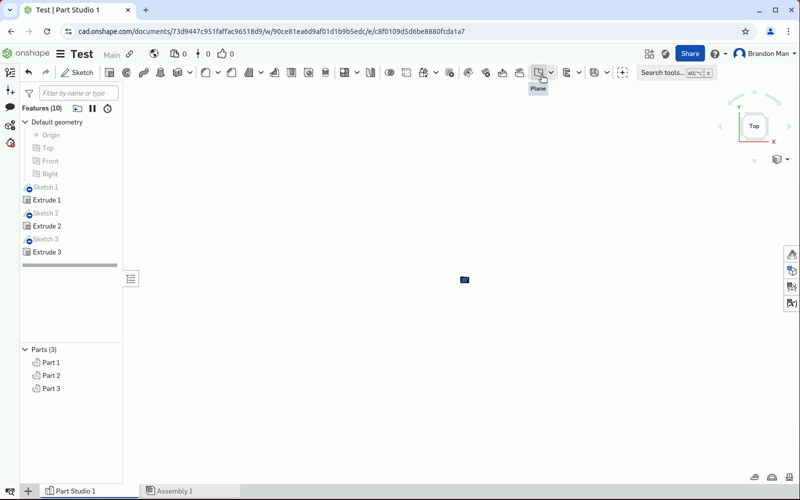
click(541, 75)
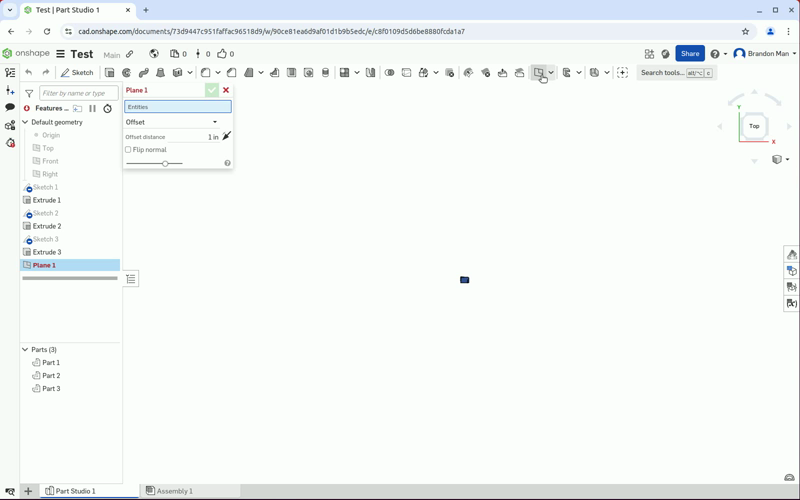
mouse_move(73, 150)
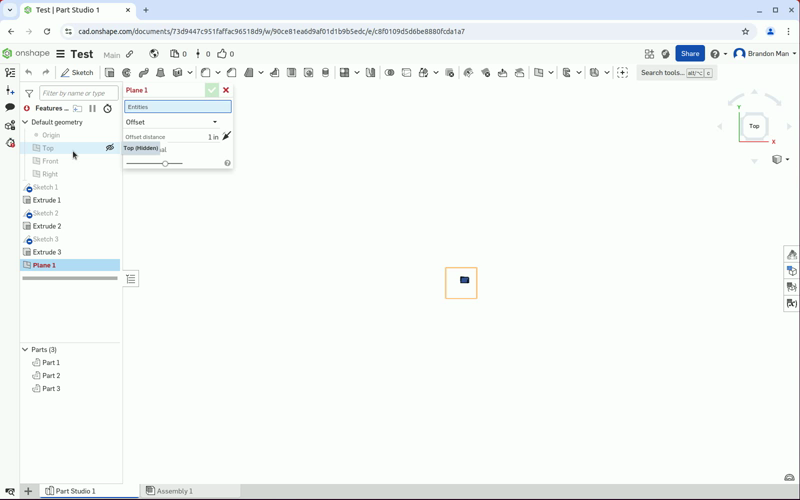
click(73, 150)
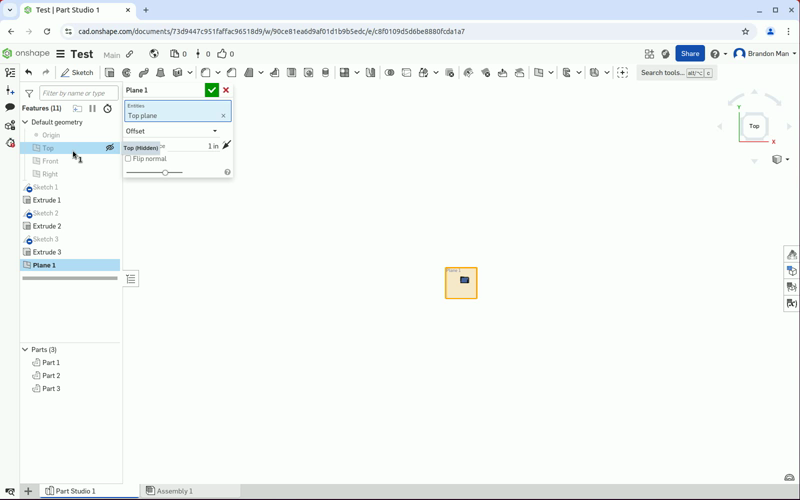
key(tab, 2)
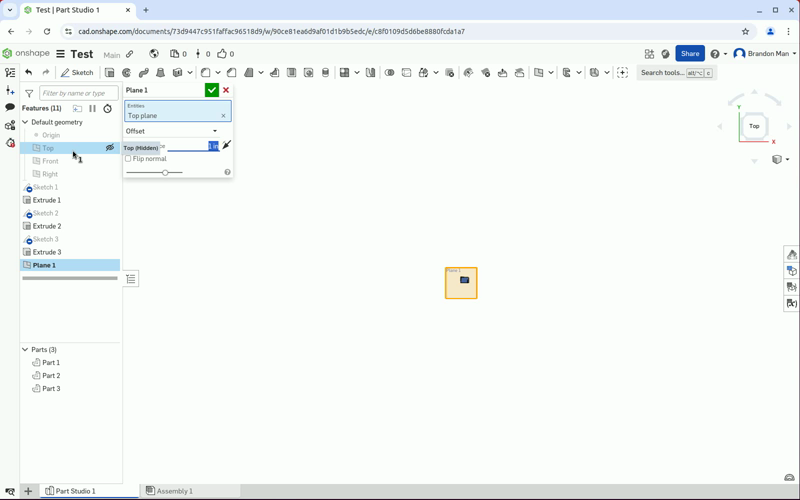
text(23.108)
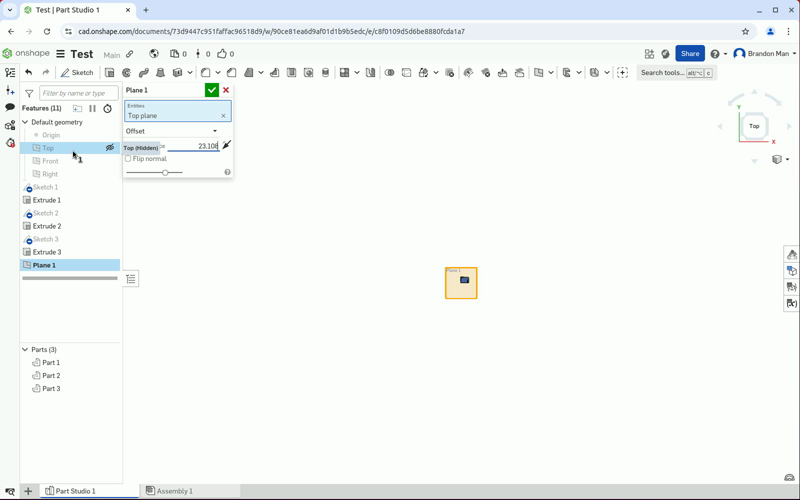
key(enter, 2)
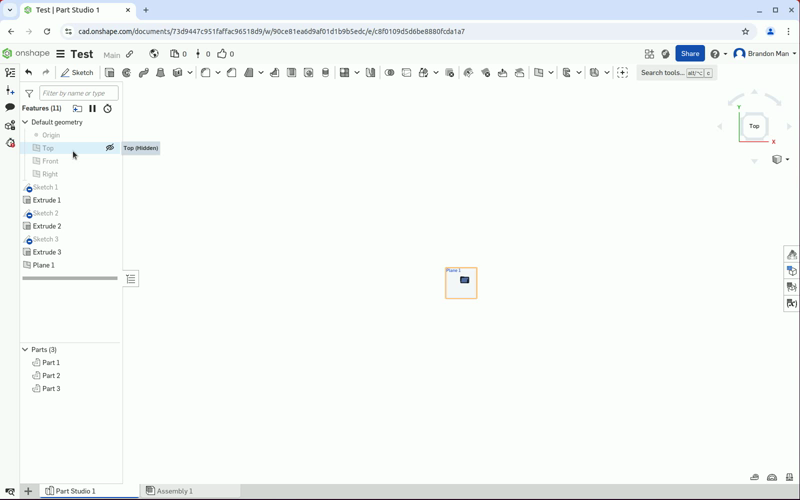
key(shift+s)
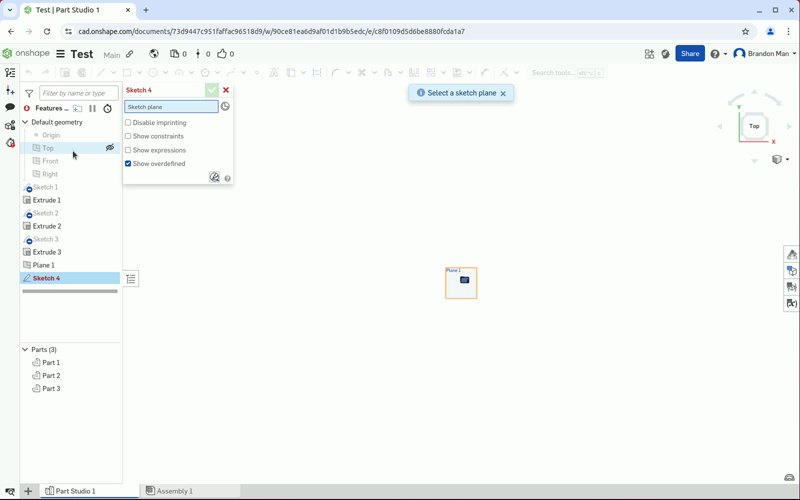
mouse_move(73, 267)
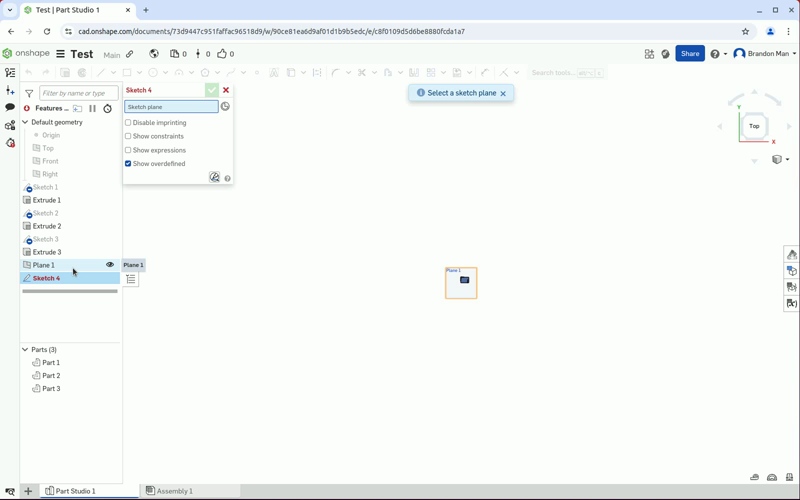
click(73, 267)
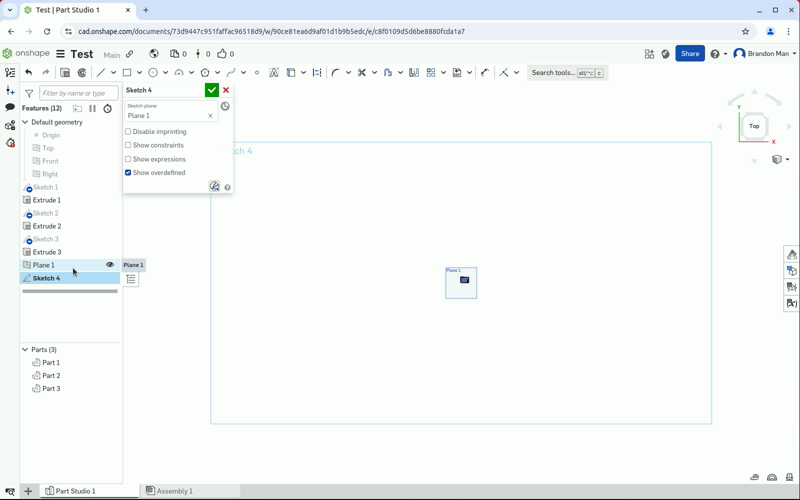
mouse_move(73, 352)
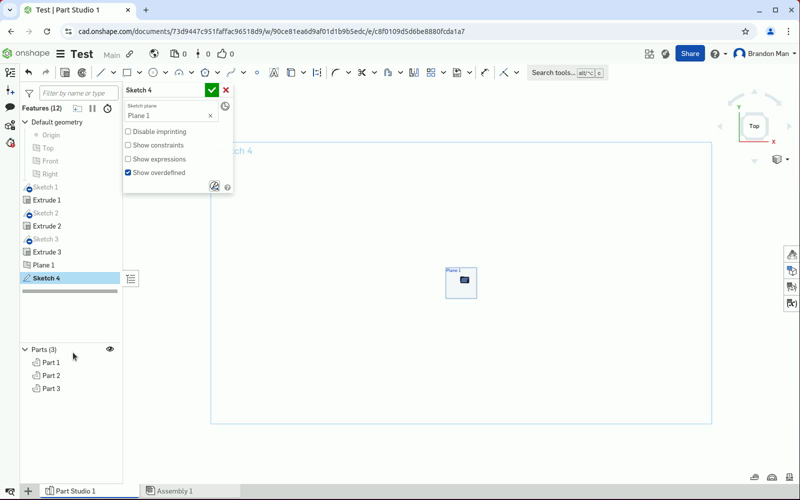
key(y)
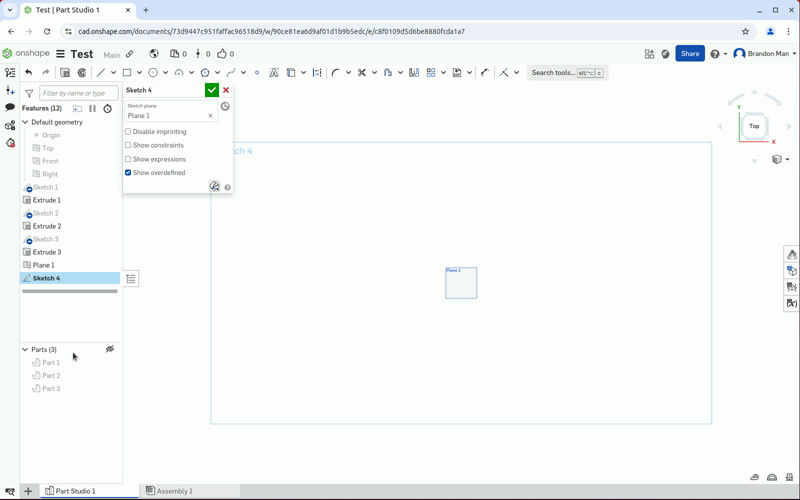
key(l)
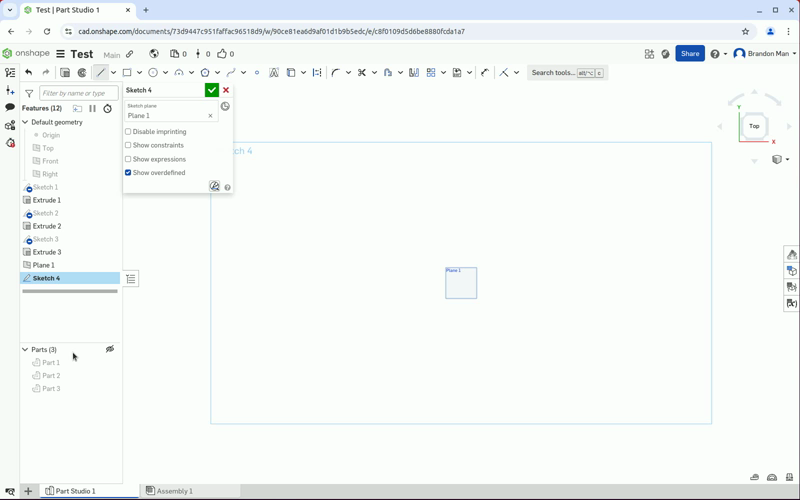
key_down(shift)
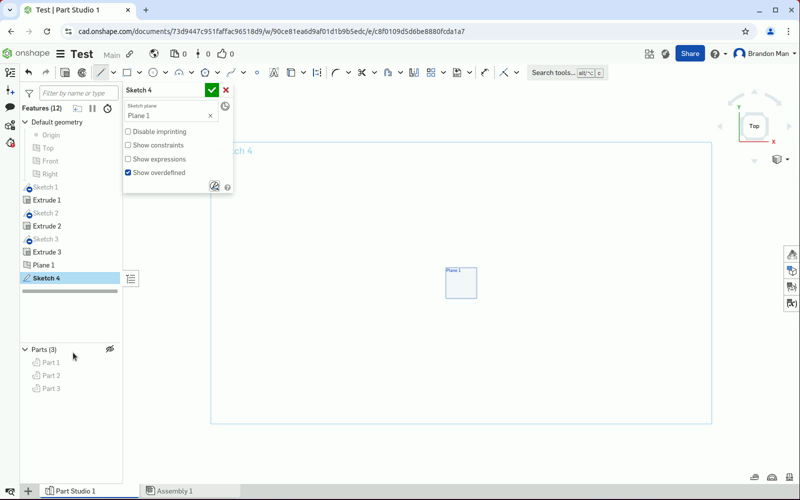
mouse_move(460, 282)
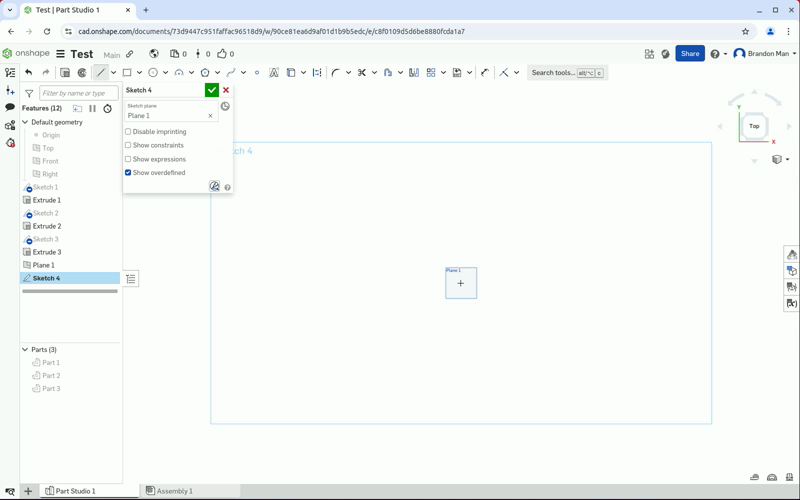
click(460, 282)
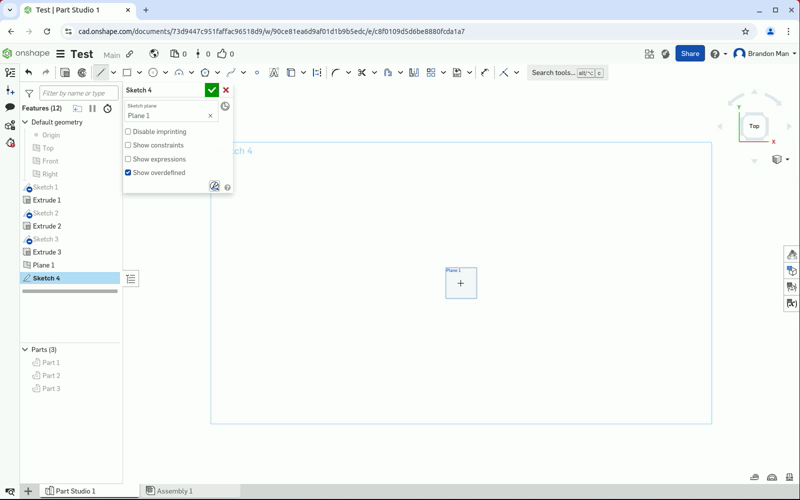
key_up(shift)
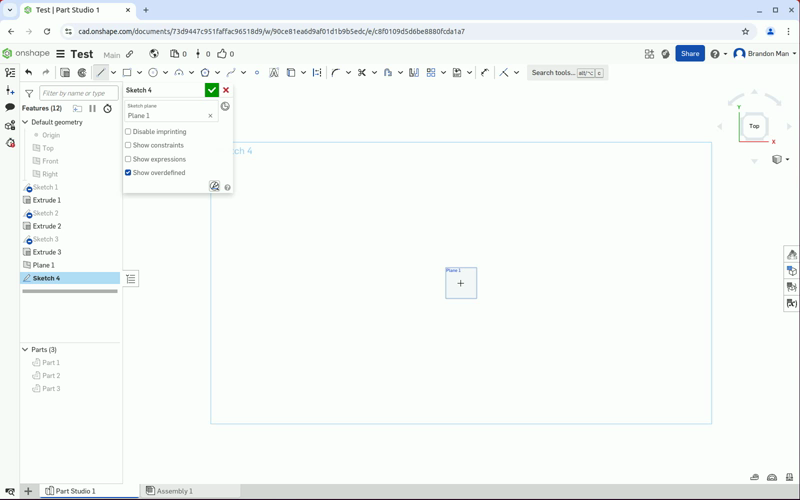
key_down(shift)
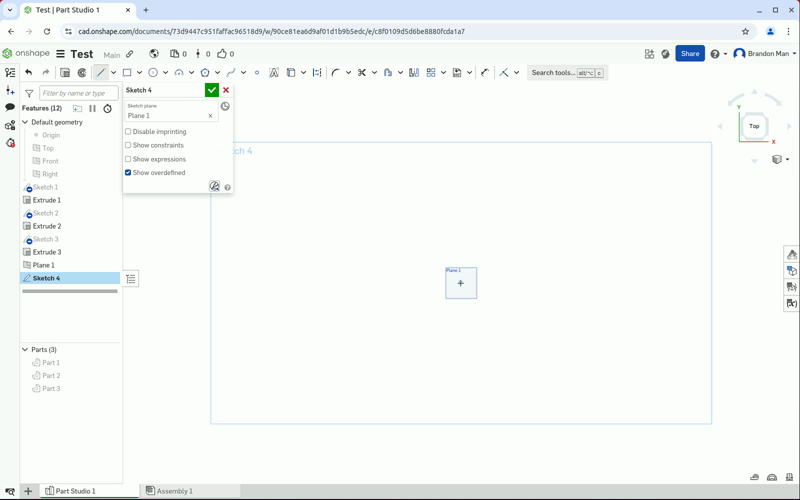
mouse_move(490, 282)
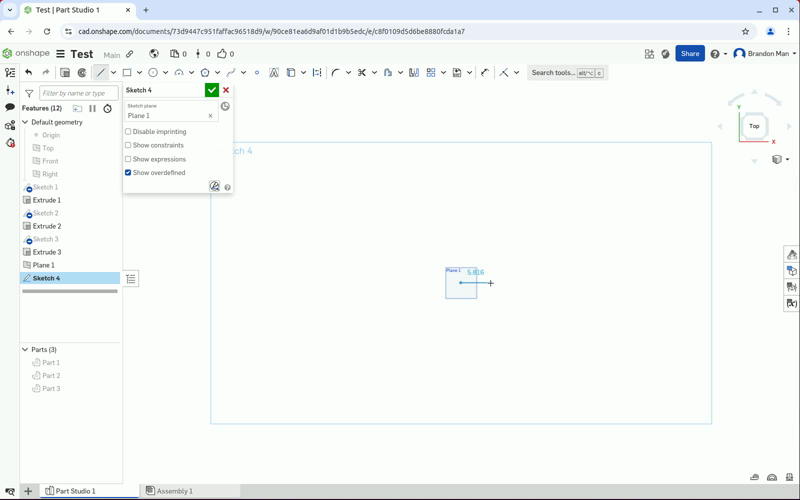
mouse_move(468, 282)
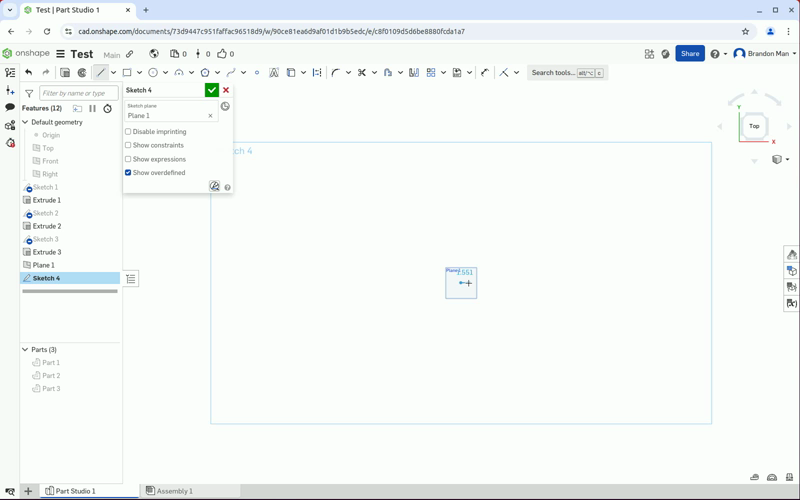
click(468, 282)
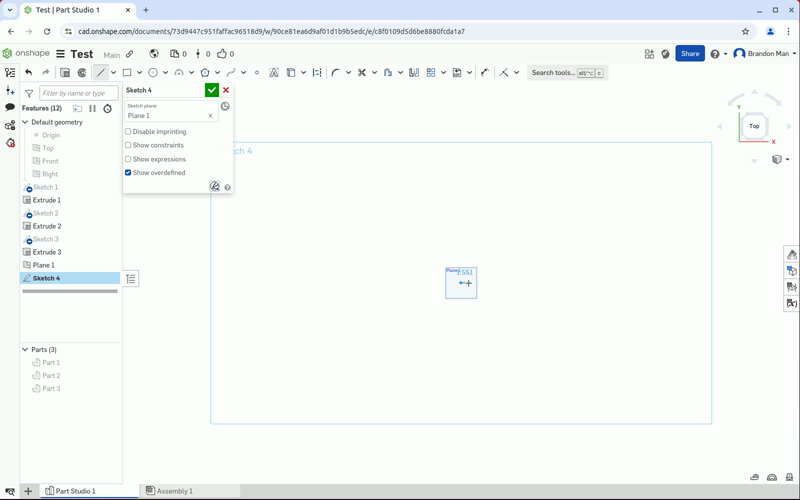
key_up(shift)
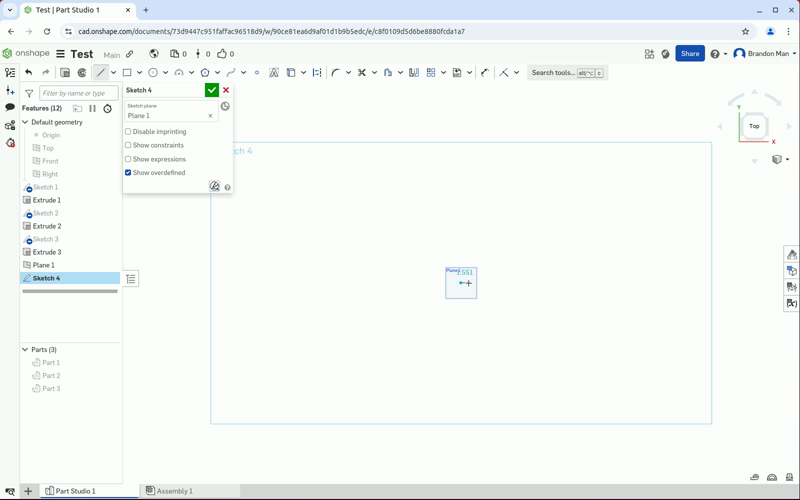
key_down(shift)
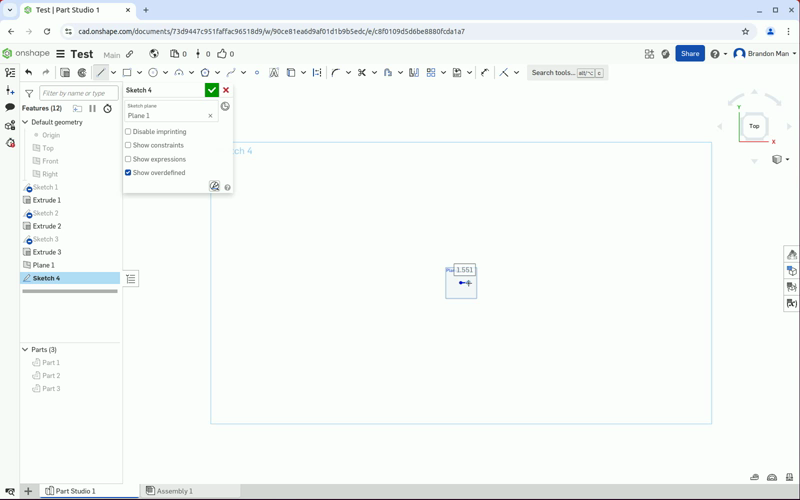
mouse_move(498, 282)
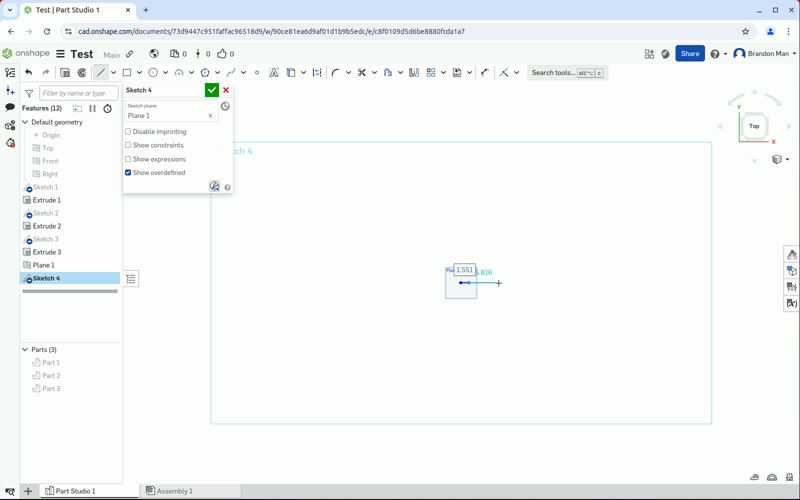
mouse_move(468, 277)
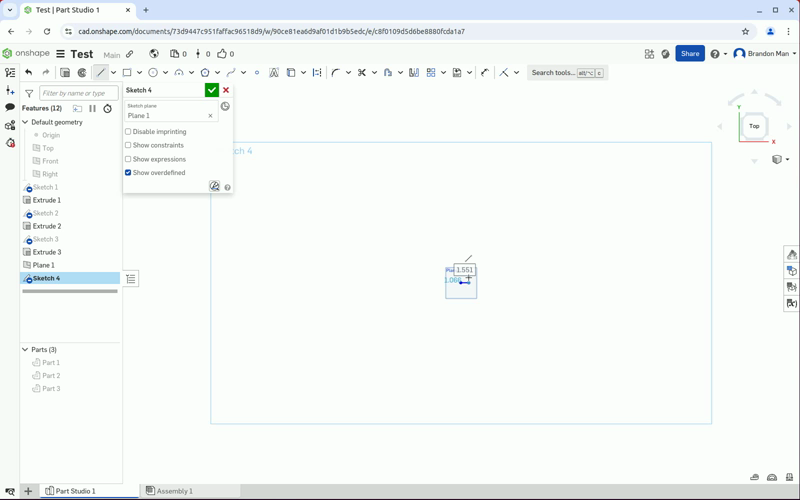
scroll(6)
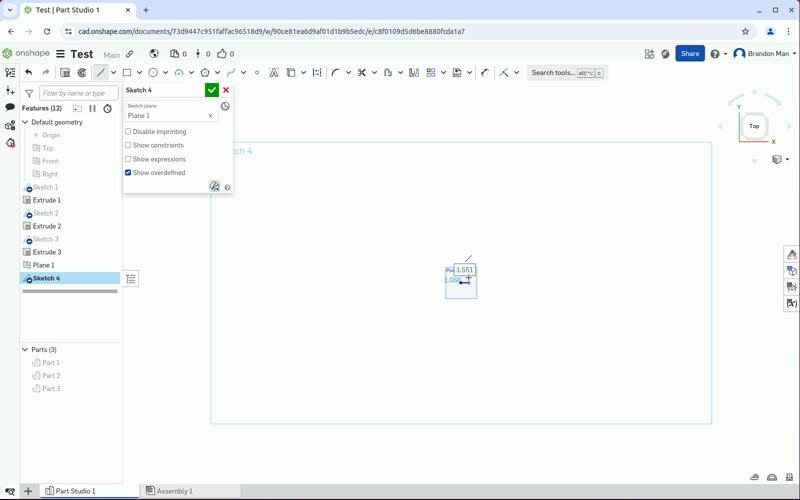
scroll(6)
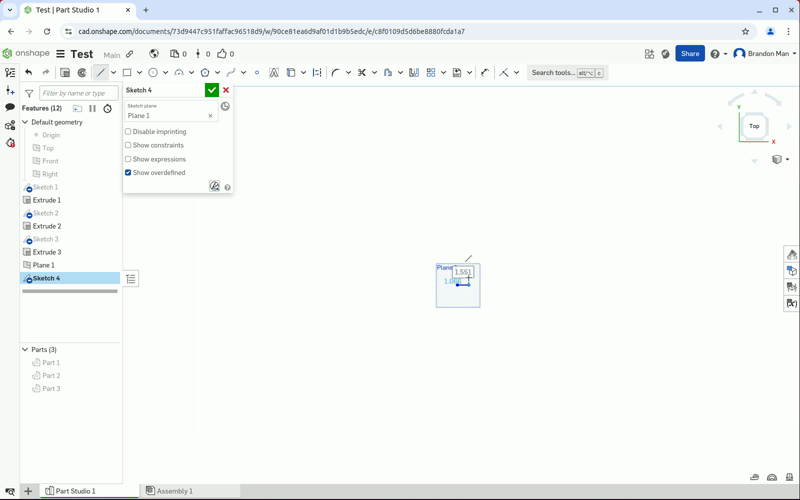
scroll(6)
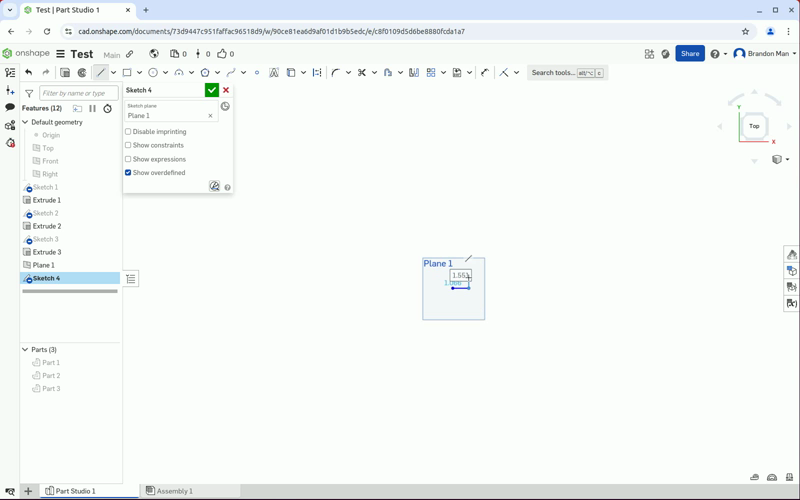
scroll(6)
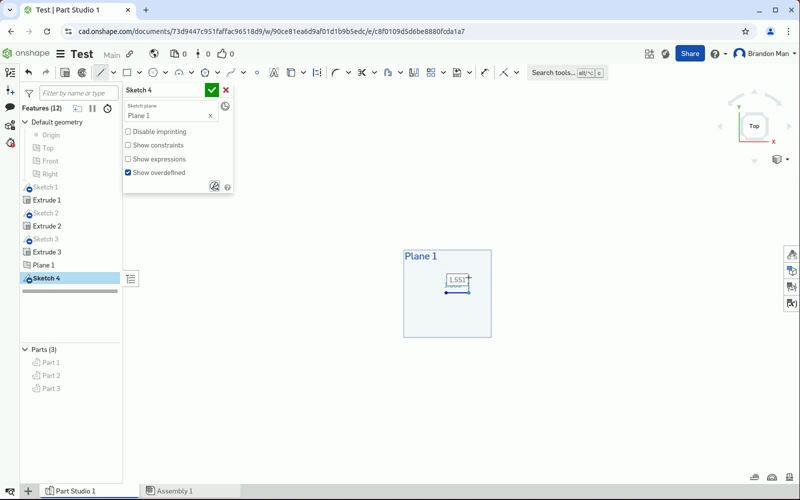
scroll(6)
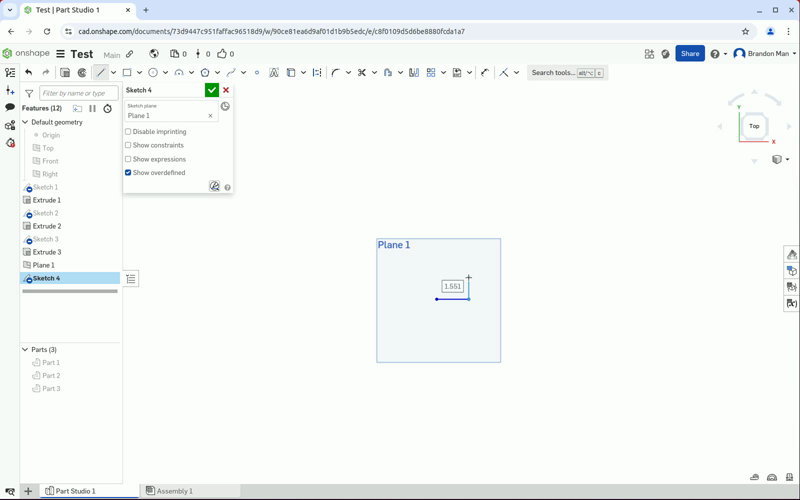
scroll(6)
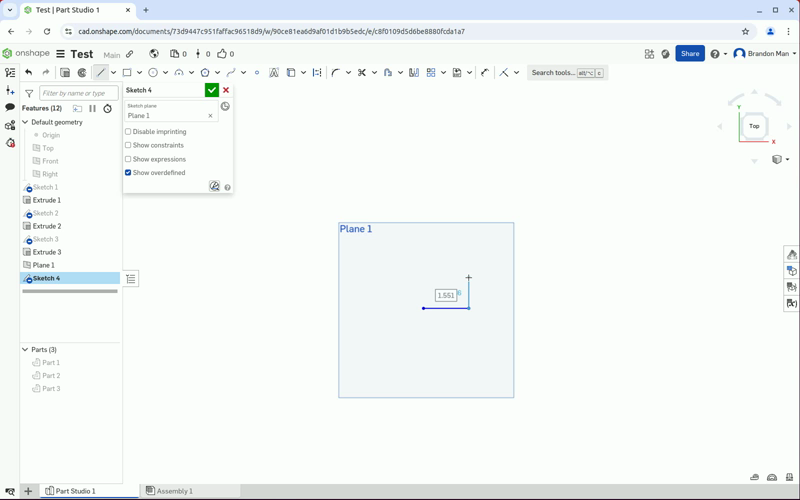
scroll(6)
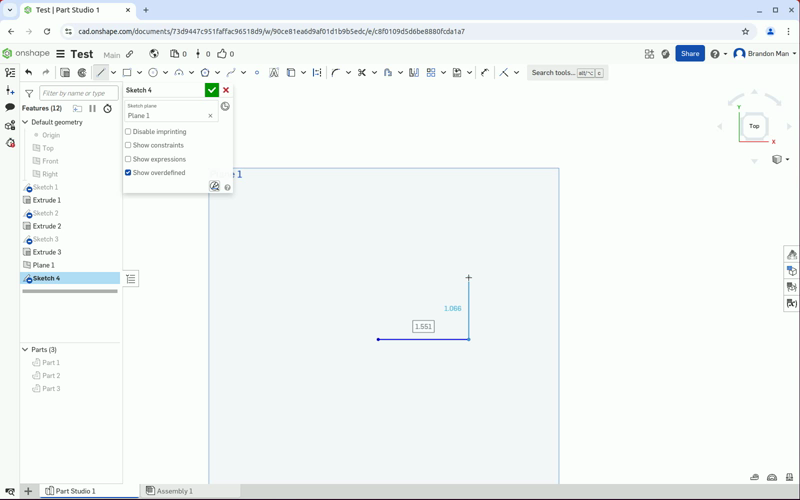
click(468, 277)
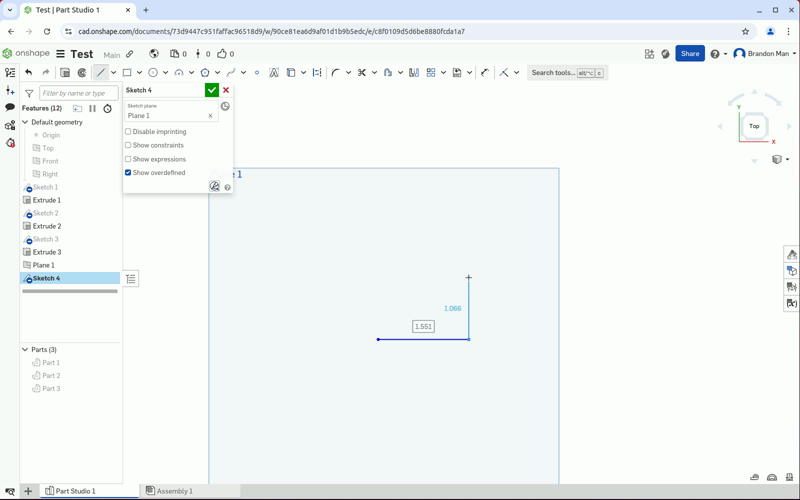
scroll(-6)
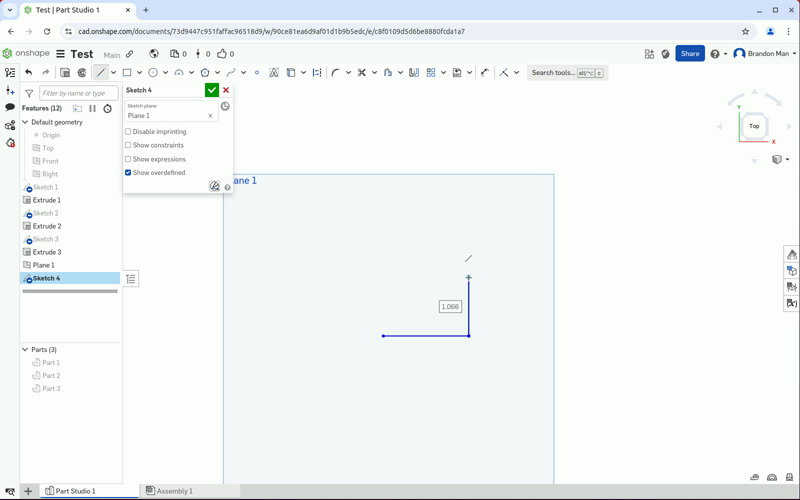
scroll(-6)
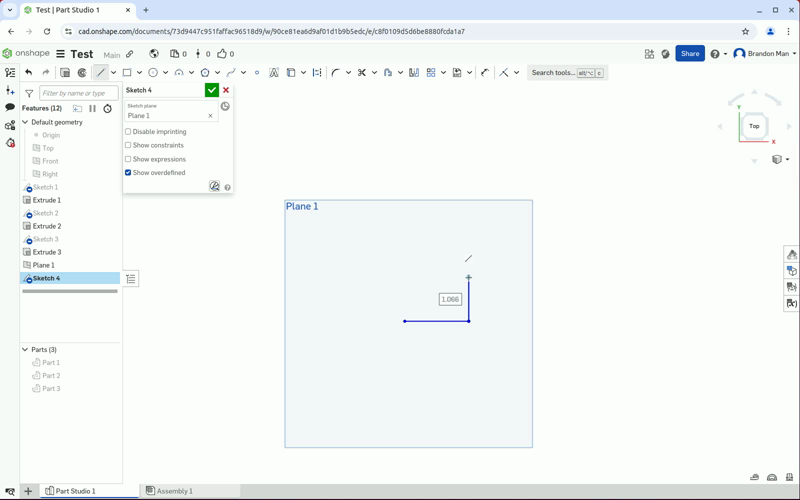
scroll(-6)
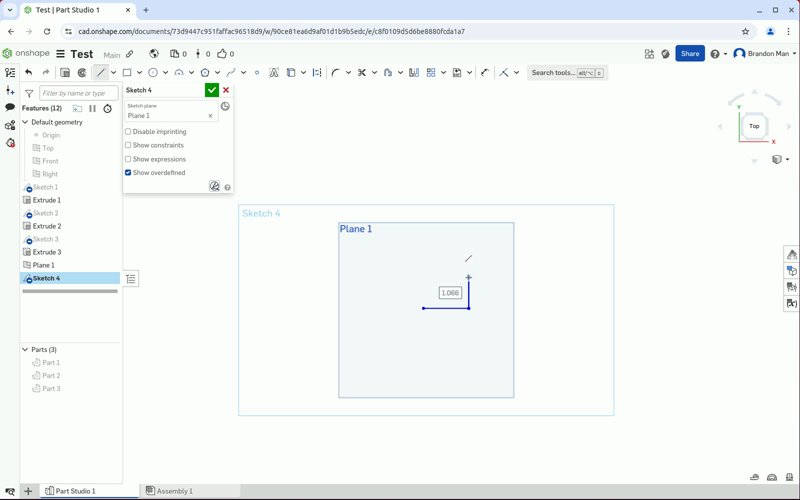
scroll(-6)
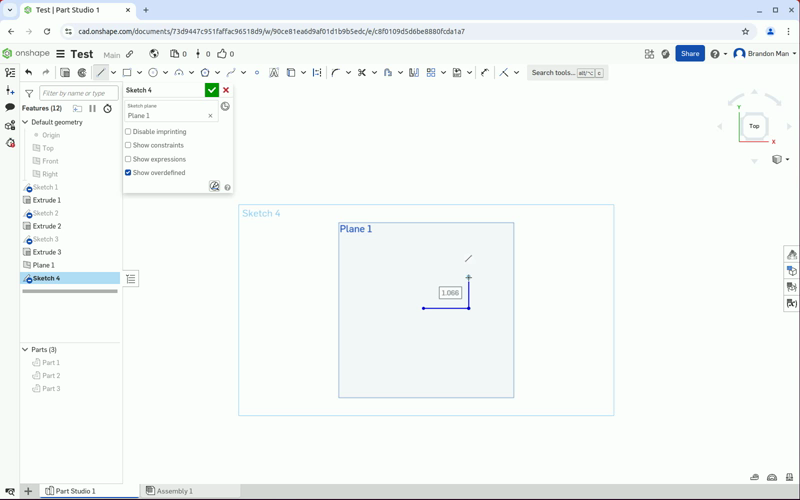
scroll(-6)
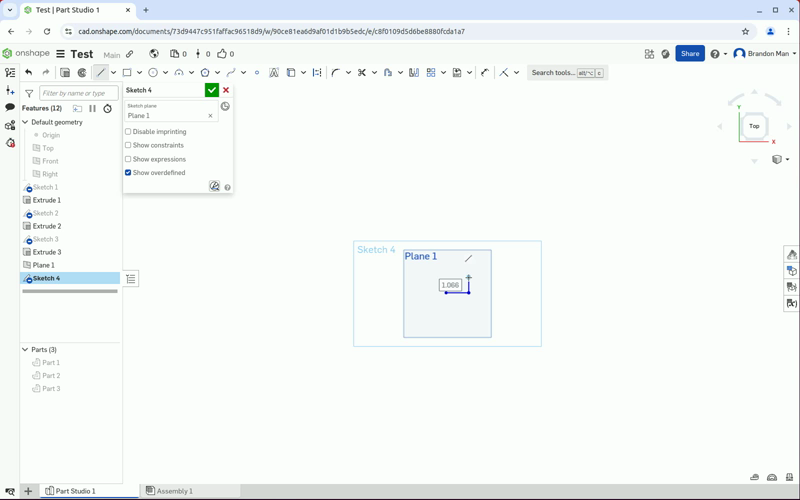
scroll(-6)
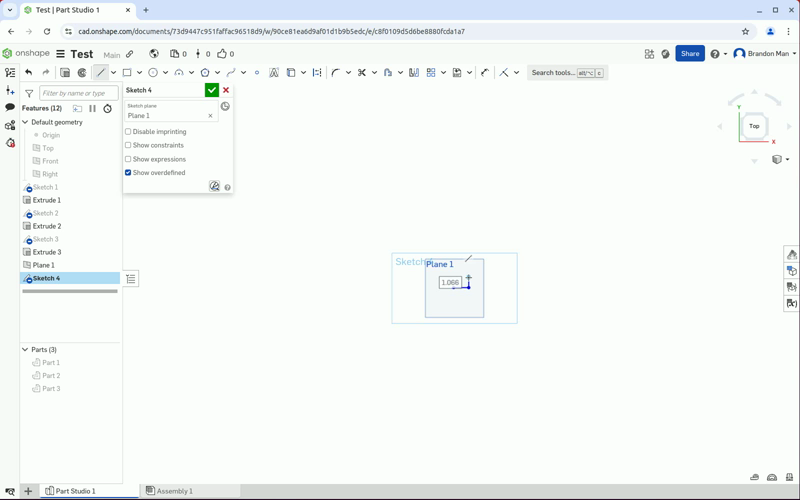
scroll(-6)
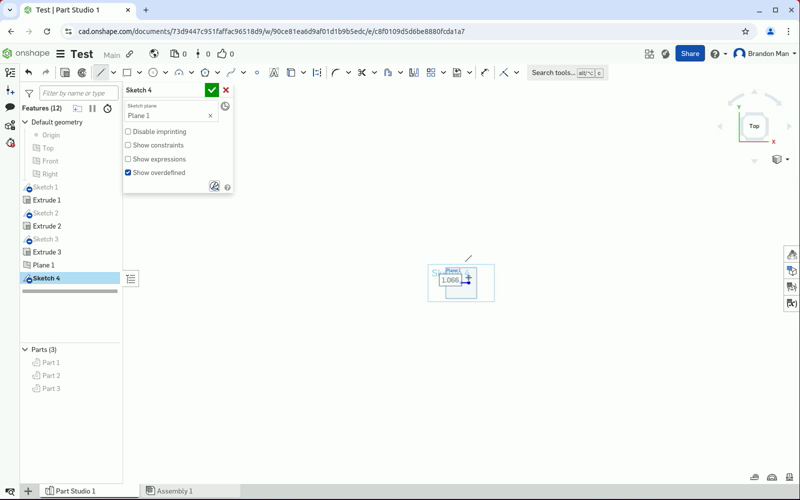
key_up(shift)
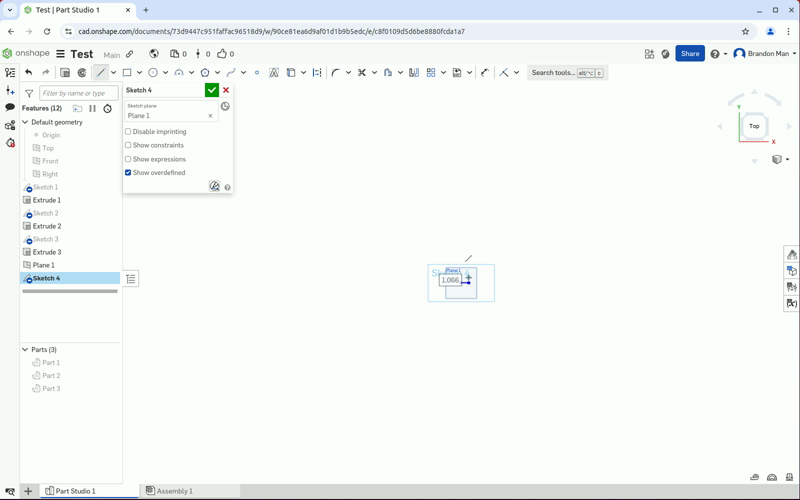
key_down(shift)
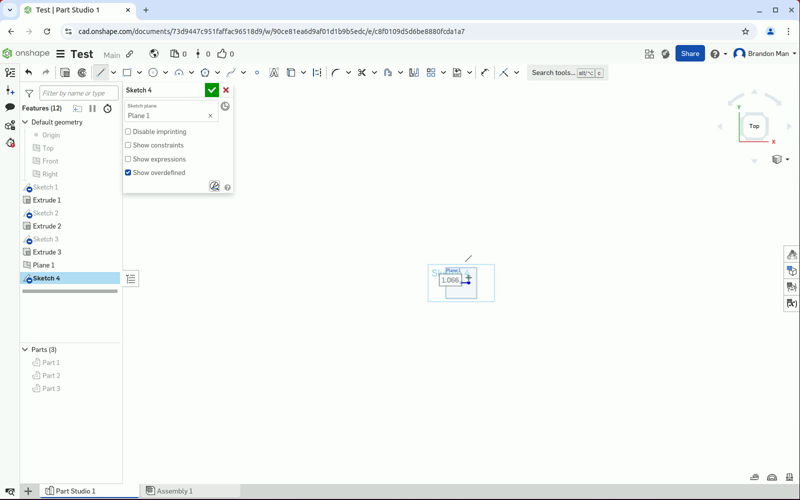
mouse_move(498, 277)
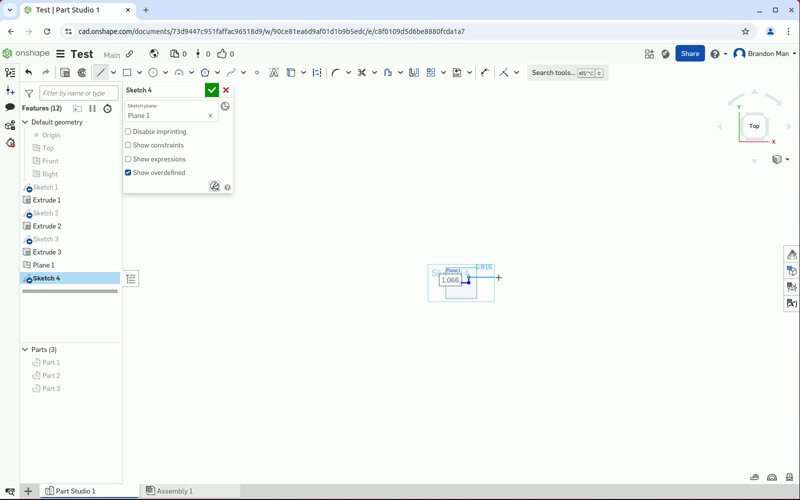
mouse_move(460, 277)
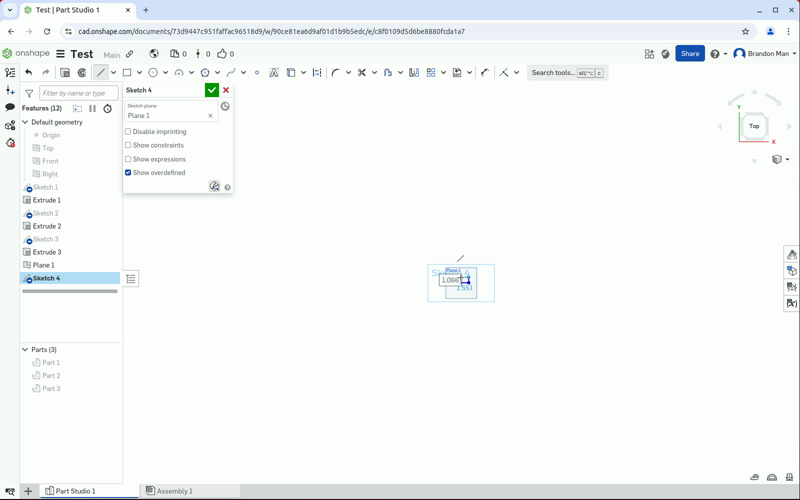
click(460, 277)
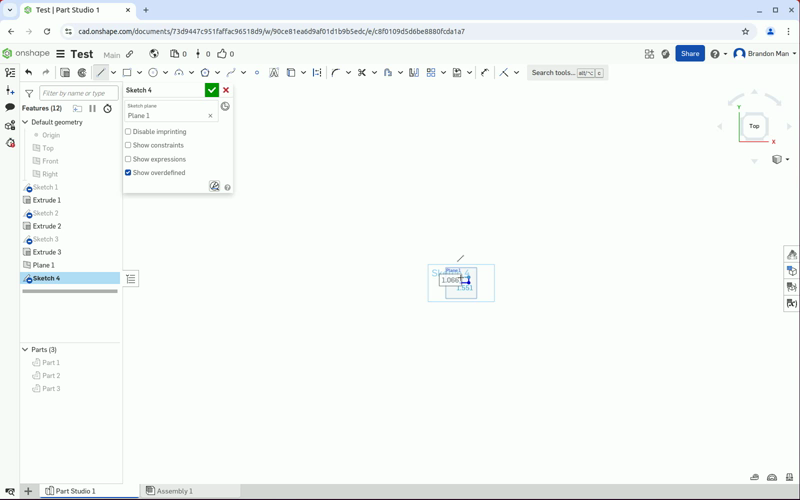
key_up(shift)
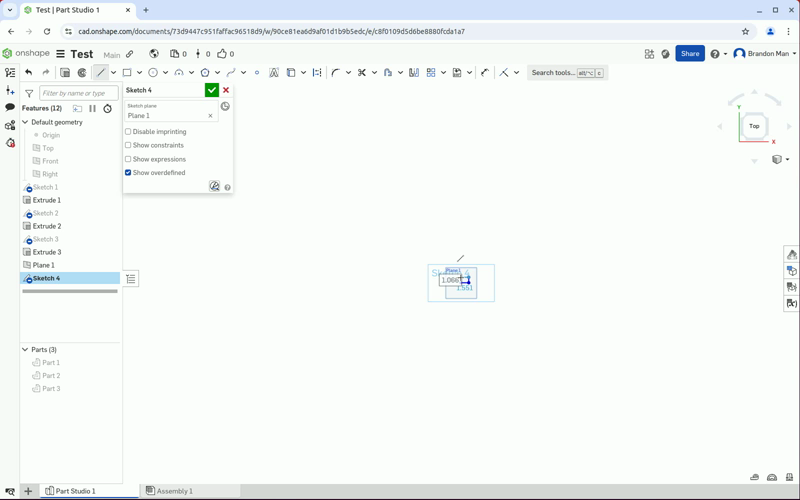
mouse_move(490, 277)
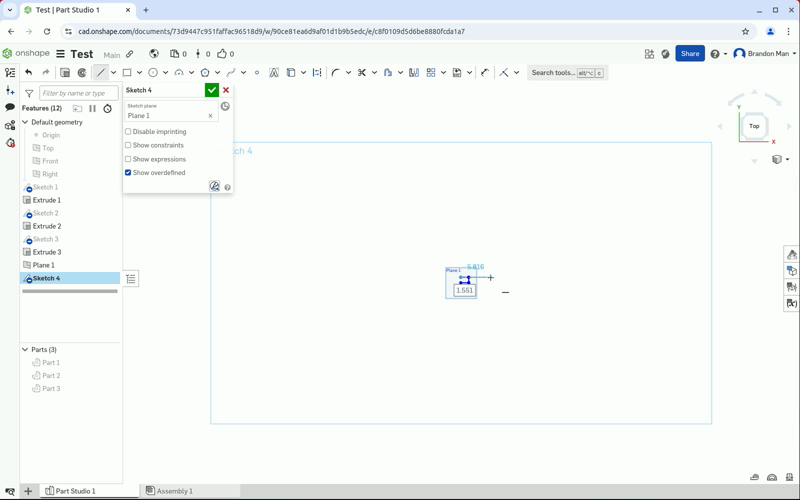
key_down(shift)
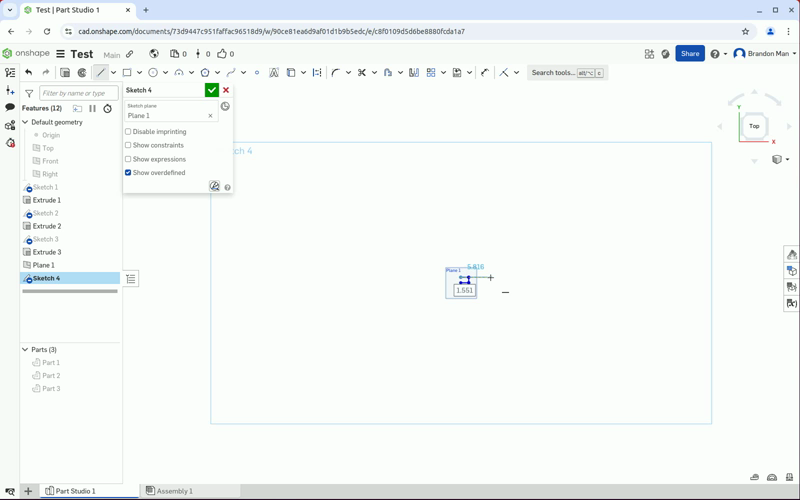
mouse_move(460, 282)
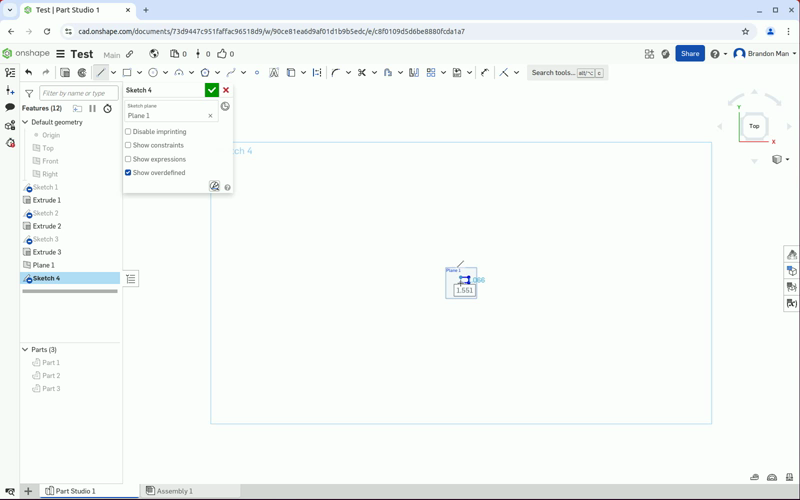
scroll(6)
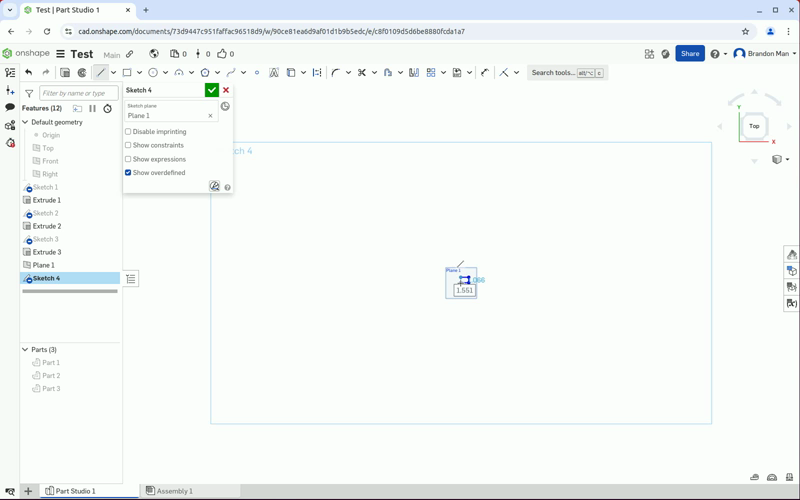
scroll(6)
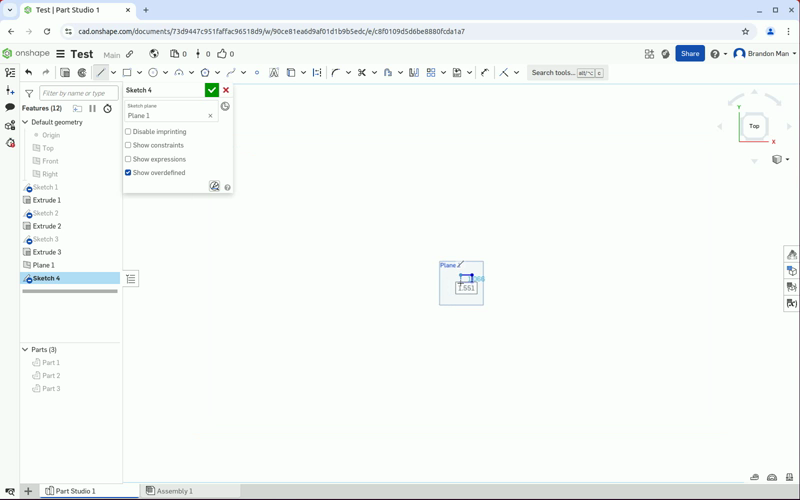
scroll(6)
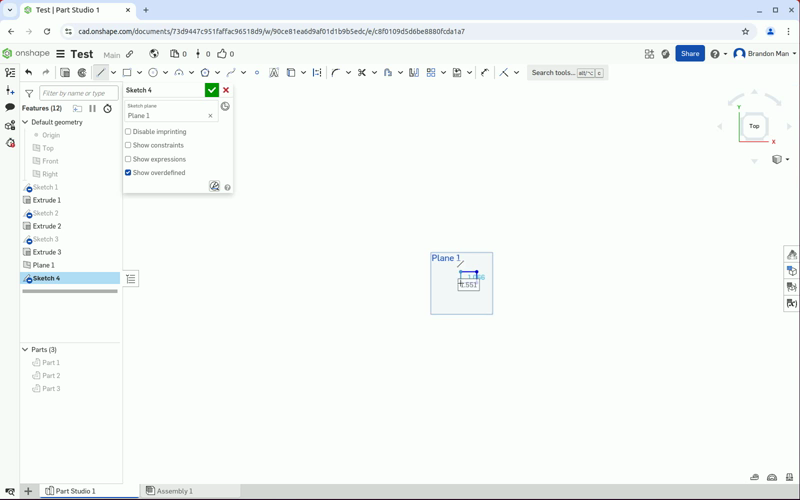
scroll(6)
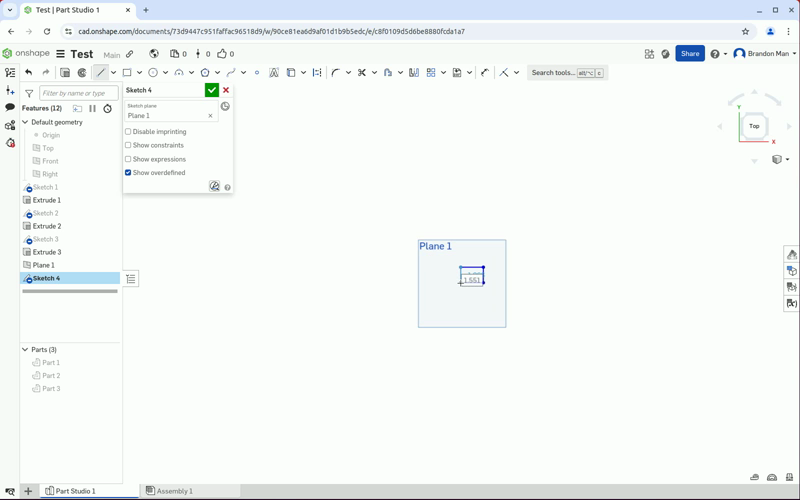
scroll(6)
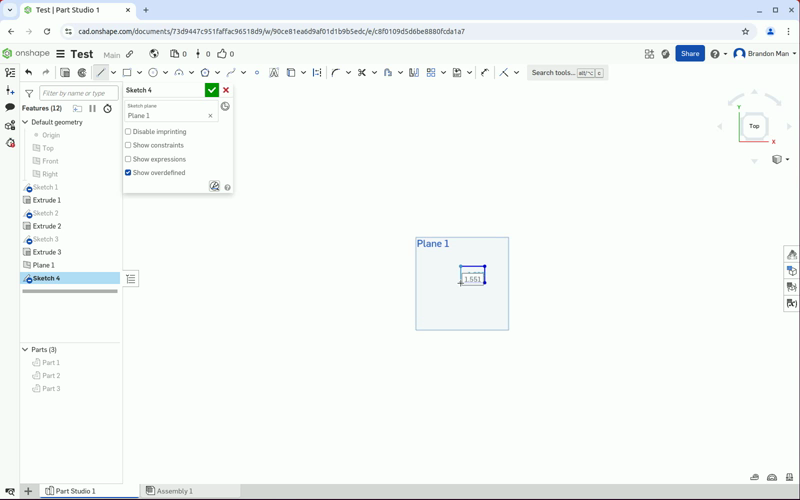
scroll(6)
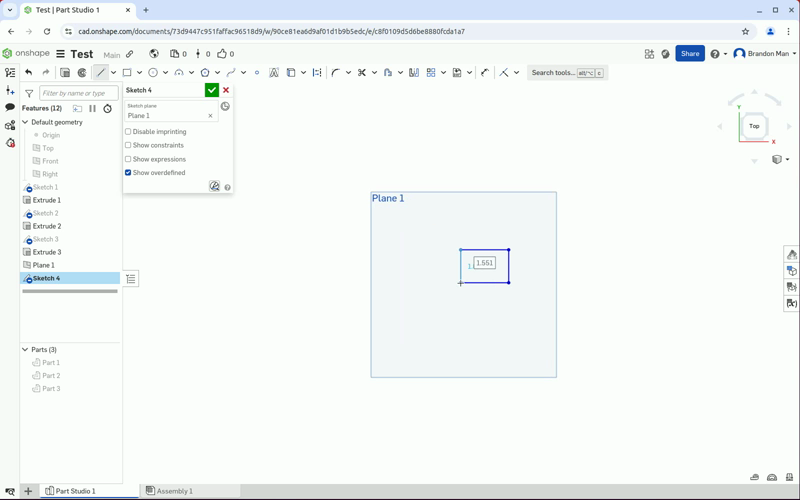
scroll(6)
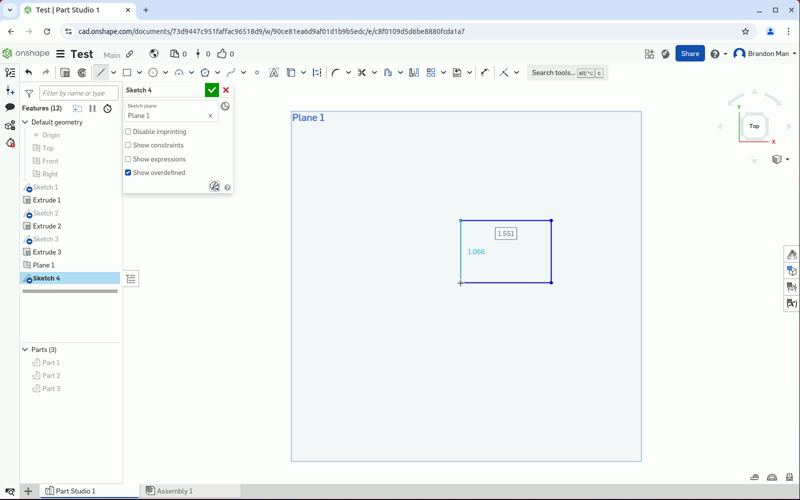
key_up(shift)
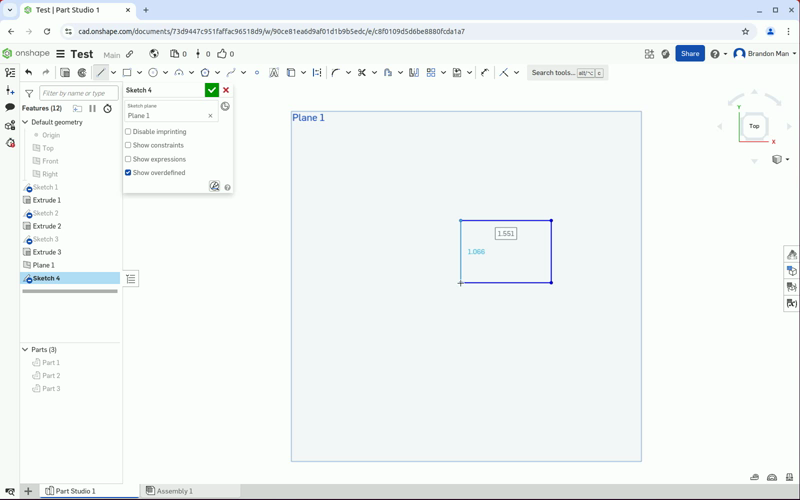
click(460, 282)
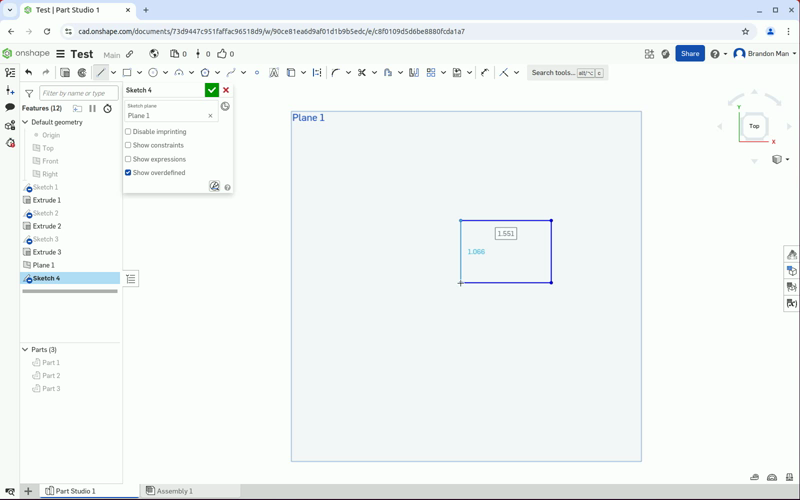
scroll(-6)
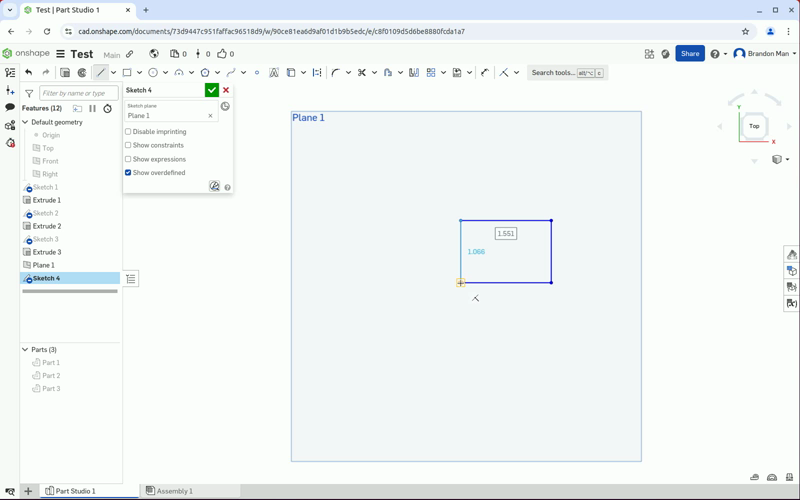
scroll(-6)
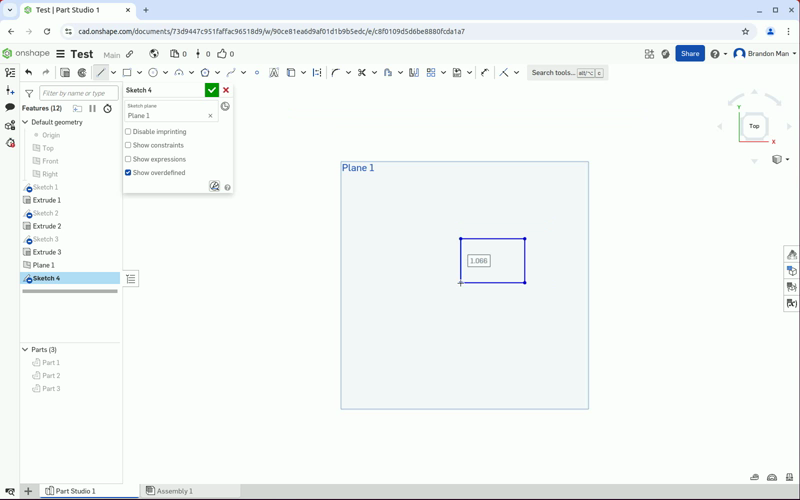
scroll(-6)
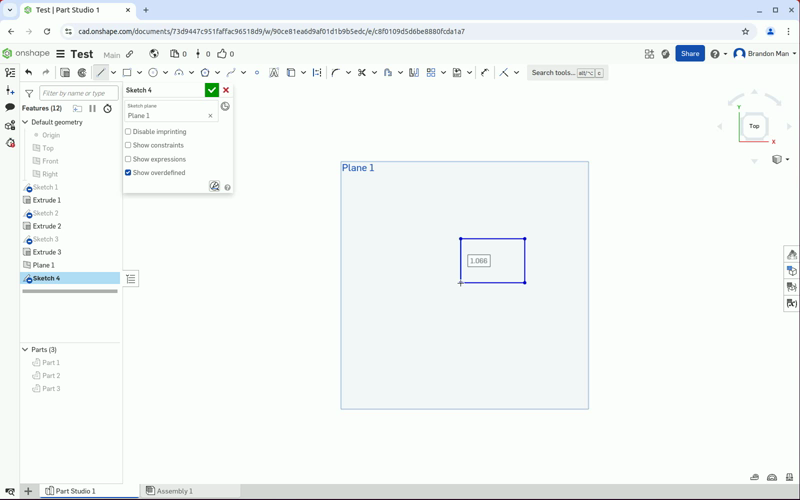
scroll(-6)
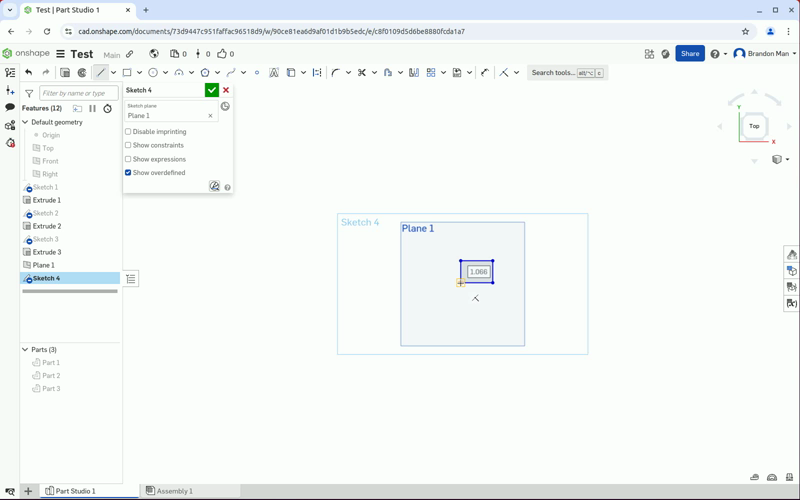
scroll(-6)
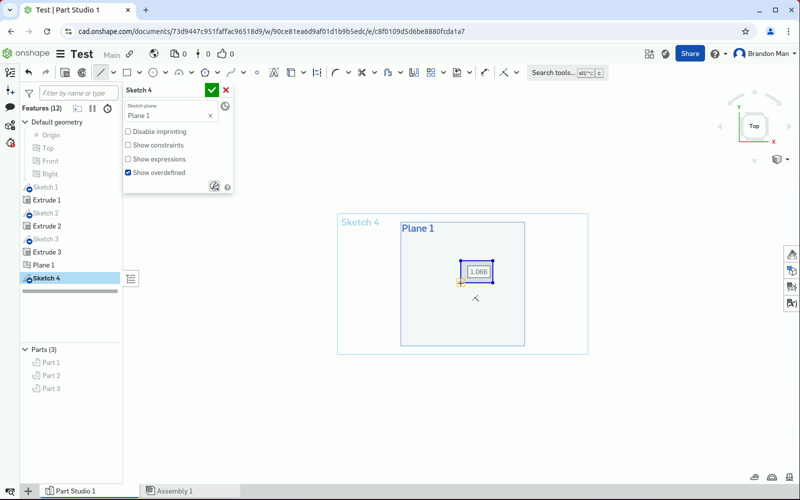
scroll(-6)
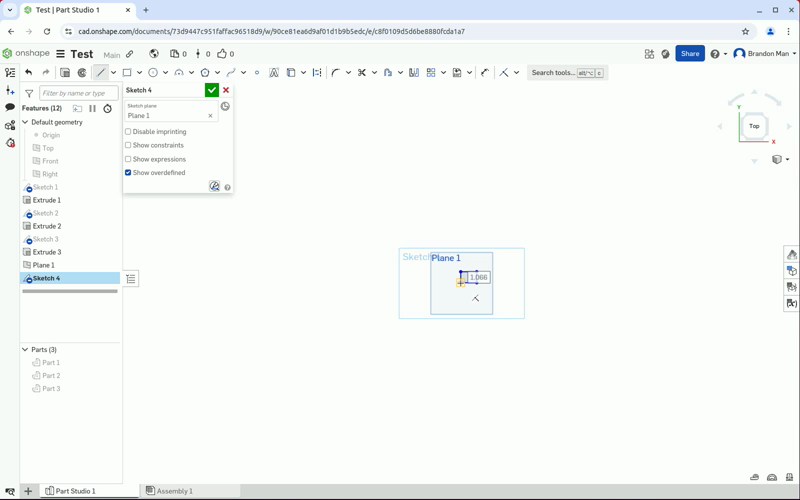
scroll(-6)
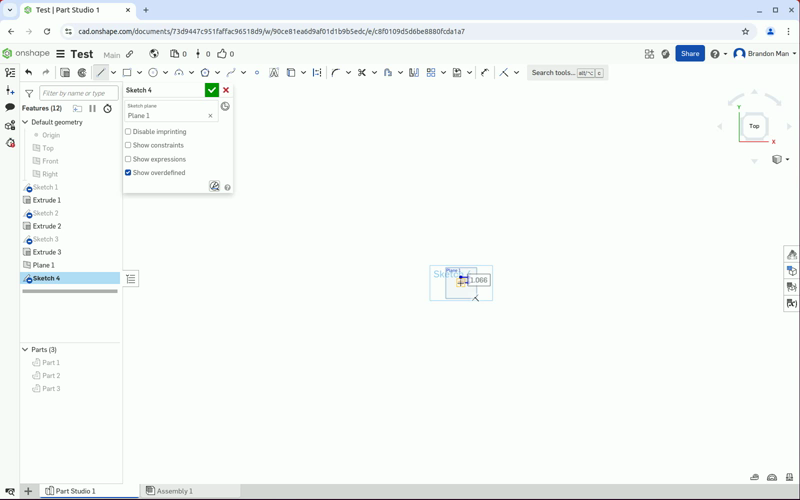
key(esc)
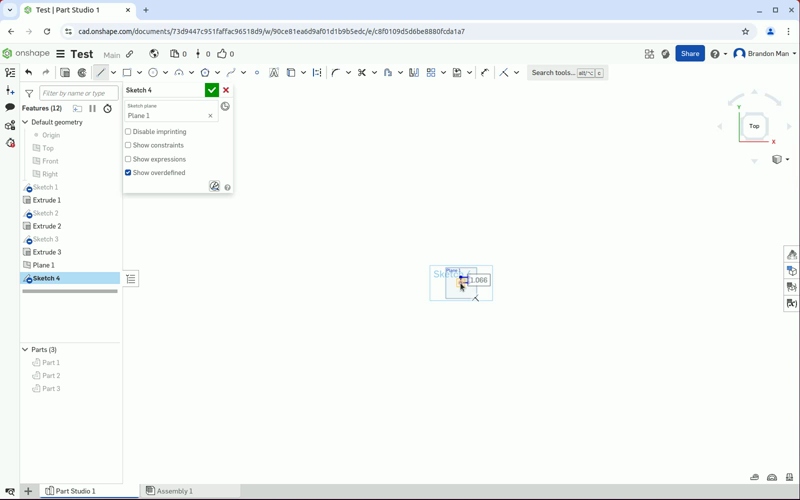
mouse_move(466, 280)
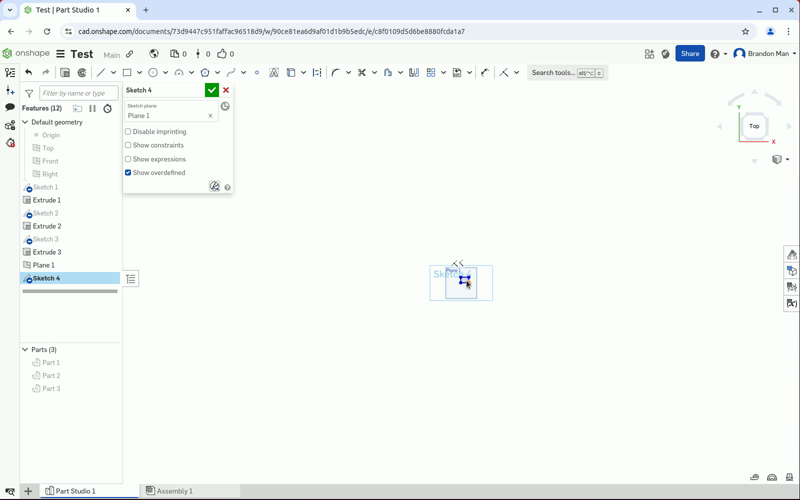
scroll(6)
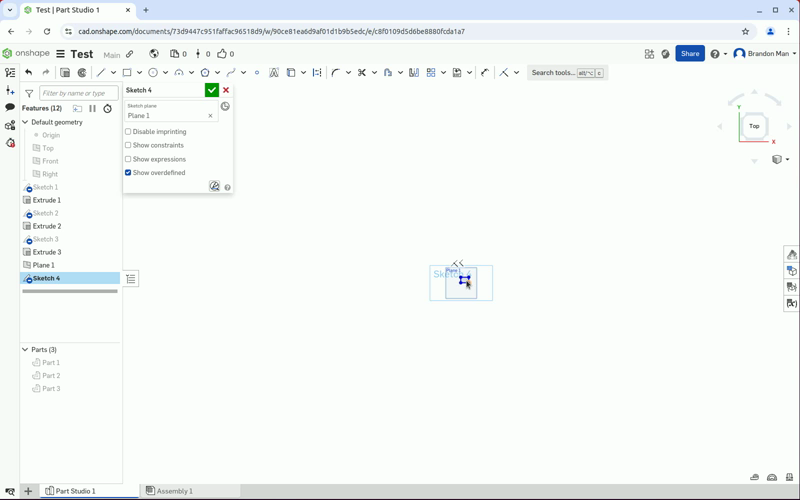
scroll(6)
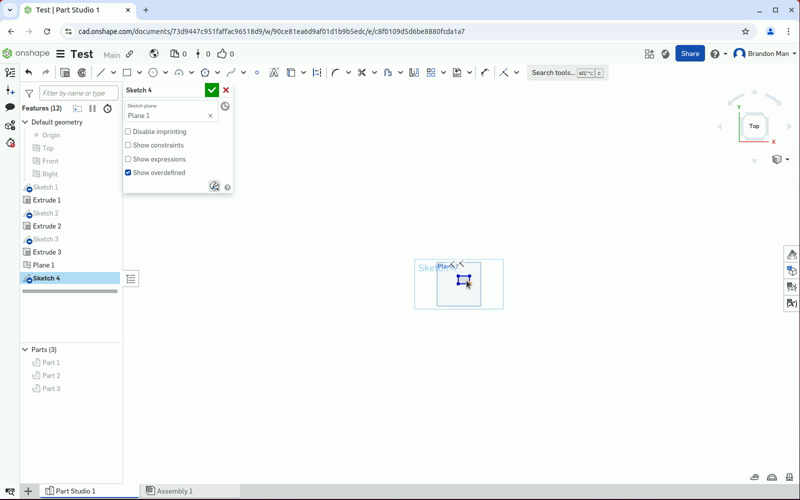
scroll(6)
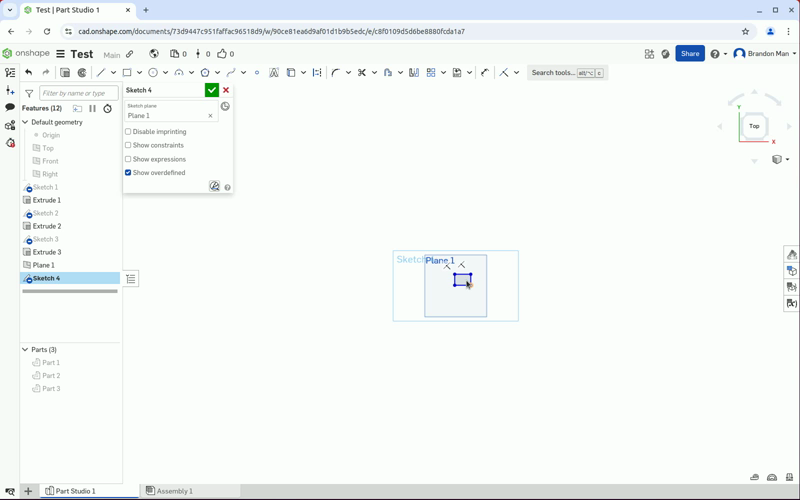
scroll(6)
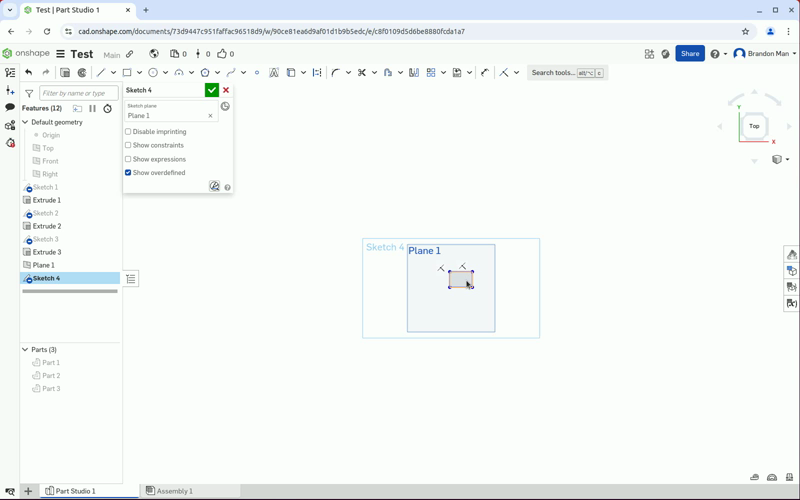
scroll(6)
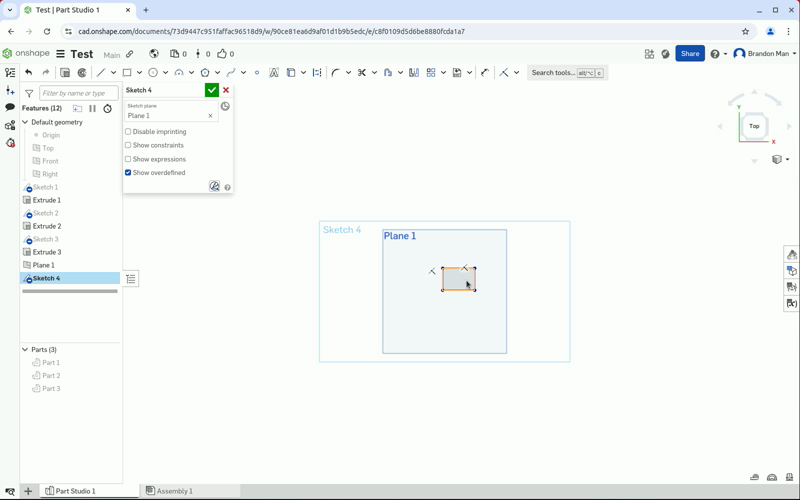
scroll(6)
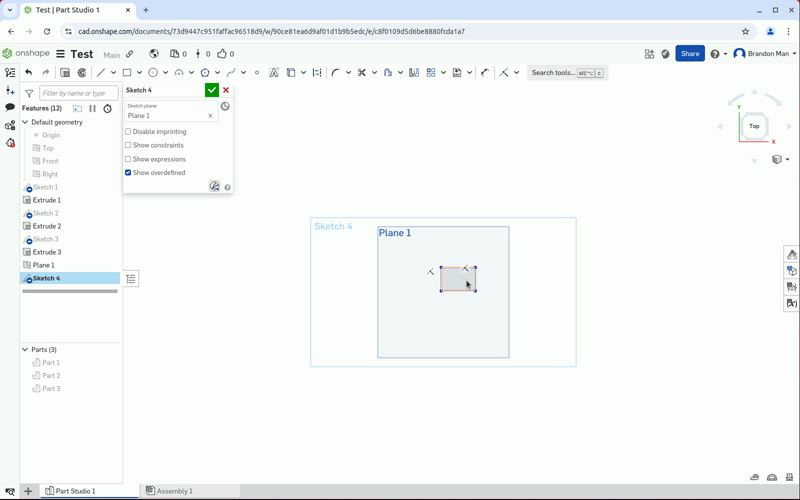
scroll(6)
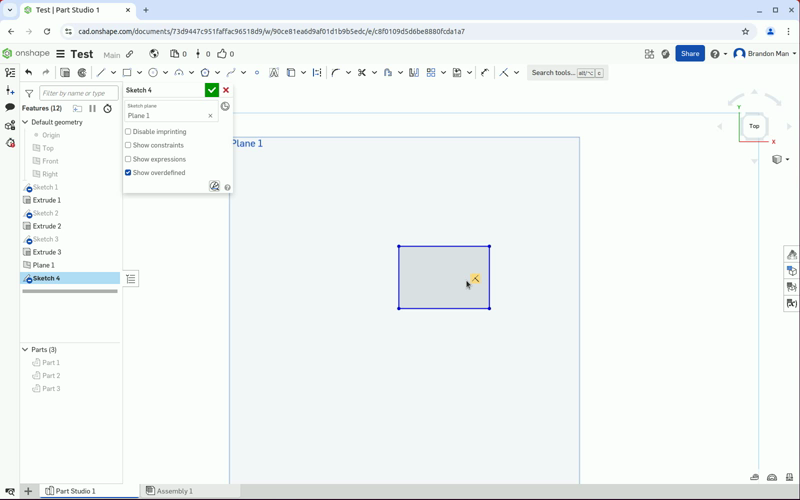
click(466, 280)
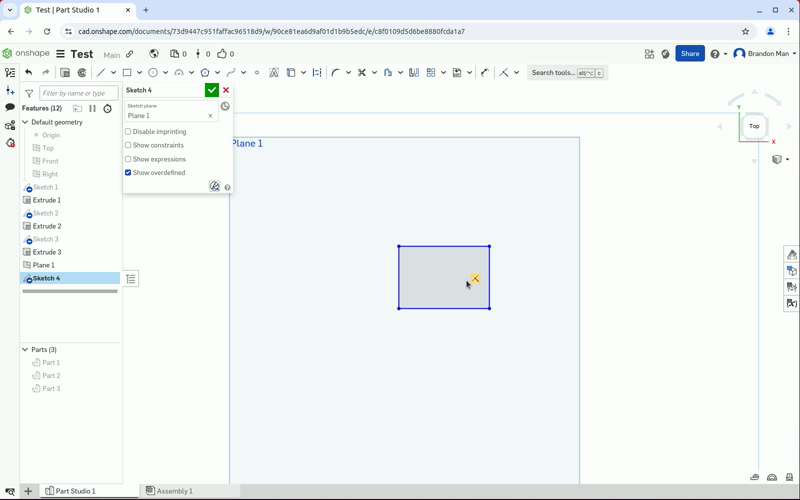
scroll(-6)
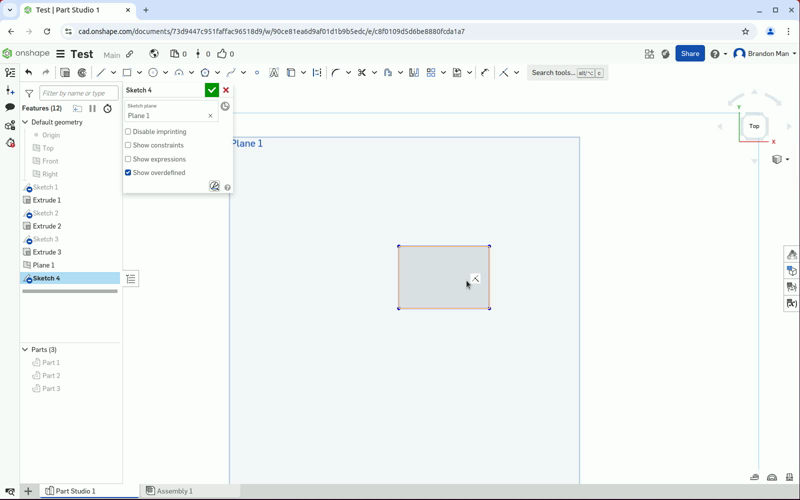
scroll(-6)
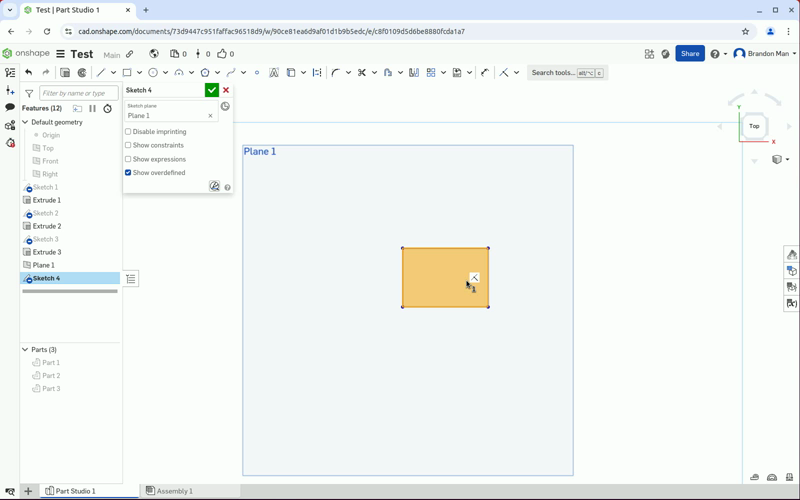
scroll(-6)
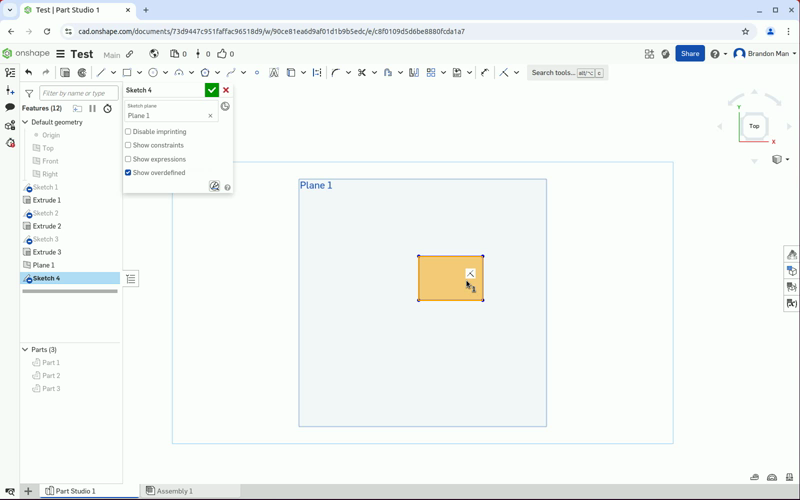
scroll(-6)
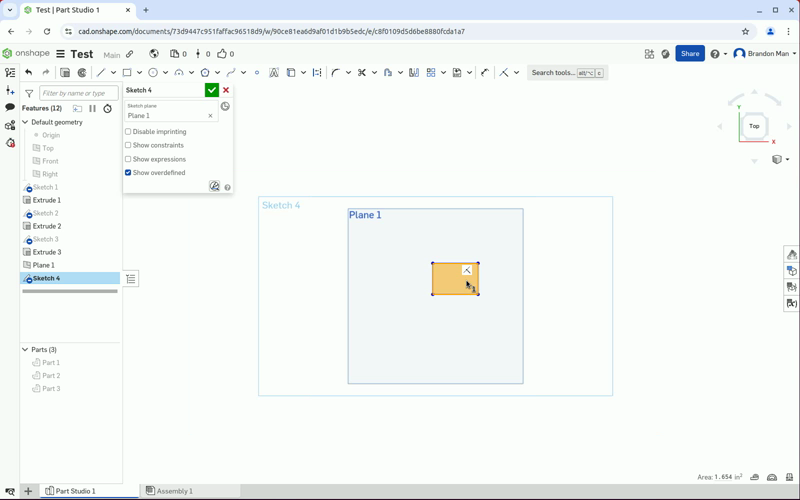
scroll(-6)
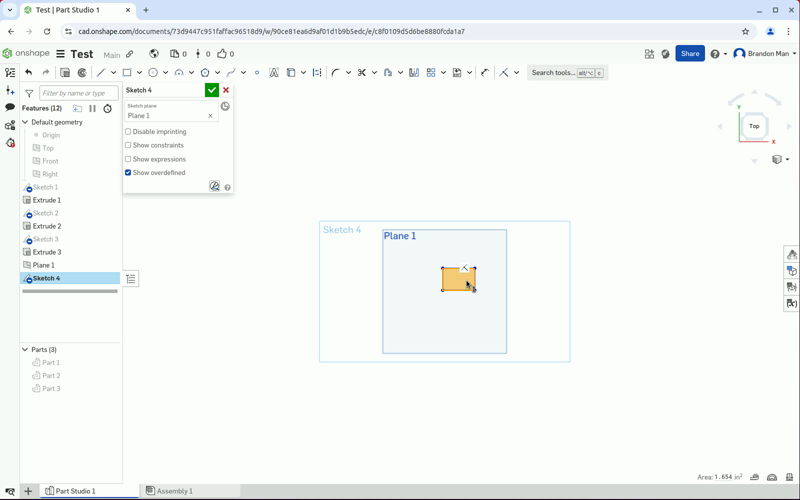
scroll(-6)
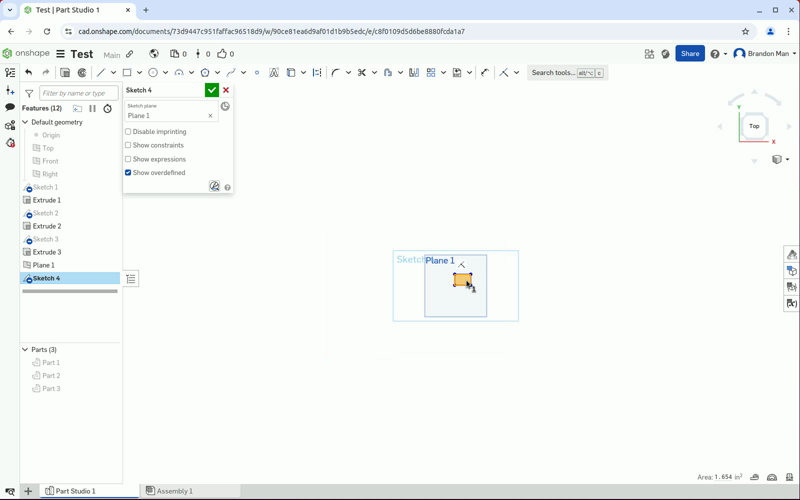
scroll(-6)
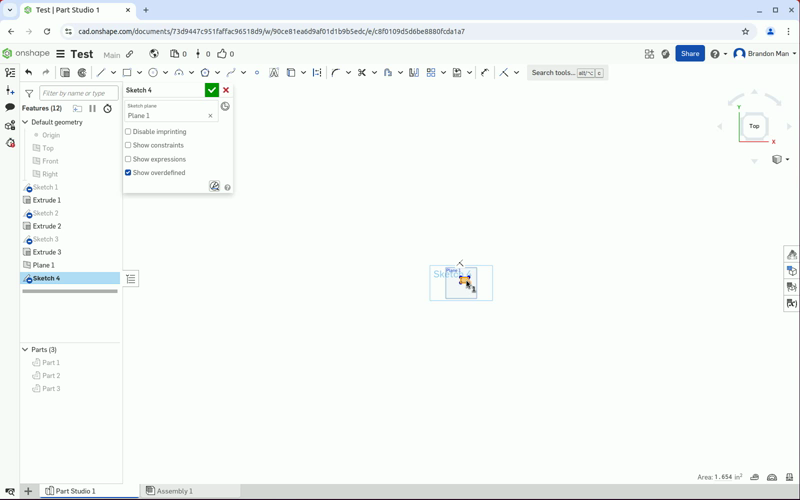
mouse_move(73, 352)
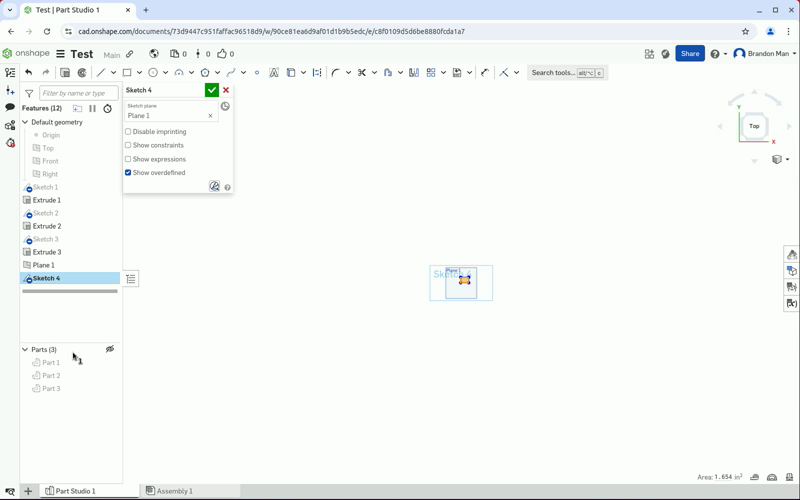
key(shift+y)
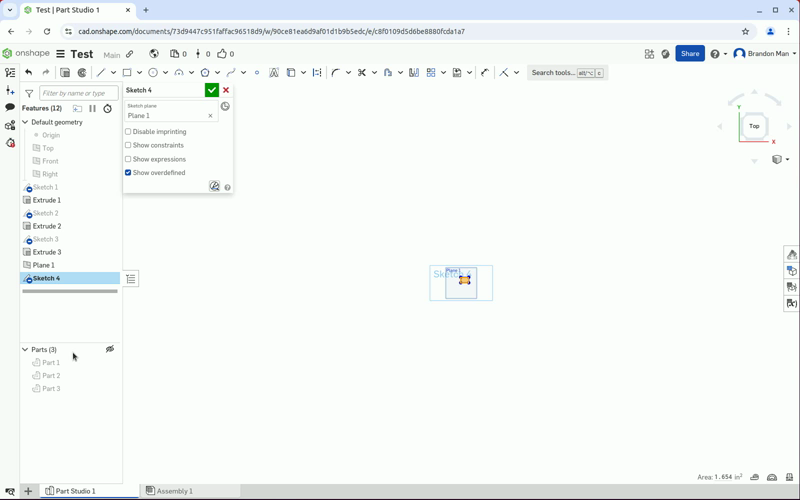
key(shift+e)
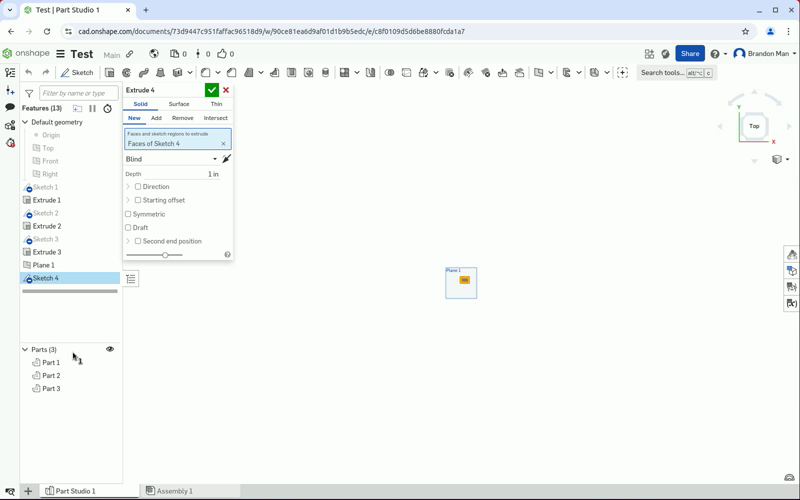
mouse_move(143, 106)
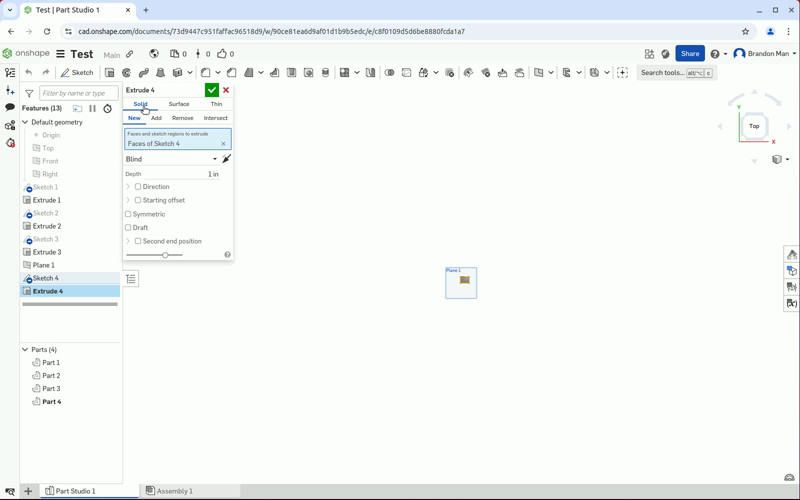
click(143, 106)
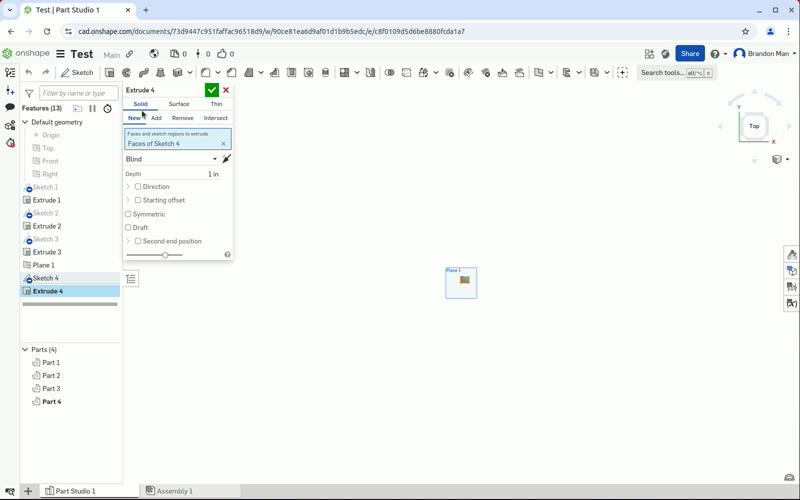
mouse_move(137, 120)
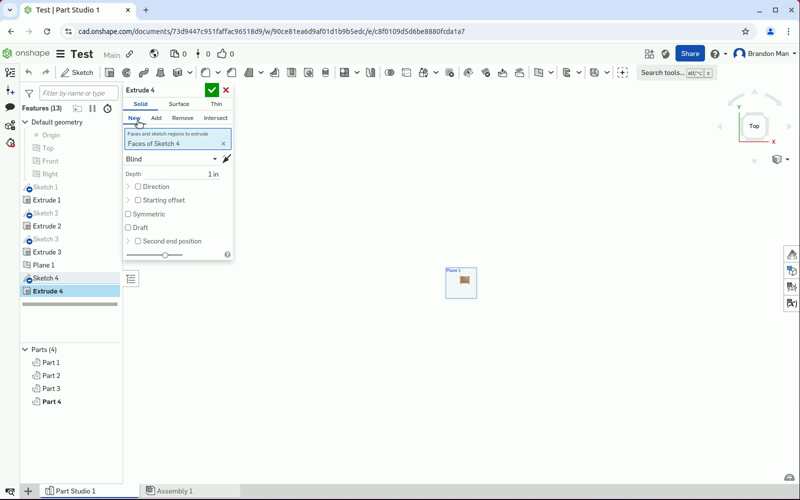
click(137, 120)
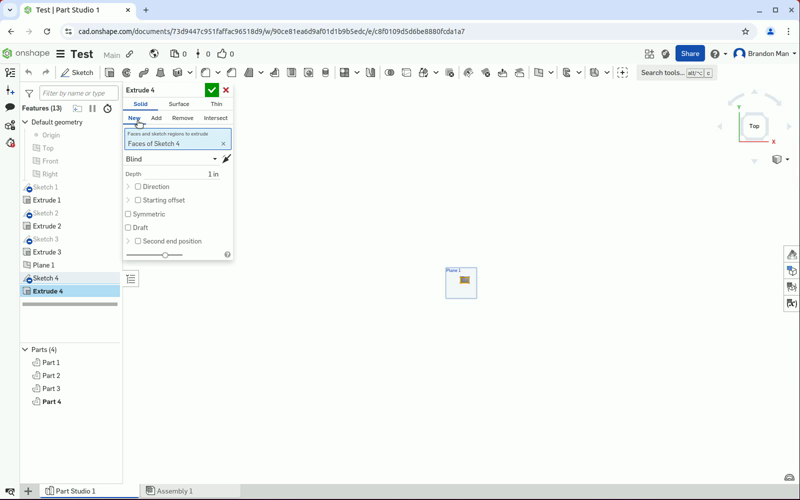
key(tab, 4)
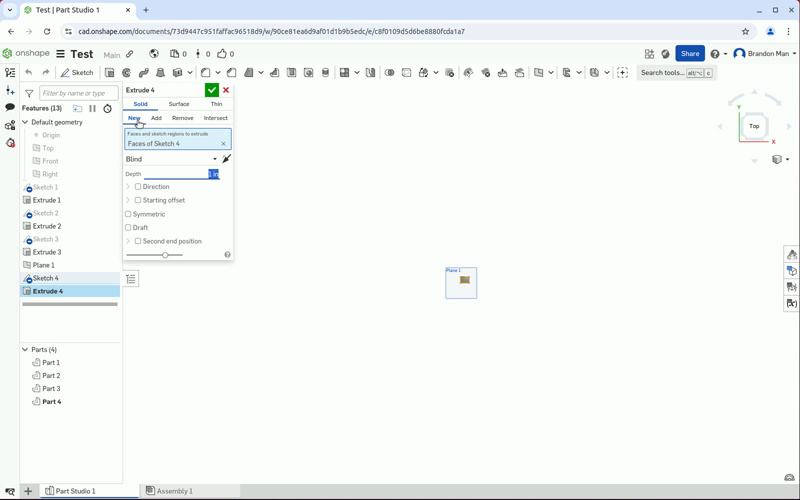
text(-0.722)
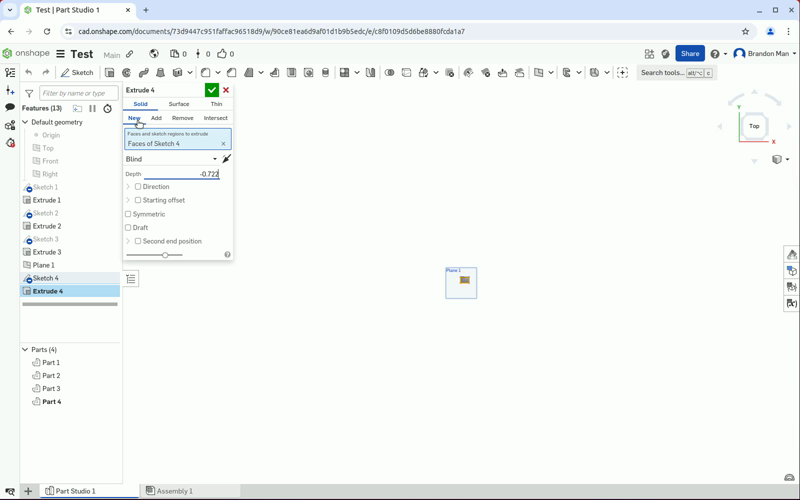
key(enter)
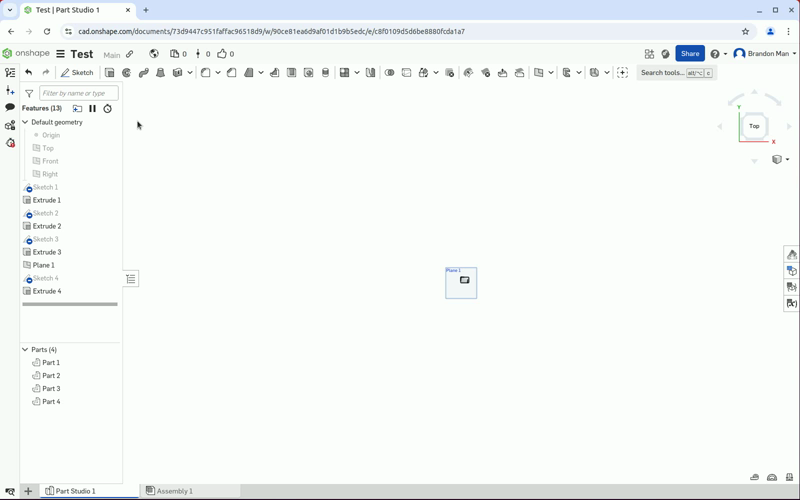
key(shift+h)
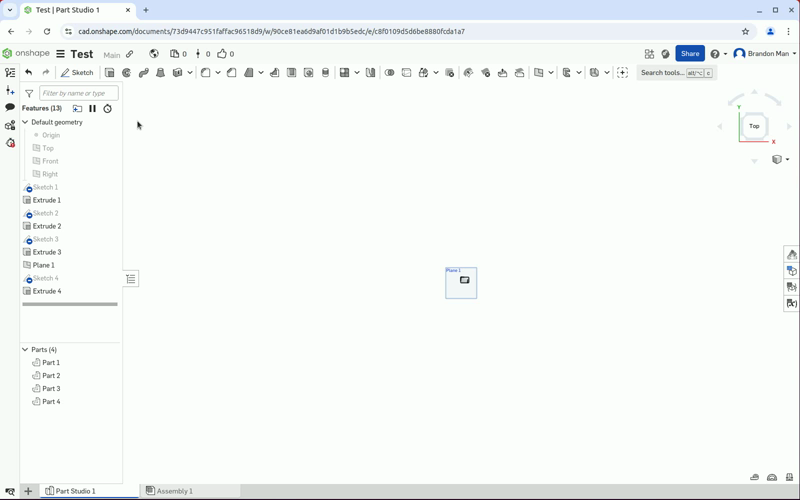
key(shift+h)
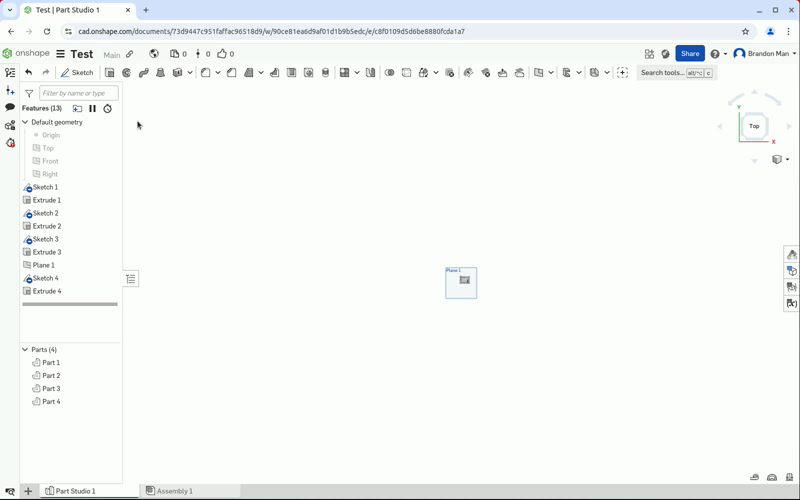
key(shift+7)
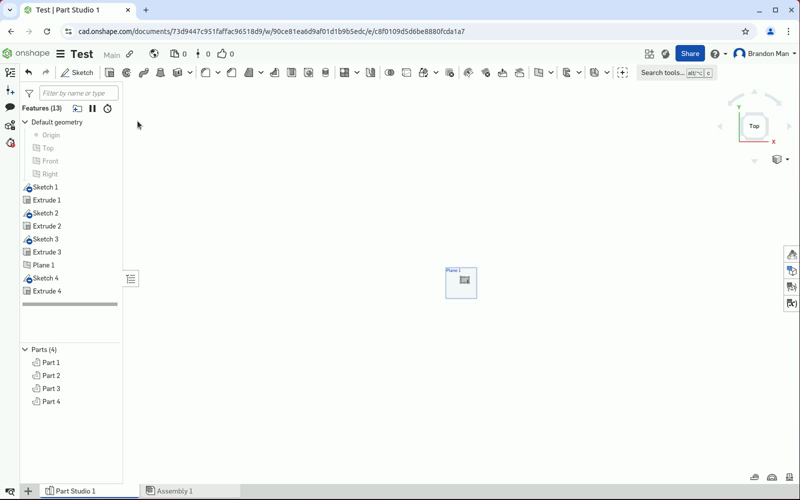
key(up, 3)
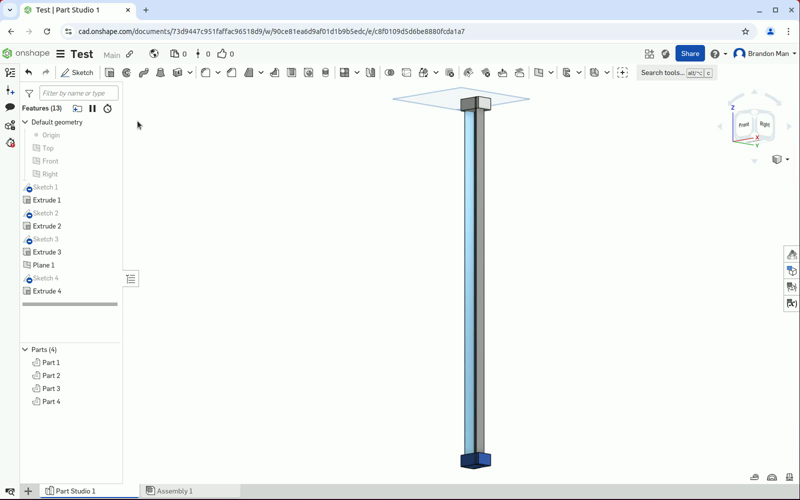
key(left, 3)
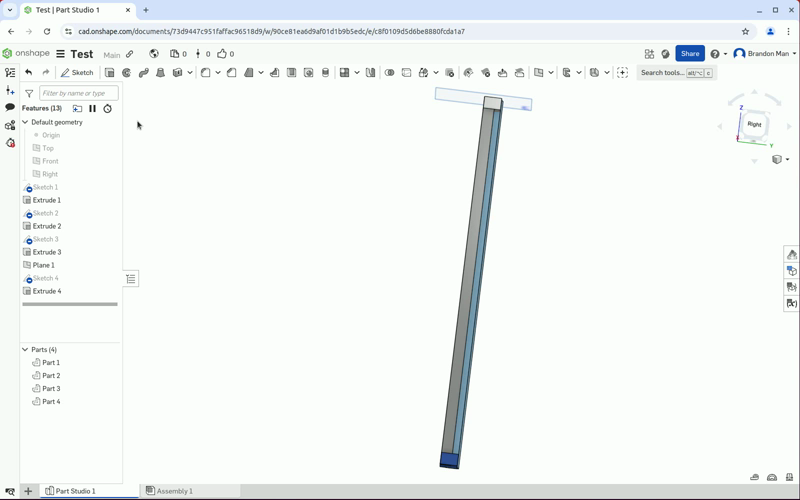
key(right, 3)
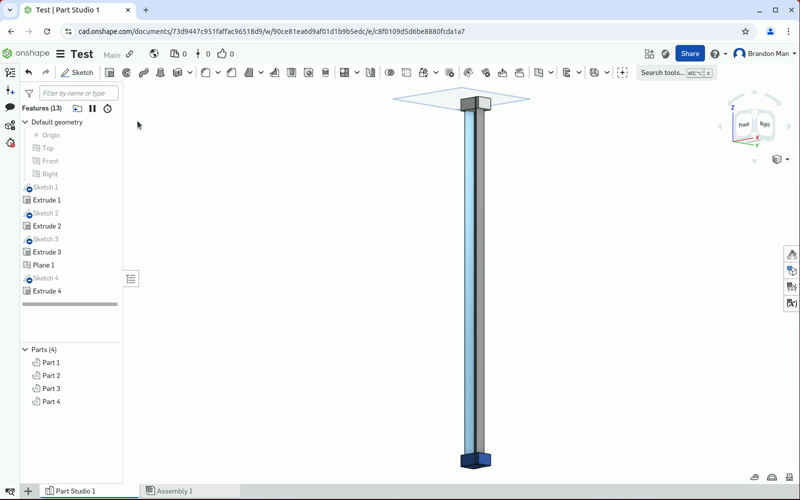
key(down, 3)
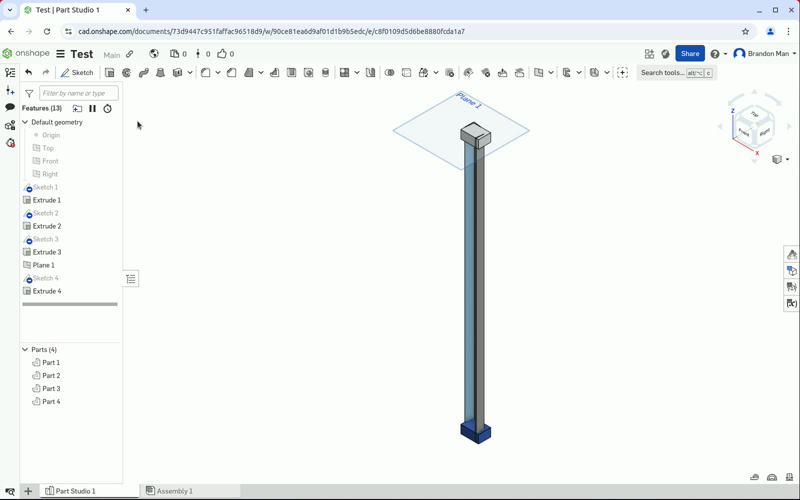
mouse_move(73, 189)
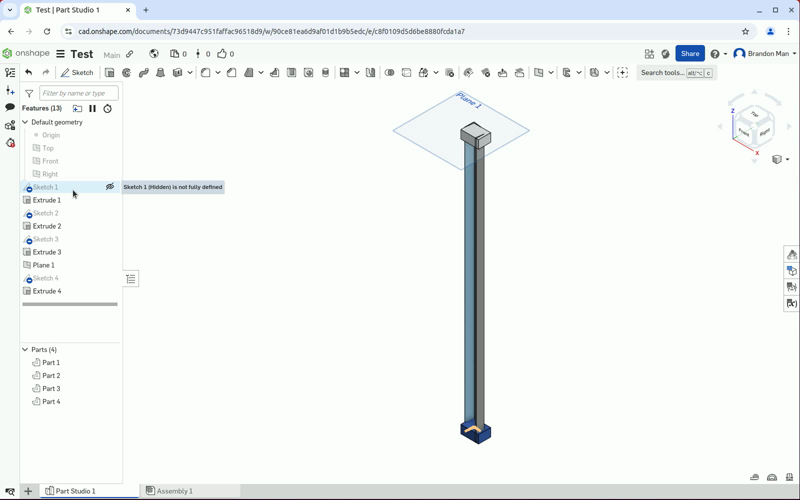
click(73, 189)